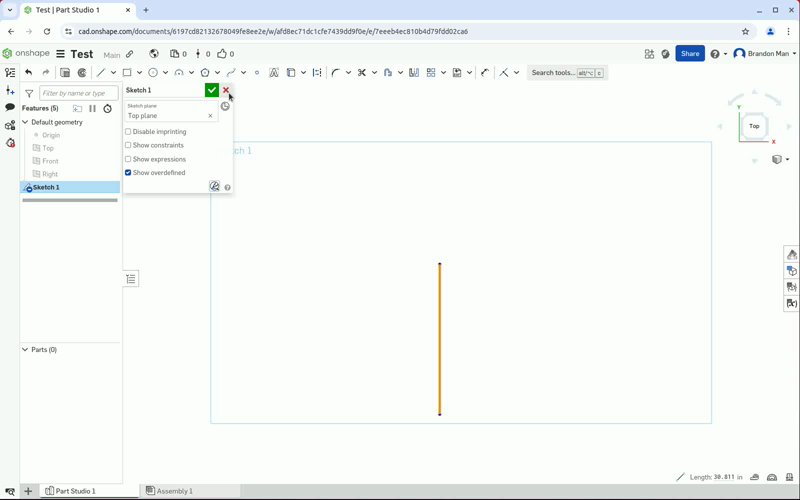
key(shift+h)
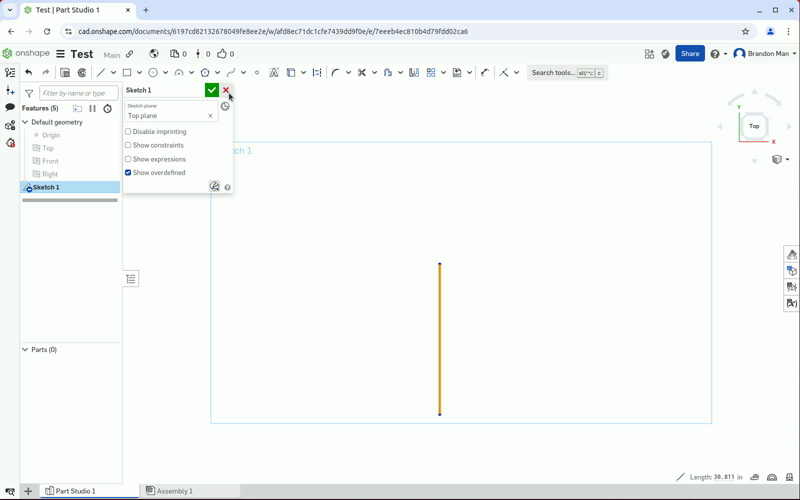
key(shift+s)
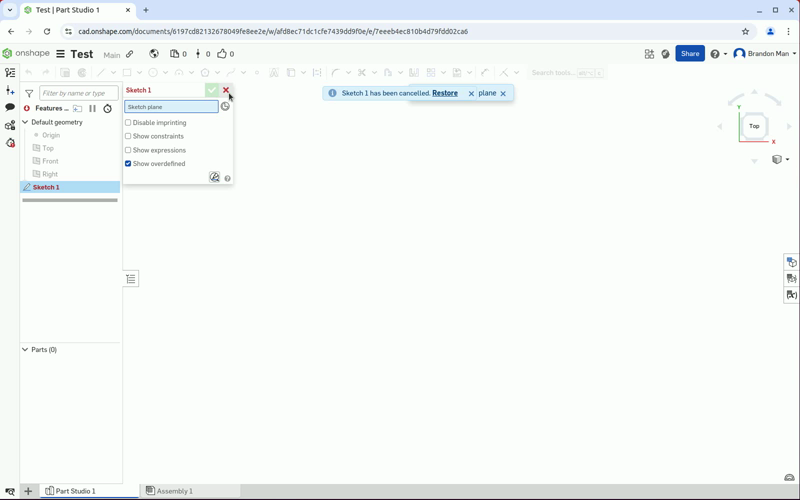
mouse_move(73, 150)
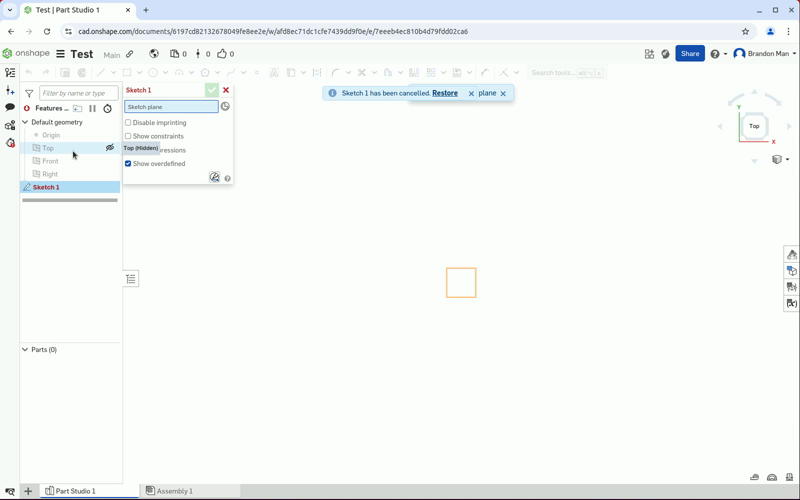
click(73, 150)
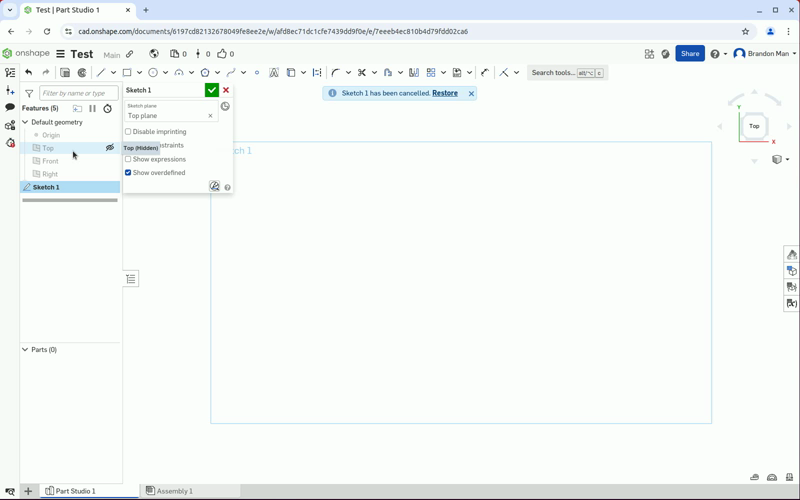
mouse_move(73, 352)
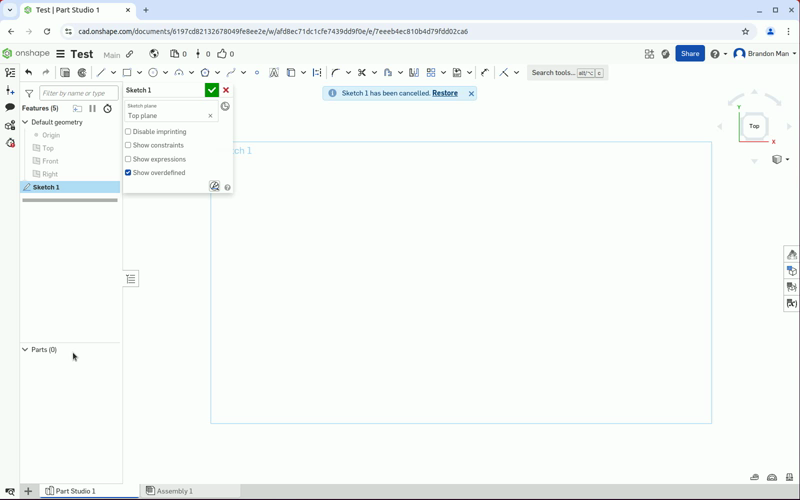
key(y)
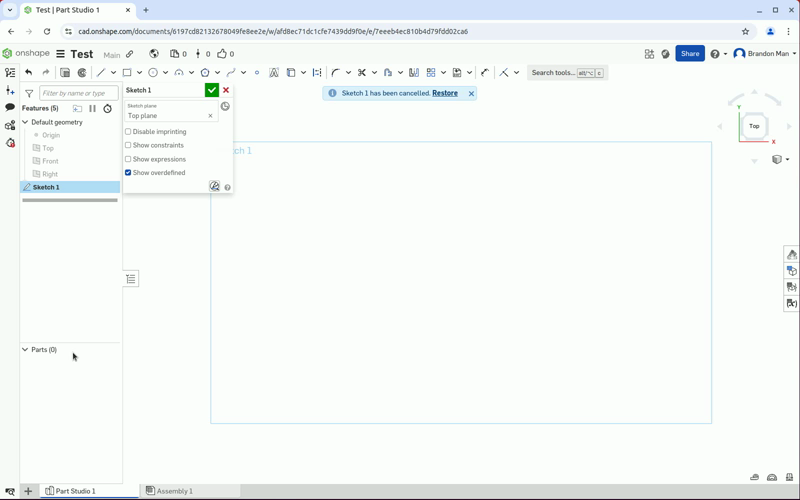
key(l)
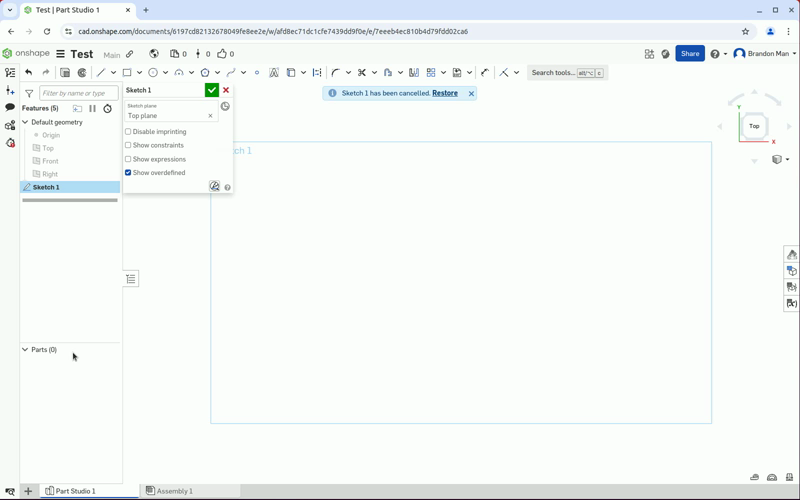
key_down(shift)
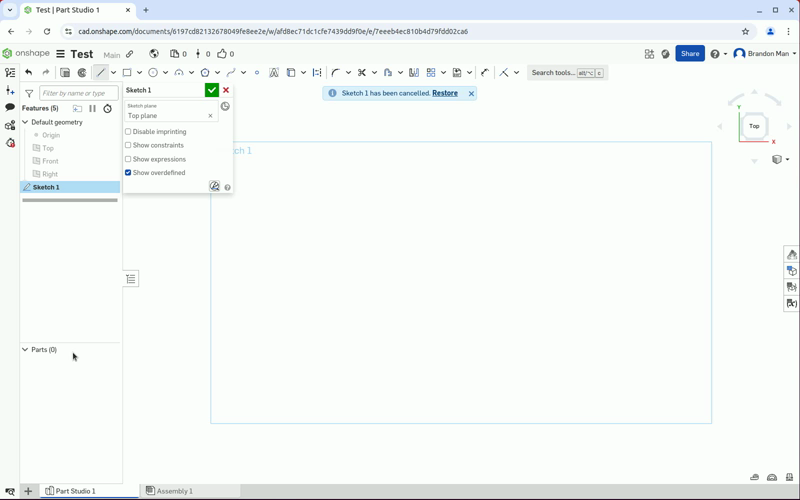
mouse_move(423, 294)
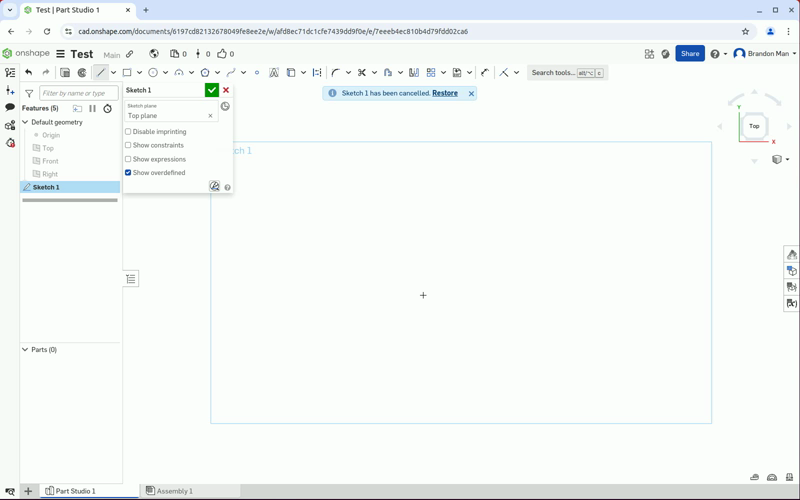
click(423, 294)
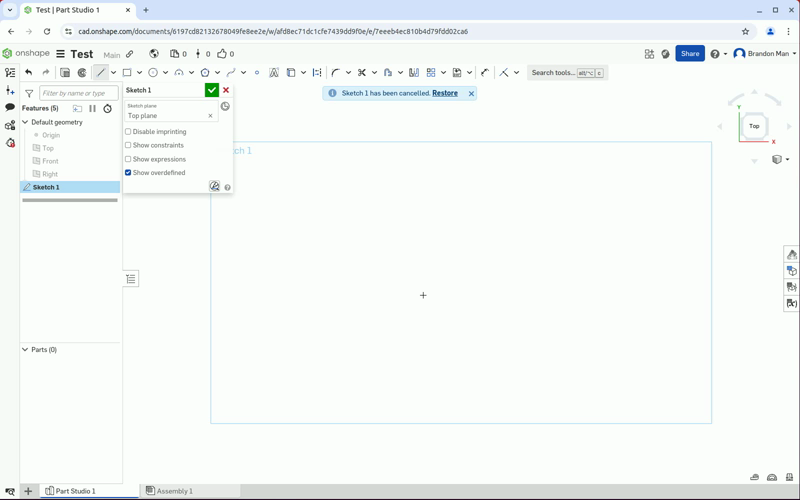
key_up(shift)
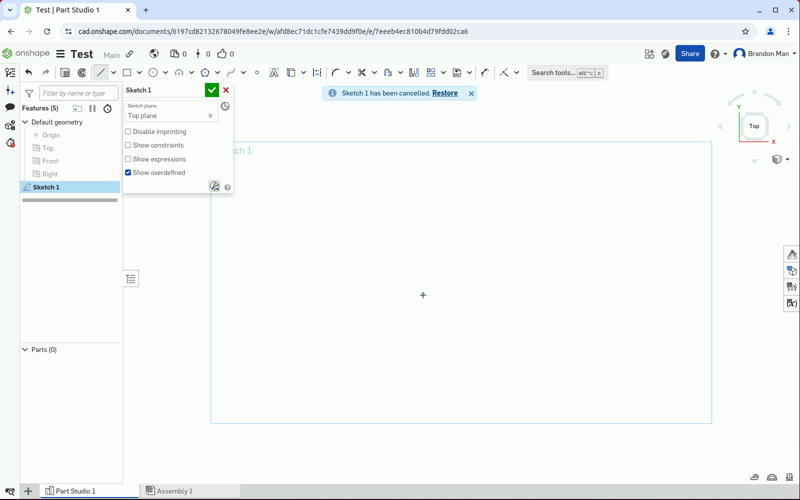
key_down(shift)
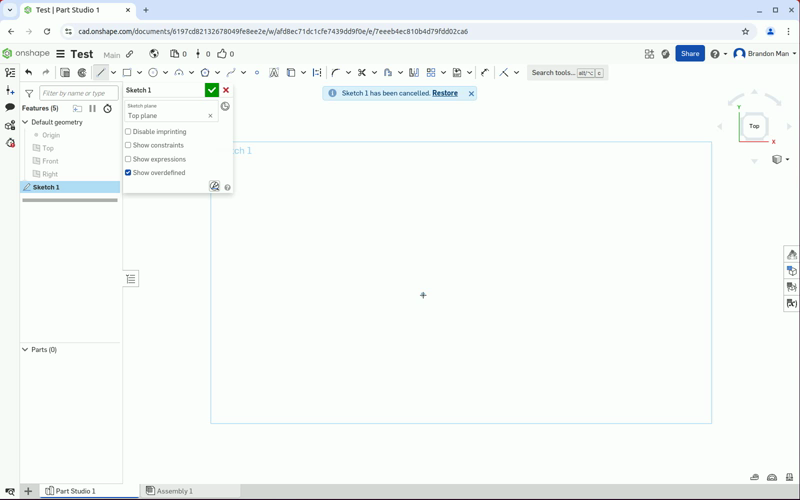
mouse_move(498, 294)
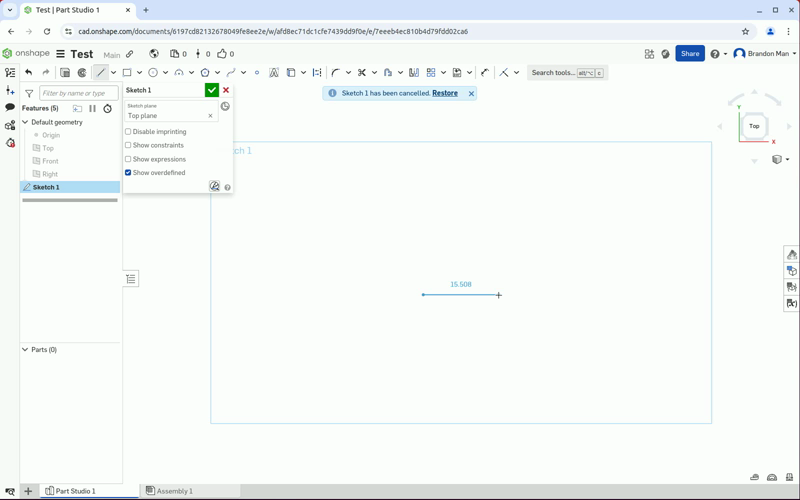
click(498, 294)
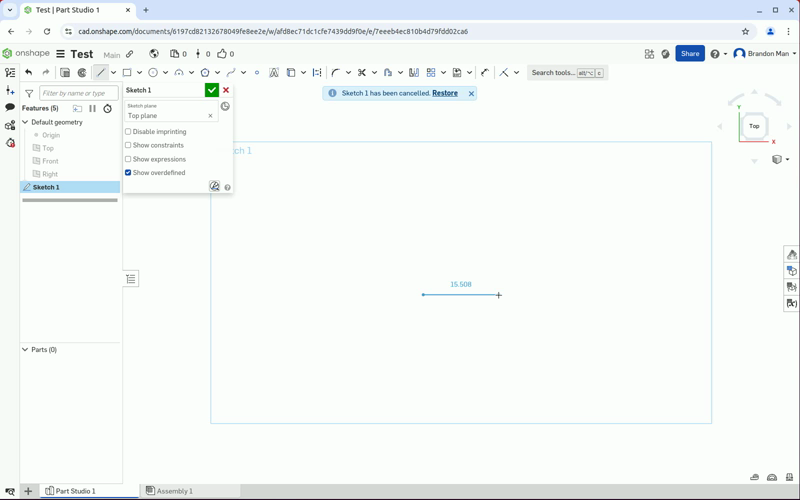
key_up(shift)
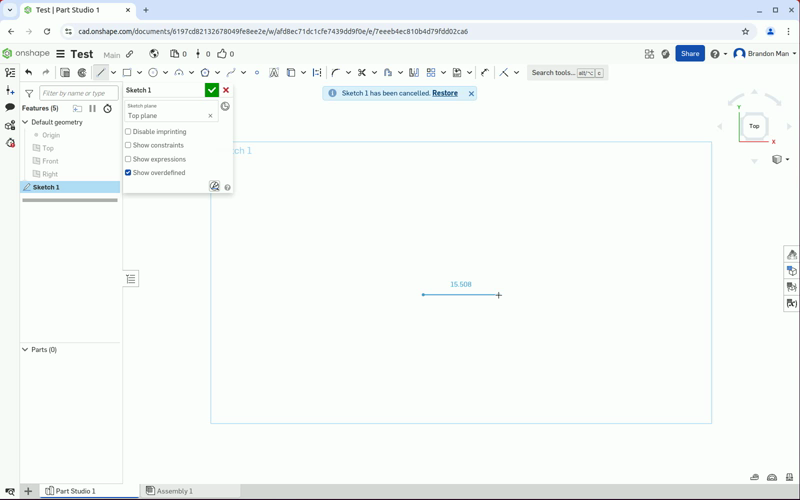
key_down(shift)
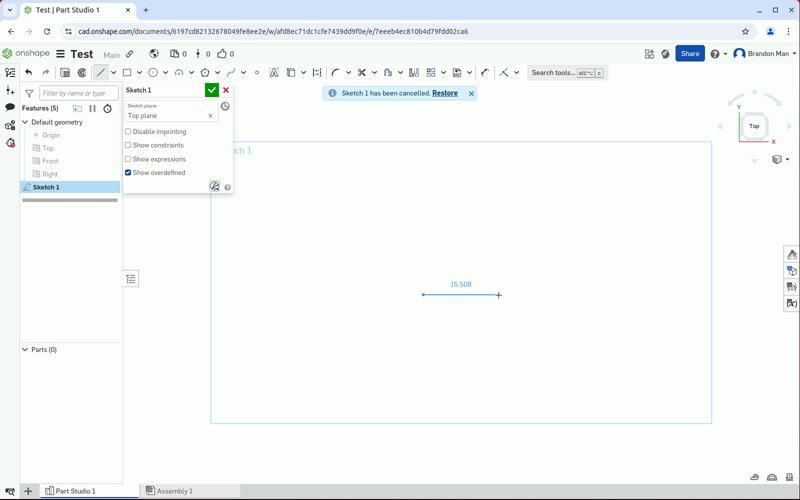
mouse_move(528, 294)
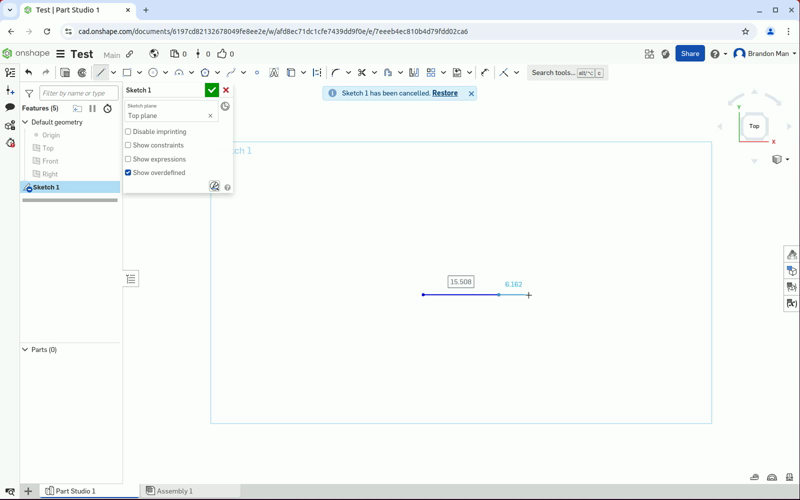
mouse_move(498, 272)
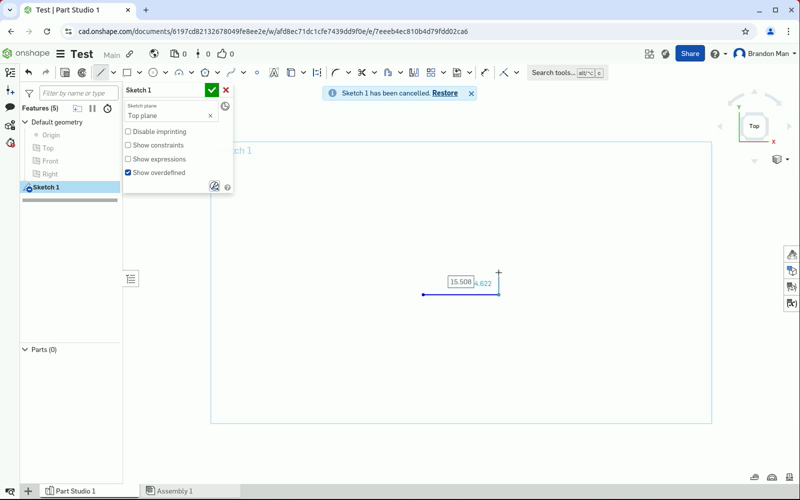
click(498, 272)
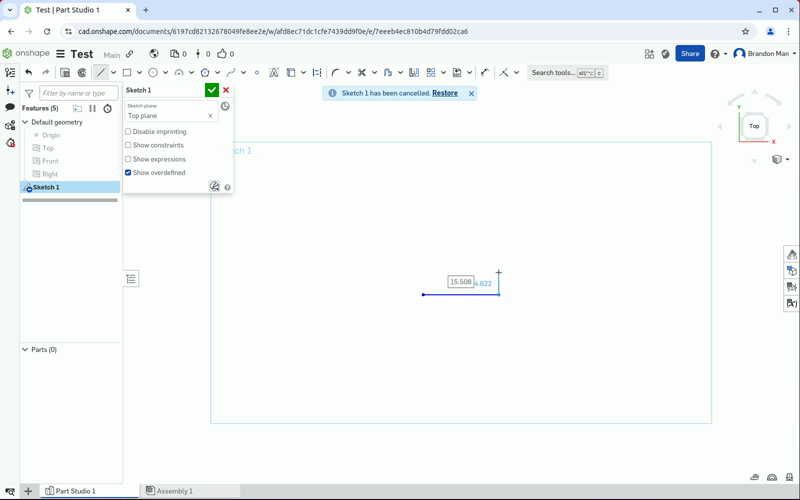
key_up(shift)
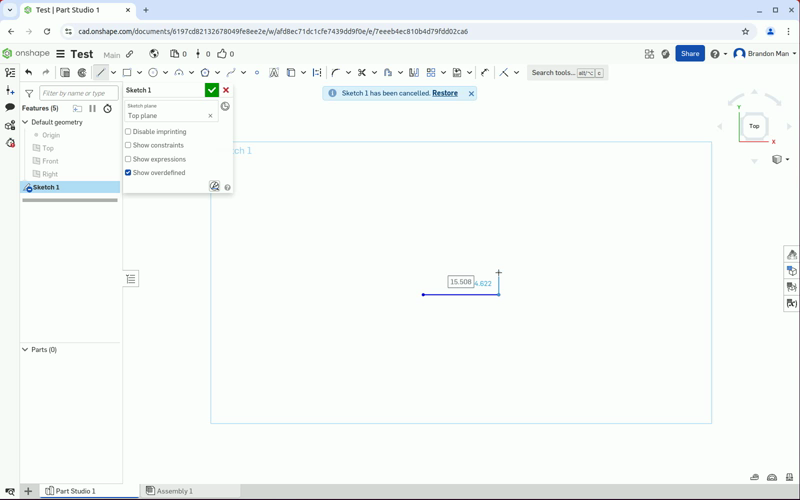
key_down(shift)
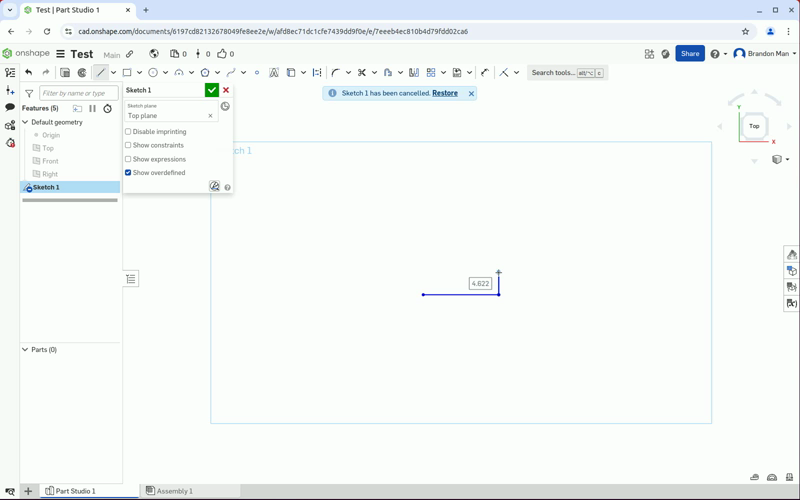
mouse_move(423, 272)
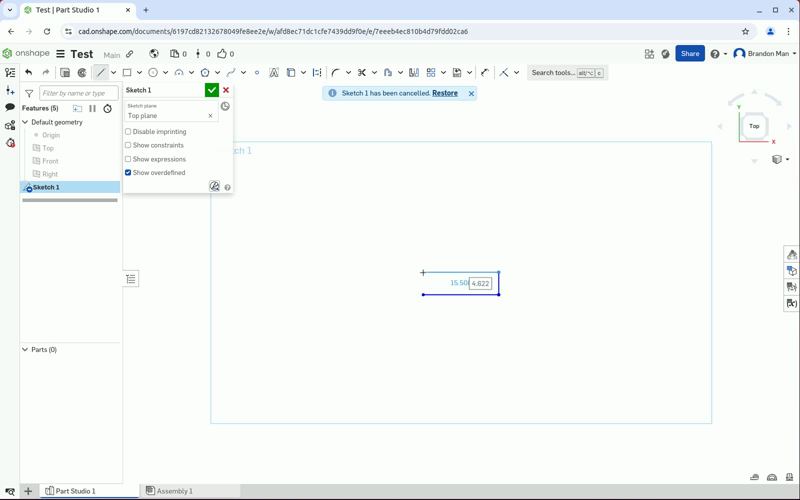
click(423, 272)
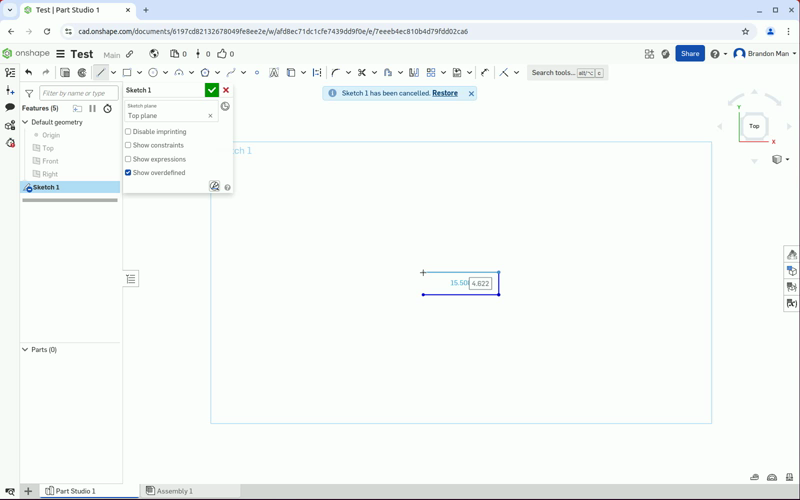
key_up(shift)
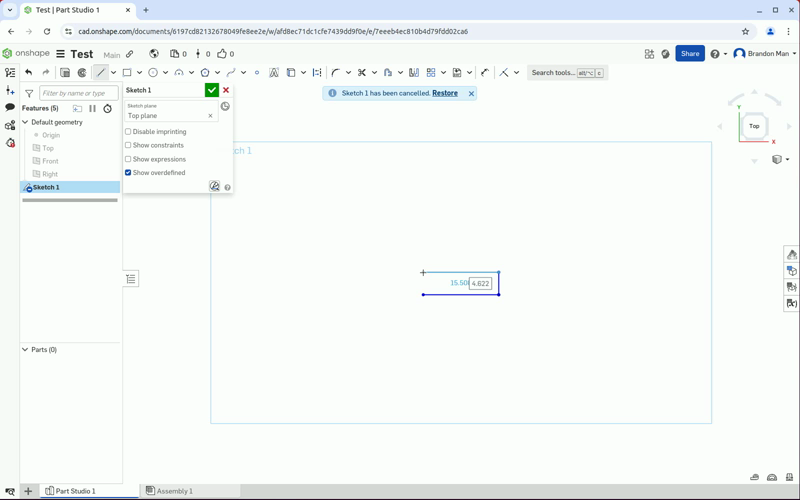
mouse_move(453, 272)
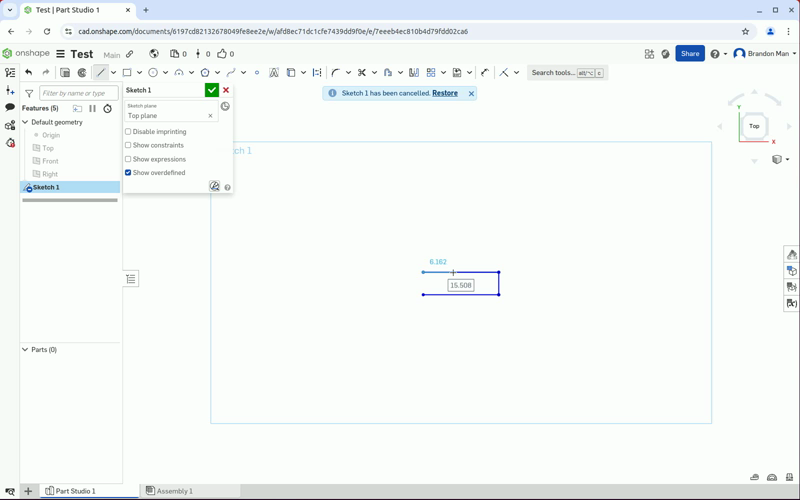
key_down(shift)
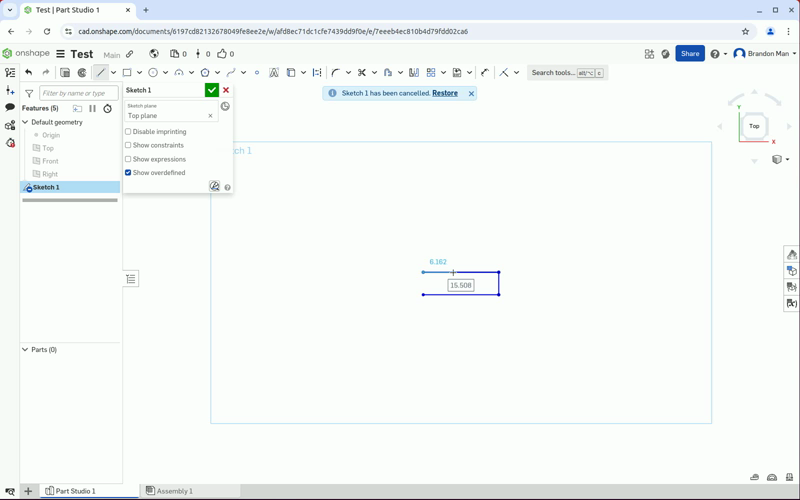
mouse_move(423, 294)
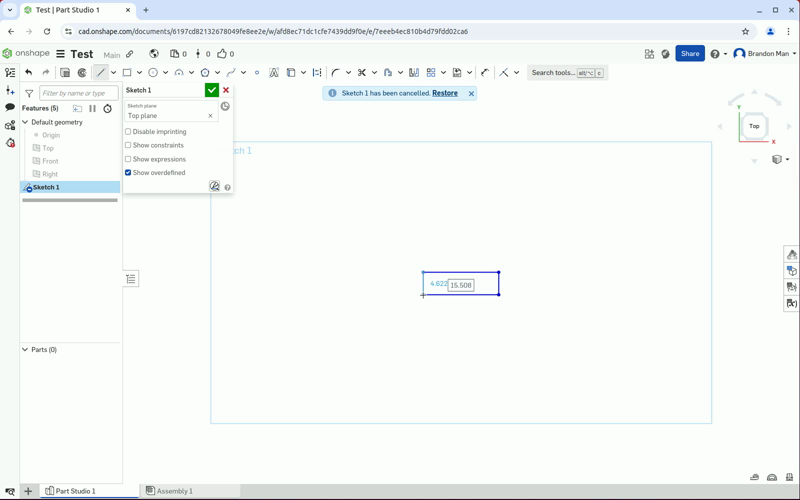
key_up(shift)
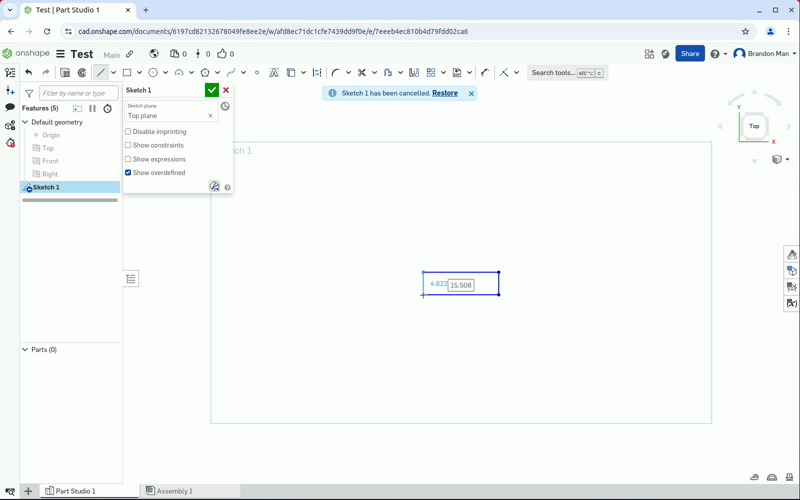
click(423, 294)
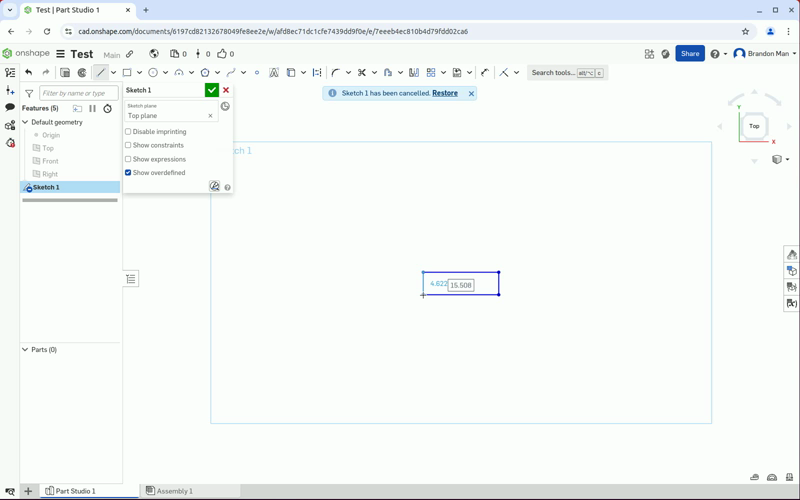
key(esc)
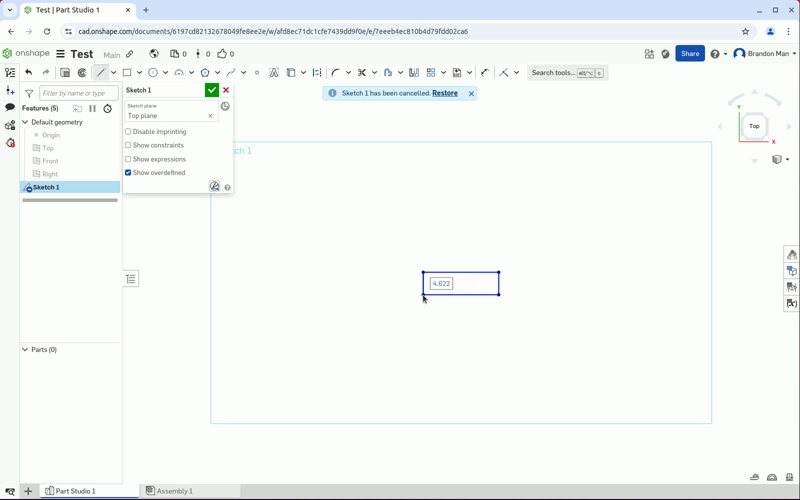
key(c)
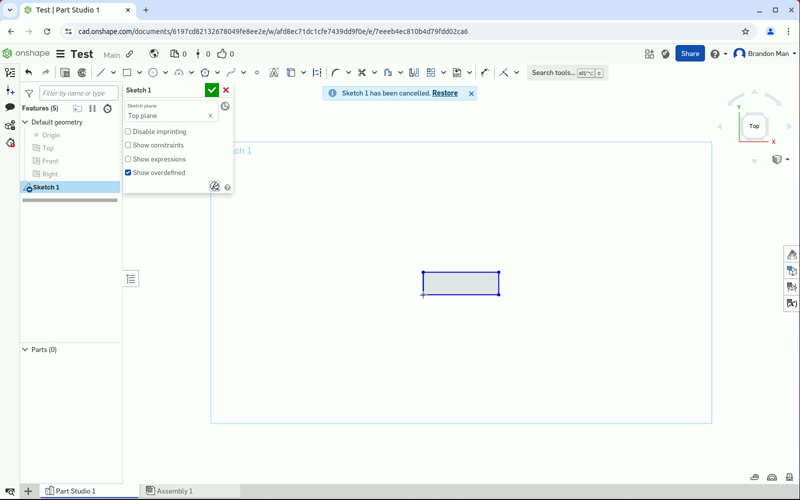
key_down(shift)
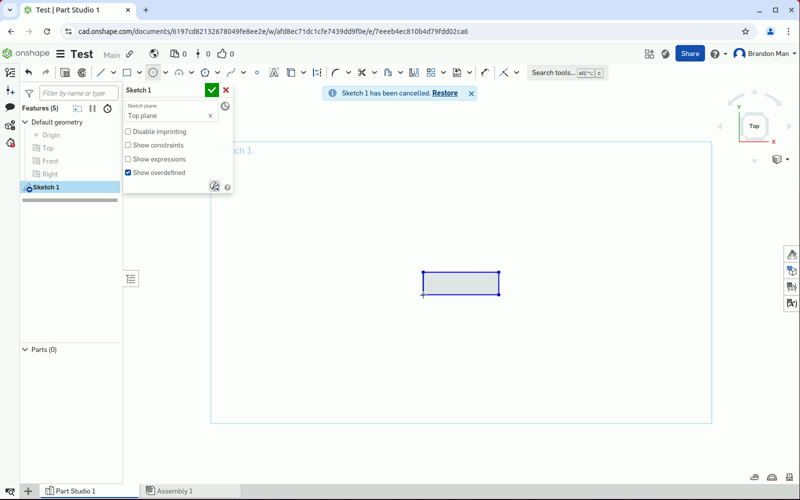
mouse_move(442, 283)
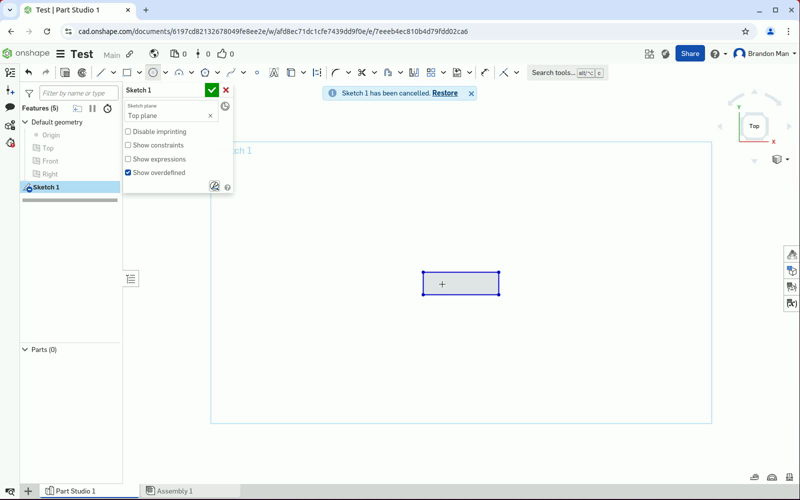
click(442, 283)
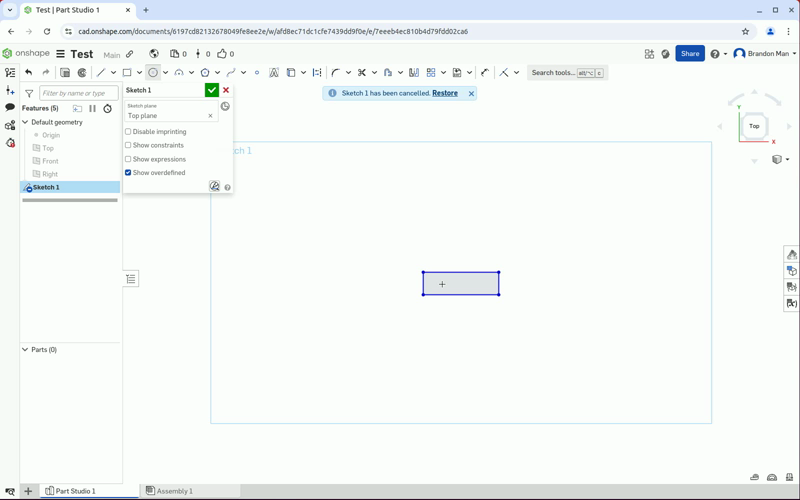
key_up(shift)
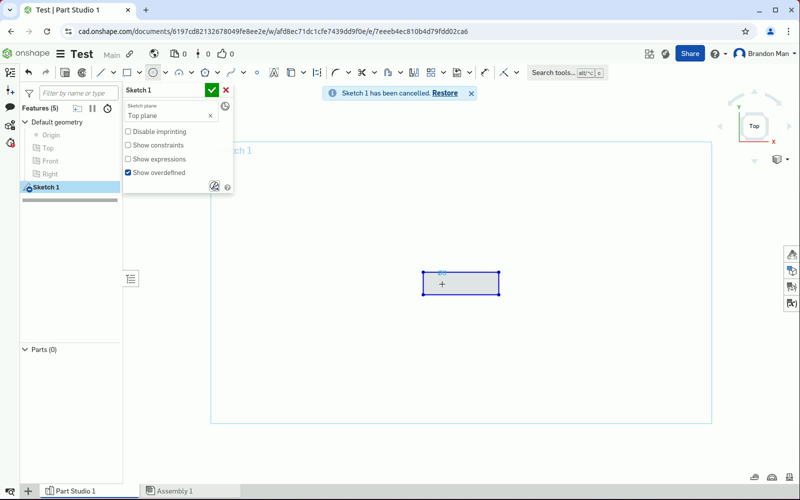
mouse_move(446, 283)
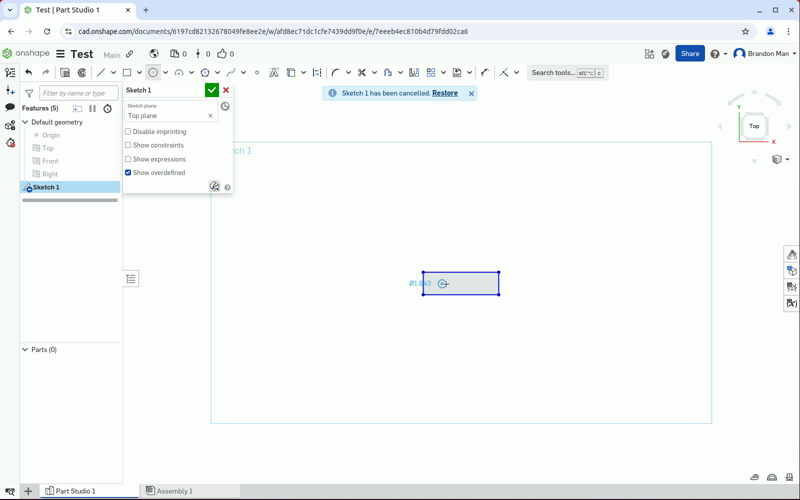
click(446, 283)
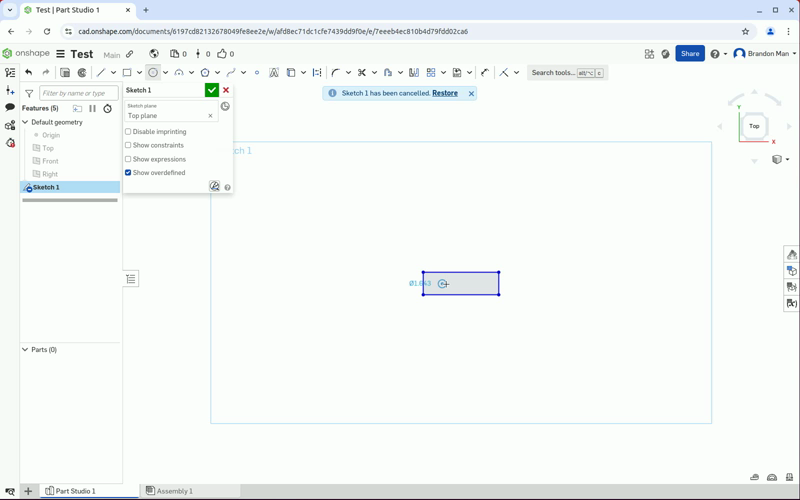
key(esc)
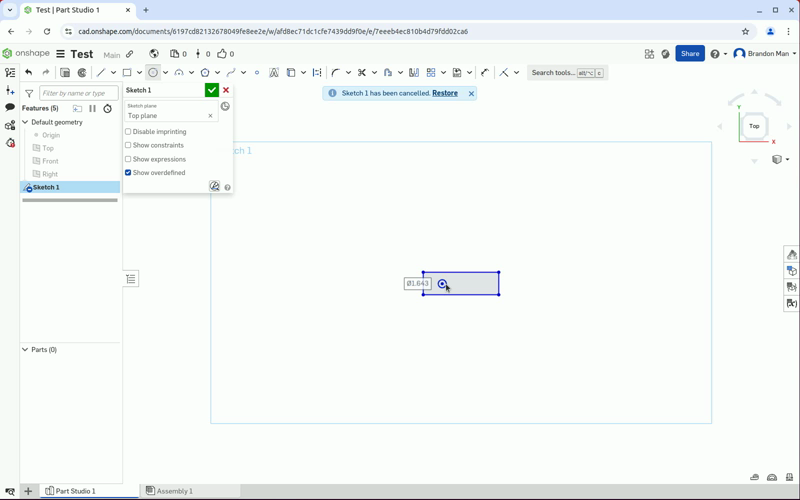
key(c)
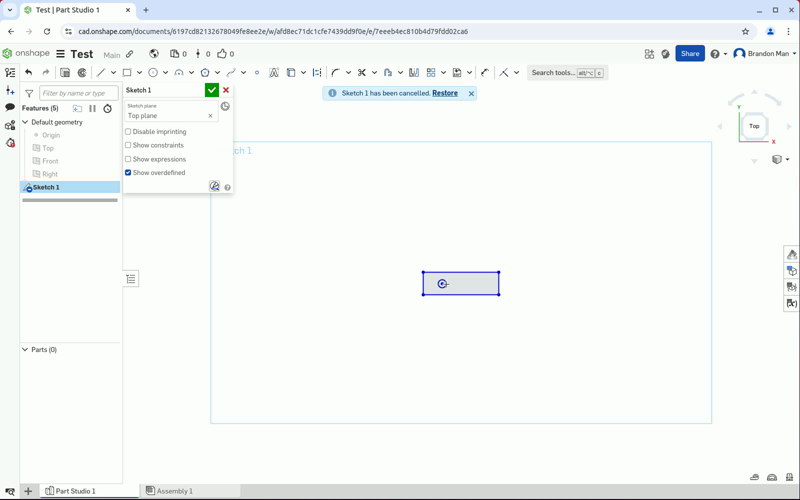
key_down(shift)
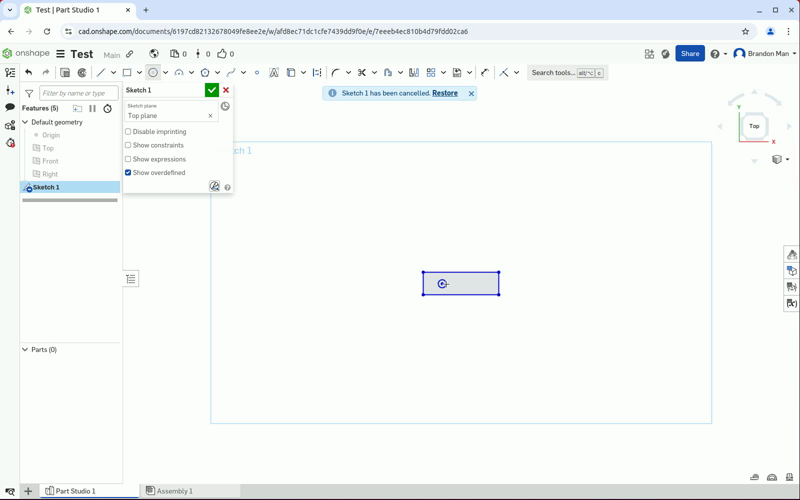
mouse_move(461, 283)
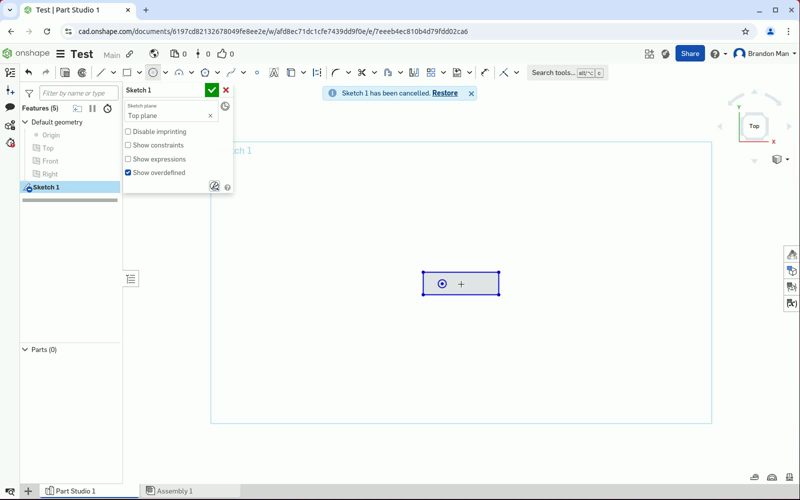
click(461, 283)
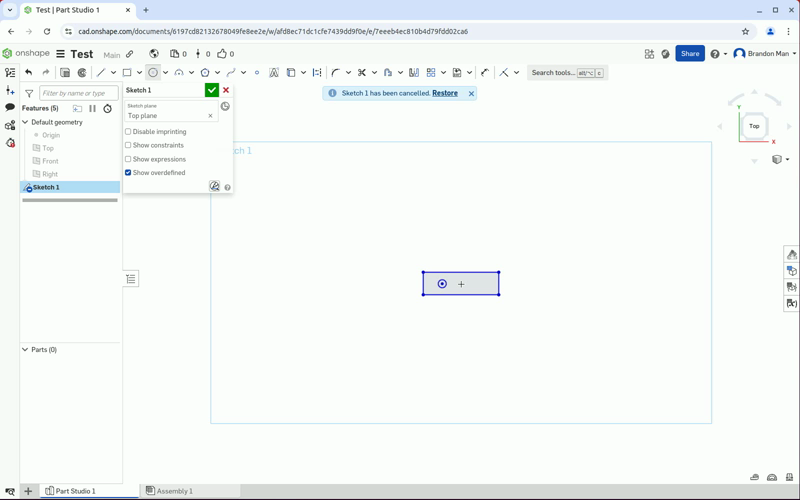
key_up(shift)
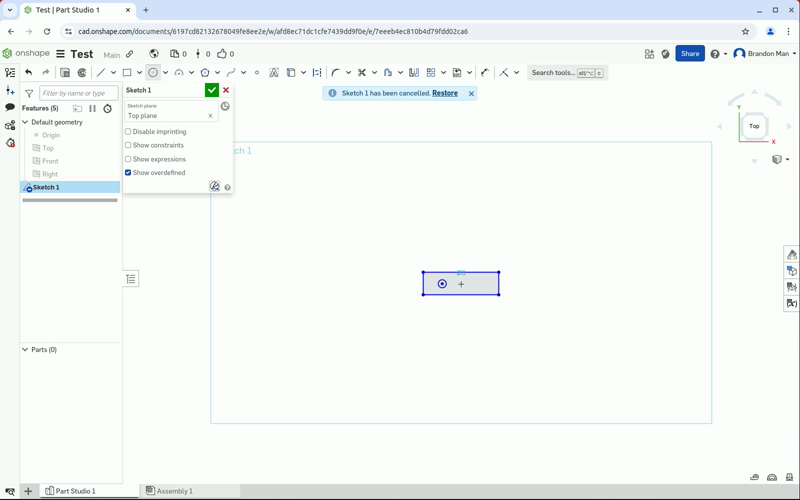
mouse_move(465, 283)
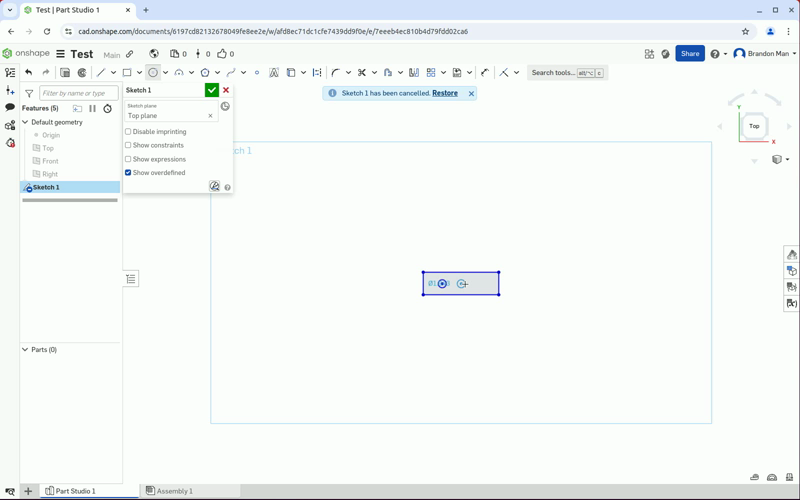
click(465, 283)
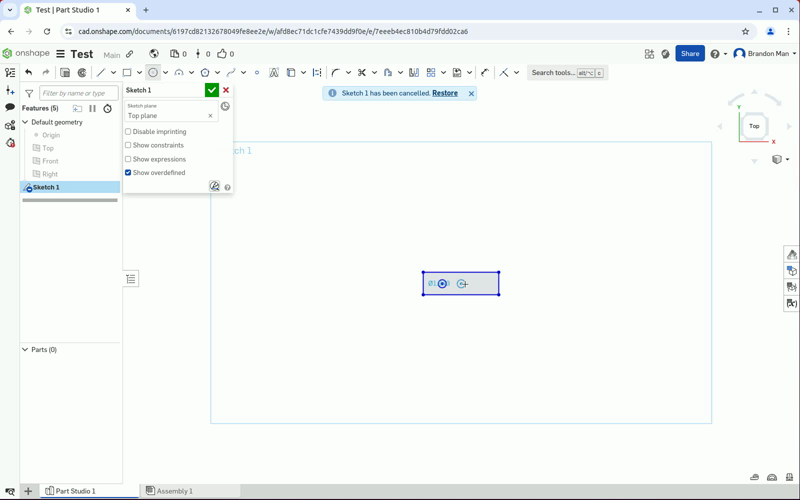
key(esc)
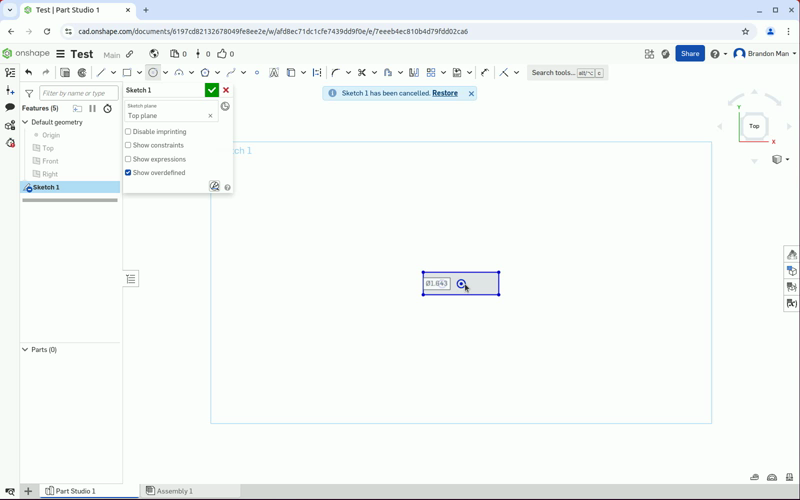
key(c)
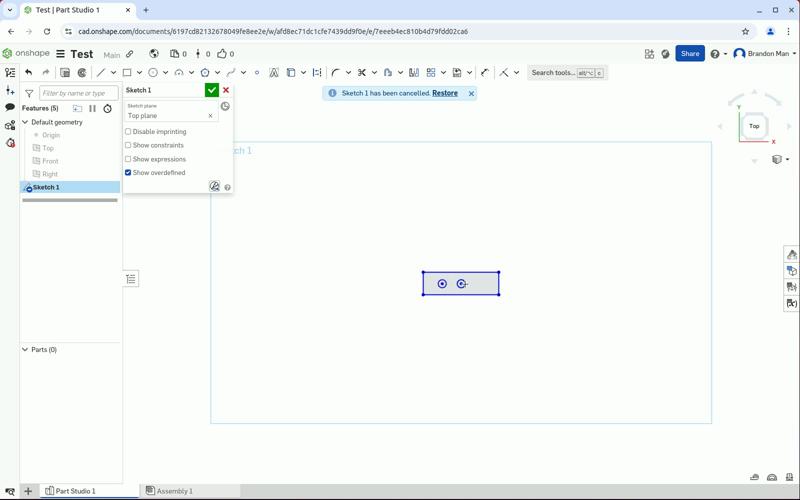
key_down(shift)
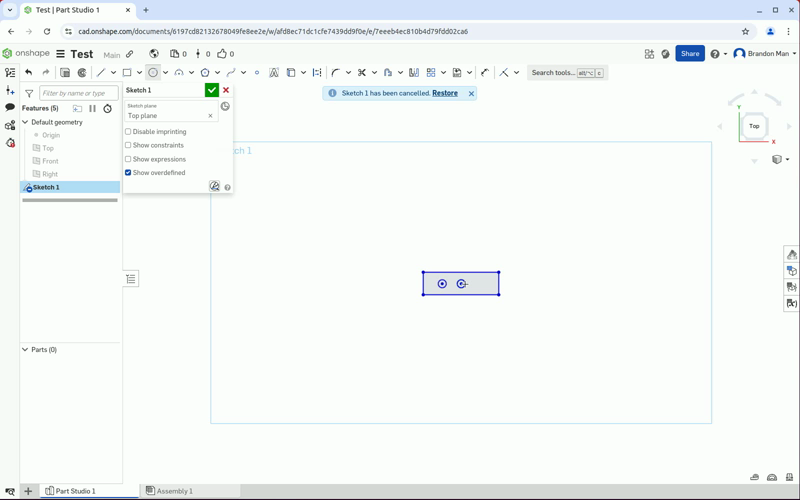
mouse_move(479, 283)
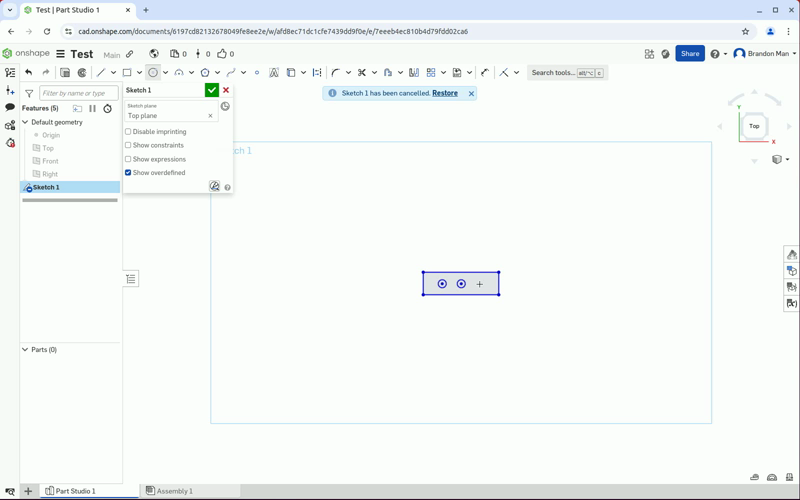
click(479, 283)
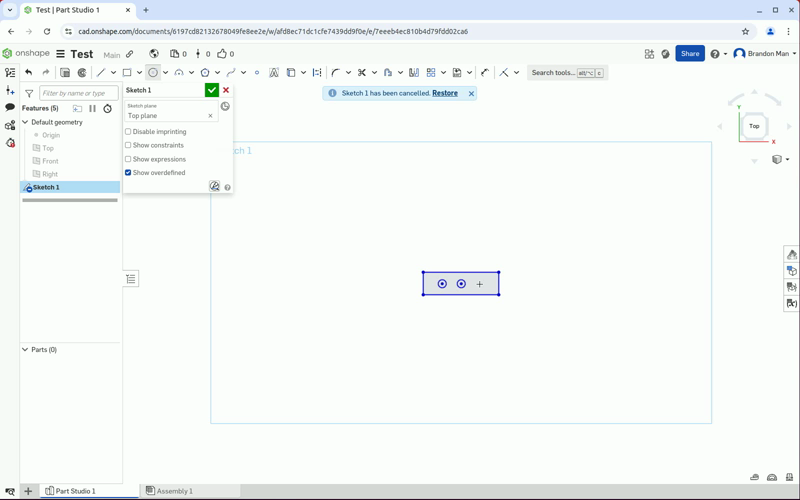
key_up(shift)
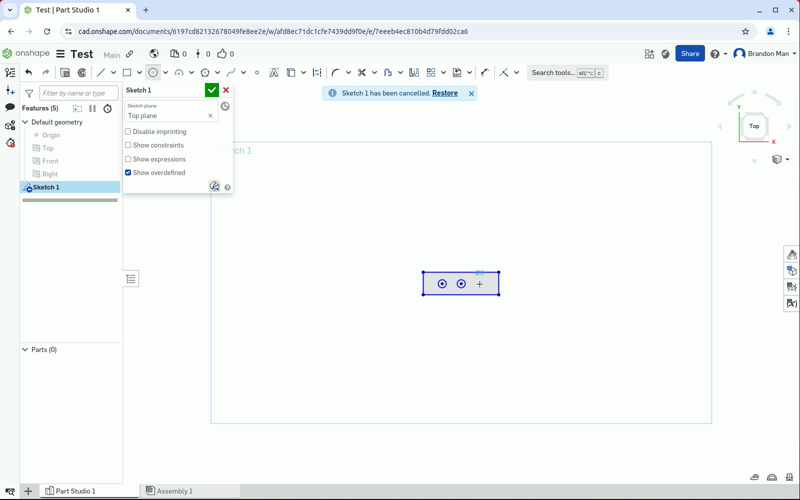
mouse_move(483, 283)
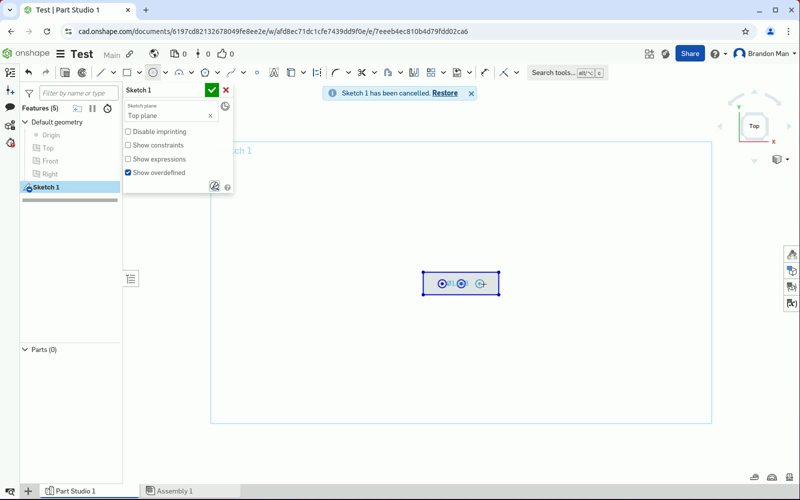
click(483, 283)
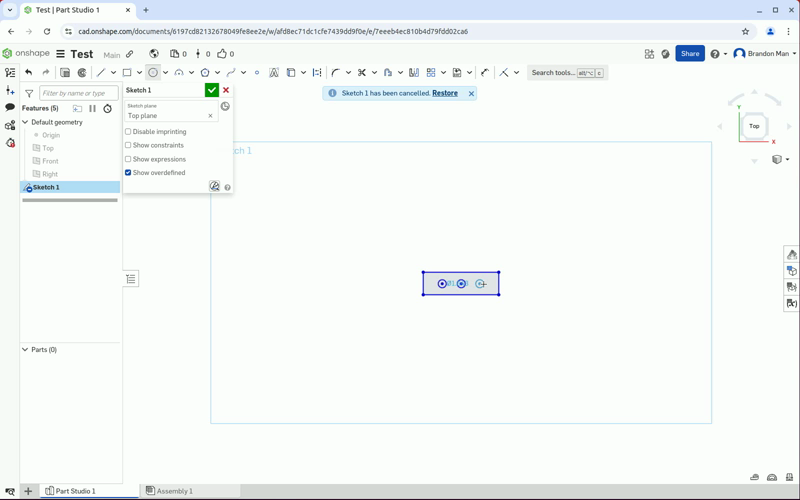
key(esc)
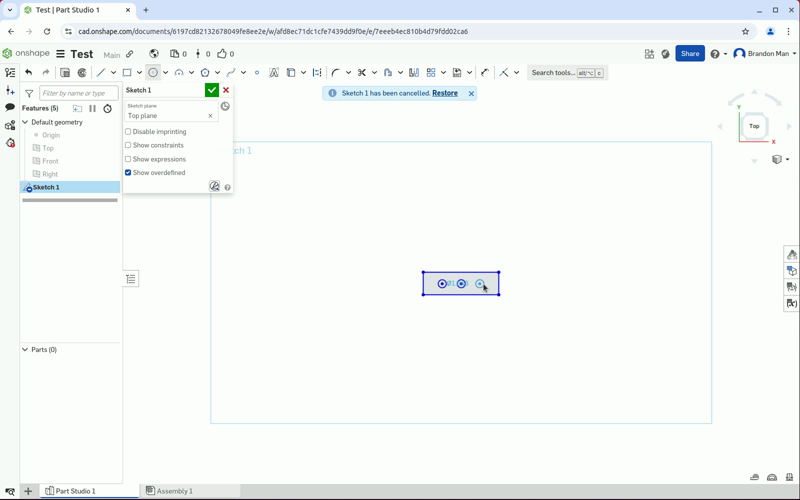
mouse_move(435, 280)
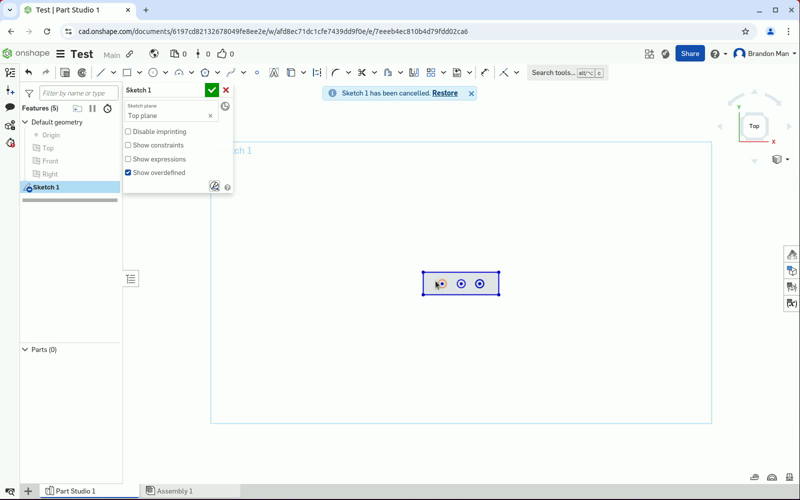
scroll(6)
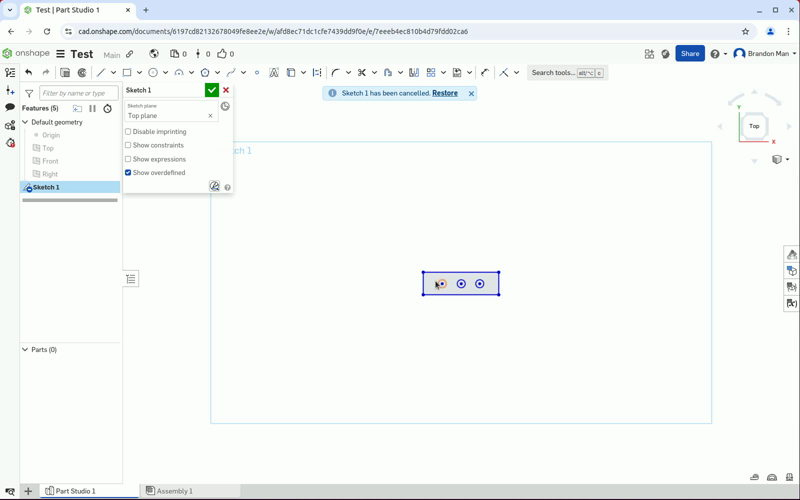
scroll(6)
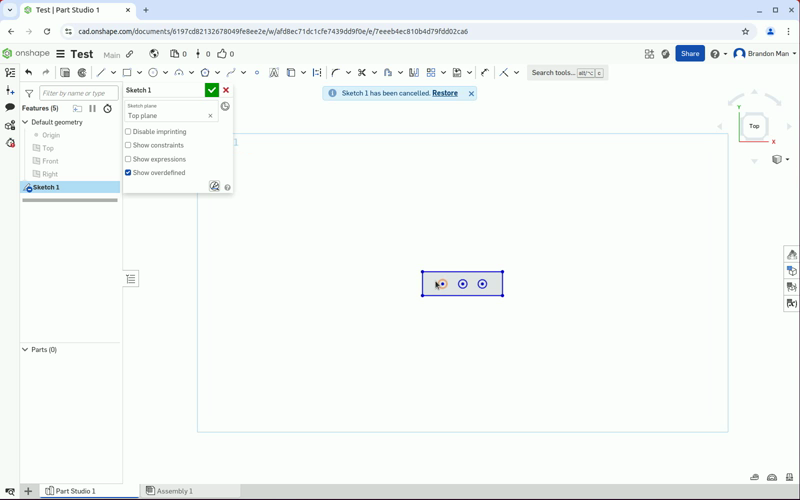
scroll(6)
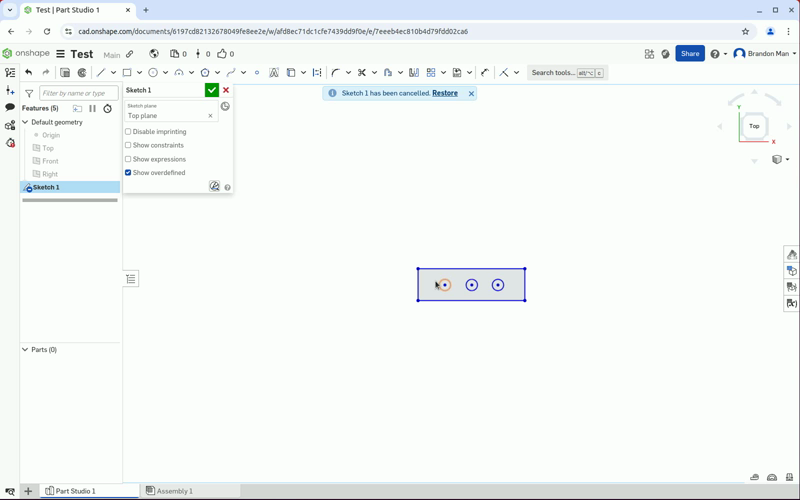
scroll(6)
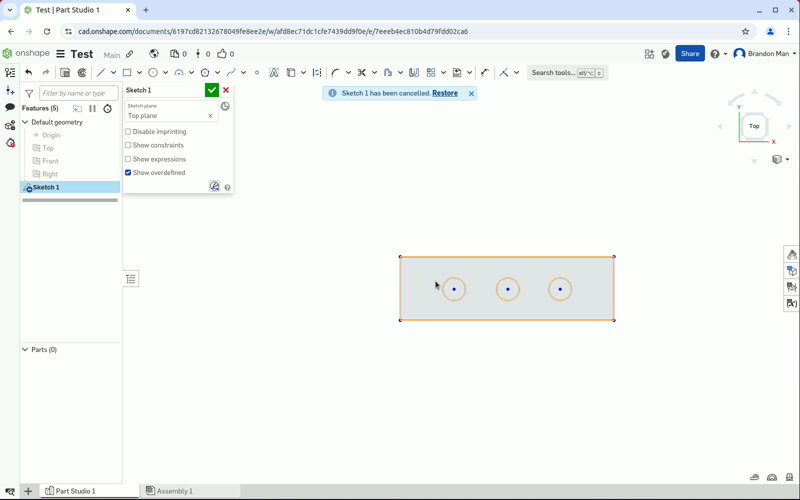
scroll(6)
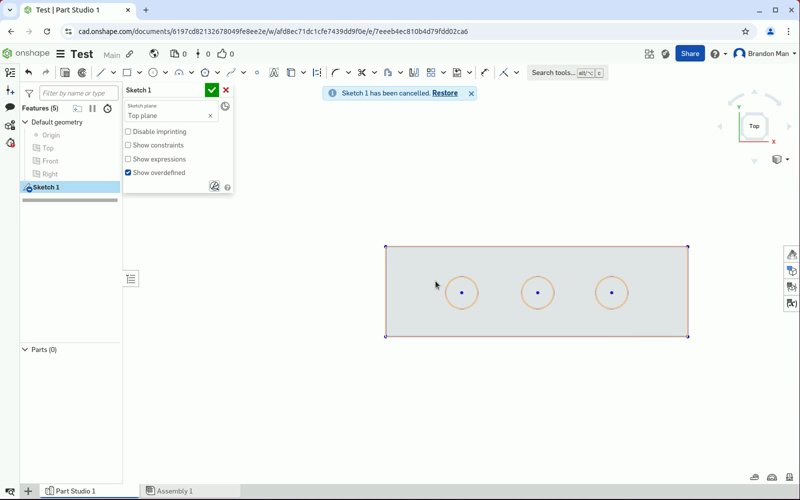
scroll(6)
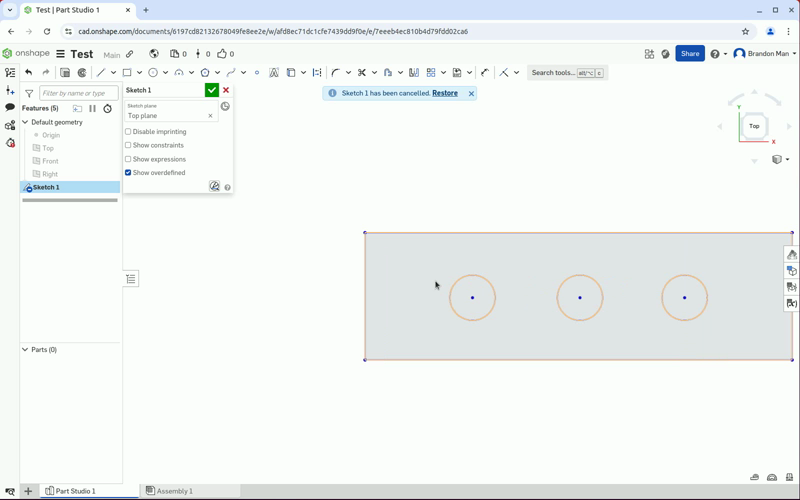
scroll(6)
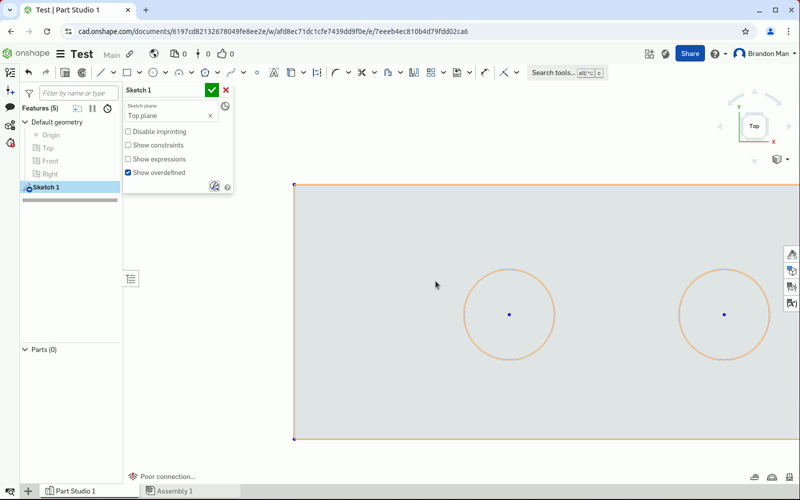
click(435, 280)
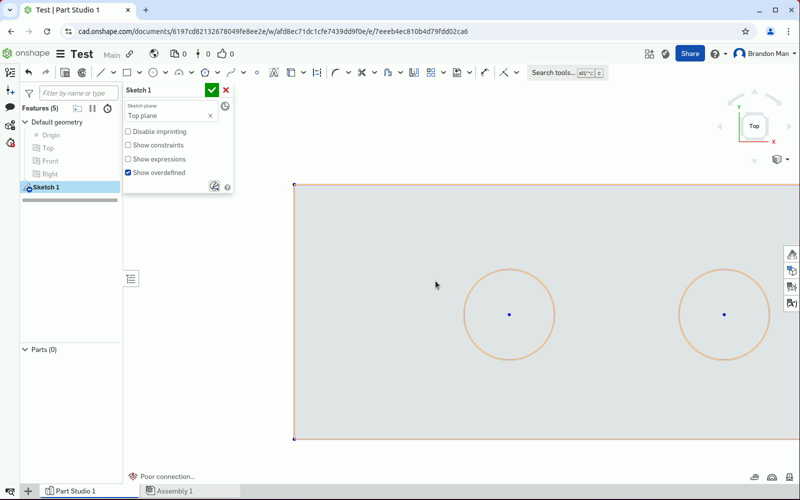
scroll(-6)
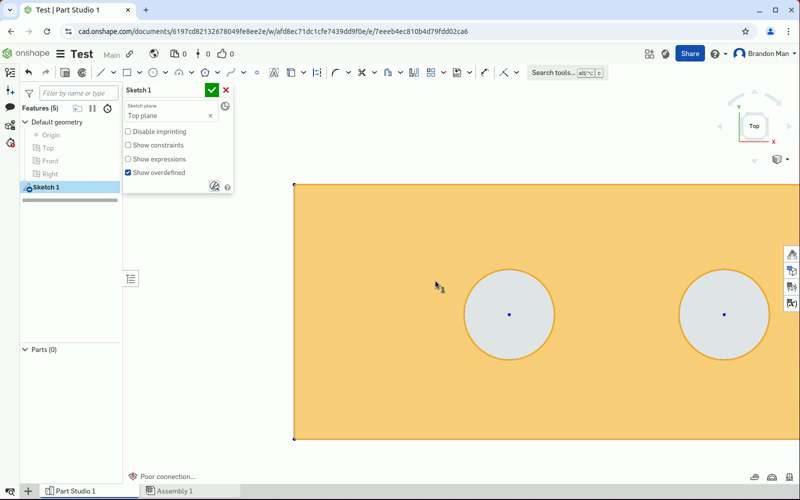
scroll(-6)
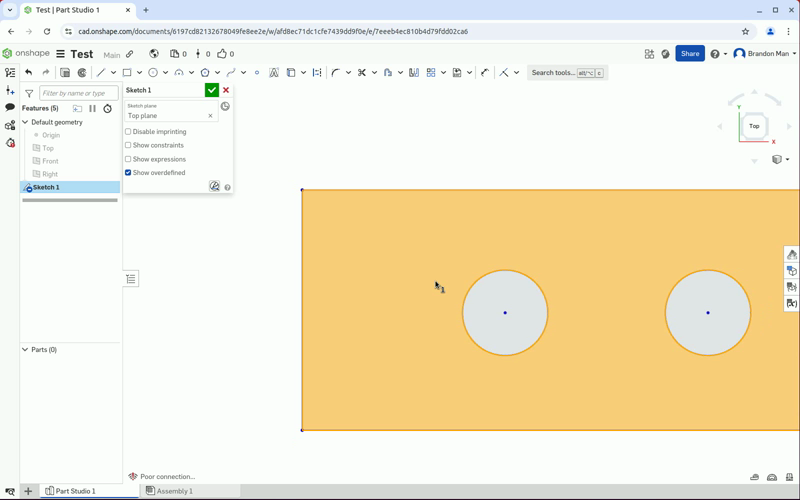
scroll(-6)
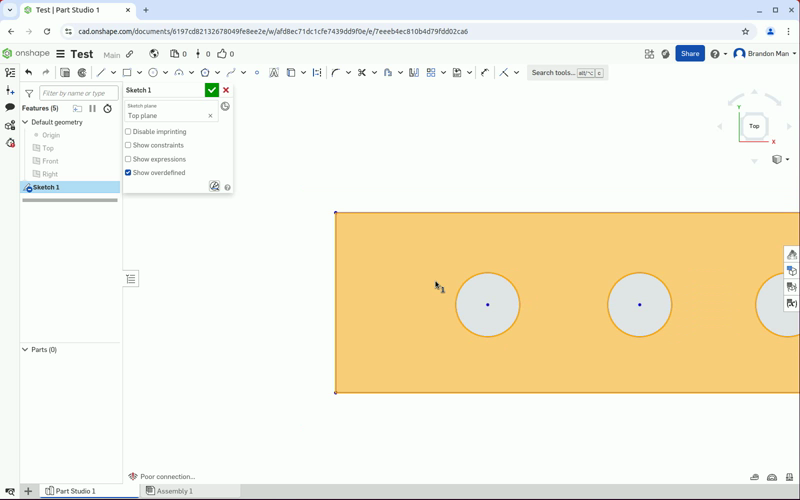
scroll(-6)
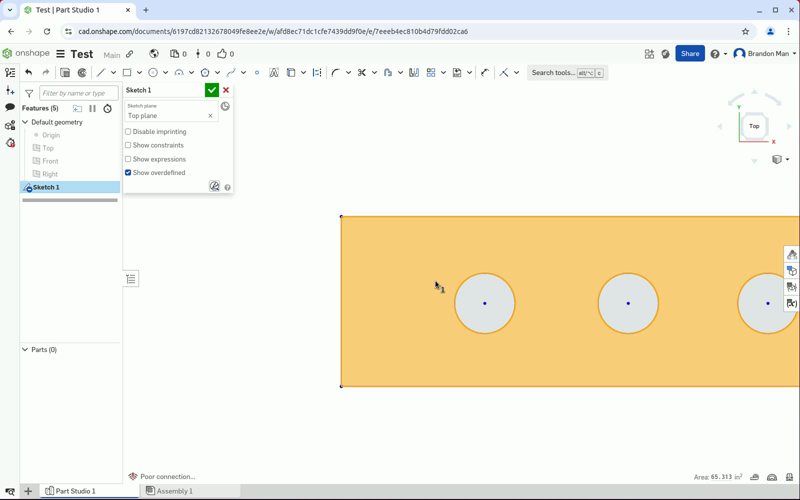
scroll(-6)
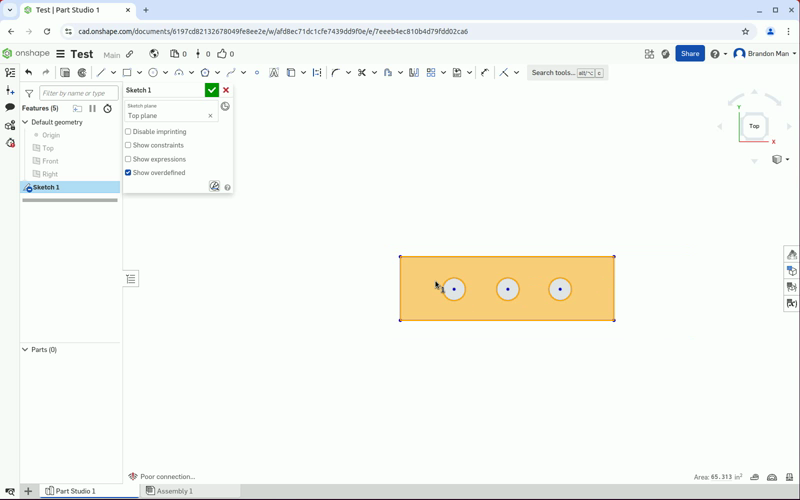
scroll(-6)
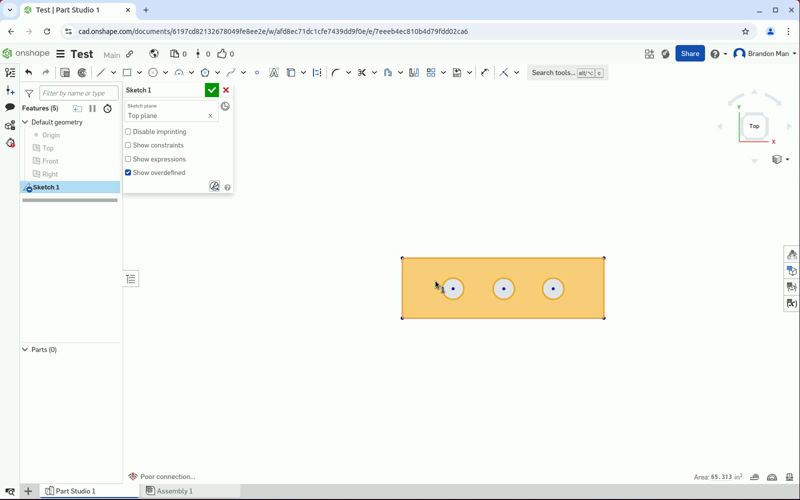
scroll(-6)
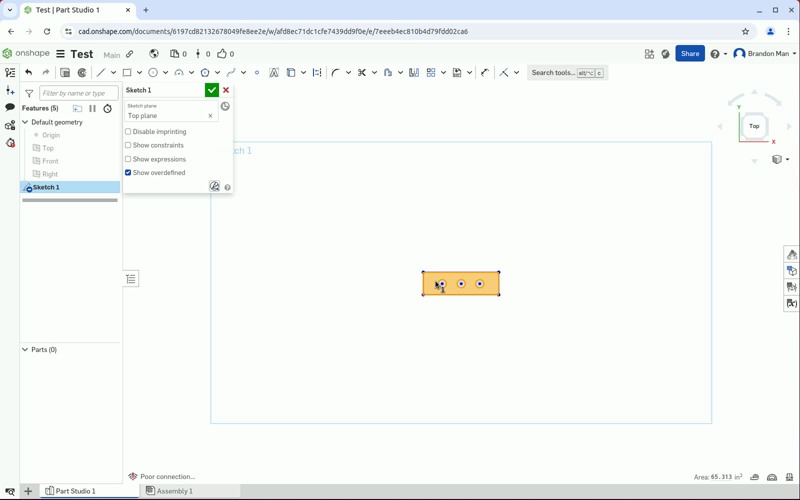
mouse_move(73, 352)
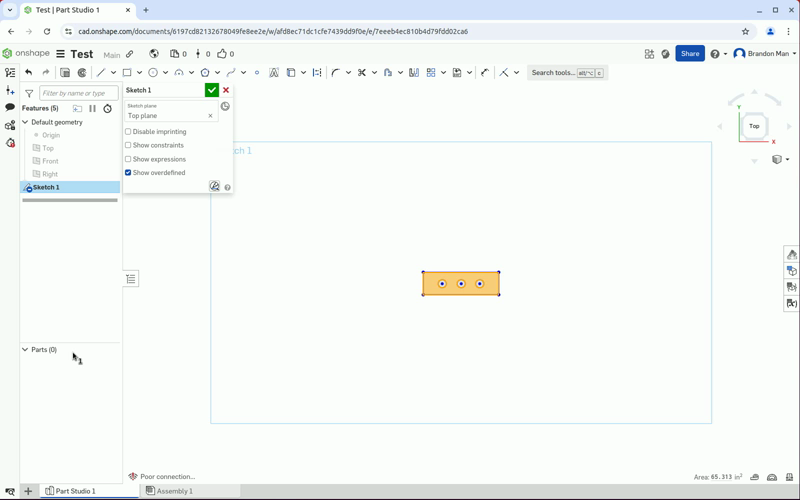
key(shift+y)
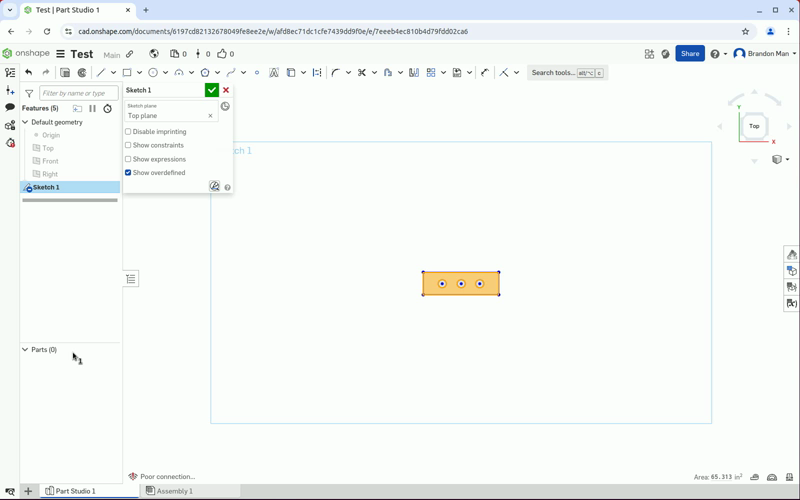
key(shift+e)
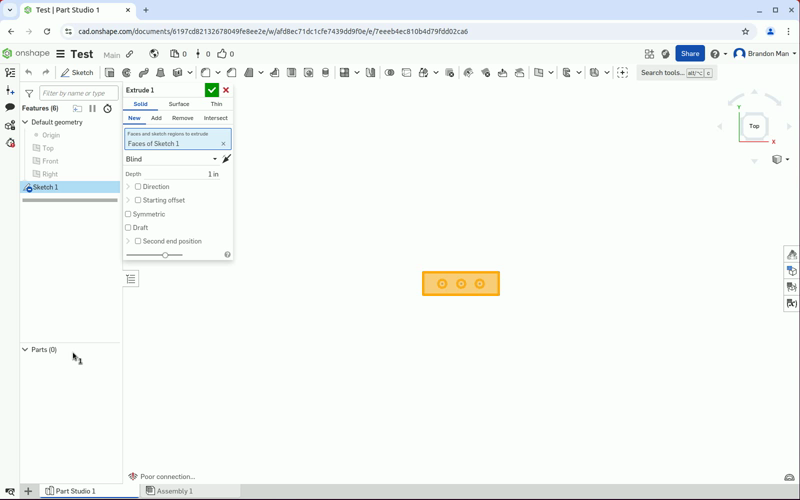
mouse_move(143, 106)
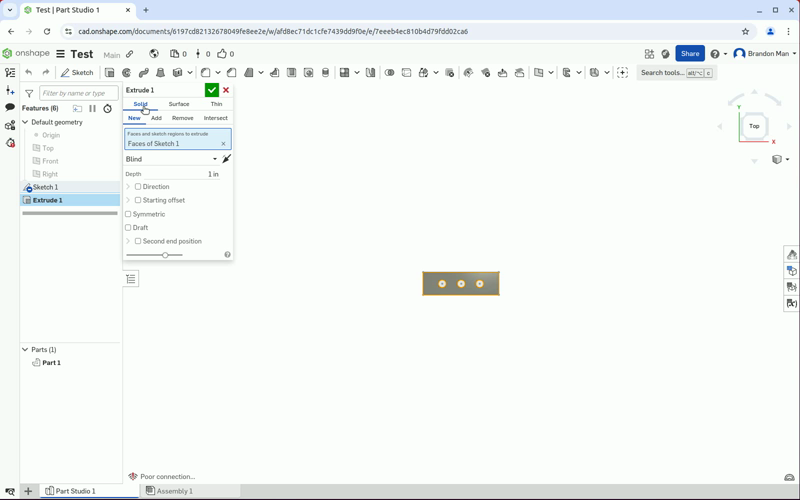
click(143, 106)
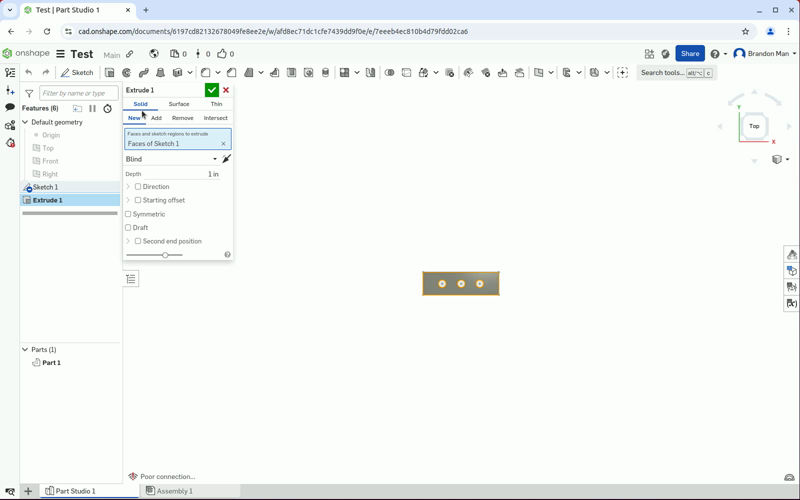
mouse_move(137, 120)
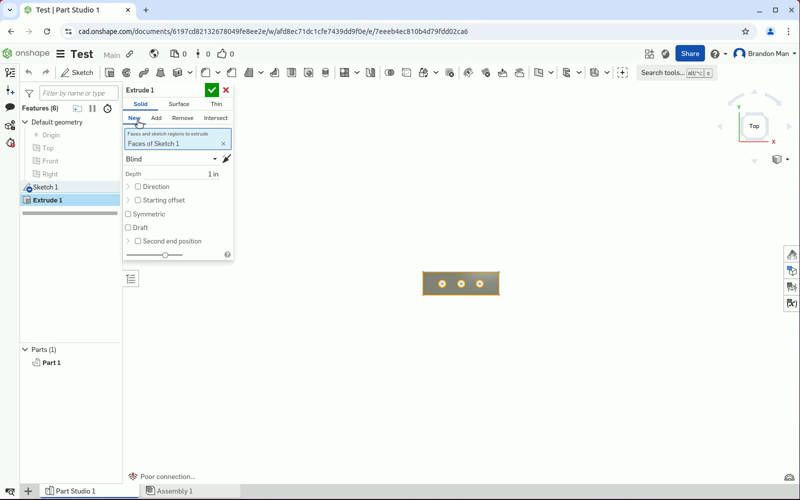
click(137, 120)
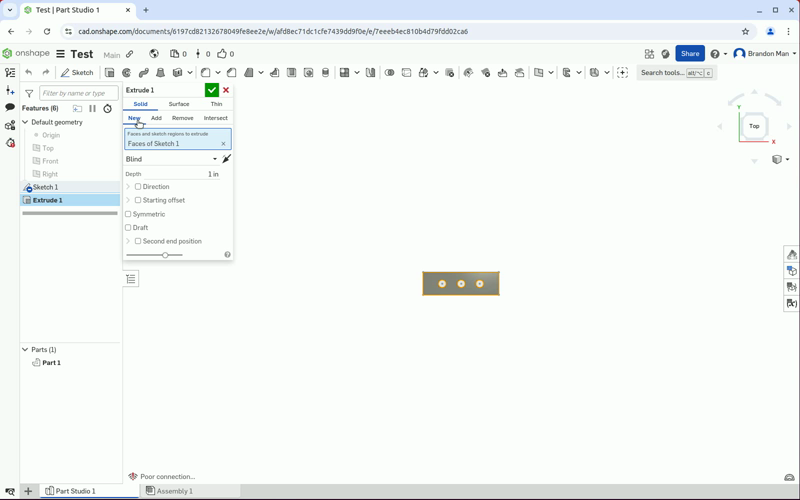
key(tab, 4)
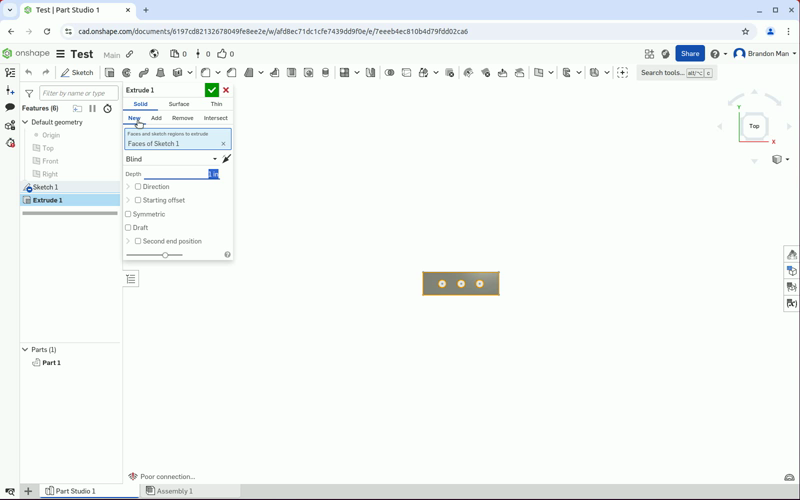
text(0.722)
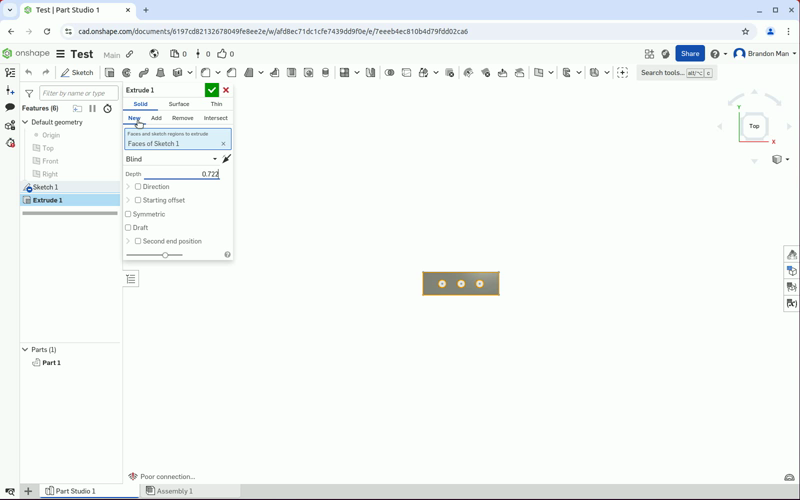
key(enter)
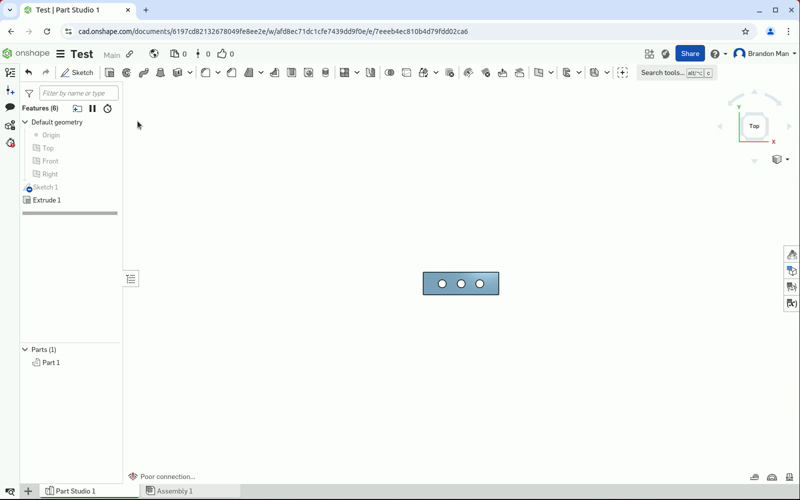
key(shift+h)
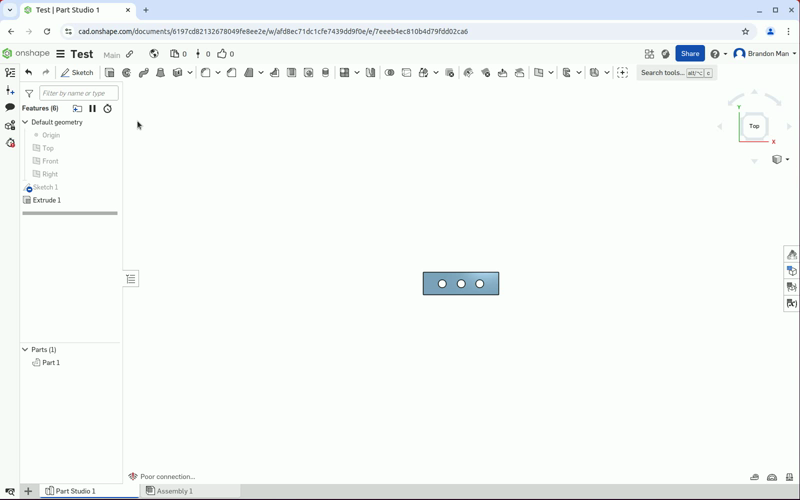
key(shift+h)
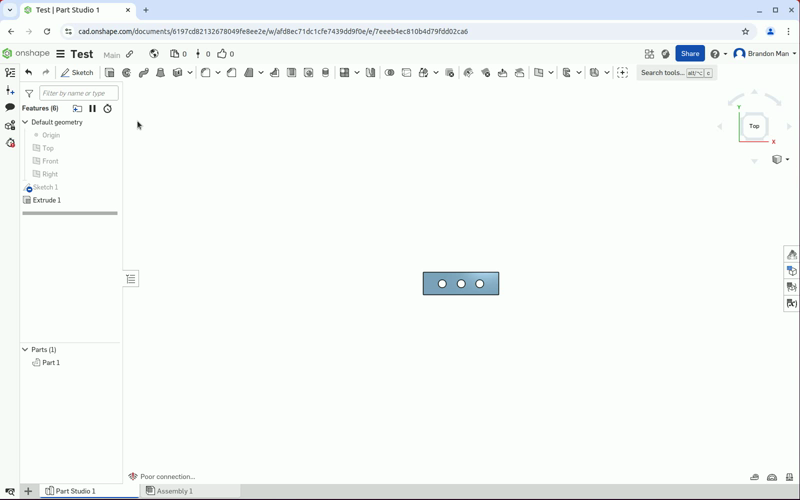
mouse_move(73, 189)
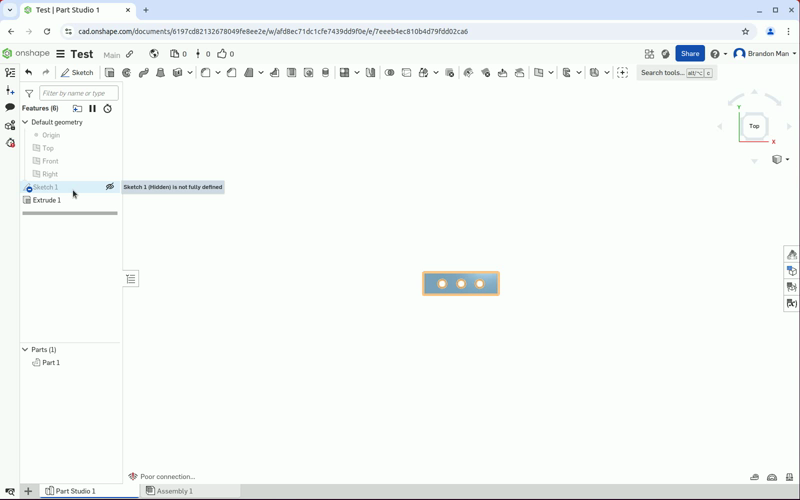
click(73, 189)
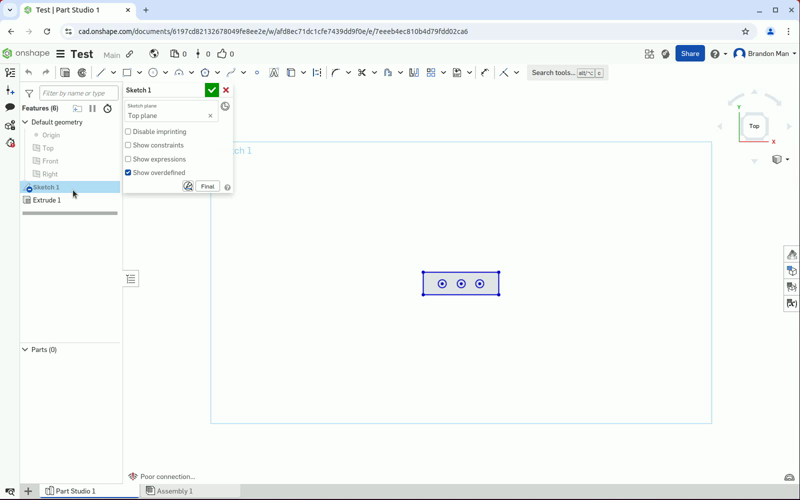
mouse_move(229, 92)
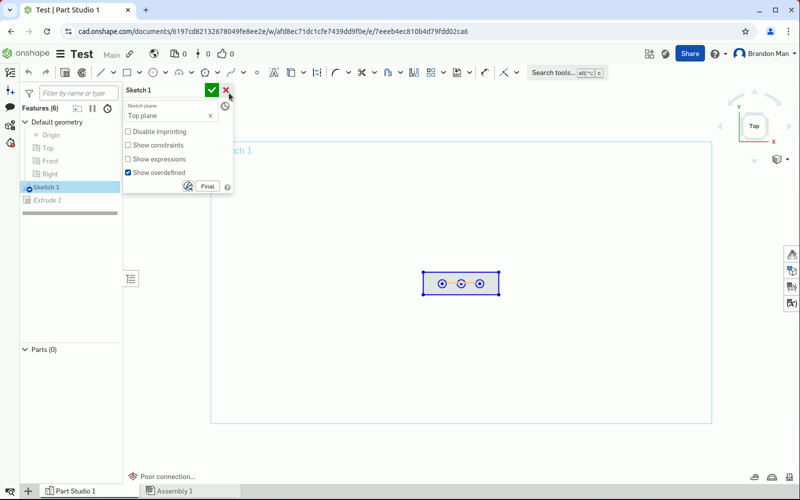
click(229, 92)
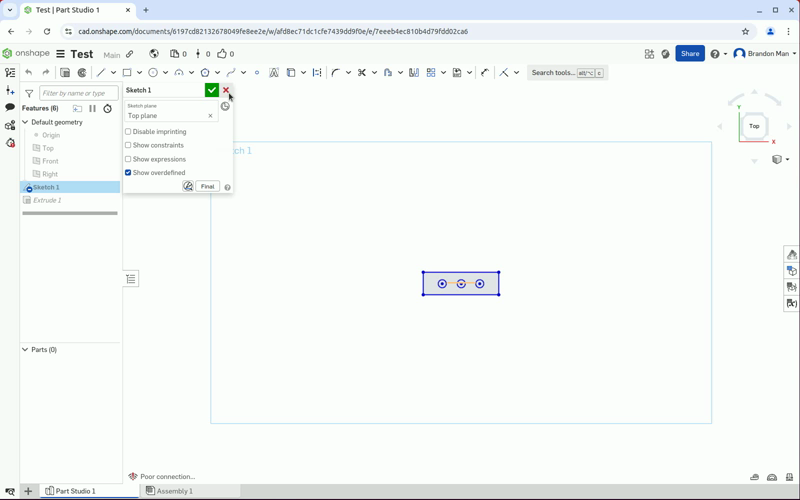
key(shift+s)
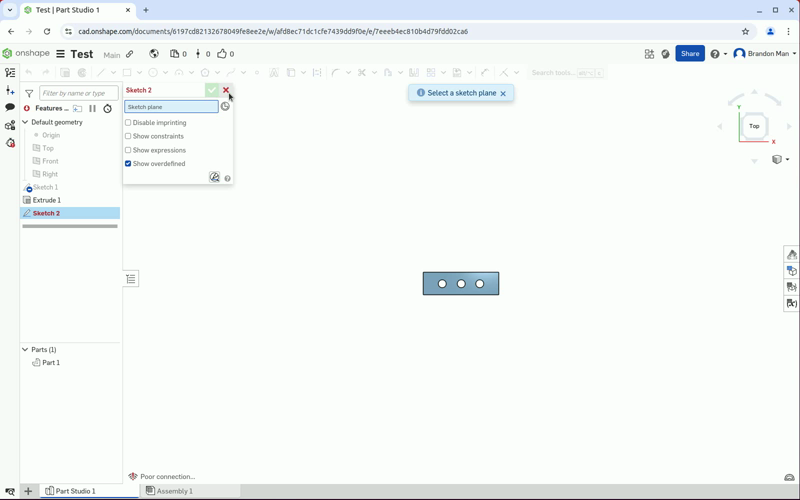
mouse_move(73, 150)
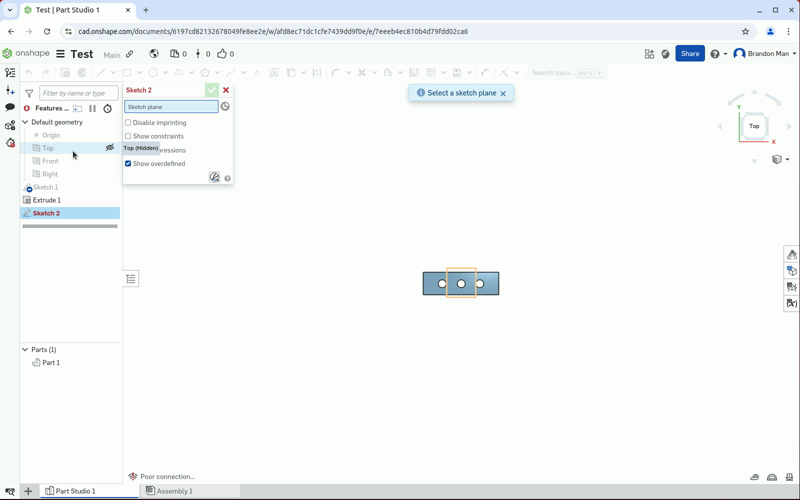
click(73, 150)
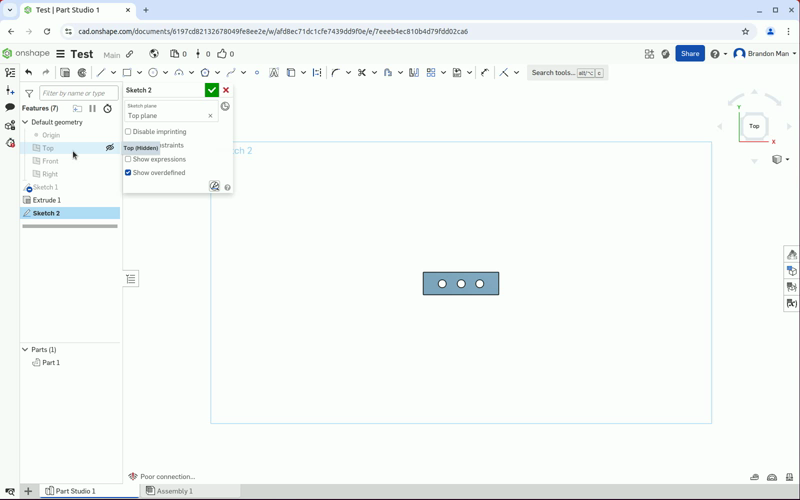
mouse_move(73, 352)
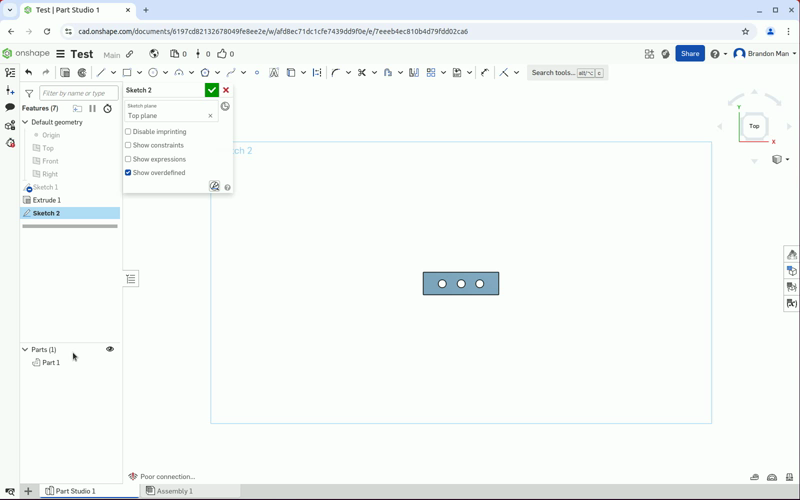
key(y)
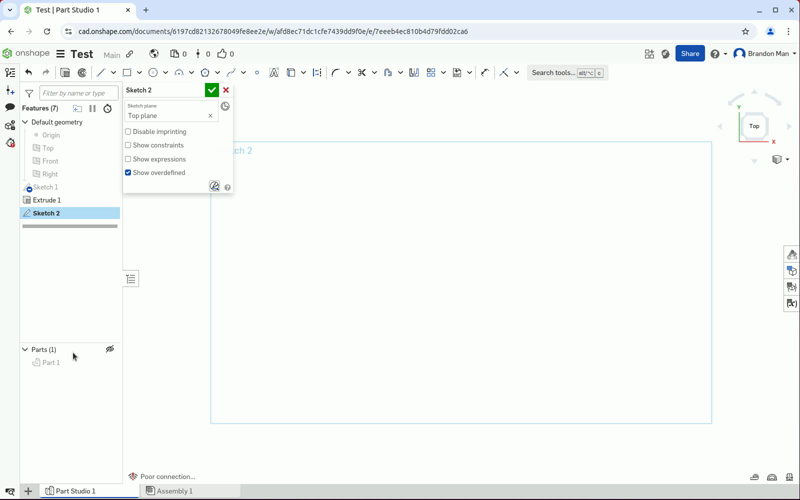
key(c)
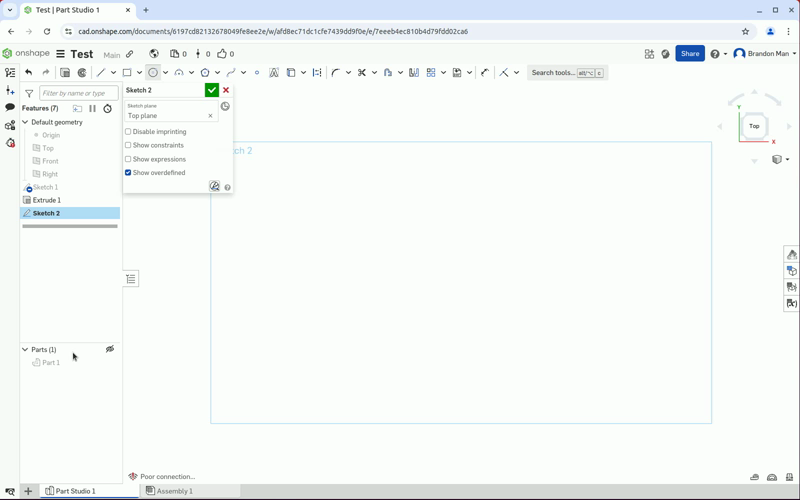
key_down(shift)
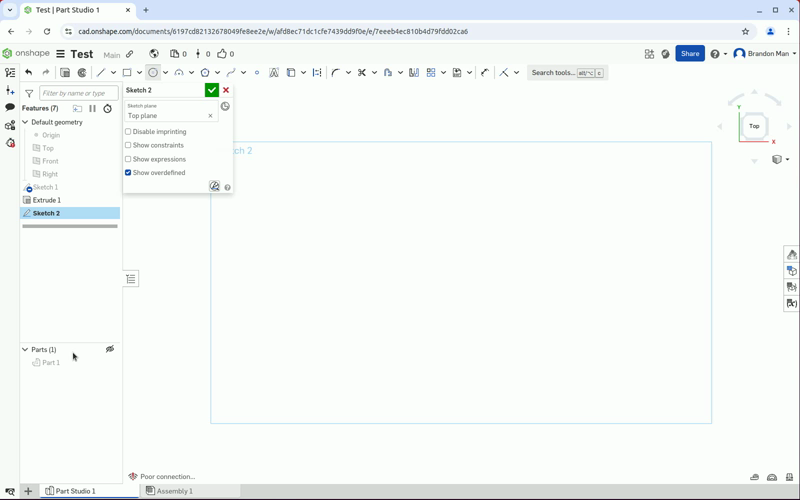
mouse_move(442, 282)
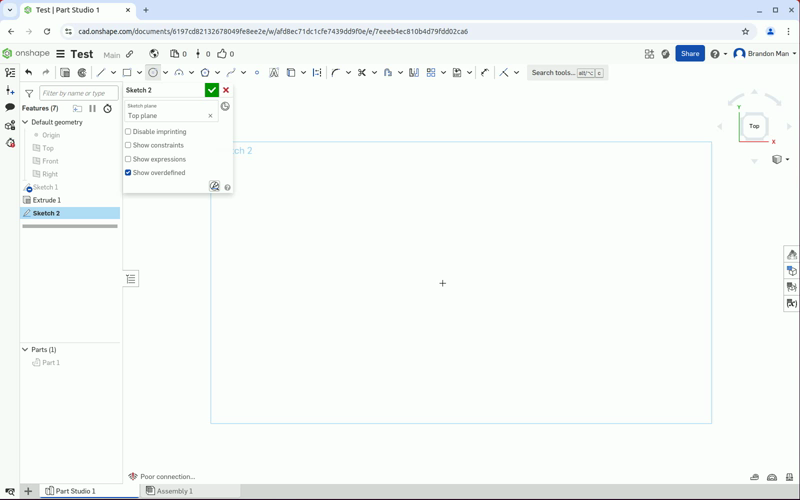
click(442, 282)
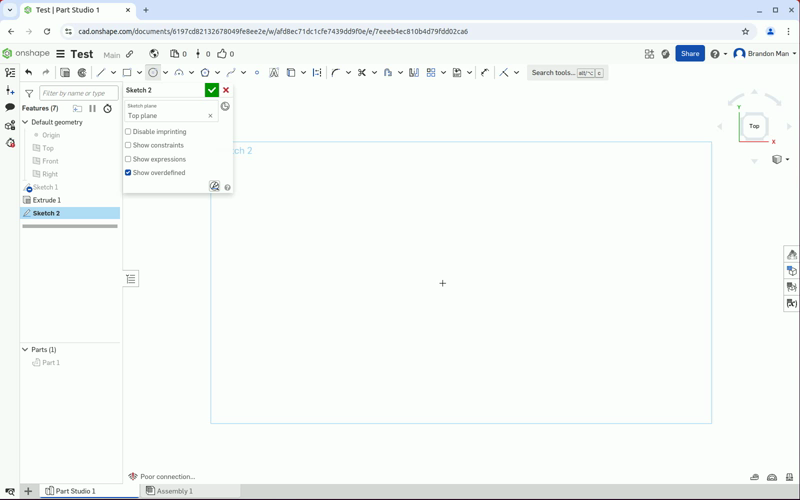
key_up(shift)
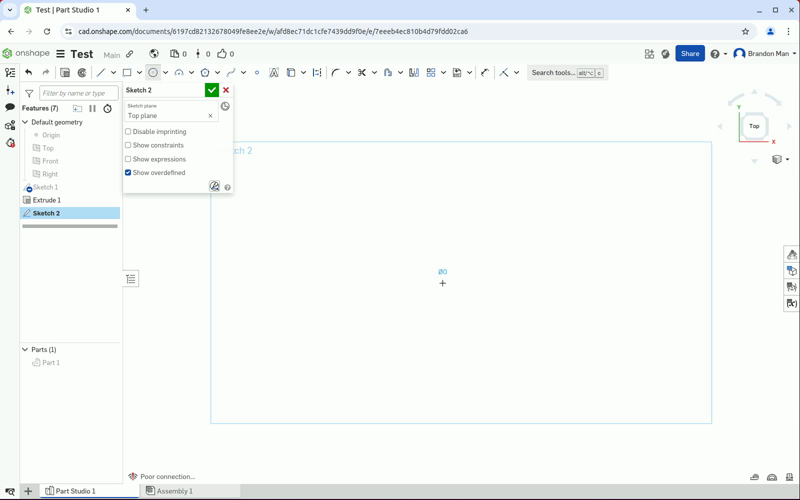
mouse_move(446, 282)
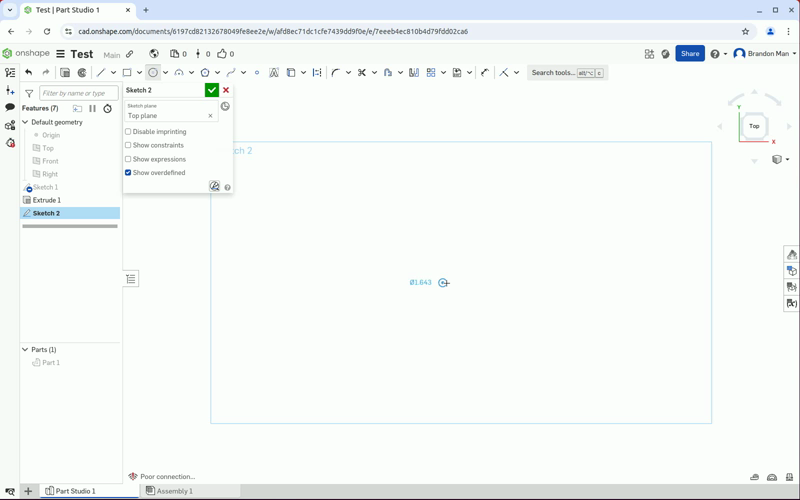
click(446, 282)
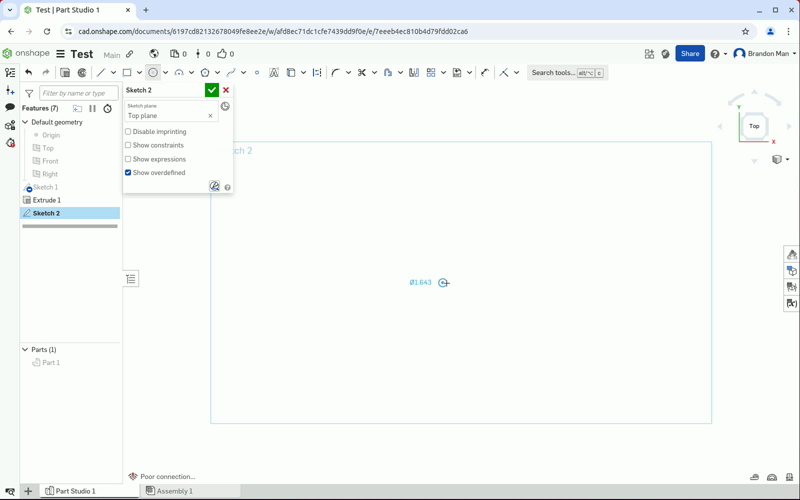
key(esc)
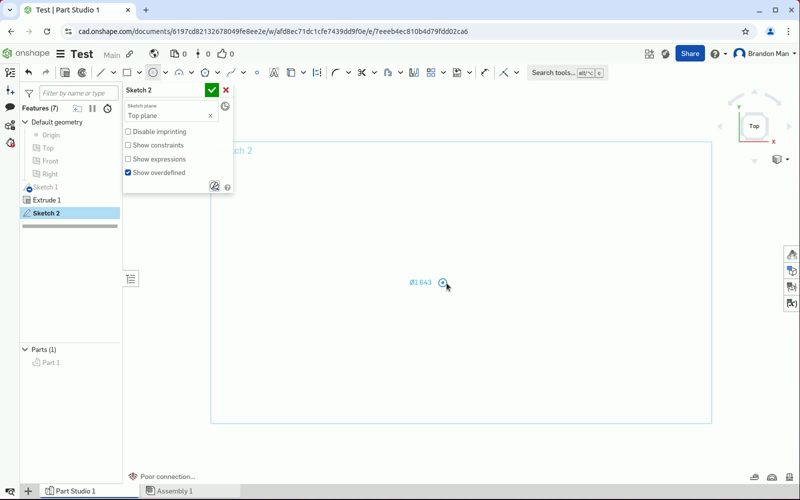
mouse_move(443, 284)
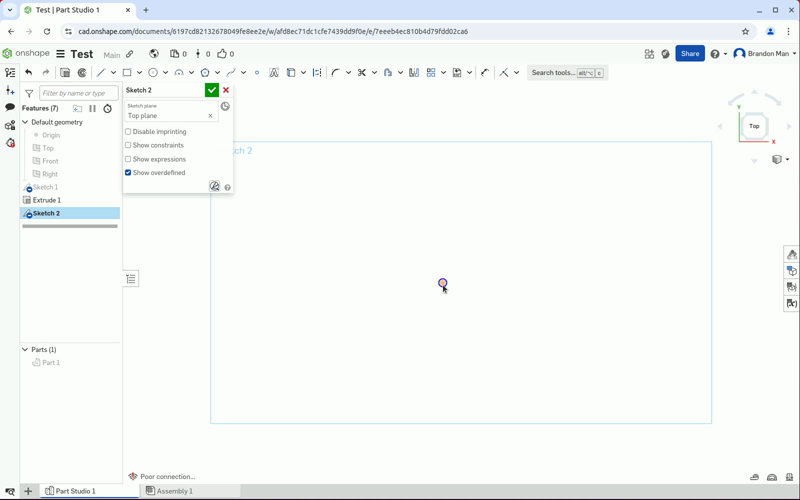
scroll(6)
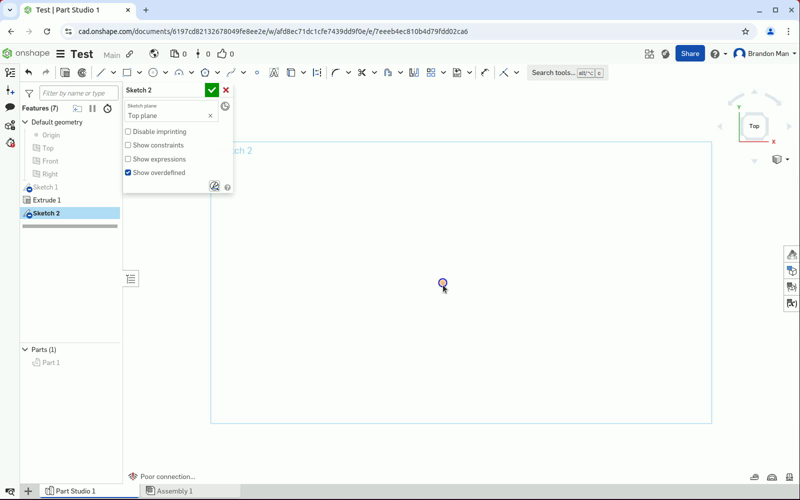
scroll(6)
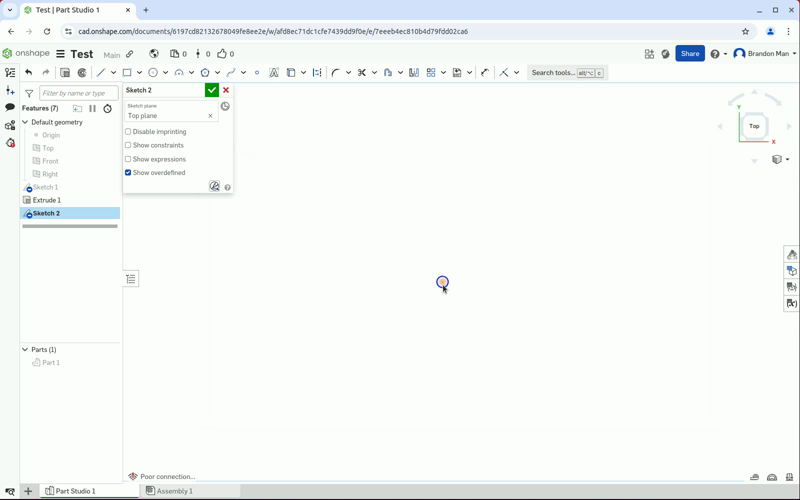
scroll(6)
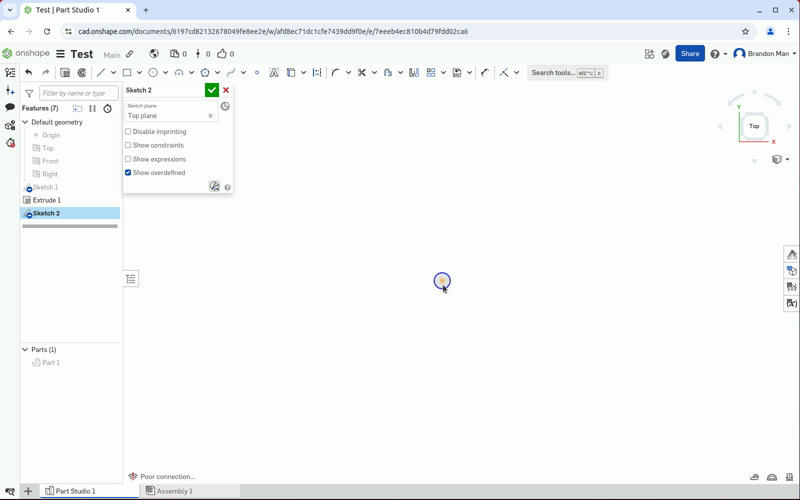
scroll(6)
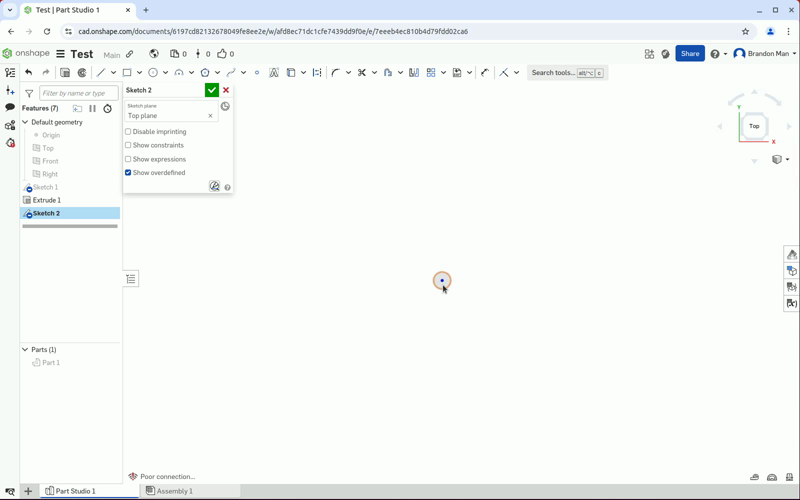
scroll(6)
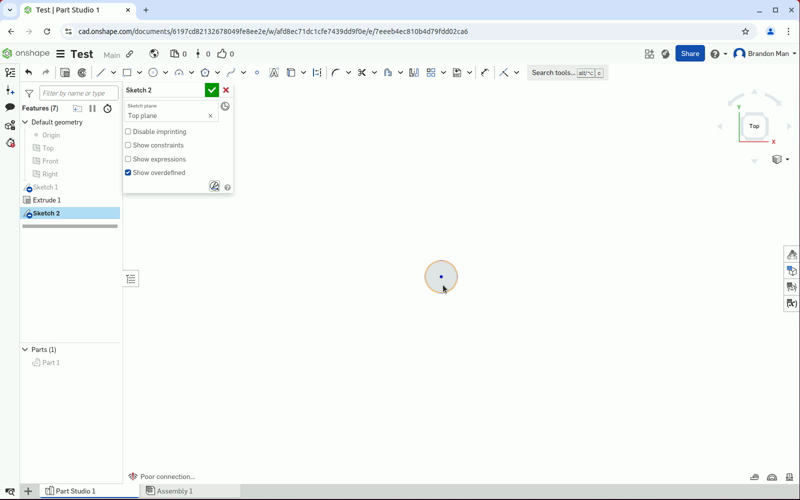
scroll(6)
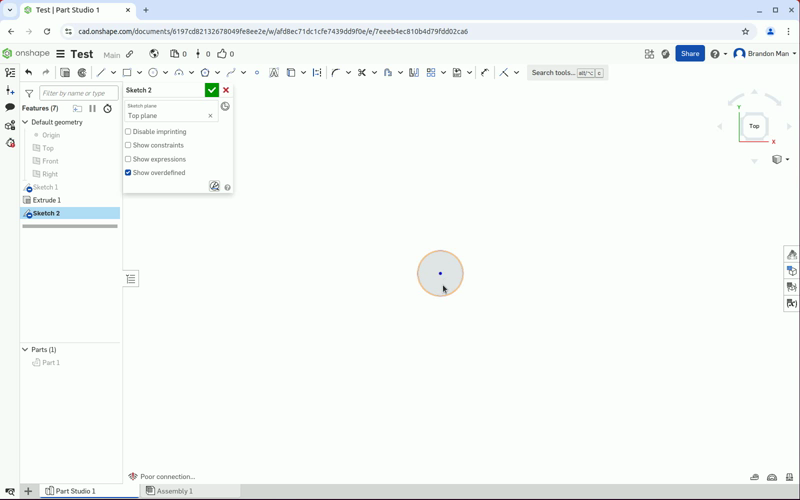
scroll(6)
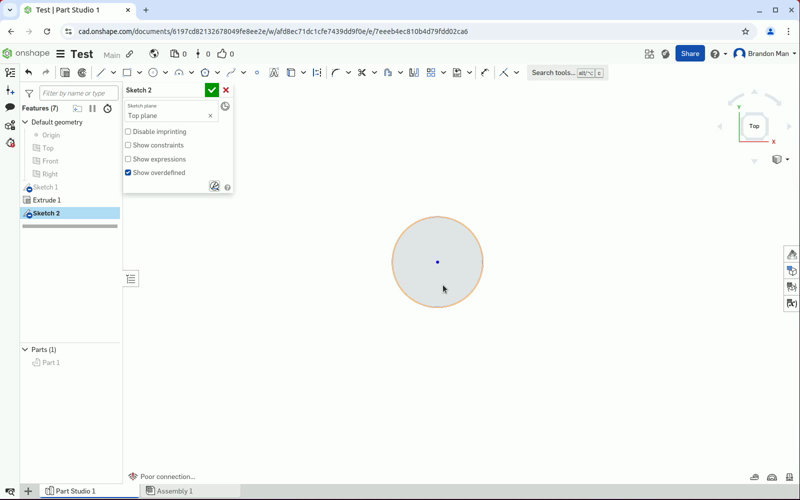
click(443, 284)
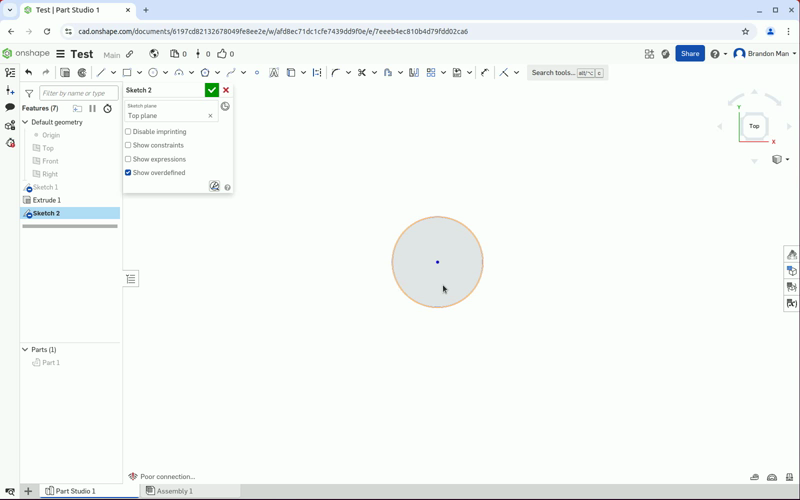
scroll(-6)
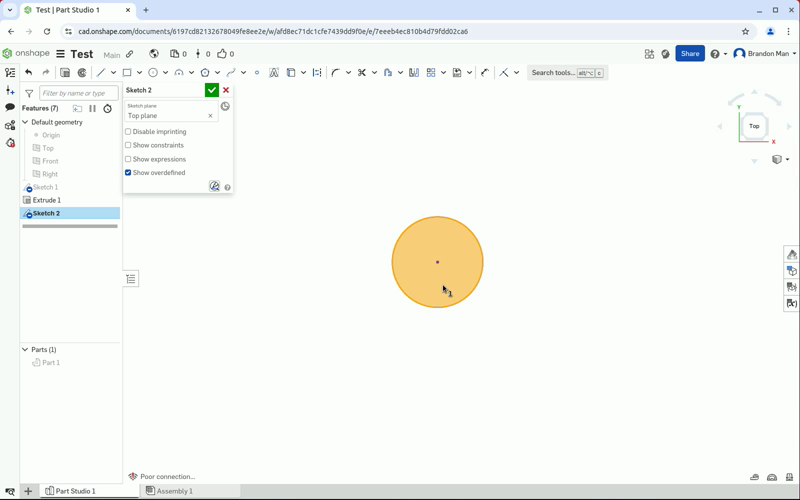
scroll(-6)
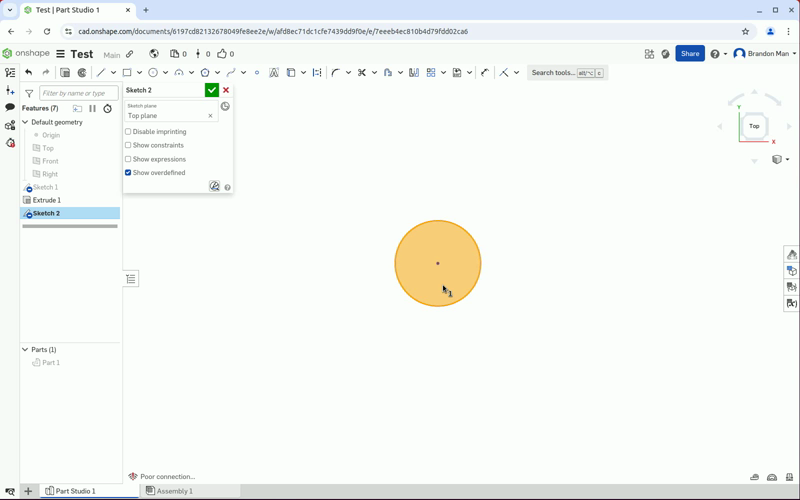
scroll(-6)
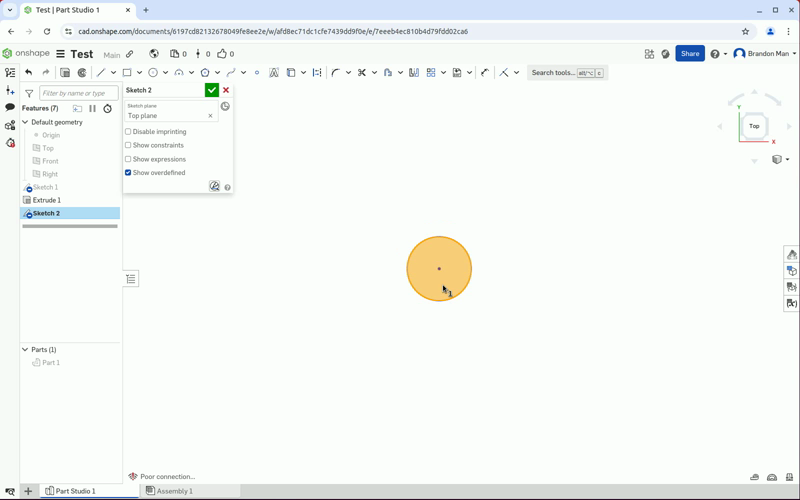
scroll(-6)
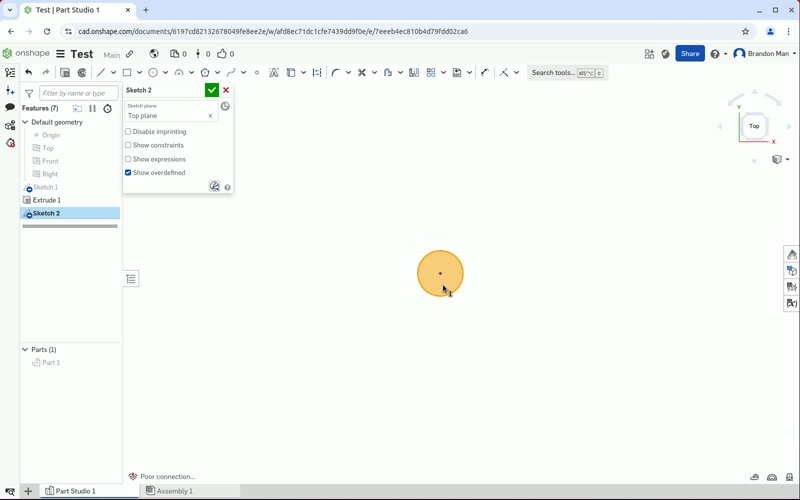
scroll(-6)
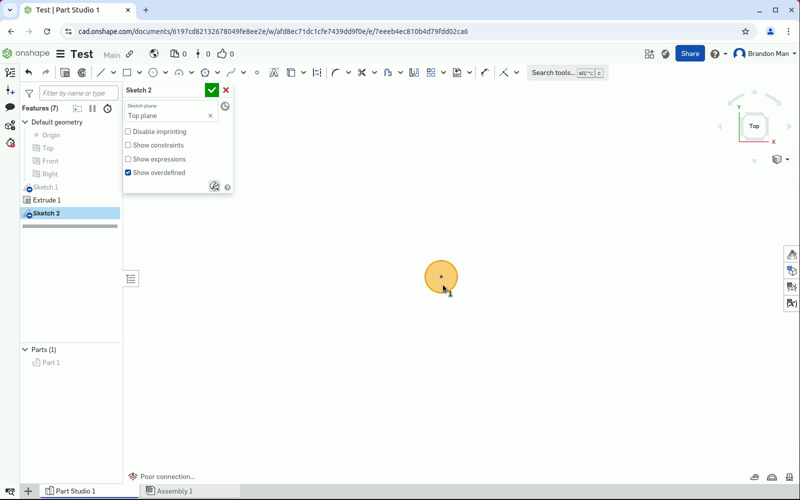
scroll(-6)
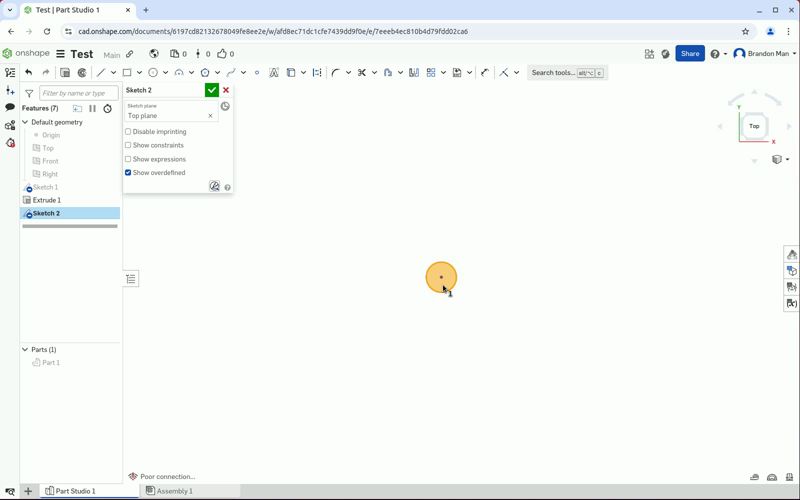
scroll(-6)
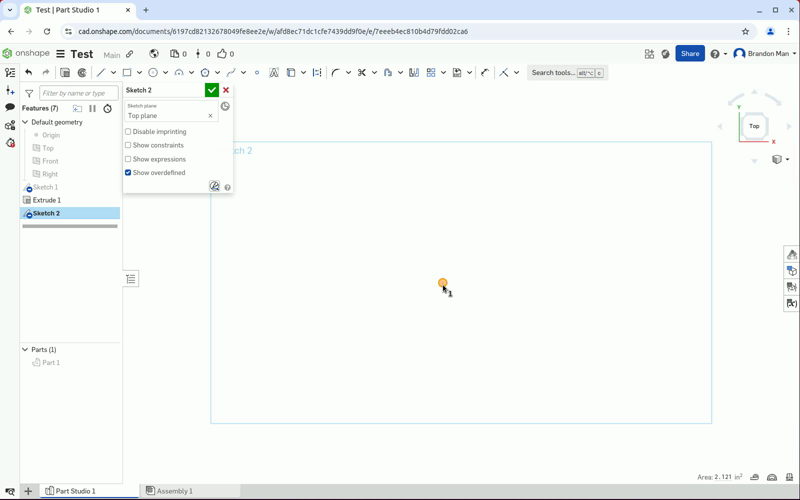
mouse_move(73, 352)
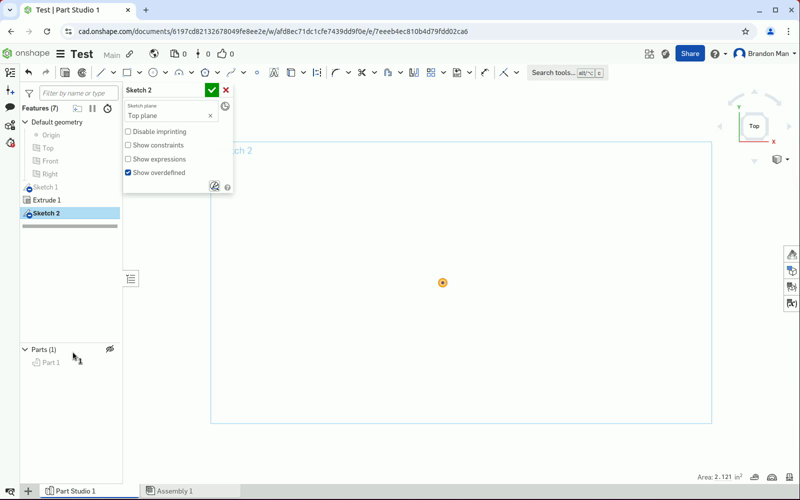
key(shift+y)
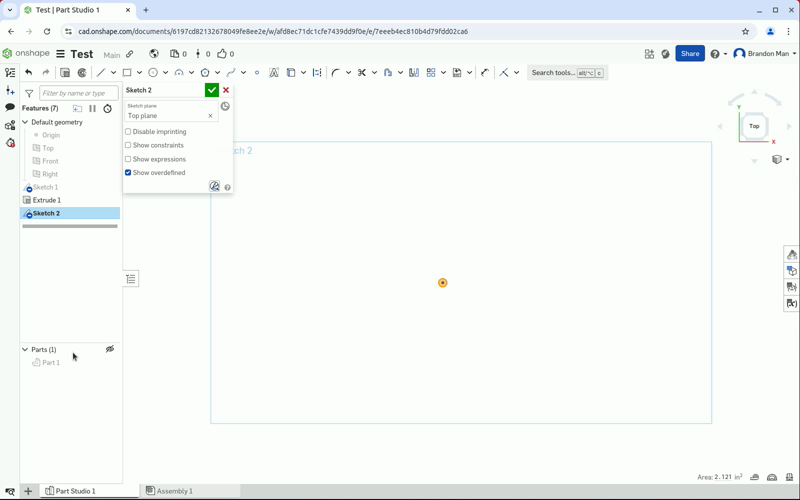
key(shift+e)
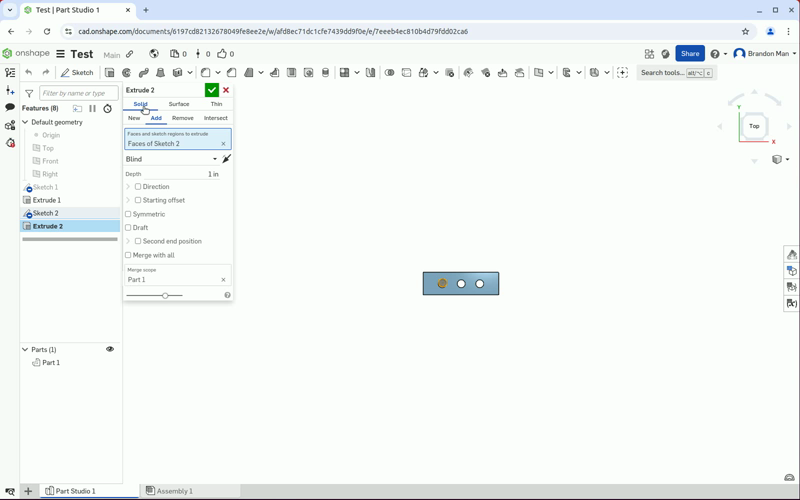
mouse_move(143, 106)
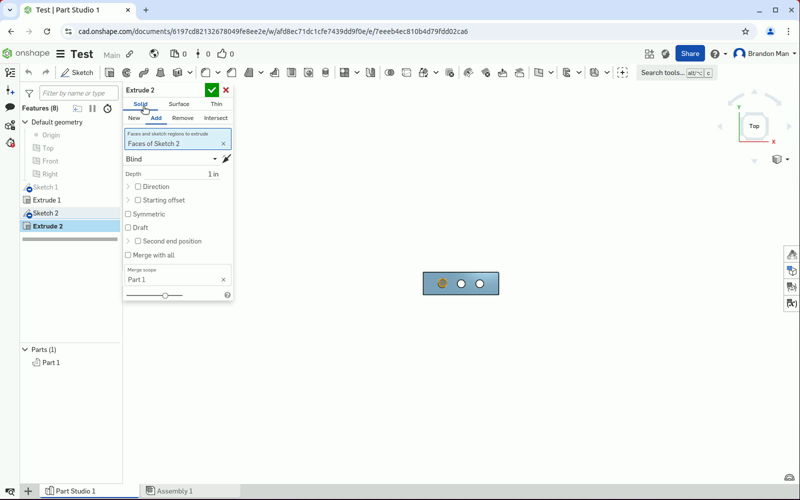
click(143, 106)
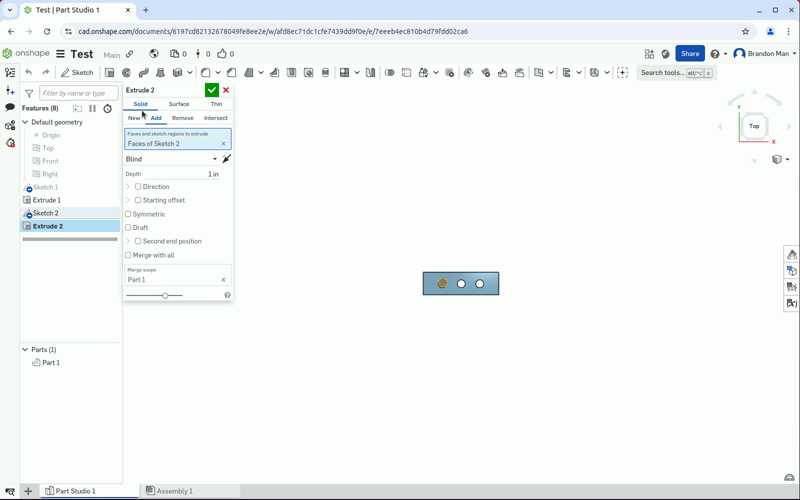
mouse_move(137, 120)
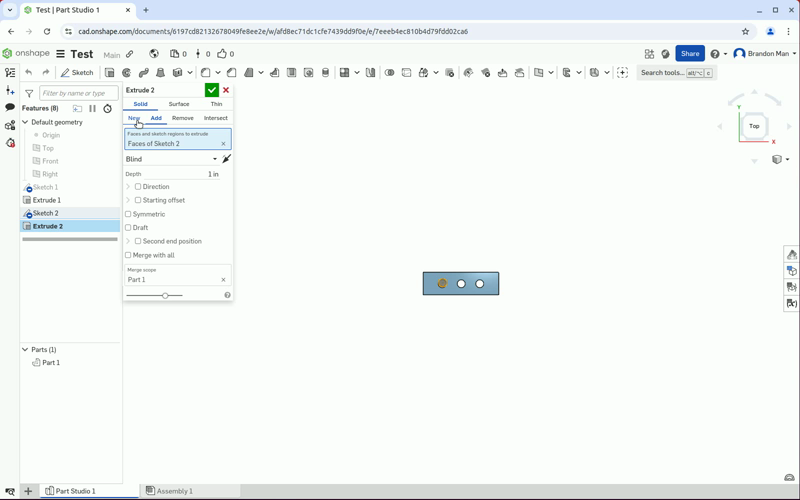
click(137, 120)
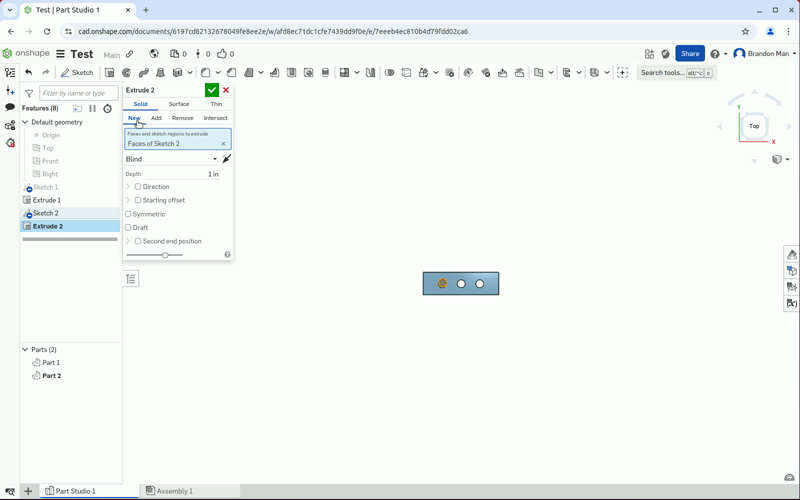
key(tab, 4)
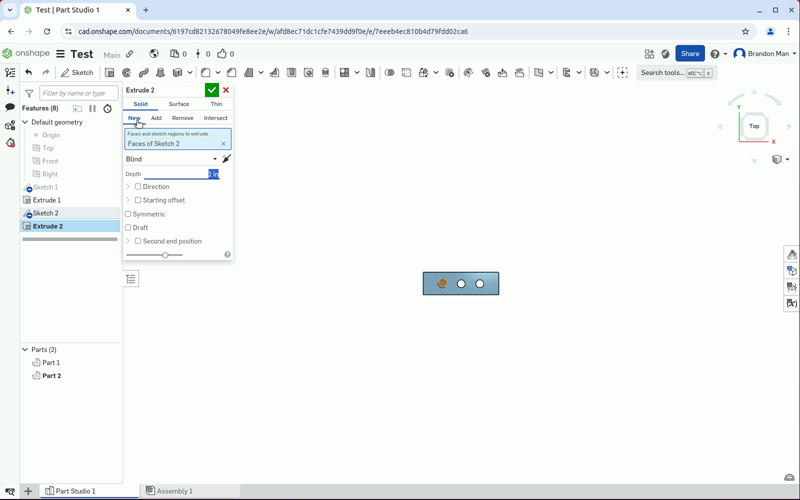
text(0.722)
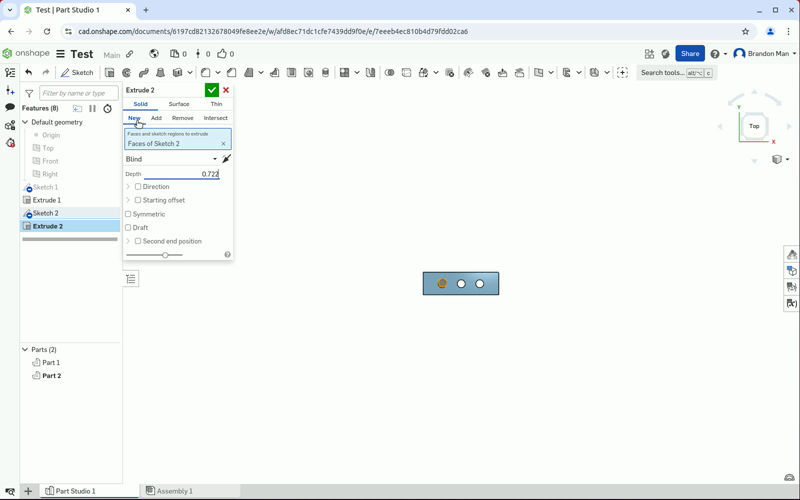
key(enter)
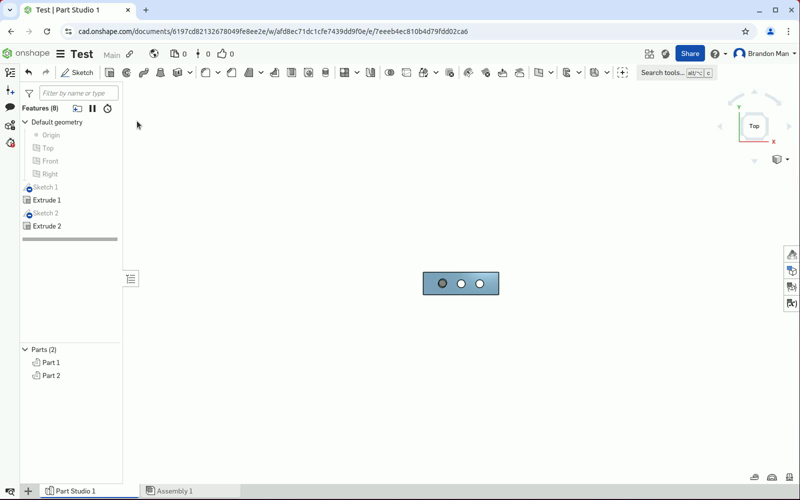
key(shift+h)
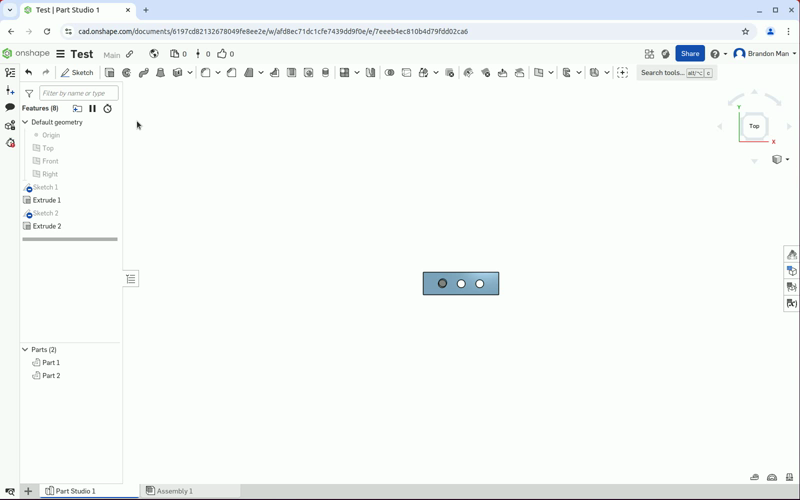
key(shift+h)
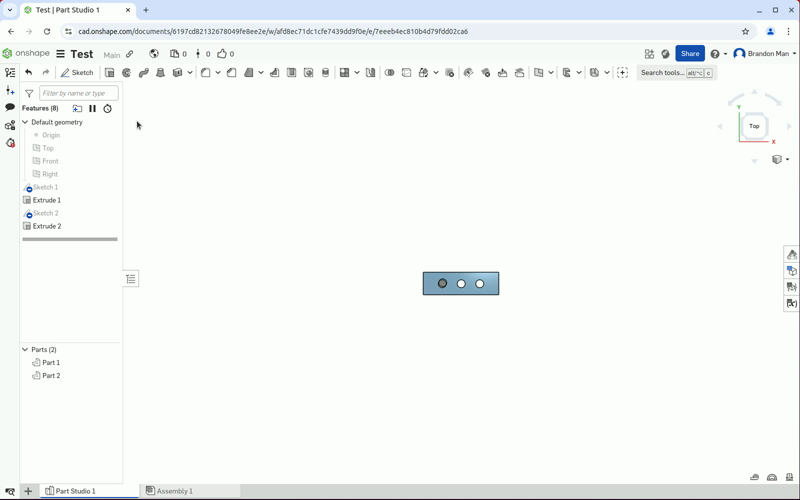
mouse_move(73, 189)
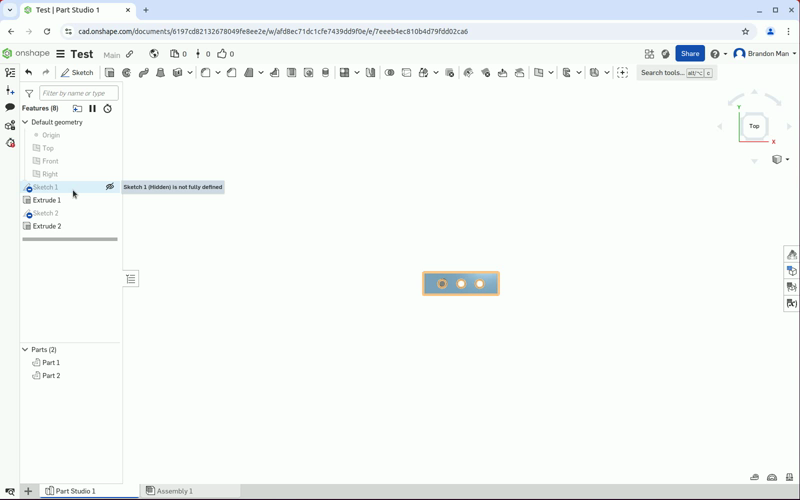
click(73, 189)
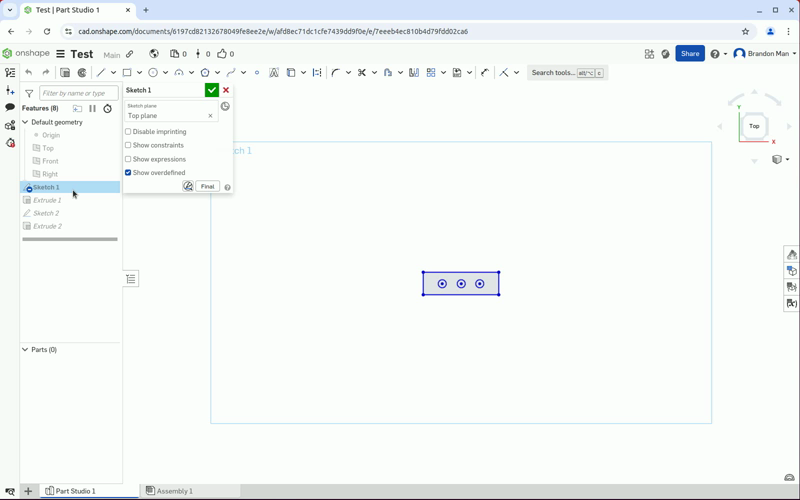
mouse_move(229, 92)
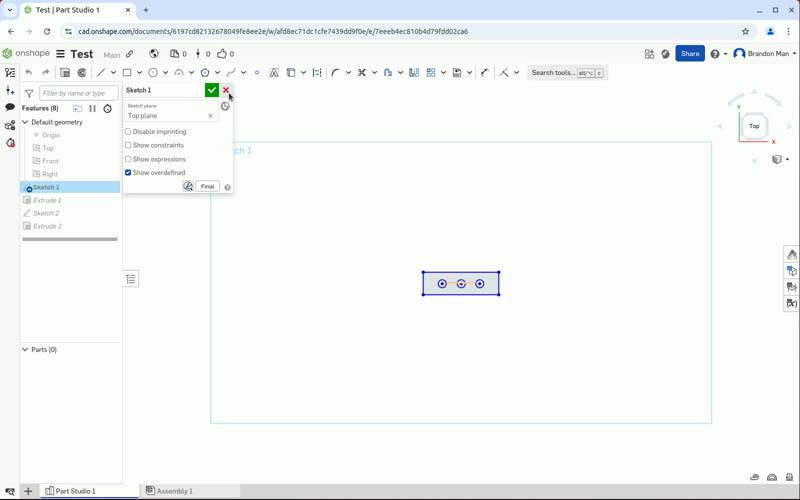
click(229, 92)
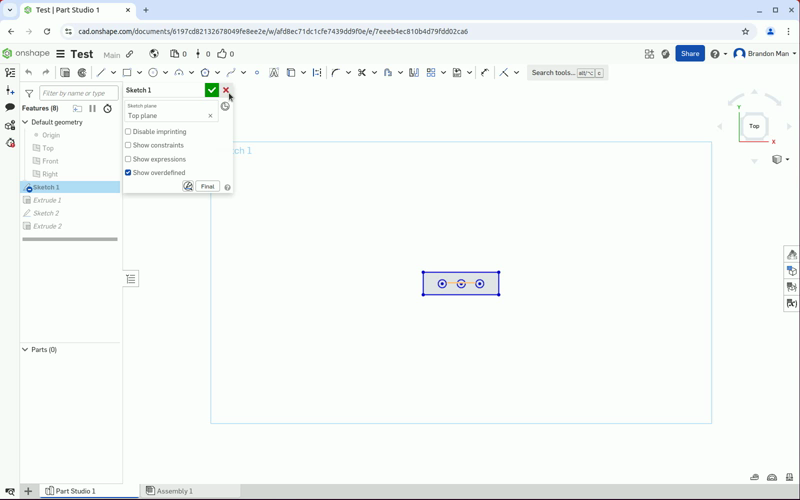
key(shift+s)
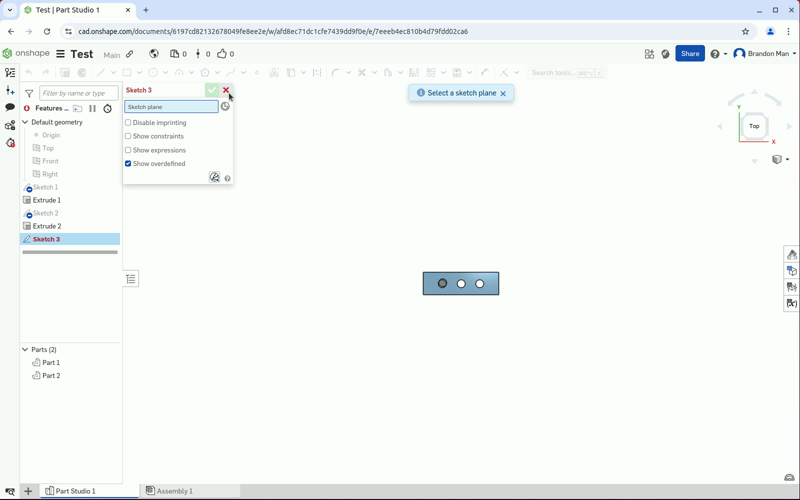
mouse_move(73, 150)
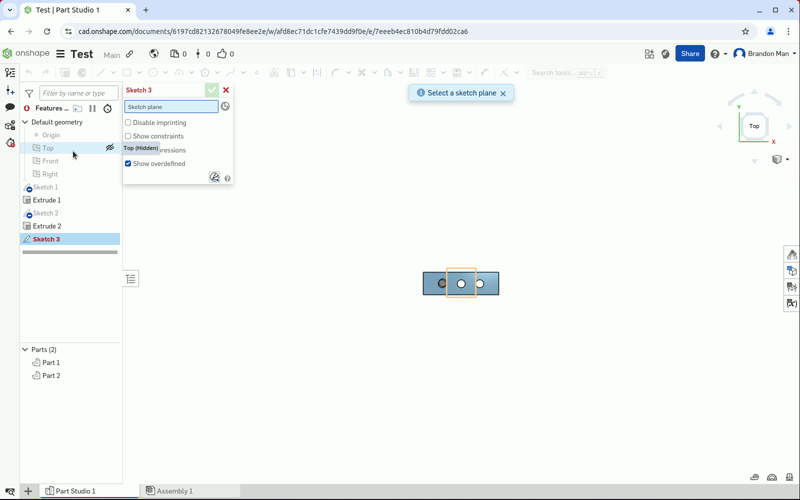
click(73, 150)
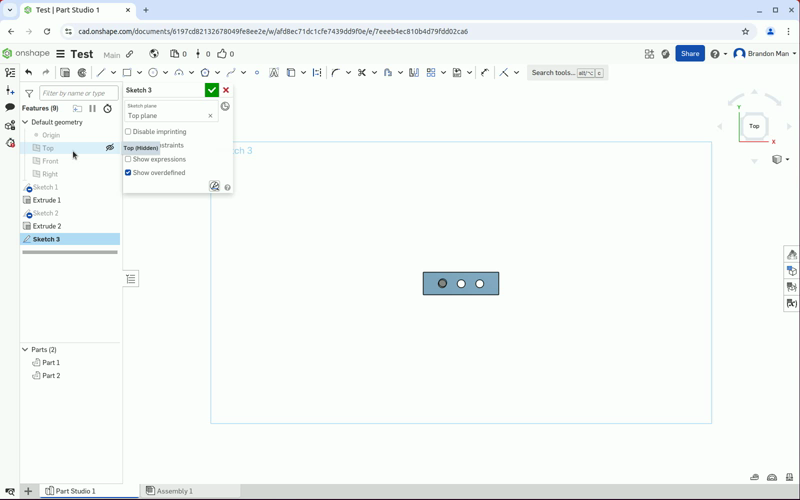
mouse_move(73, 352)
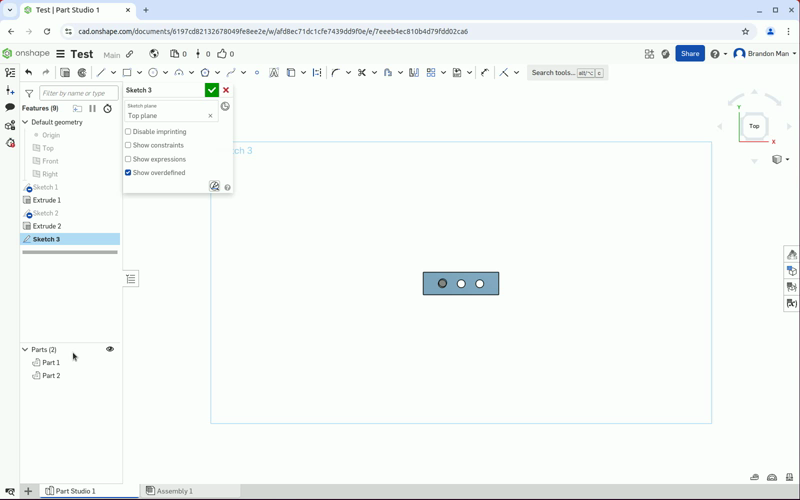
key(y)
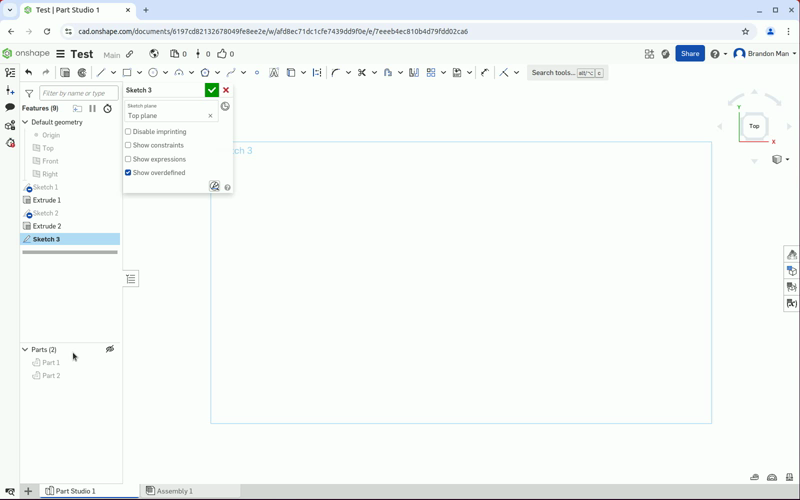
key(c)
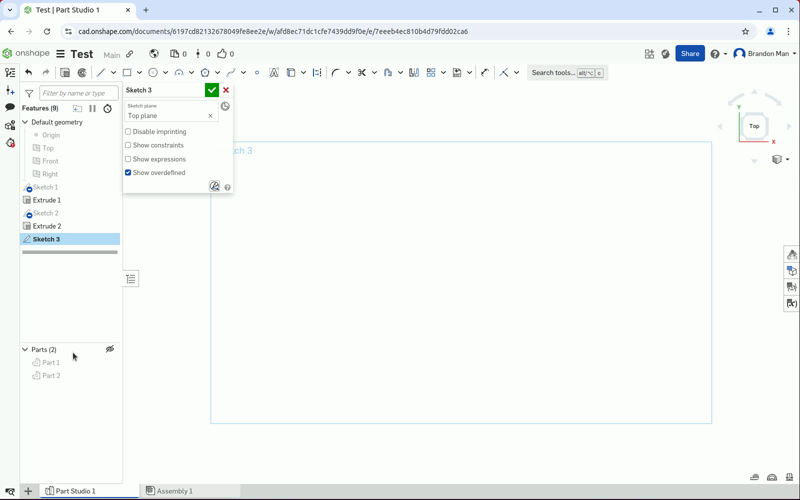
key_down(shift)
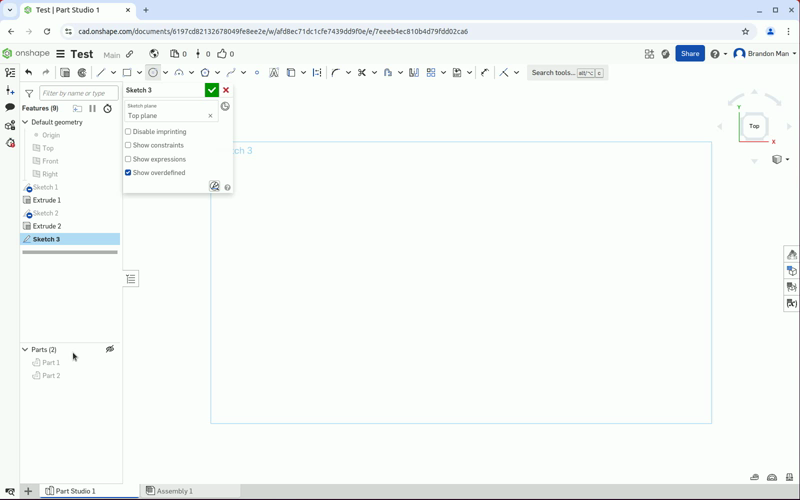
mouse_move(461, 282)
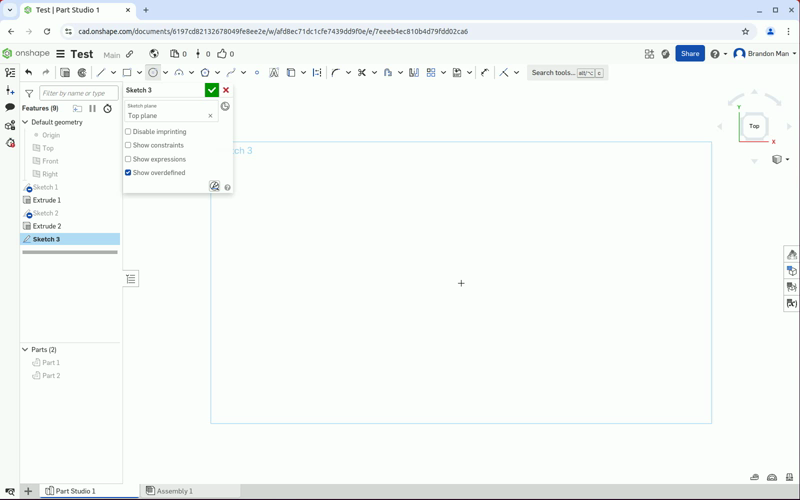
click(461, 282)
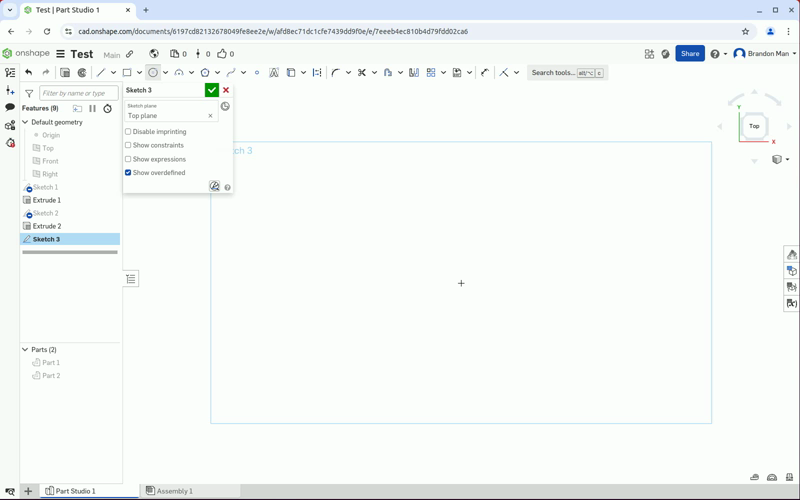
key_up(shift)
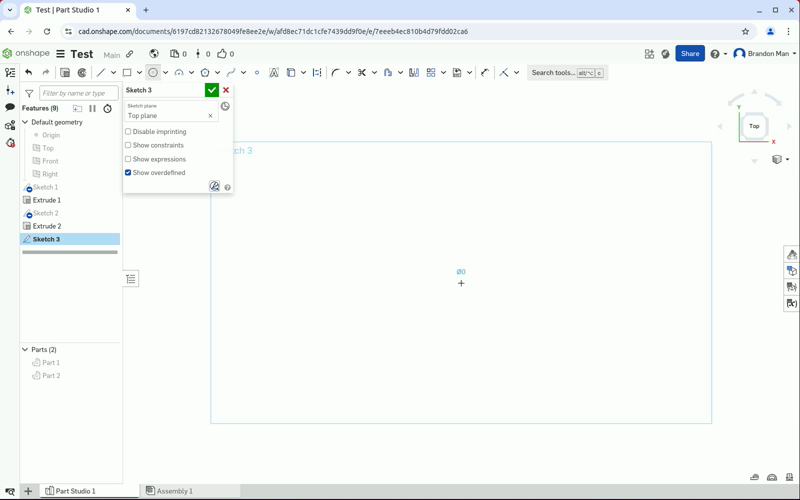
mouse_move(465, 282)
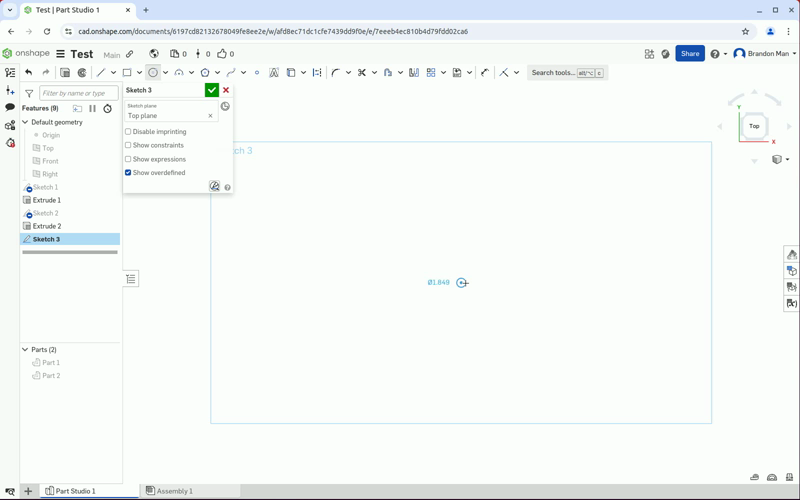
click(465, 282)
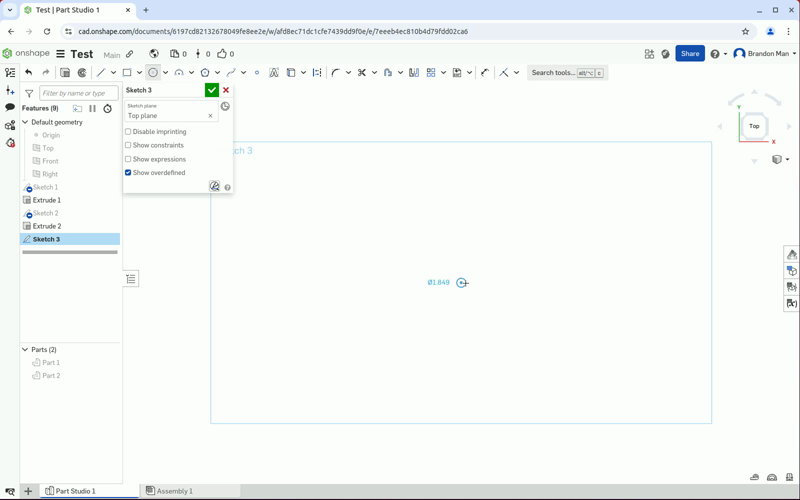
key(esc)
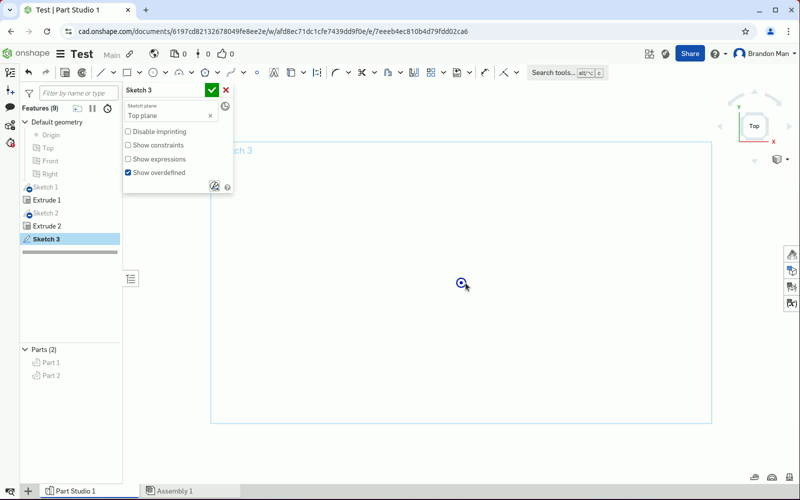
mouse_move(463, 283)
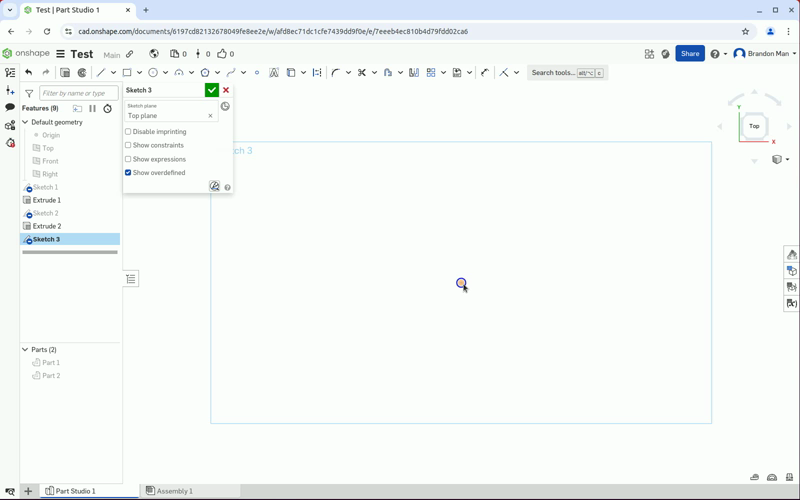
scroll(6)
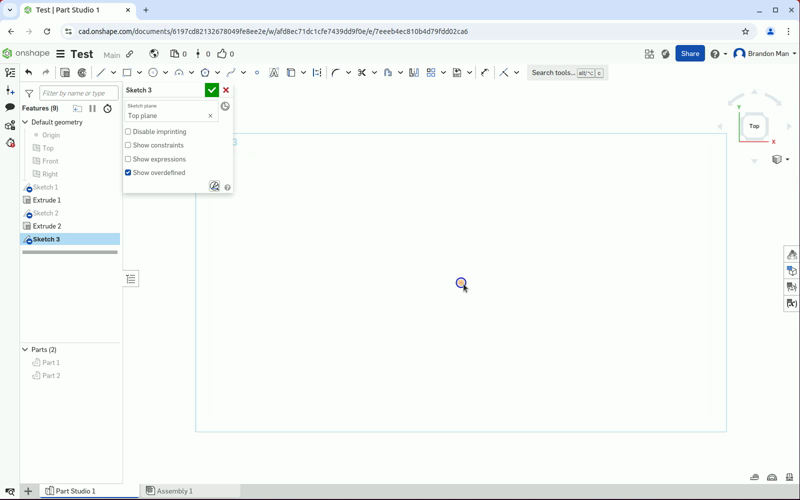
scroll(6)
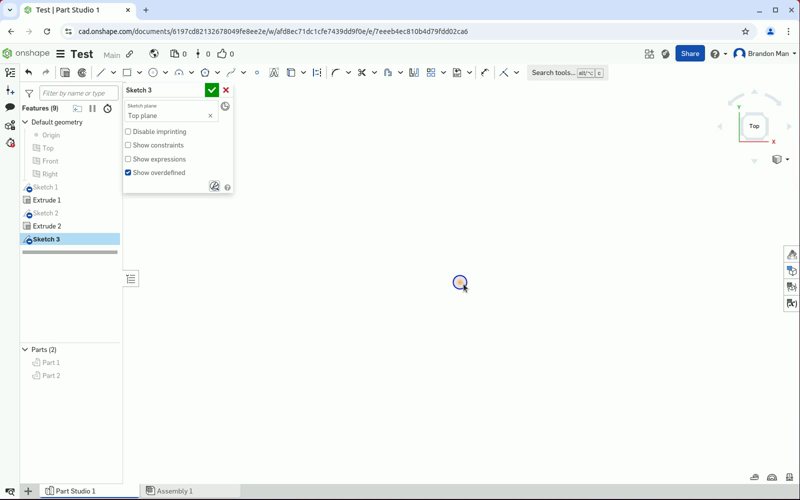
scroll(6)
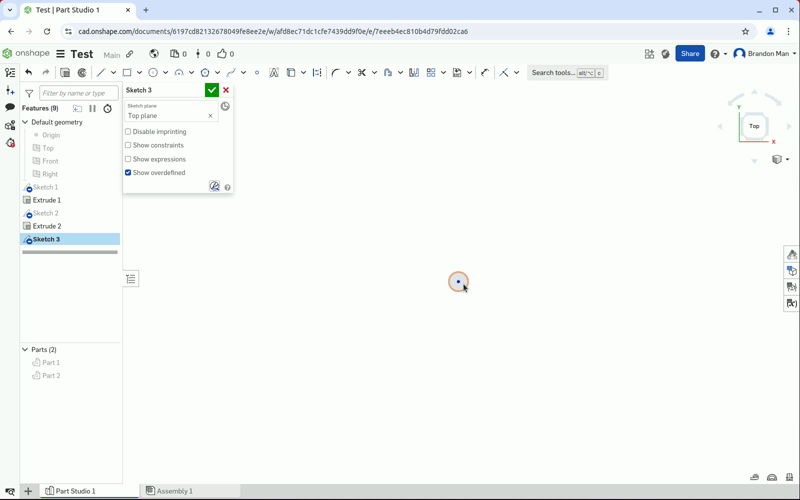
scroll(6)
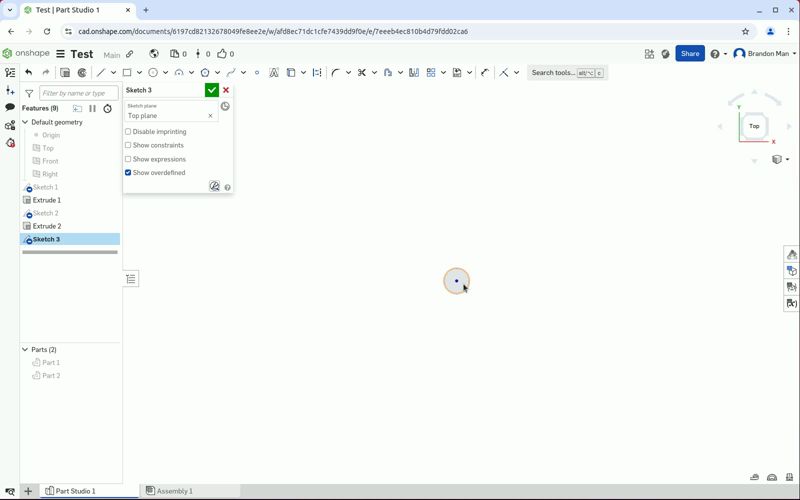
scroll(6)
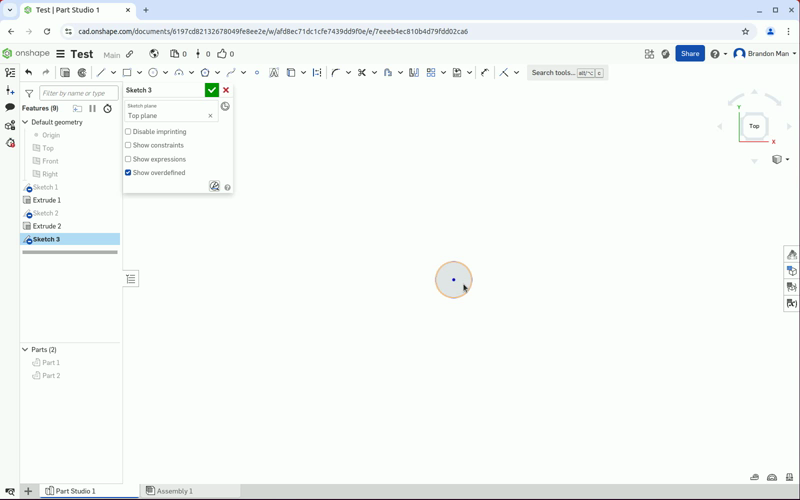
scroll(6)
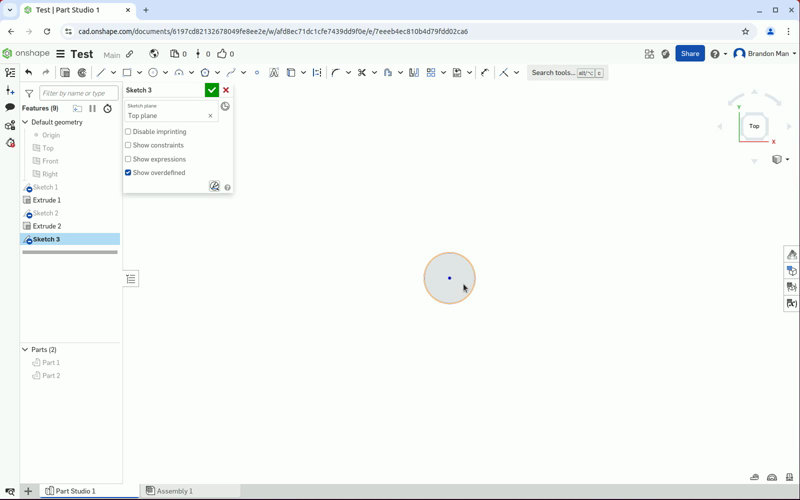
scroll(6)
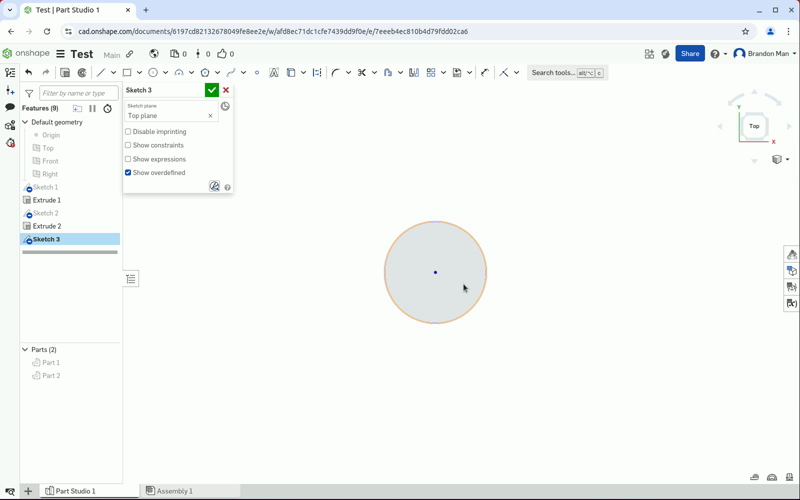
click(463, 283)
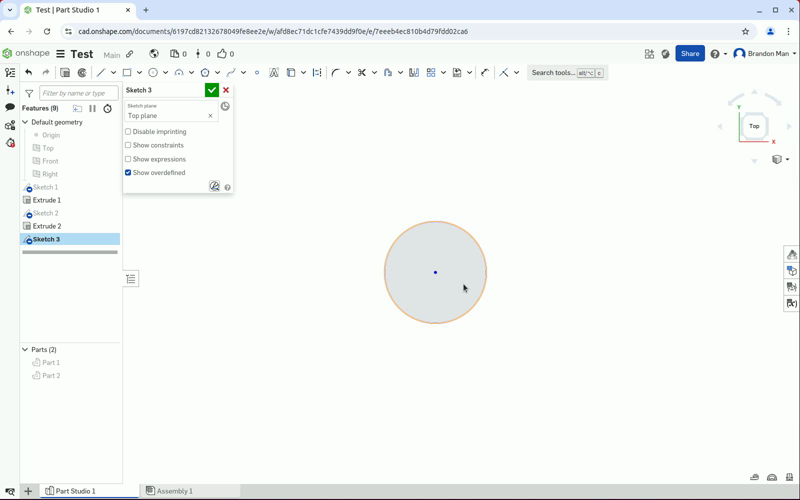
scroll(-6)
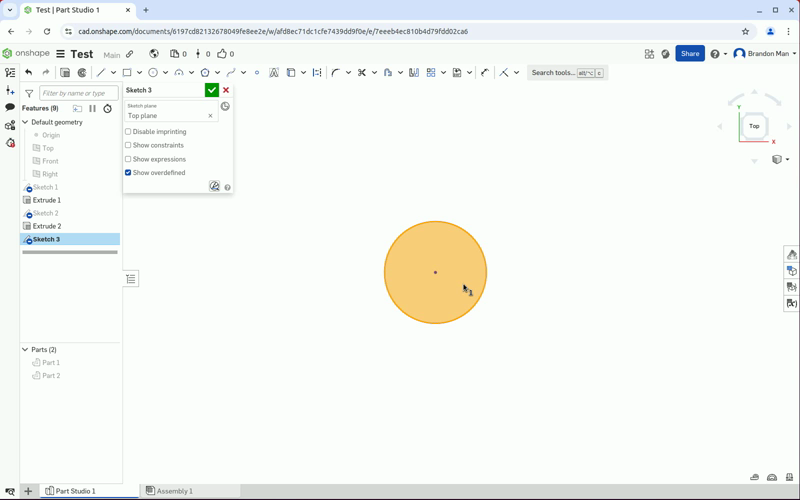
scroll(-6)
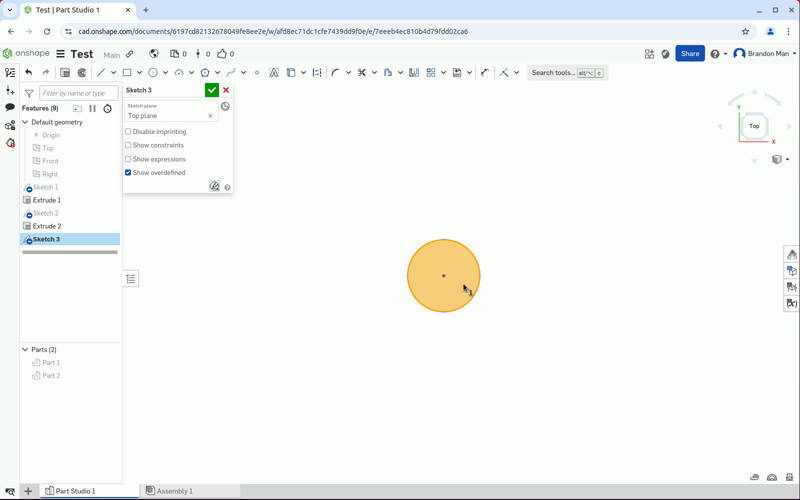
scroll(-6)
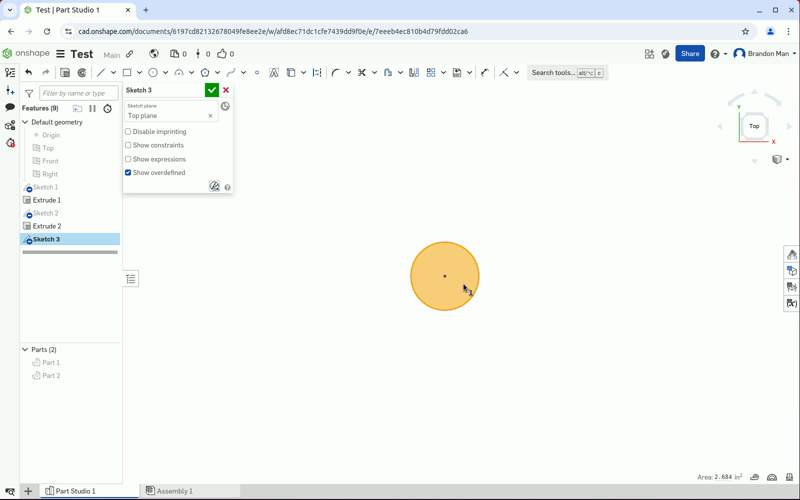
scroll(-6)
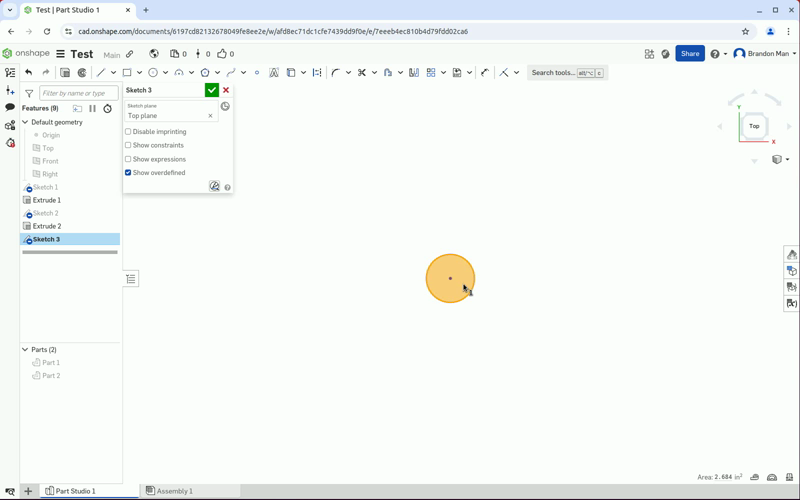
scroll(-6)
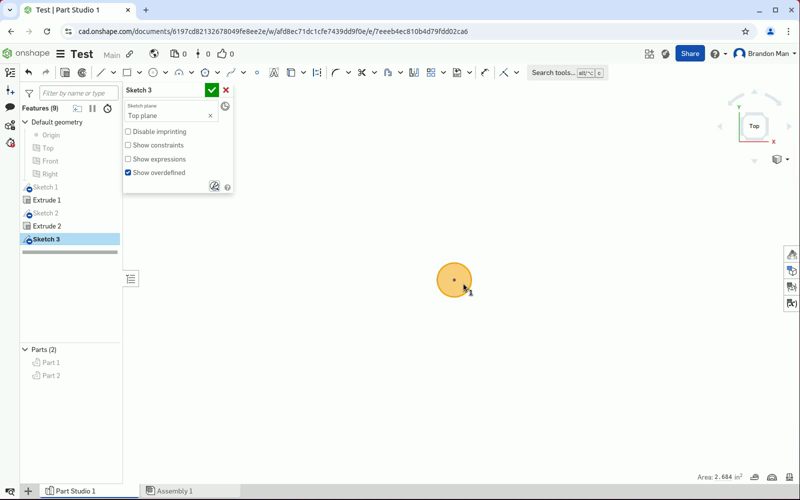
scroll(-6)
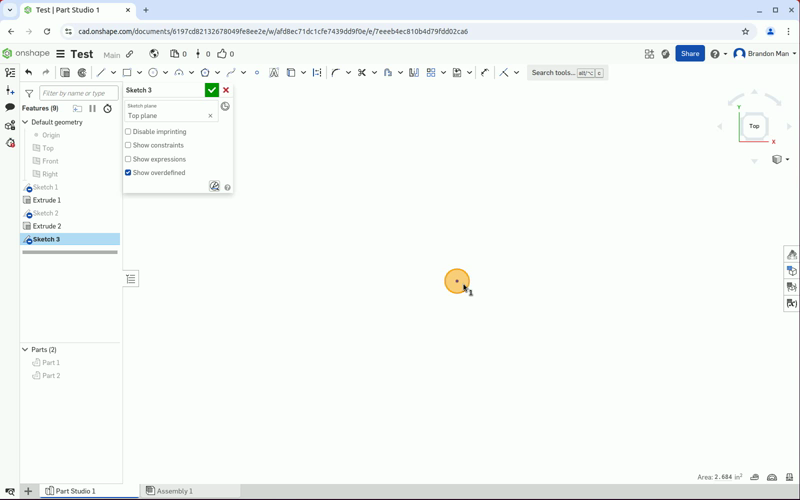
scroll(-6)
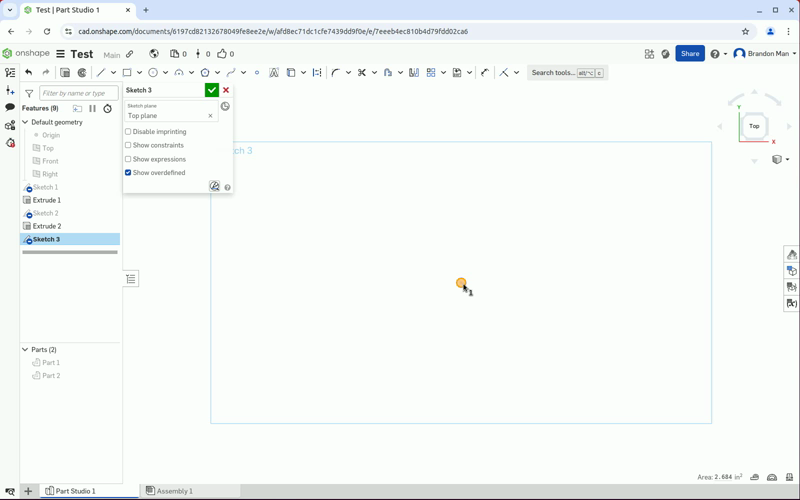
mouse_move(73, 352)
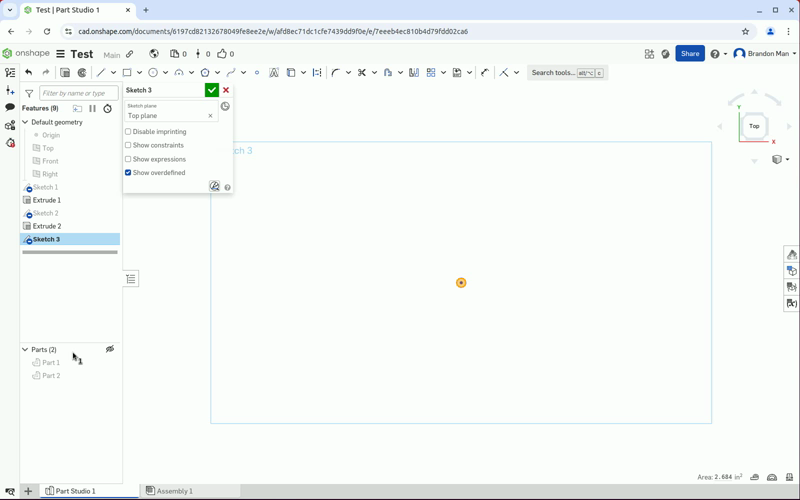
key(shift+y)
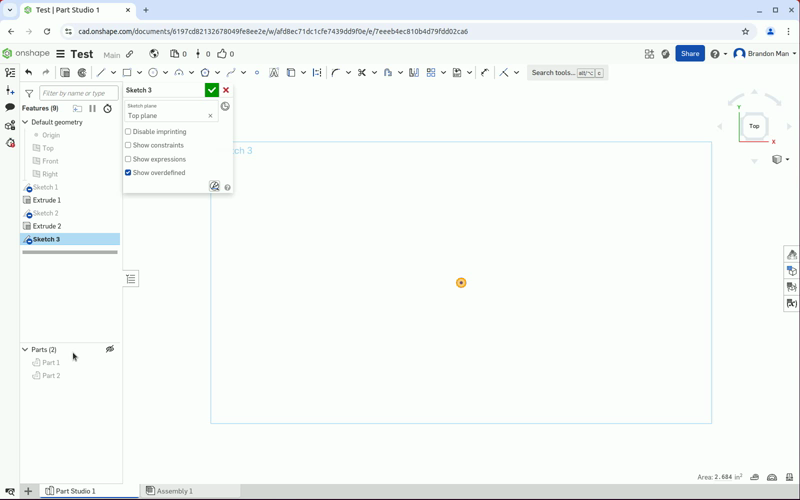
key(shift+e)
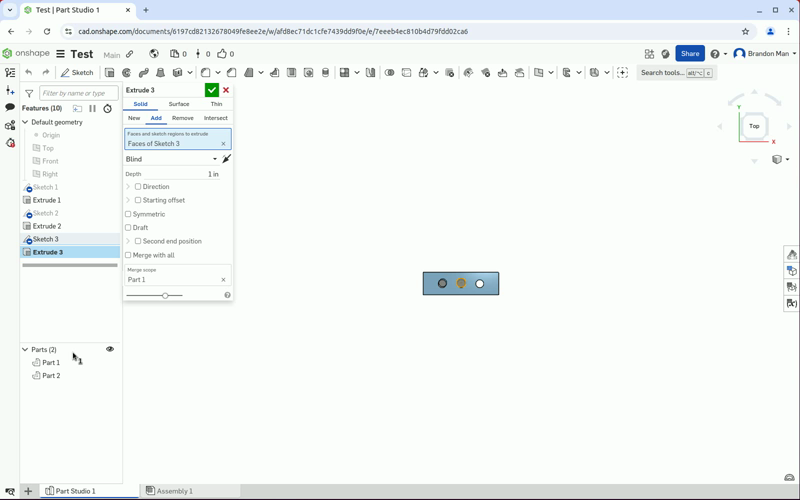
mouse_move(143, 106)
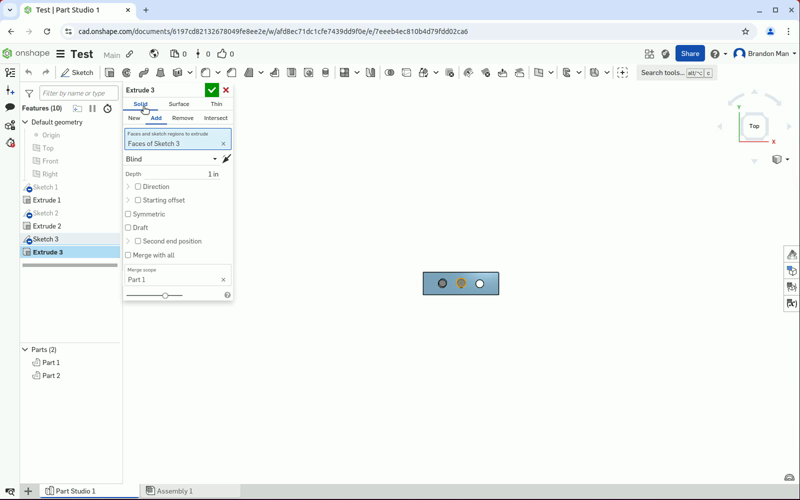
click(143, 106)
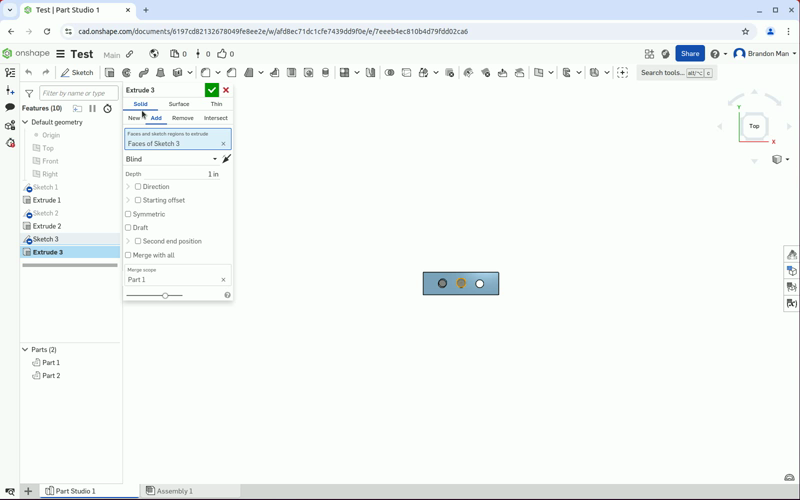
mouse_move(137, 120)
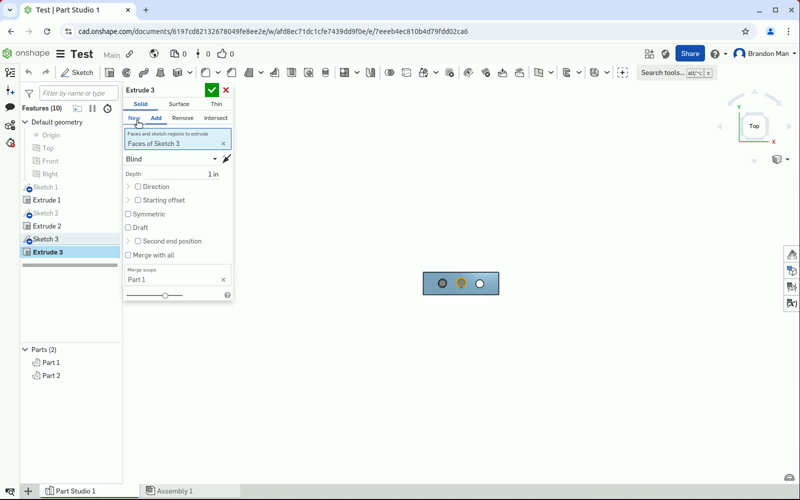
click(137, 120)
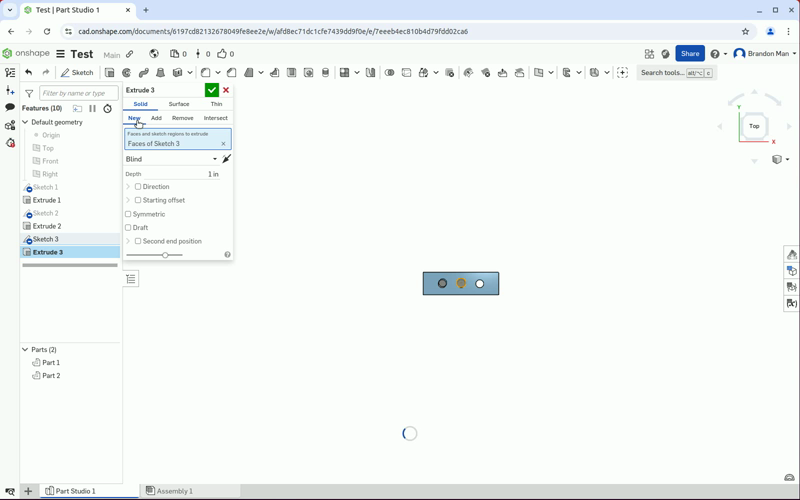
key(tab, 4)
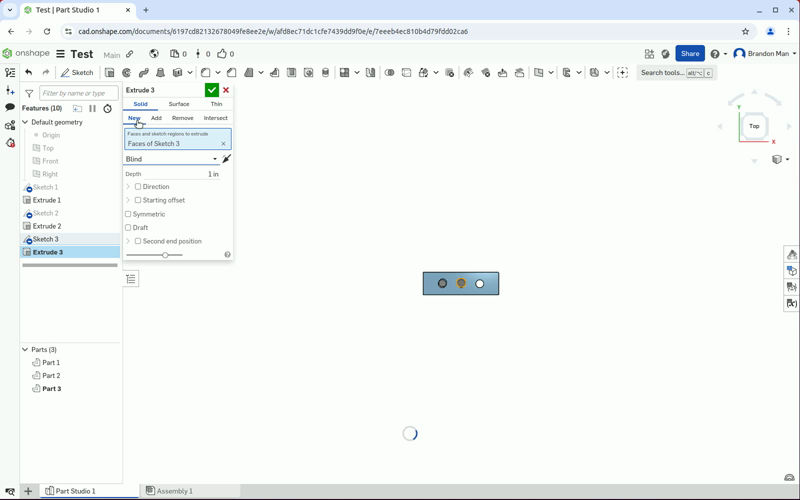
text(0.722)
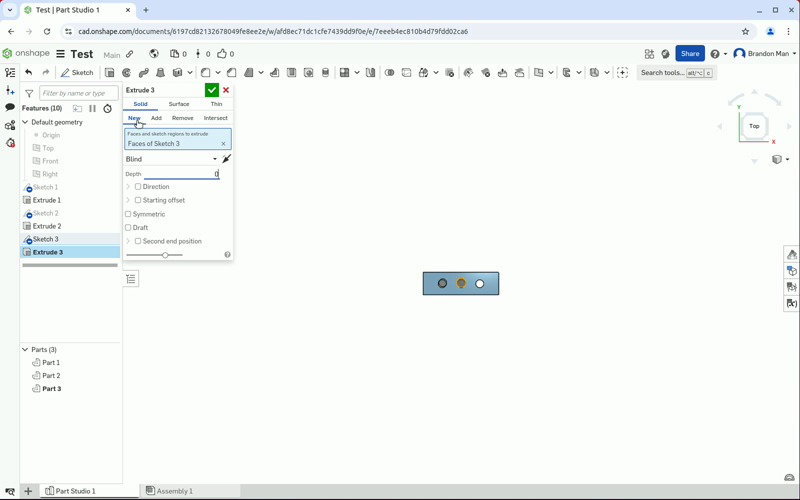
key(enter)
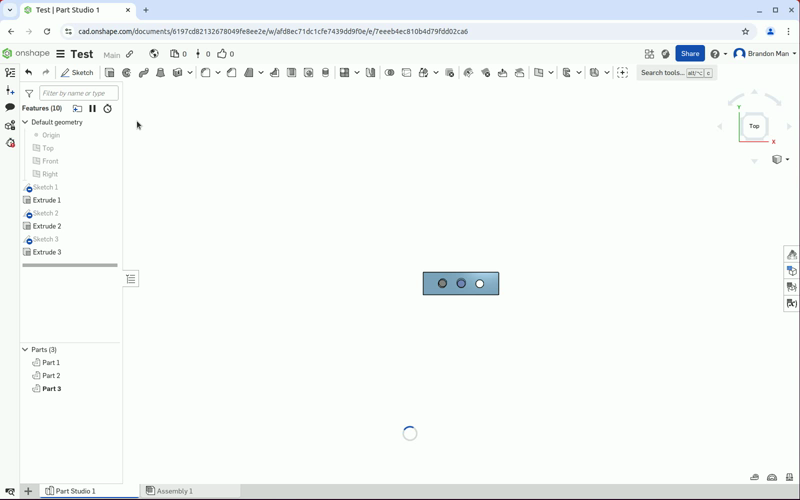
key(shift+h)
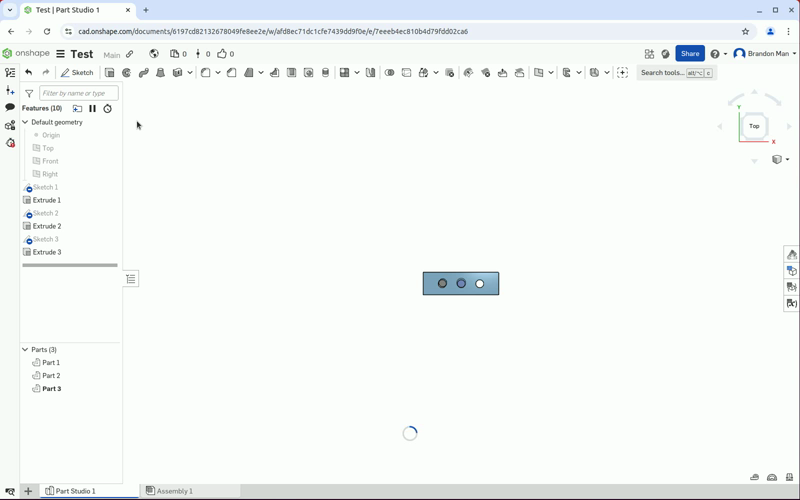
key(shift+h)
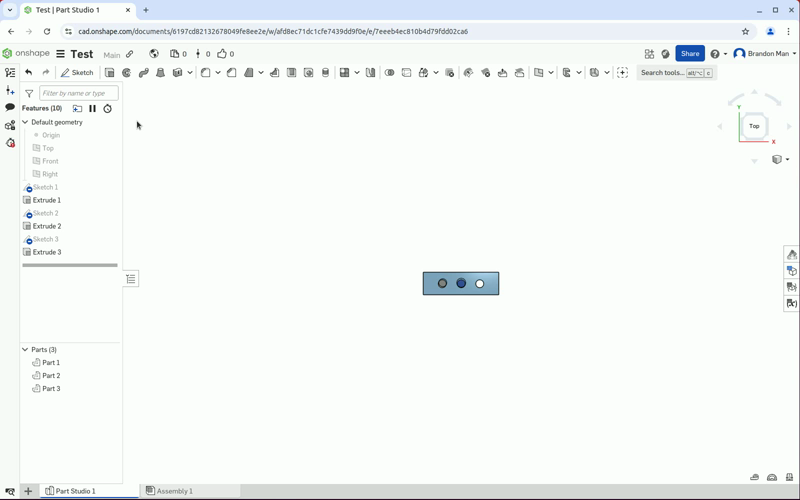
mouse_move(73, 189)
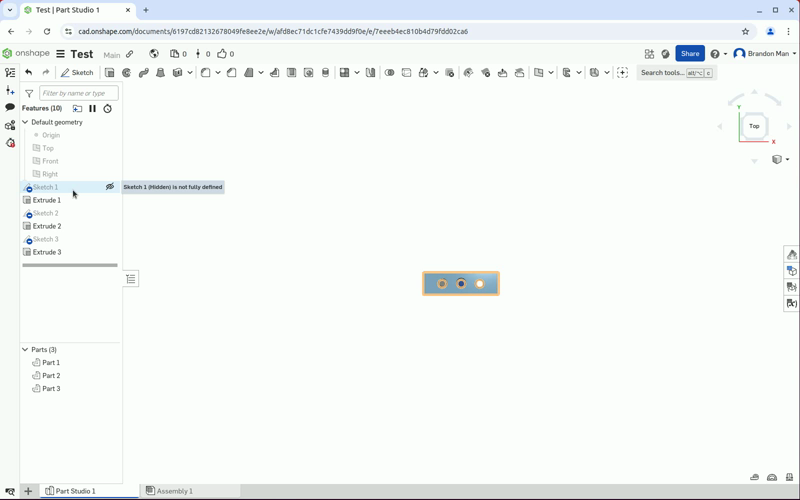
click(73, 189)
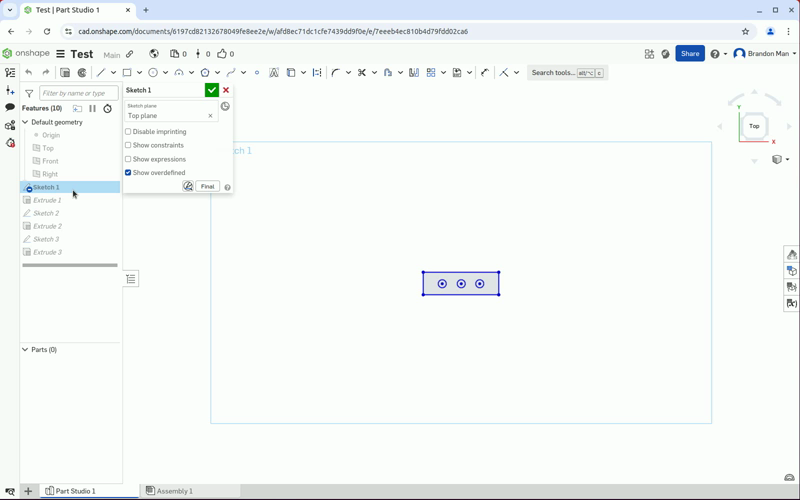
mouse_move(229, 92)
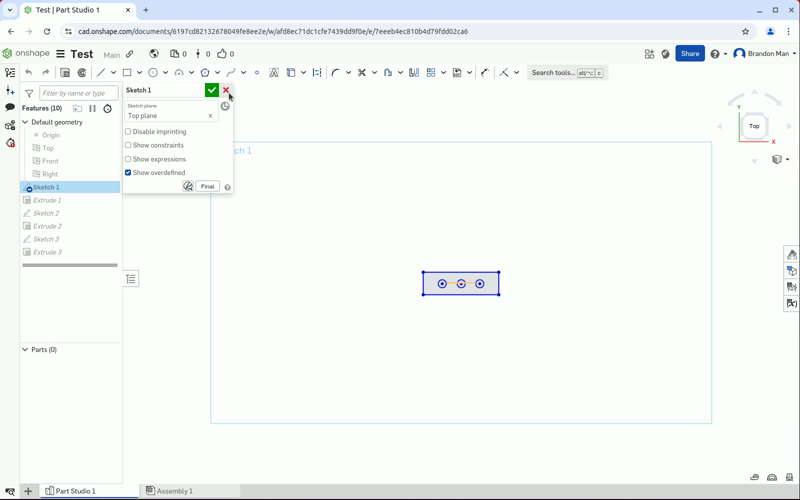
click(229, 92)
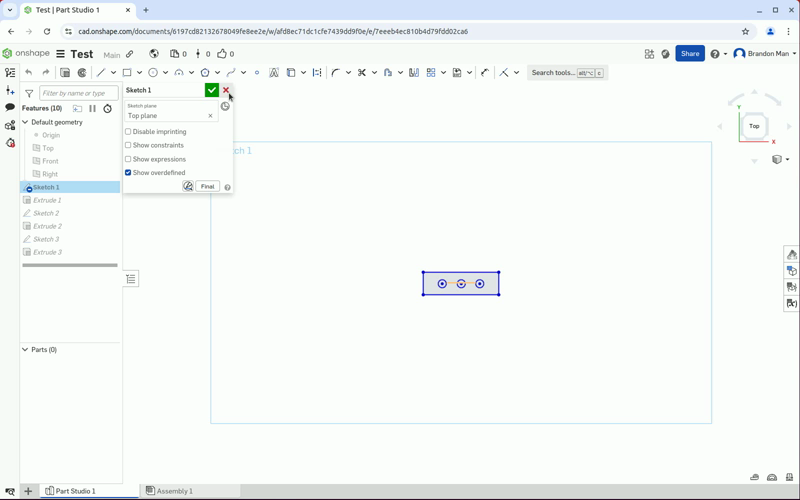
key(shift+s)
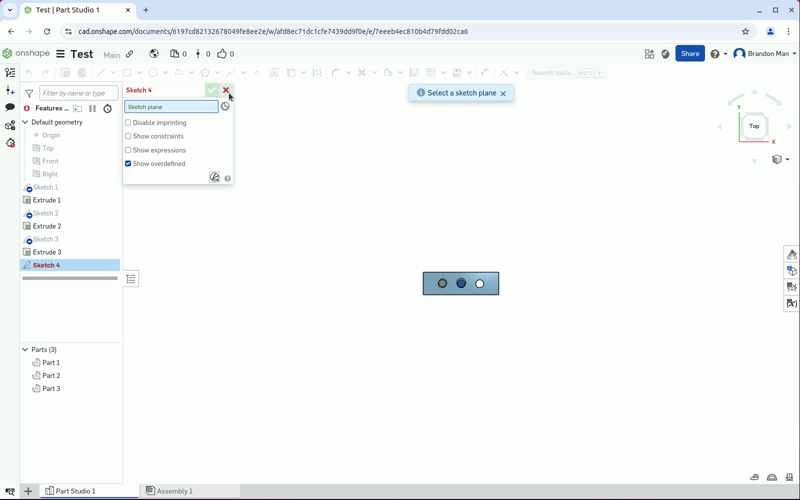
mouse_move(73, 150)
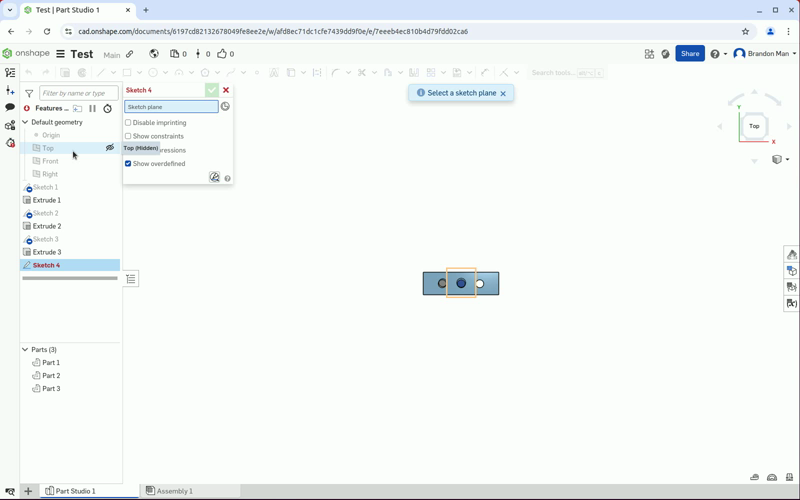
click(73, 150)
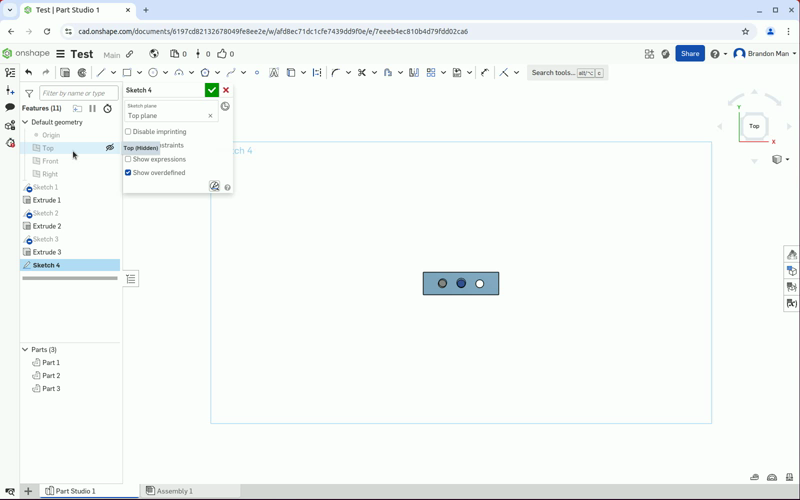
mouse_move(73, 352)
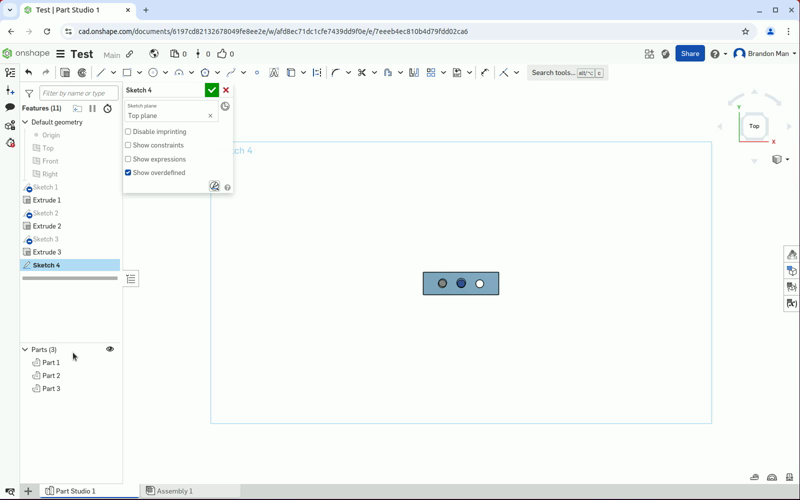
key(y)
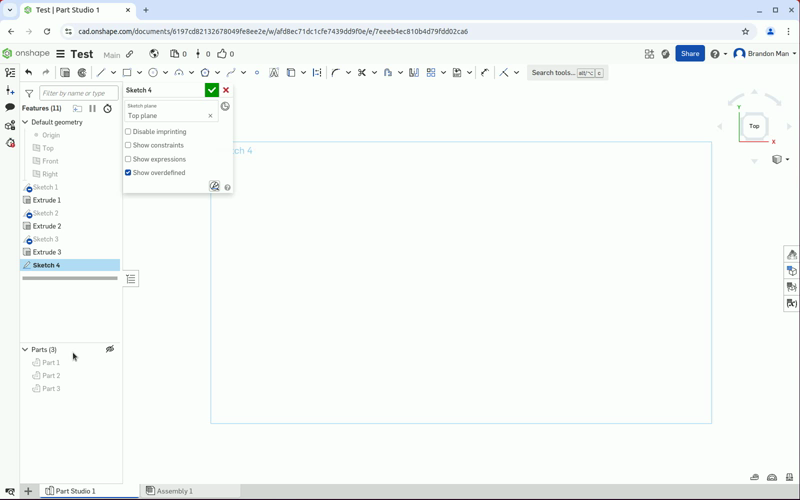
key(c)
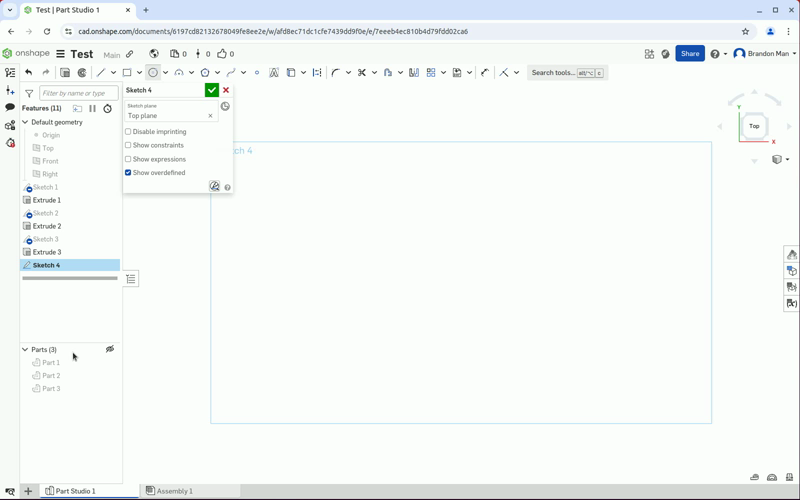
key_down(shift)
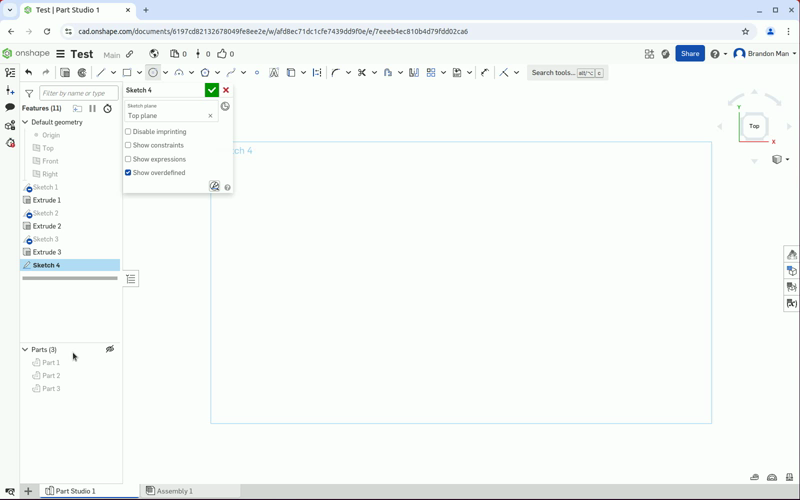
mouse_move(480, 282)
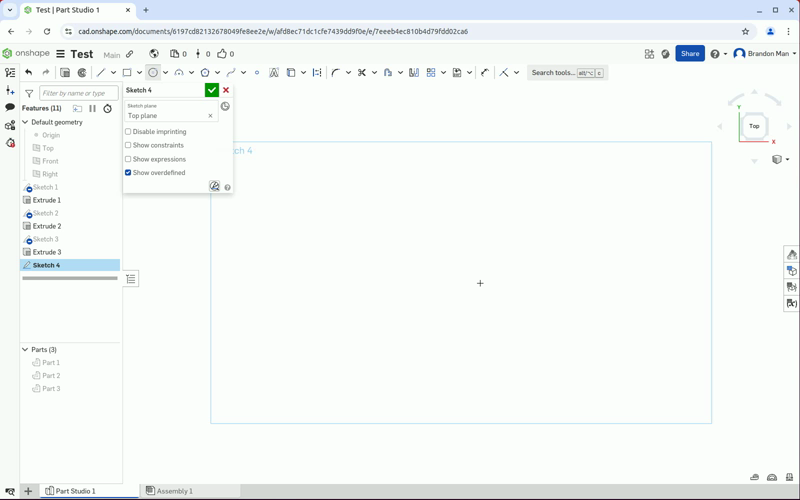
click(480, 282)
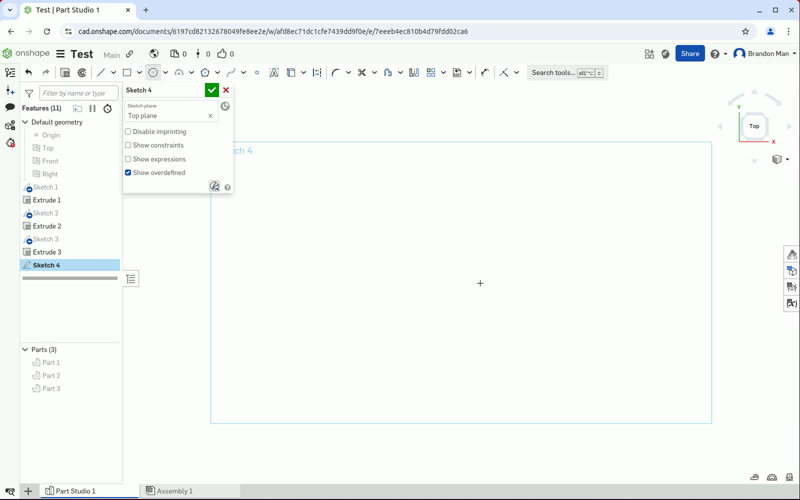
key_up(shift)
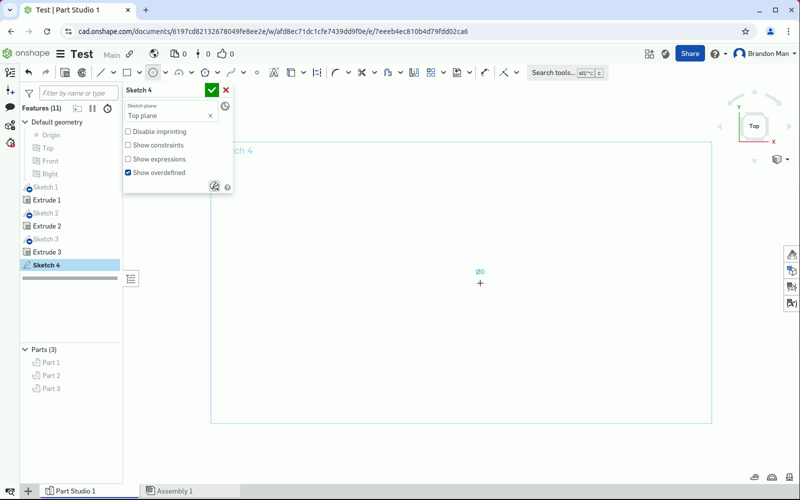
mouse_move(484, 282)
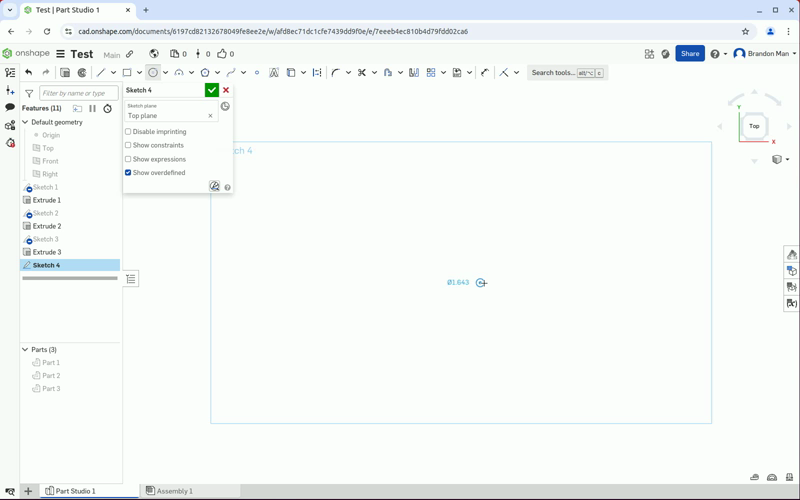
click(484, 282)
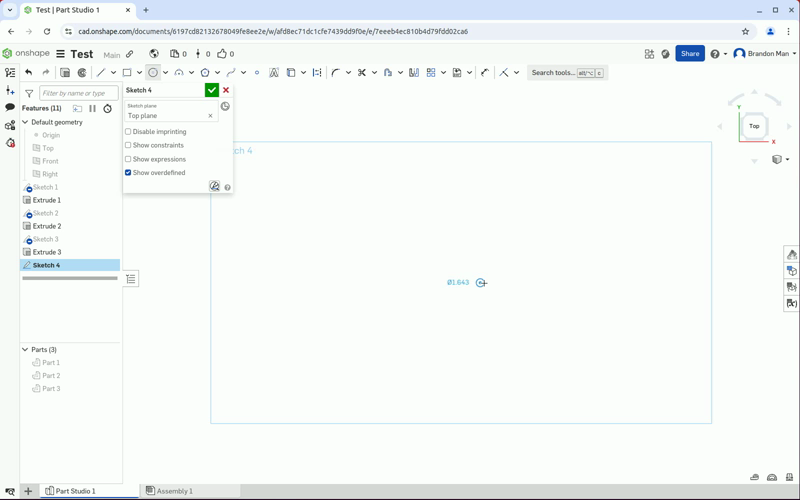
key(esc)
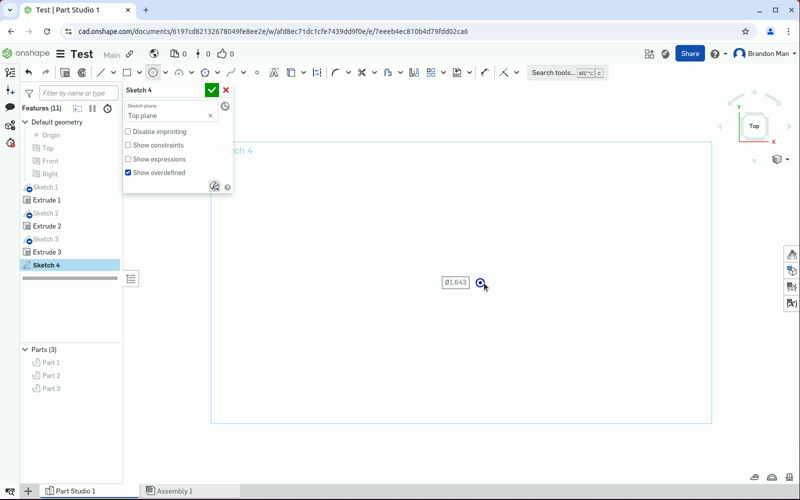
mouse_move(481, 286)
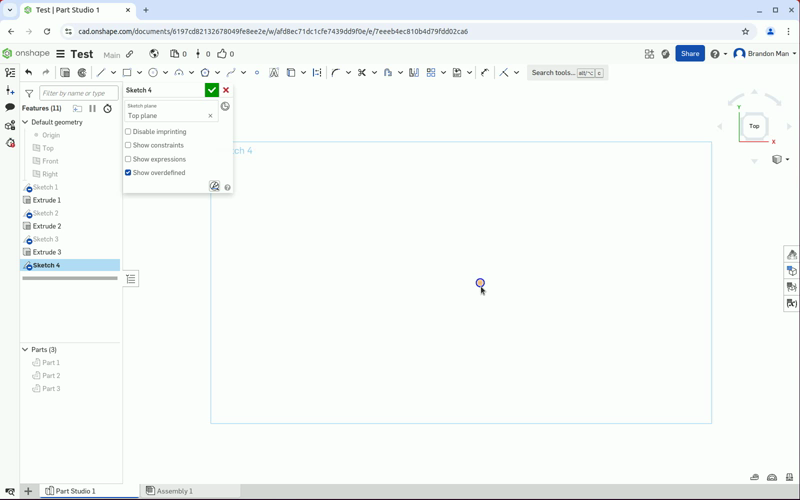
scroll(6)
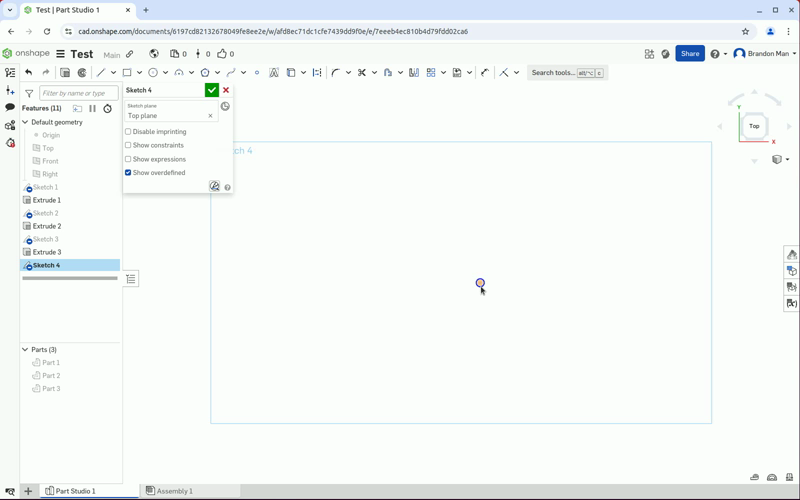
scroll(6)
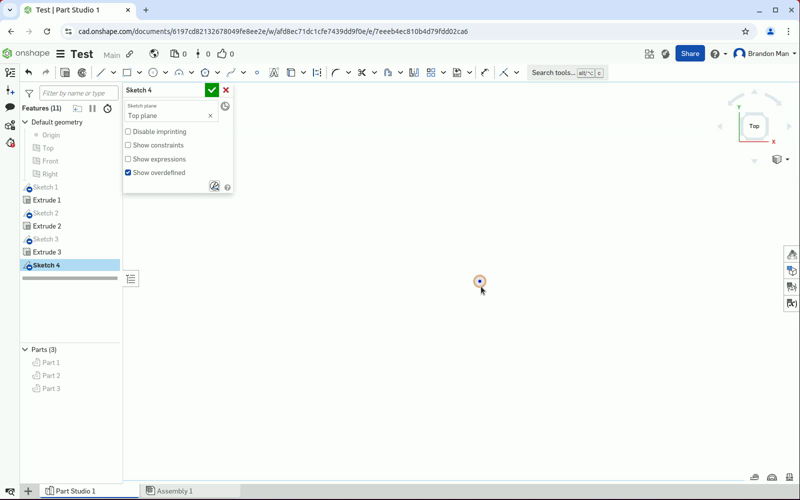
scroll(6)
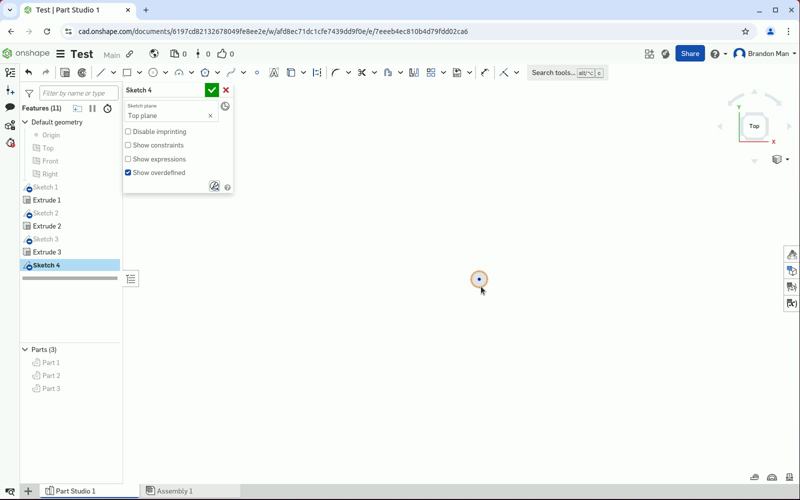
scroll(6)
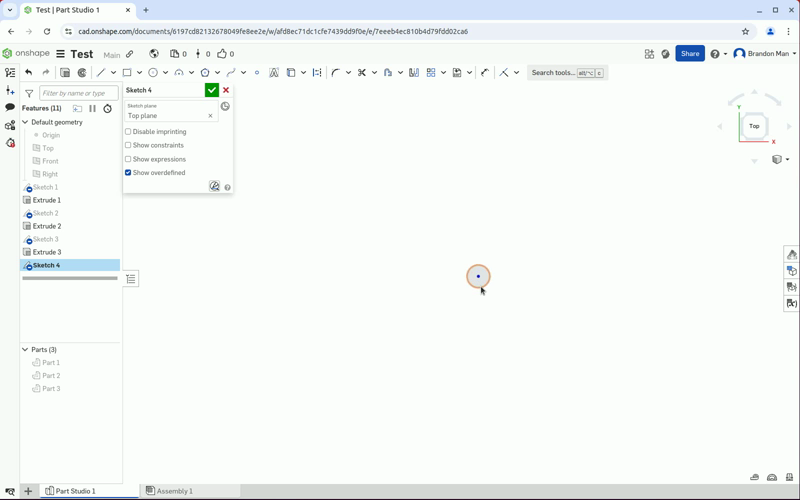
scroll(6)
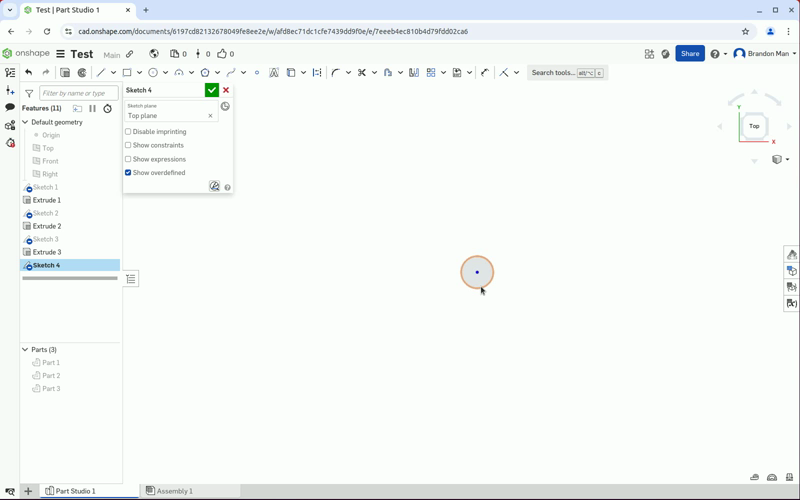
scroll(6)
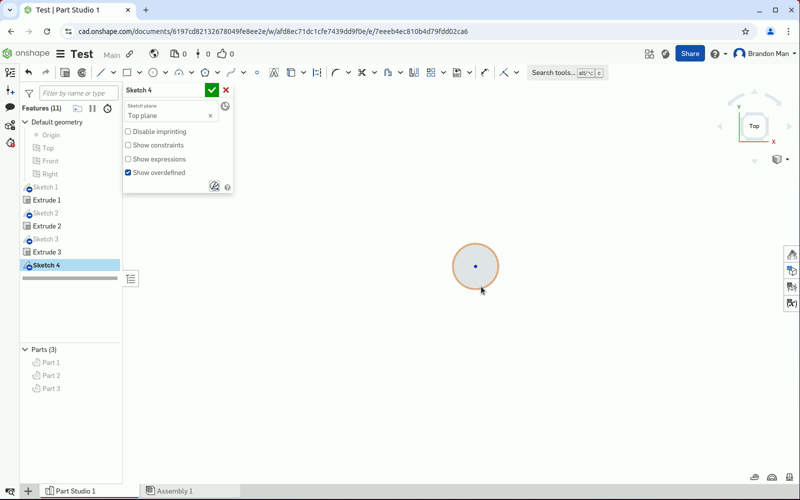
scroll(6)
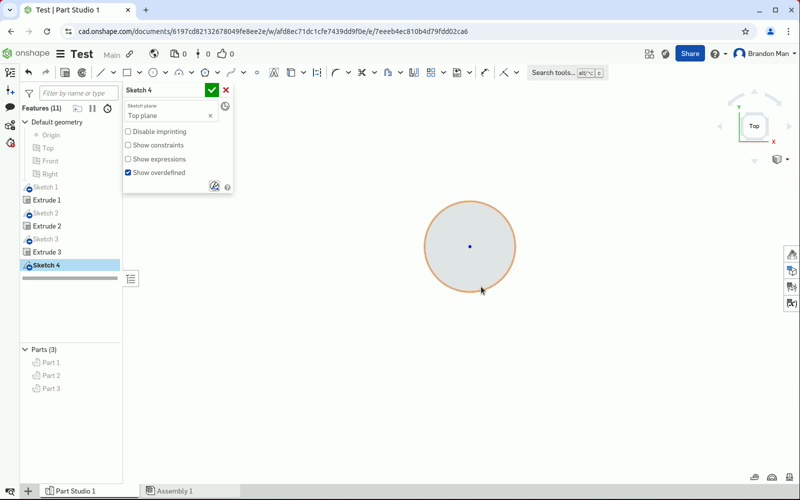
click(481, 286)
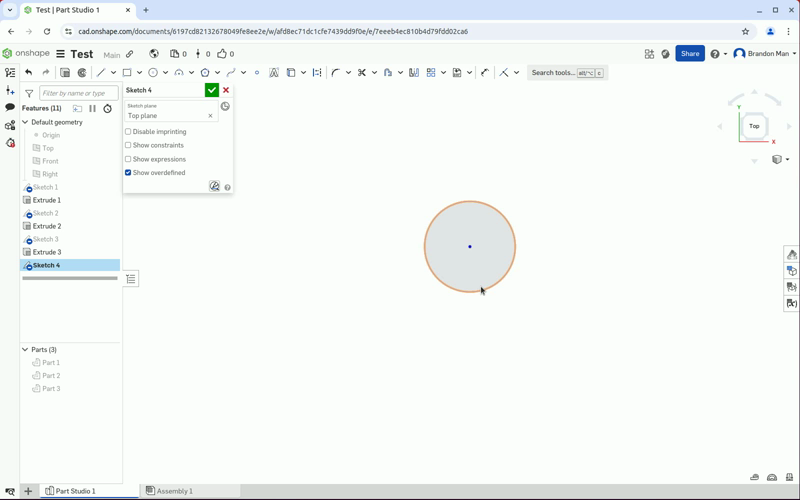
scroll(-6)
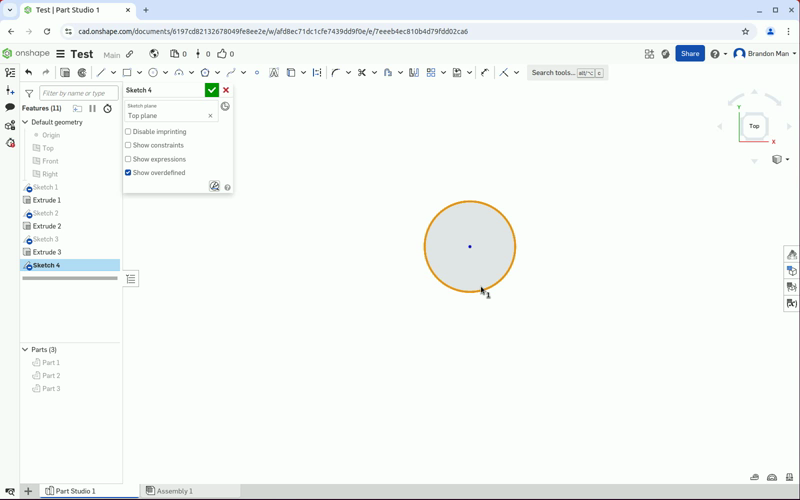
scroll(-6)
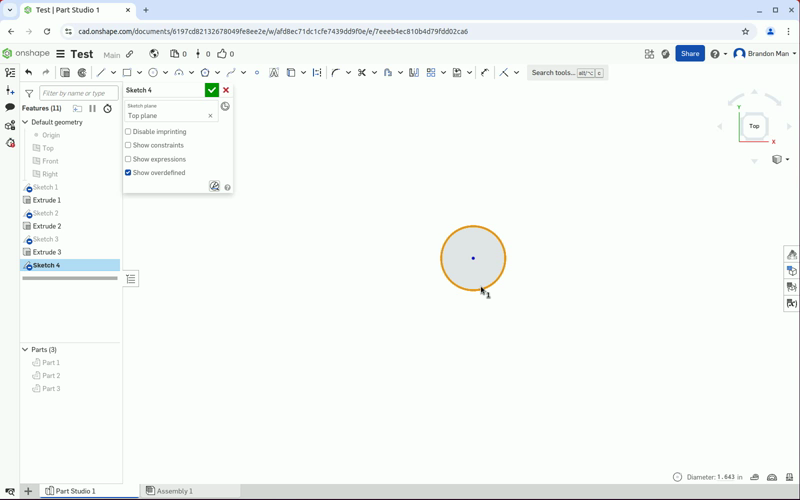
scroll(-6)
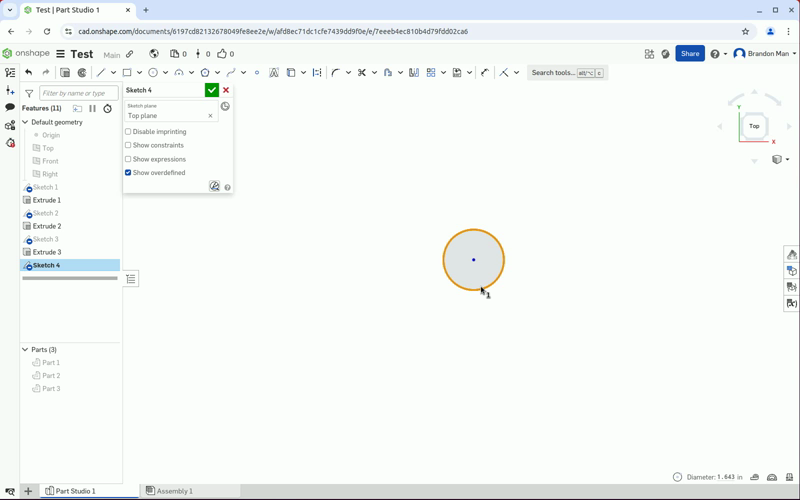
scroll(-6)
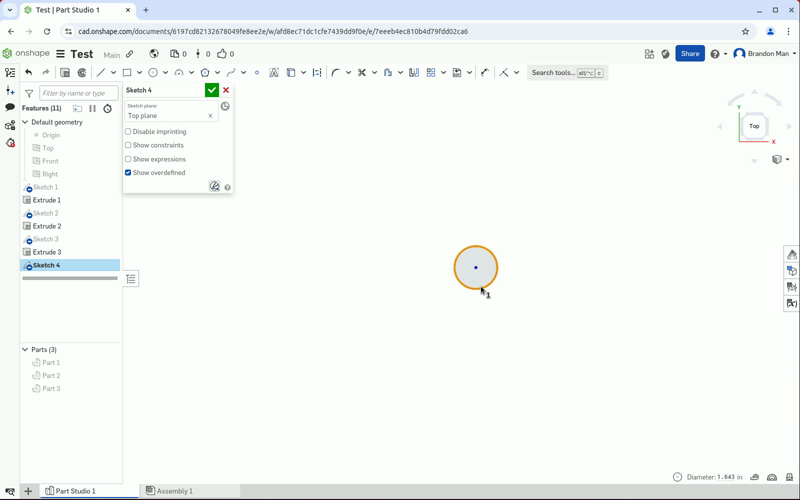
scroll(-6)
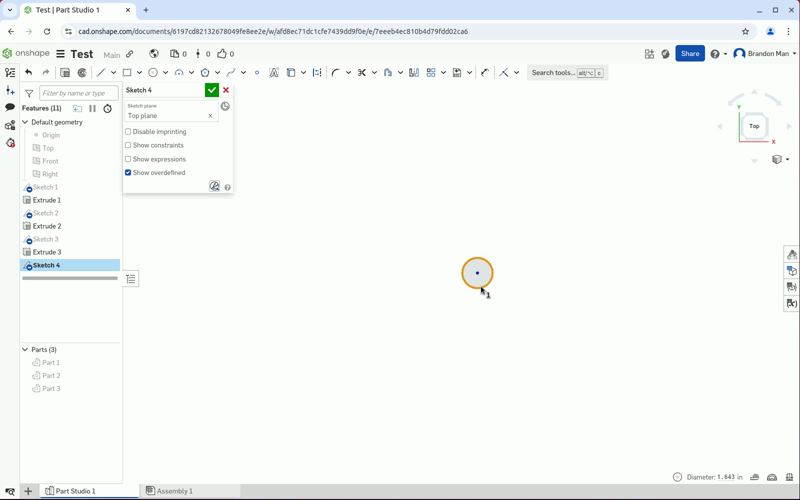
scroll(-6)
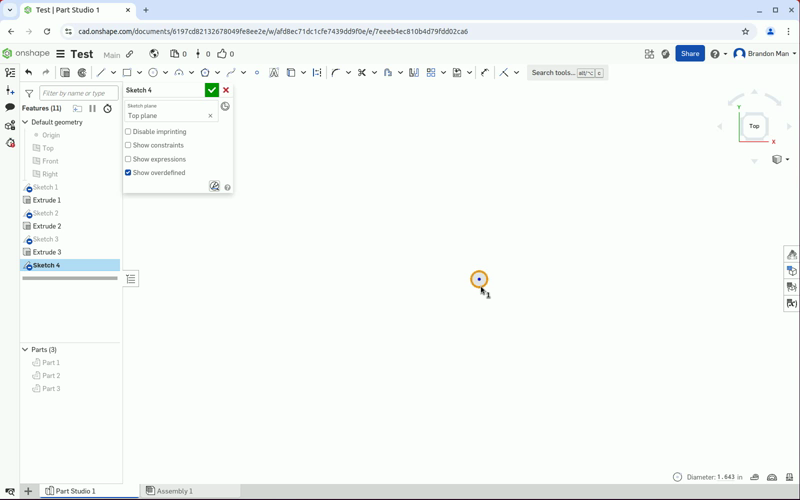
scroll(-6)
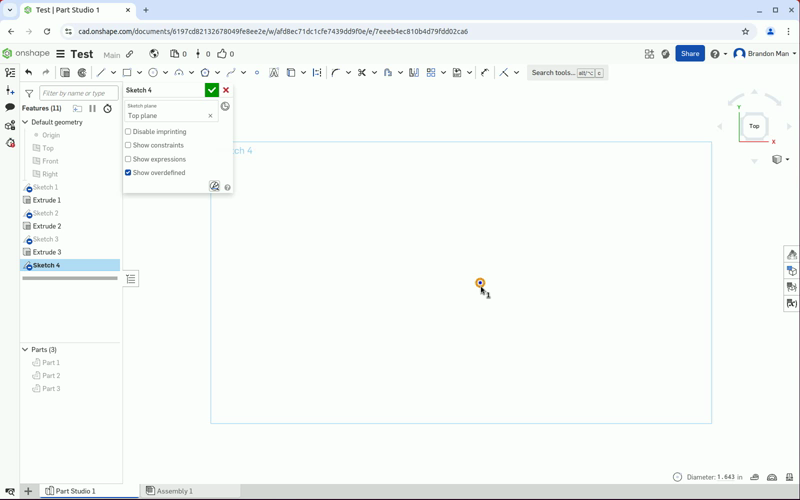
mouse_move(73, 352)
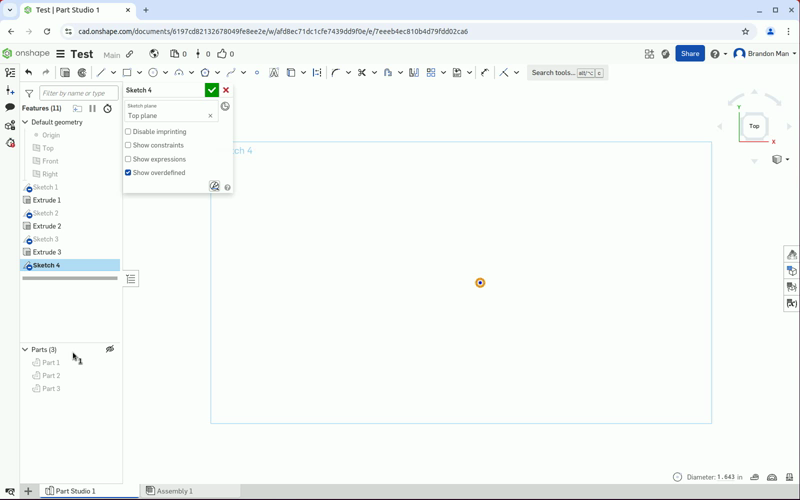
key(shift+y)
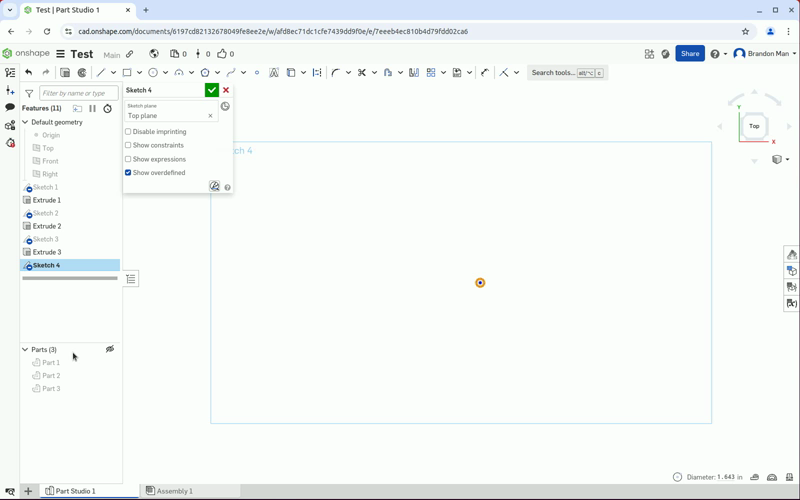
key(shift+e)
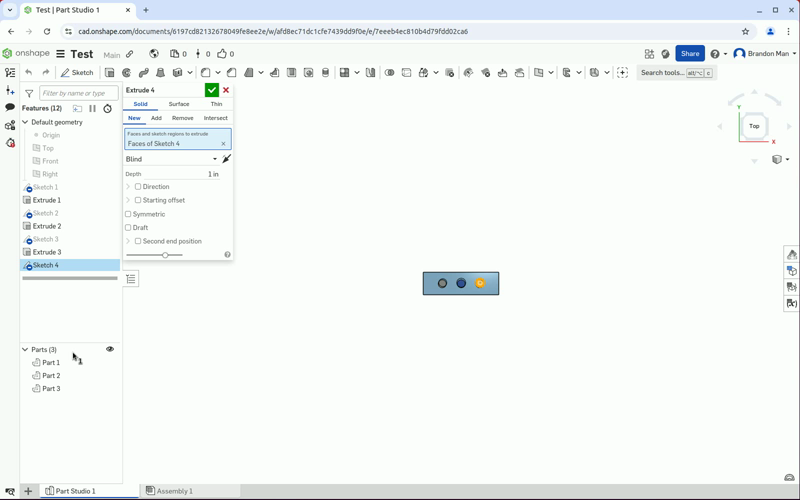
mouse_move(143, 106)
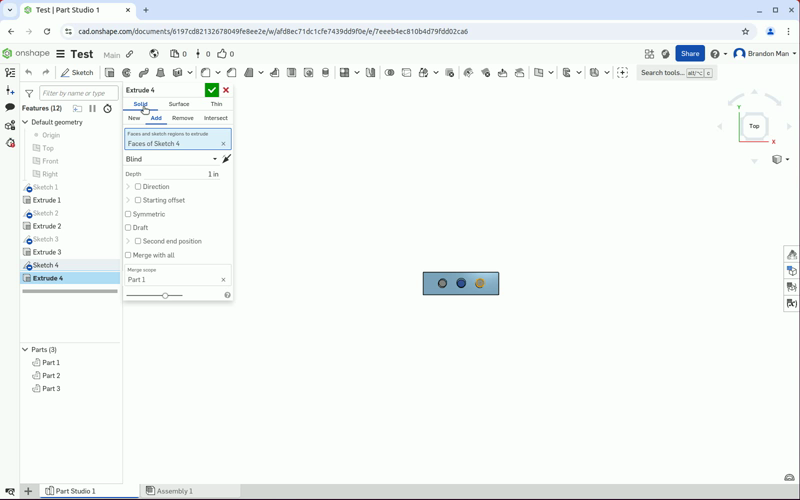
click(143, 106)
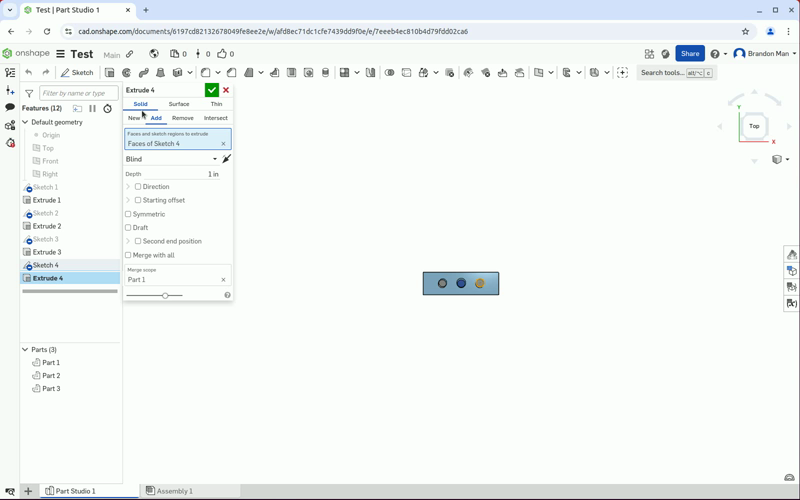
mouse_move(137, 120)
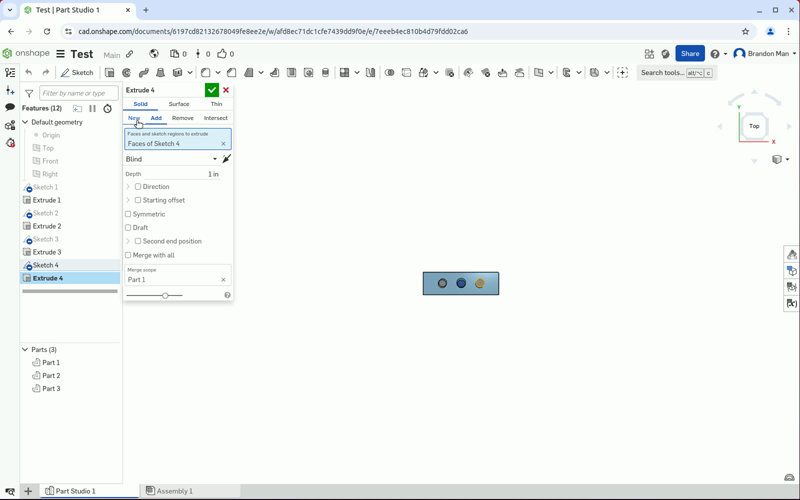
click(137, 120)
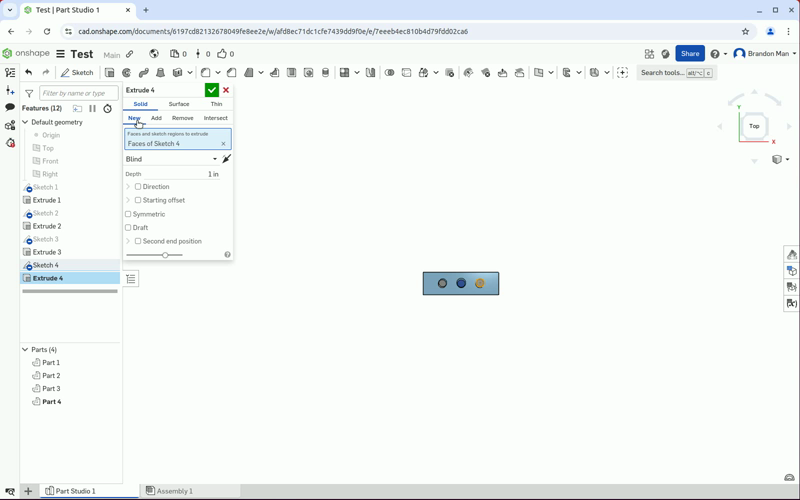
key(tab, 4)
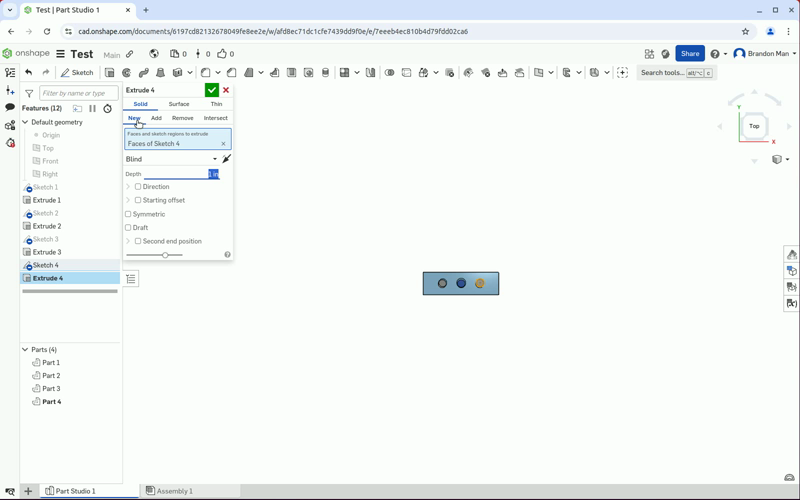
text(0.722)
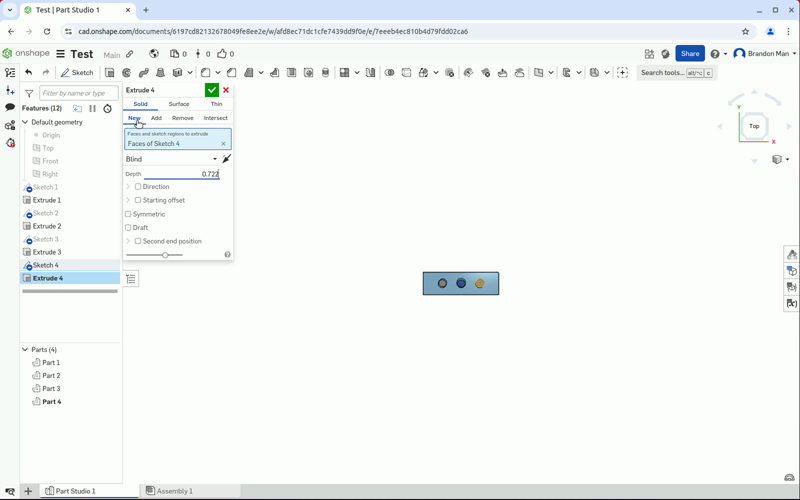
key(enter)
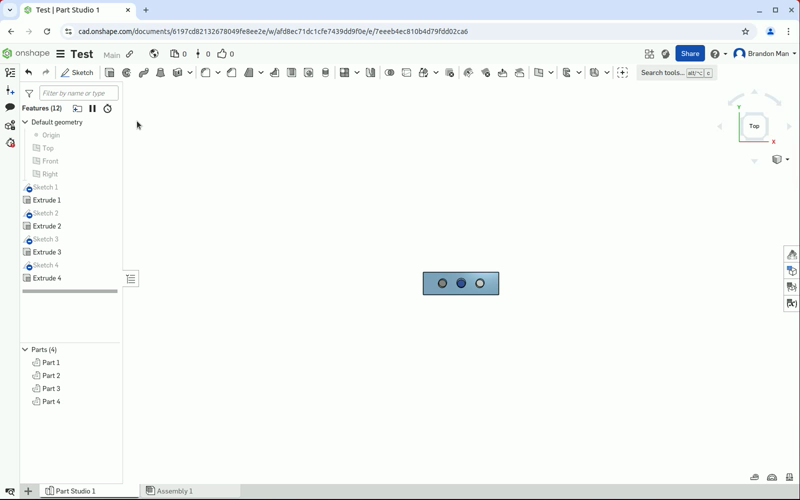
key(shift+h)
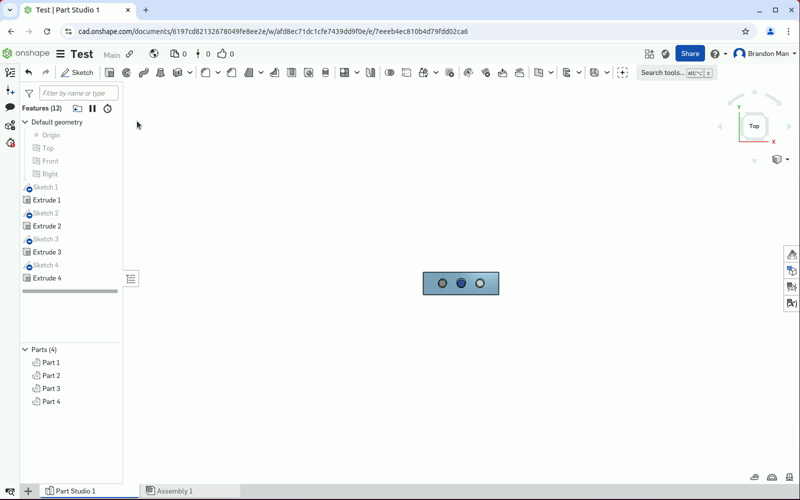
key(shift+h)
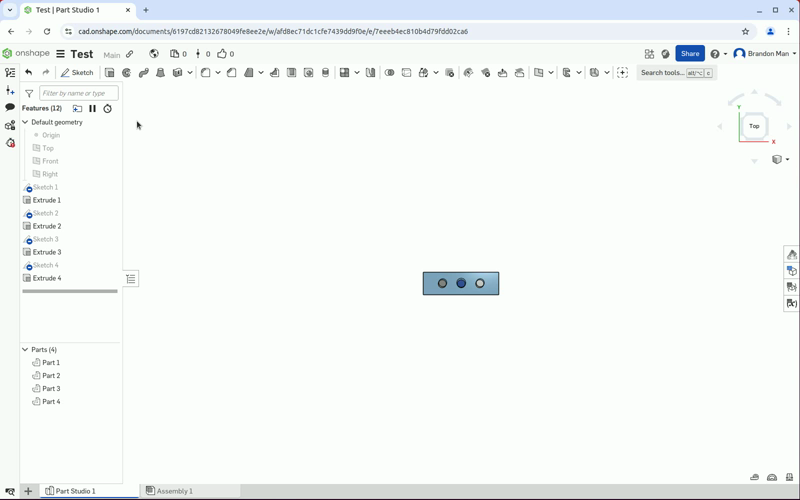
mouse_move(73, 189)
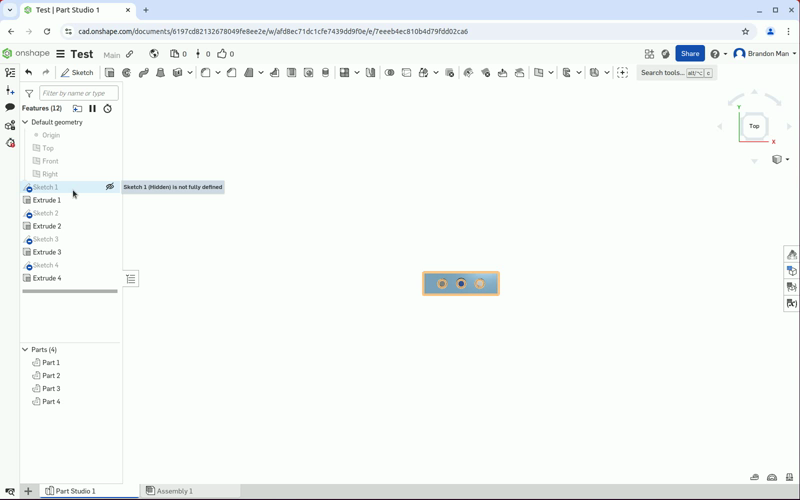
click(73, 189)
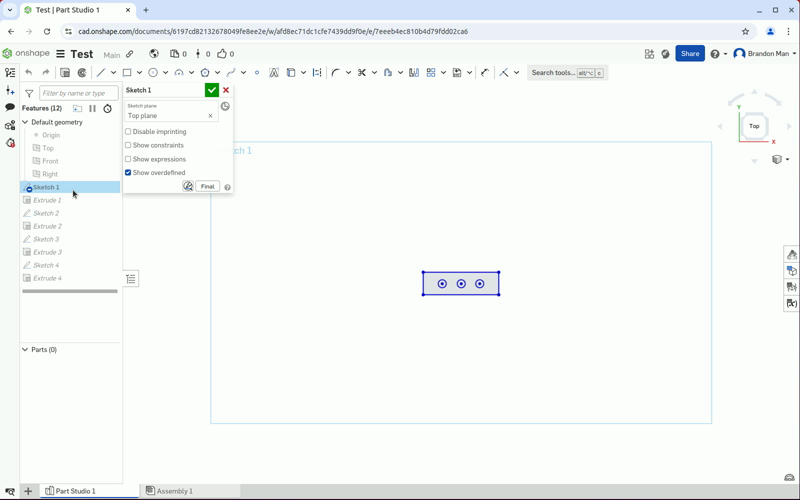
mouse_move(229, 92)
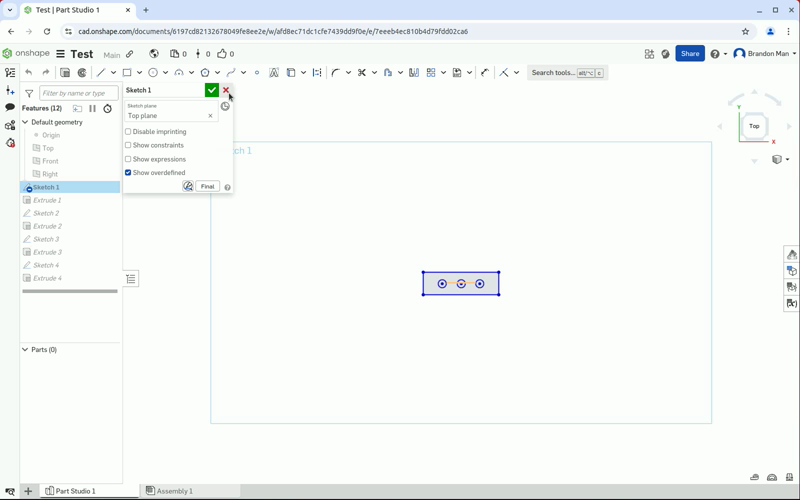
click(229, 92)
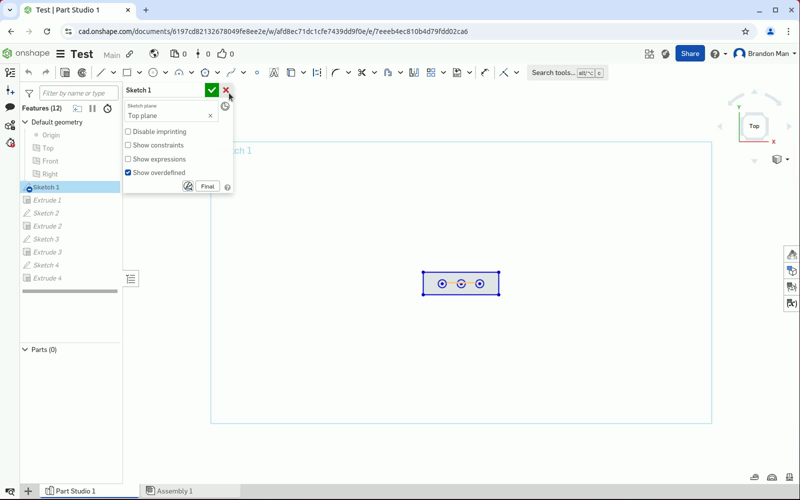
key(shift+s)
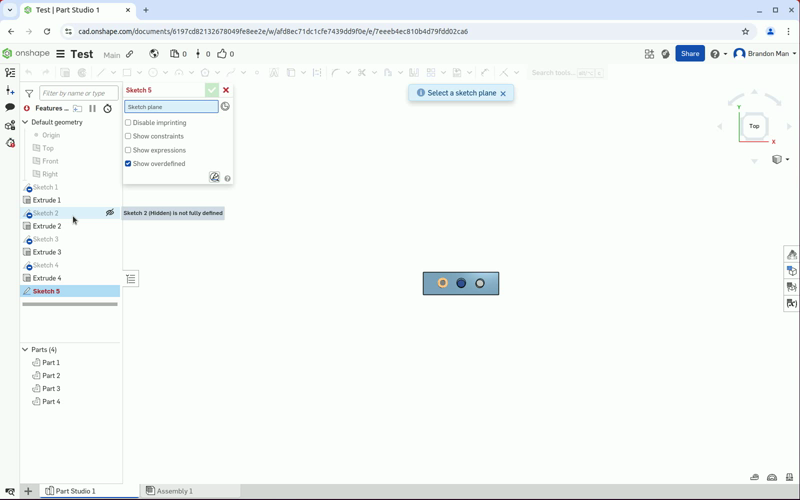
scroll(3)
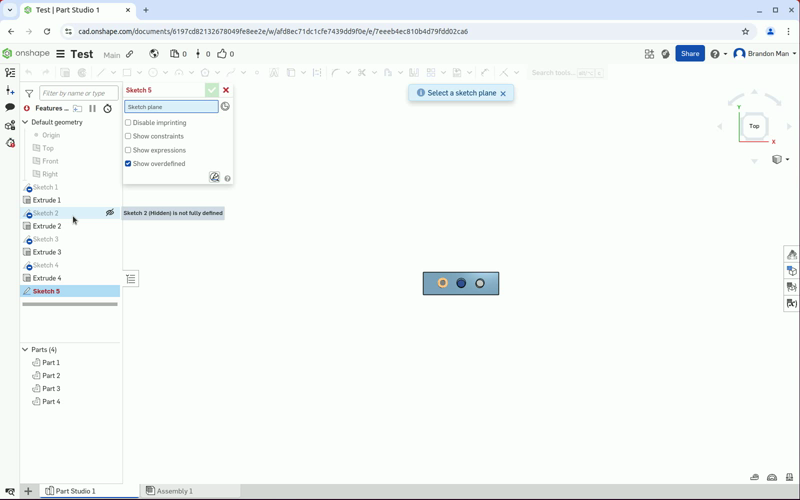
mouse_move(73, 150)
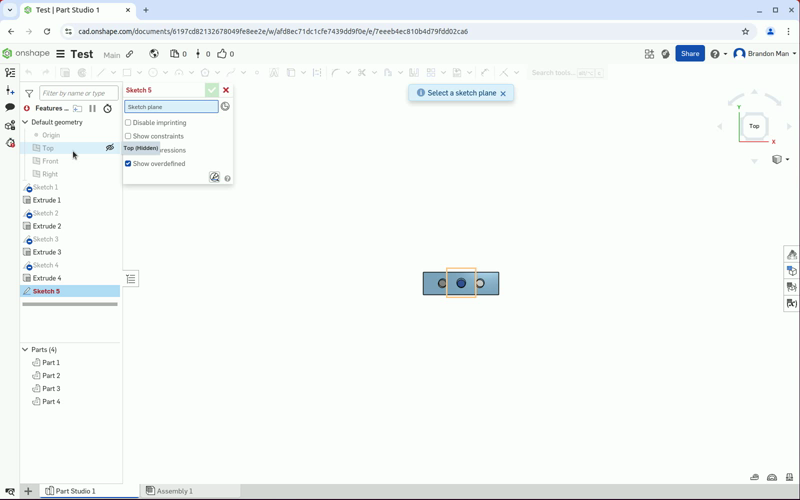
click(73, 150)
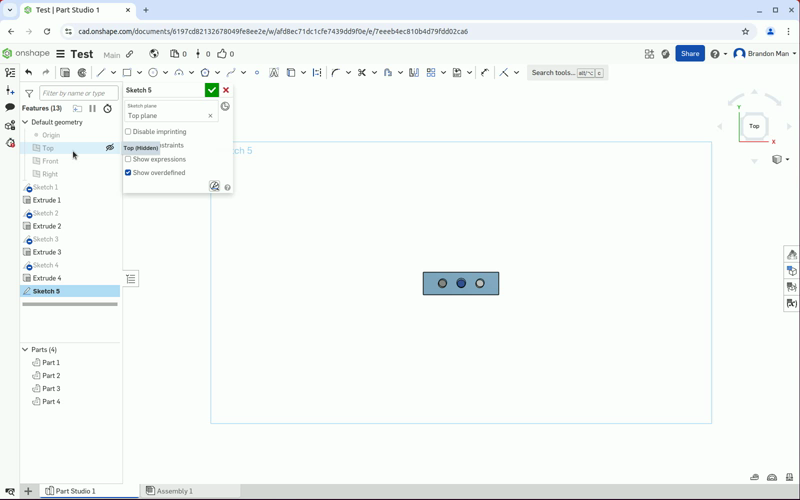
mouse_move(73, 352)
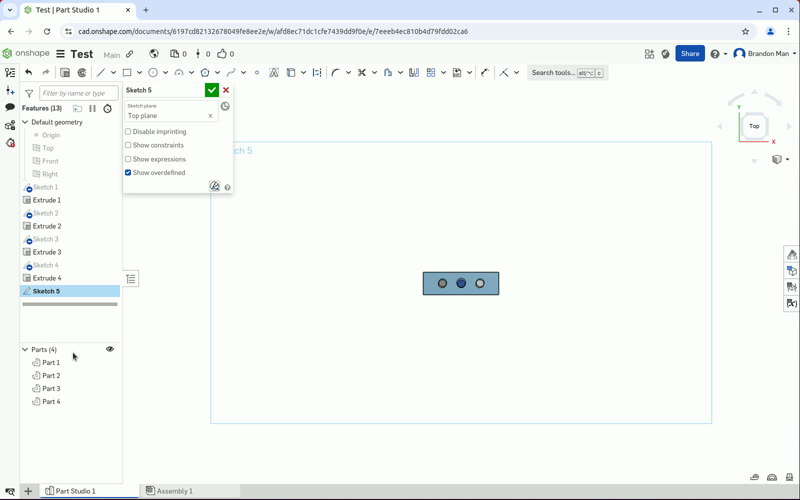
key(y)
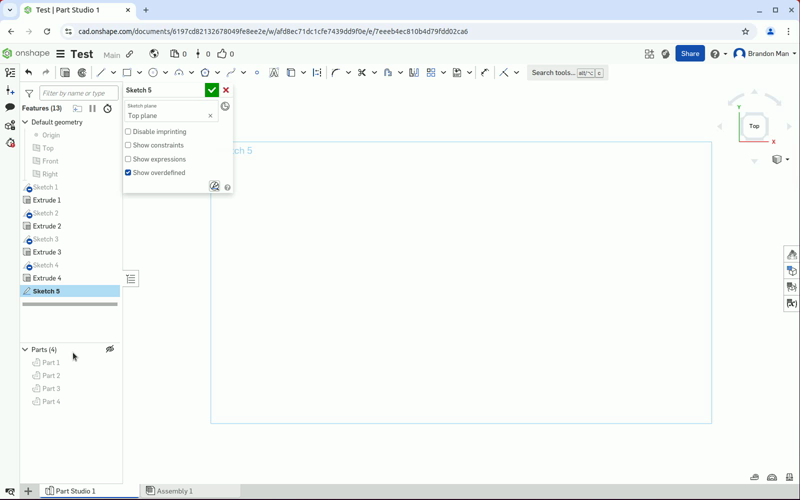
key(c)
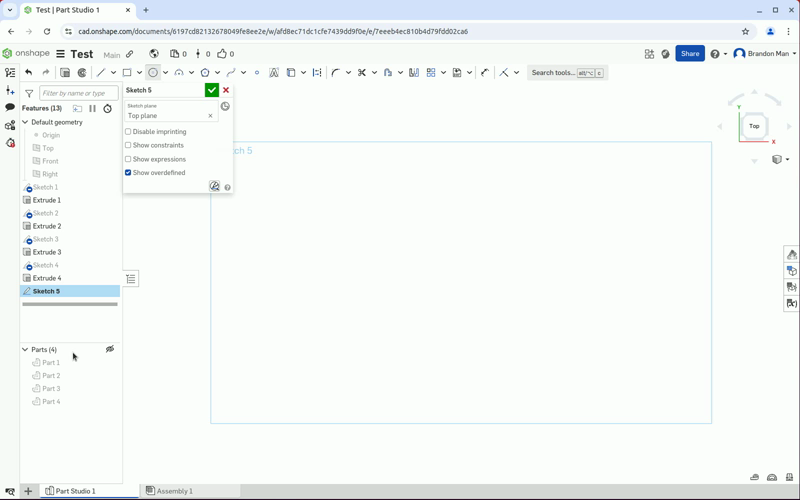
key_down(shift)
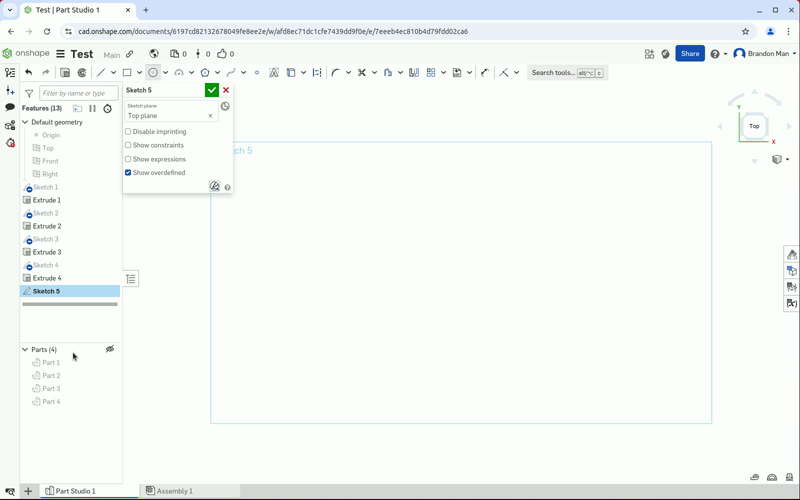
mouse_move(442, 282)
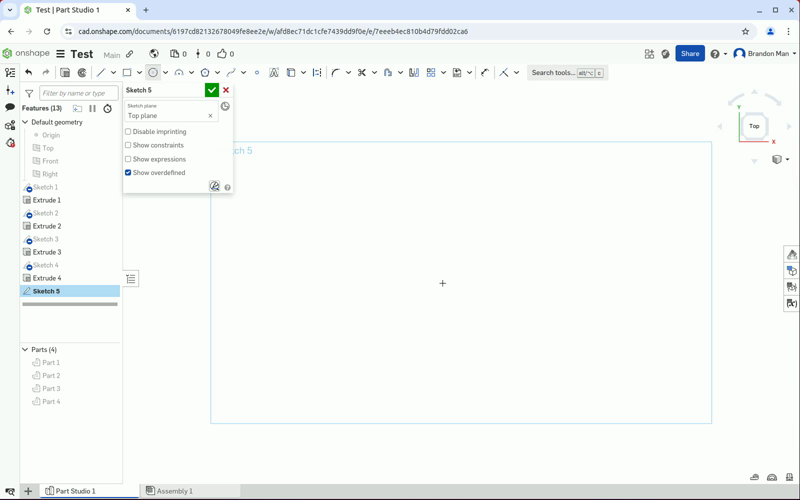
click(442, 282)
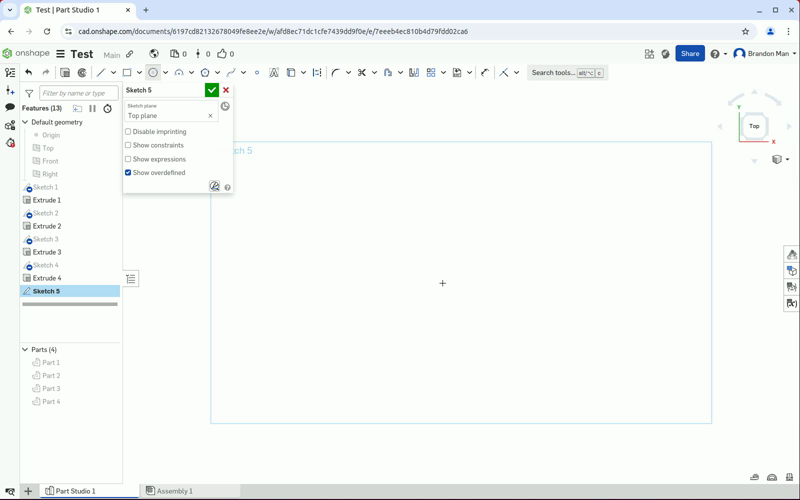
key_up(shift)
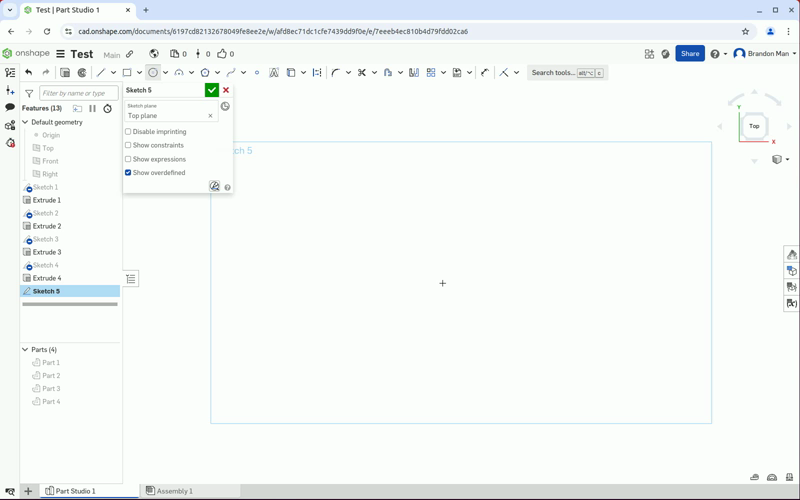
mouse_move(446, 282)
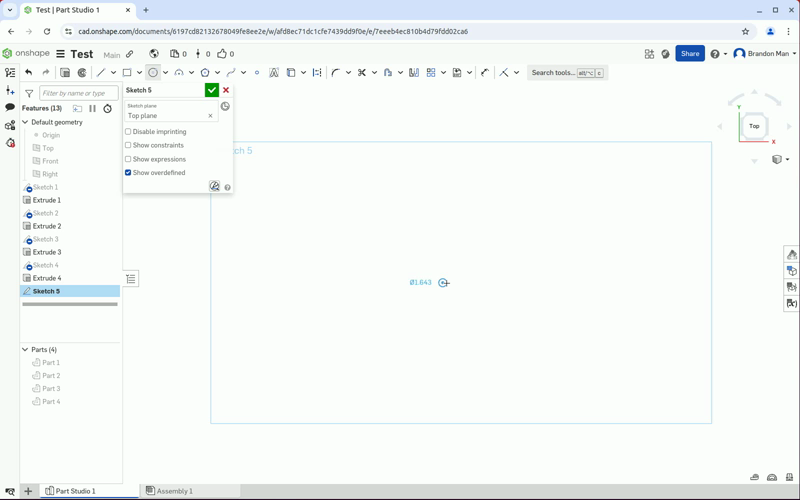
click(446, 282)
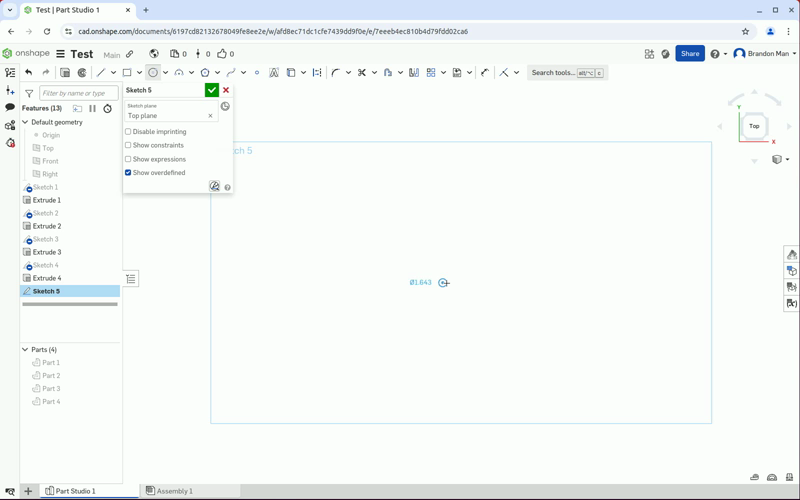
key(esc)
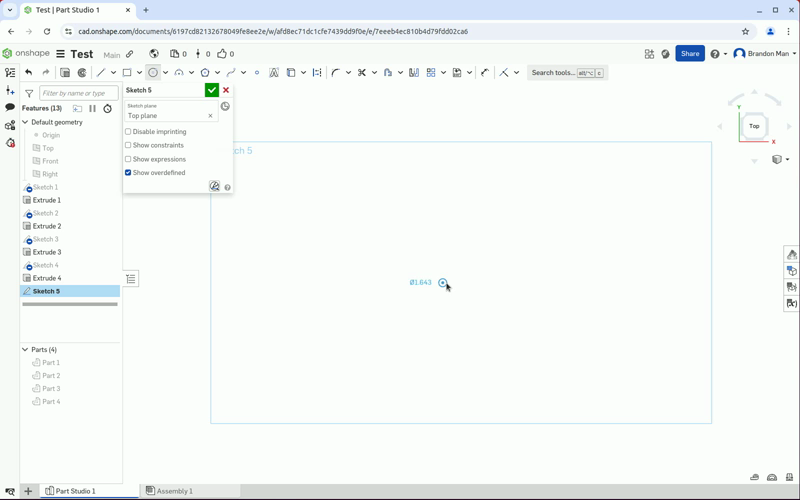
mouse_move(442, 285)
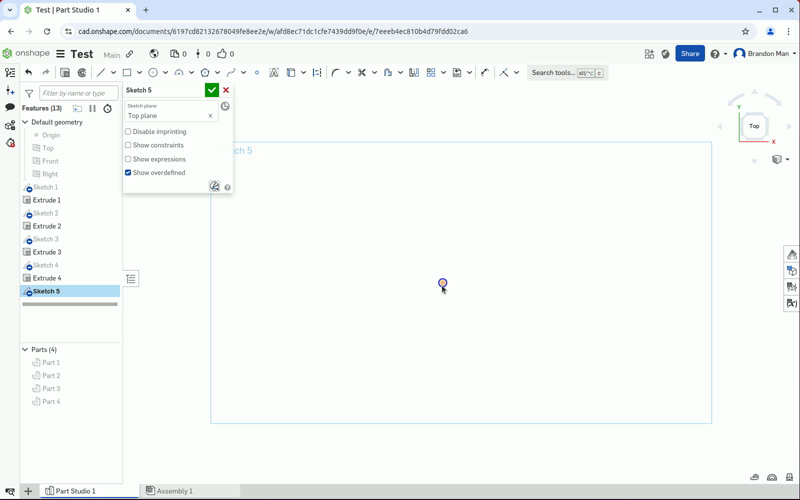
scroll(6)
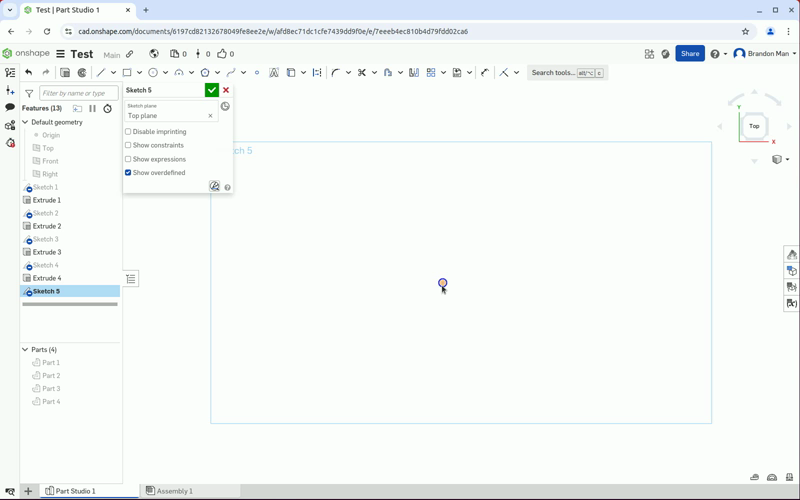
scroll(6)
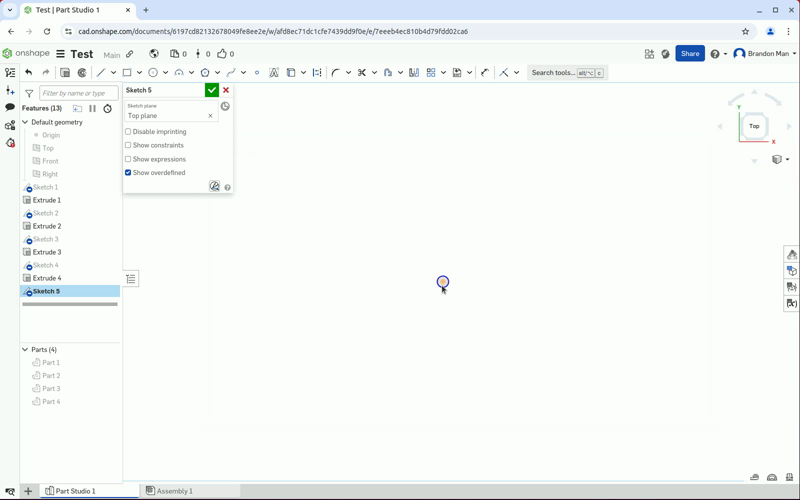
scroll(6)
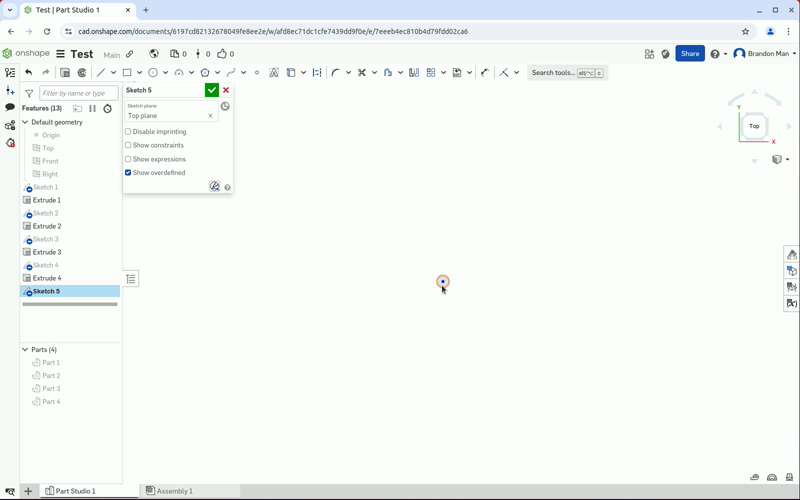
scroll(6)
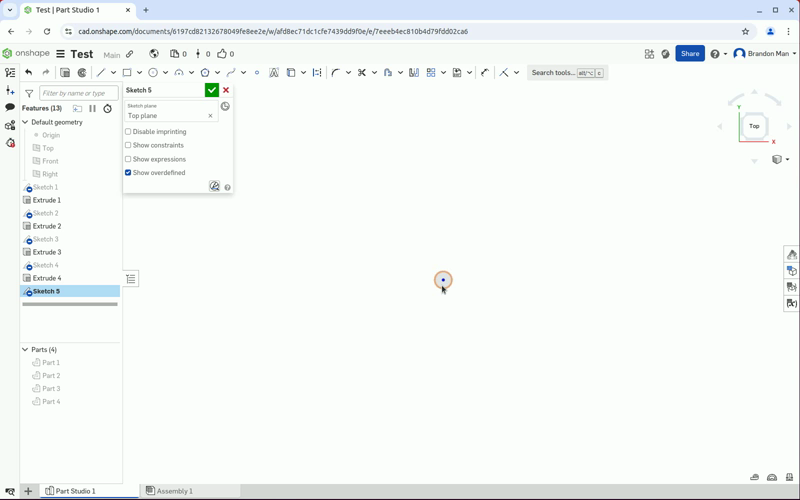
scroll(6)
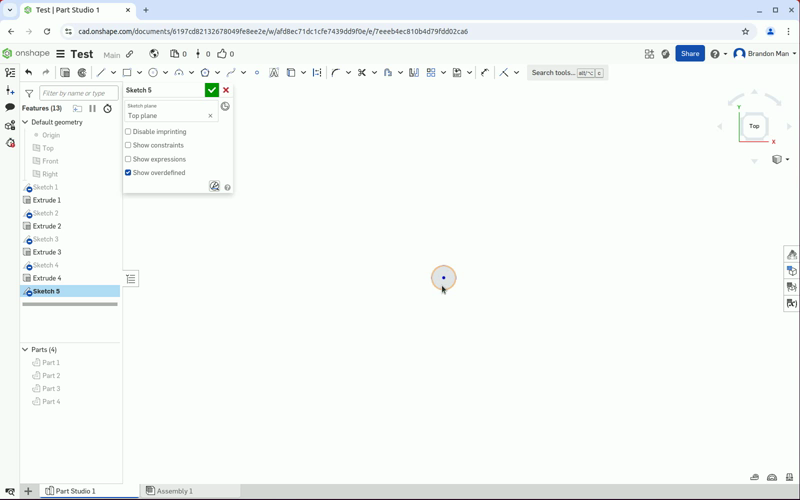
scroll(6)
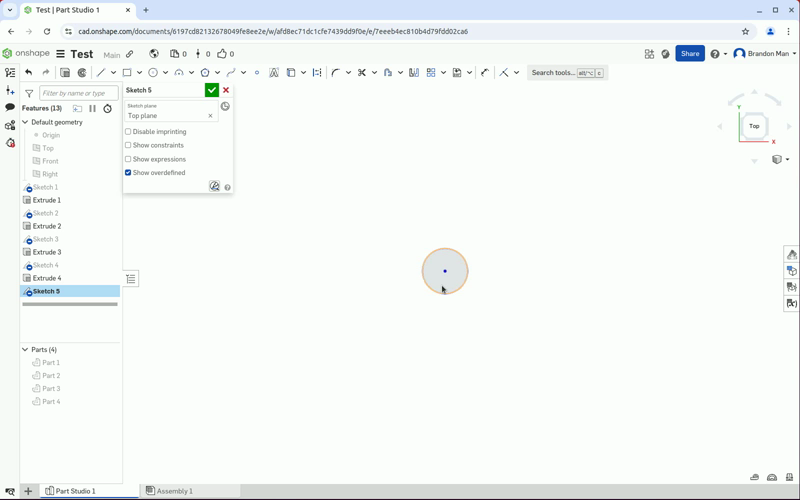
scroll(6)
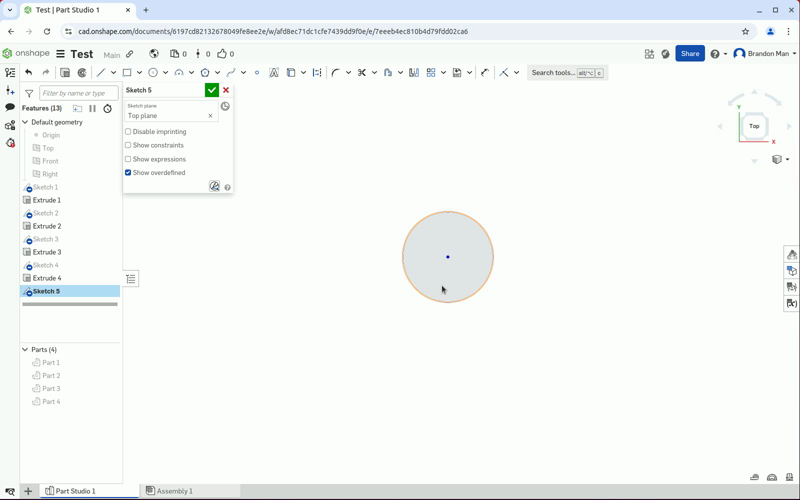
click(442, 285)
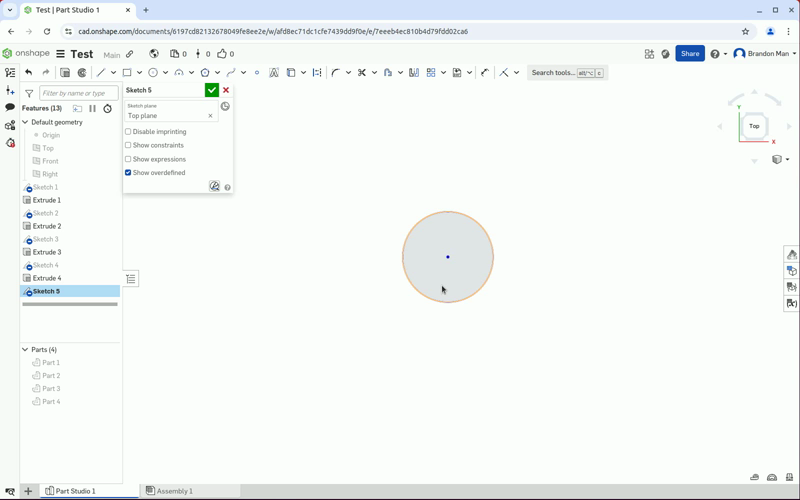
scroll(-6)
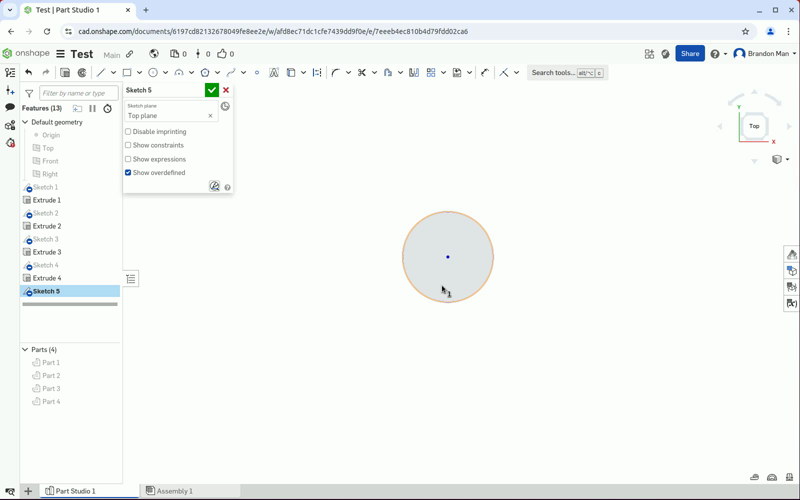
scroll(-6)
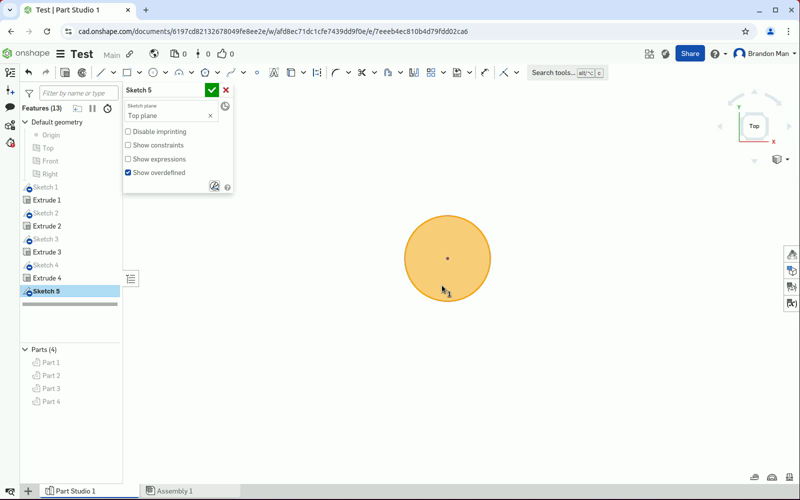
scroll(-6)
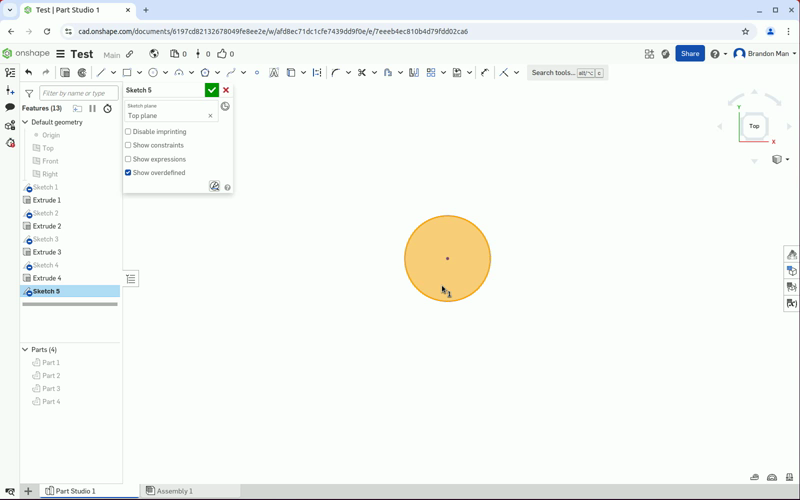
scroll(-6)
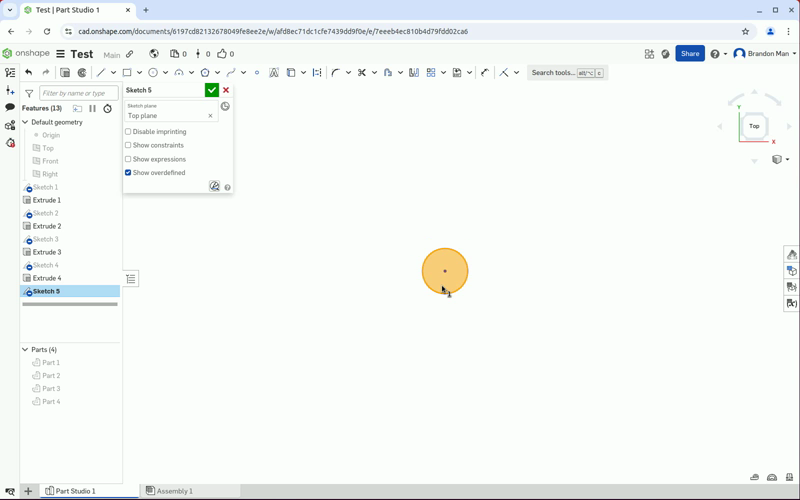
scroll(-6)
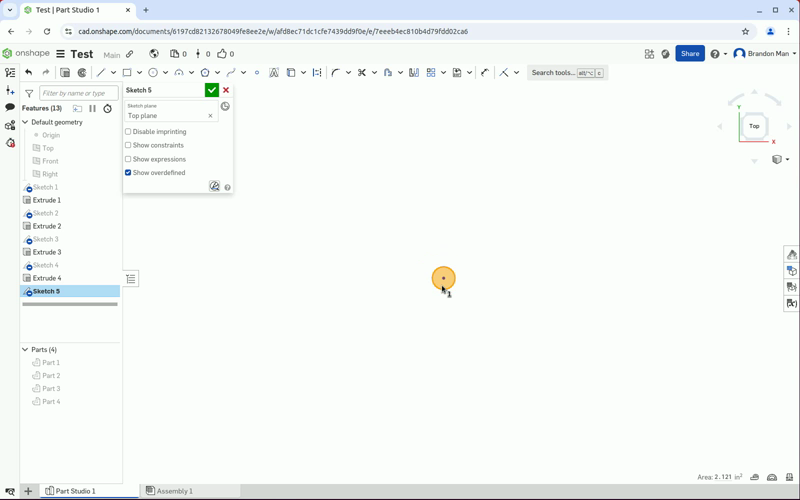
scroll(-6)
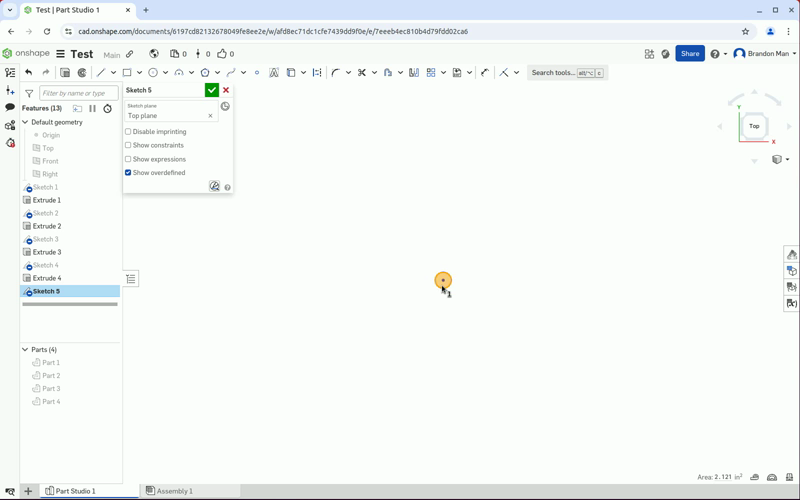
scroll(-6)
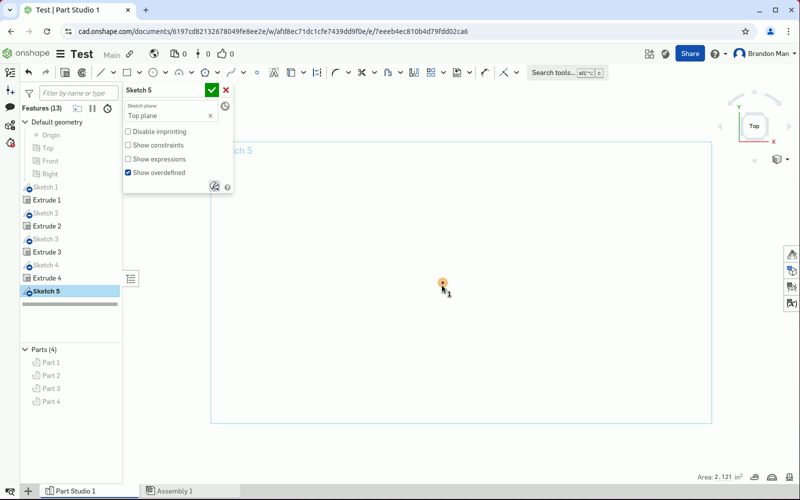
mouse_move(73, 352)
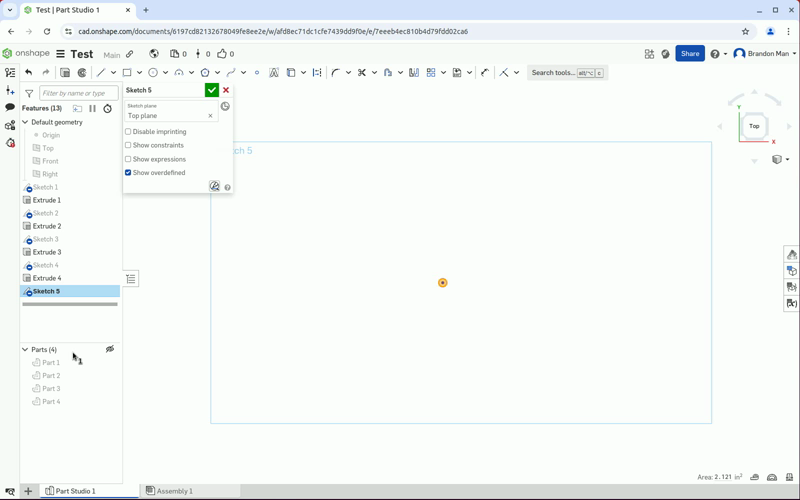
key(shift+y)
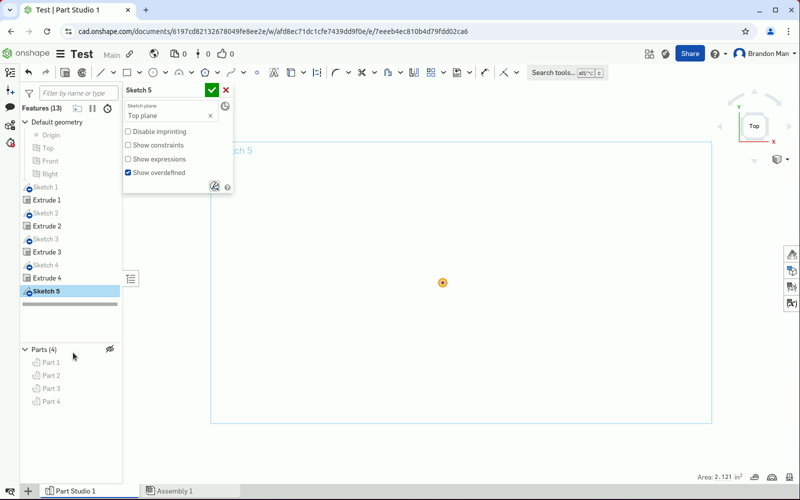
key(shift+e)
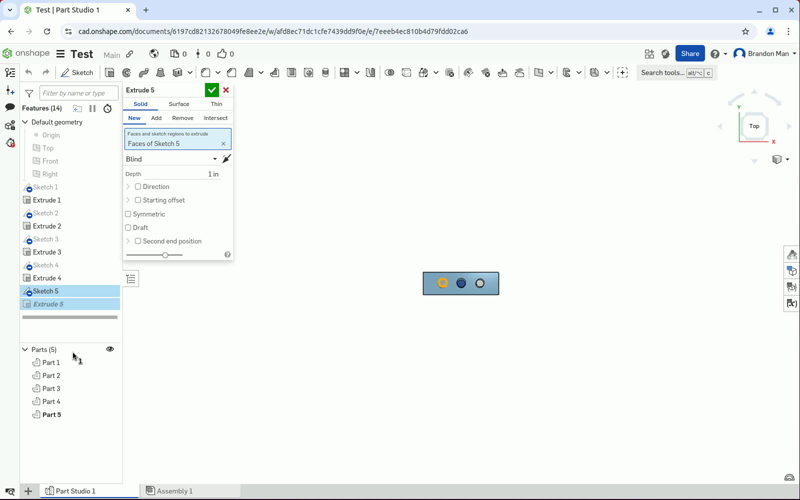
mouse_move(143, 106)
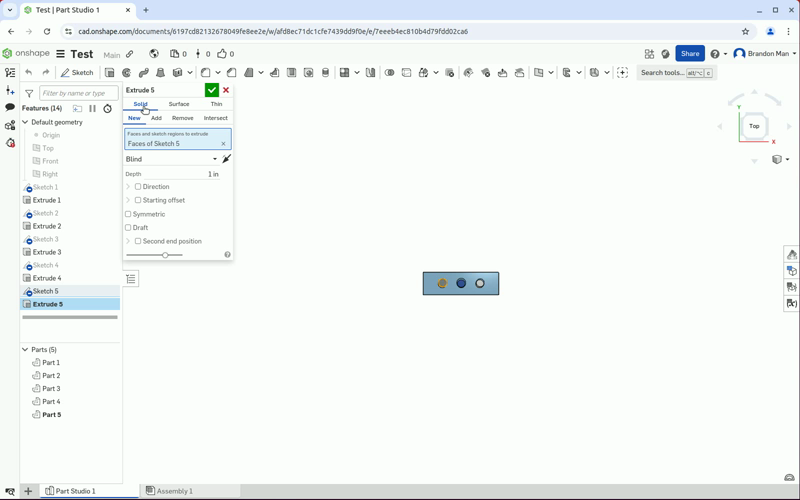
click(143, 106)
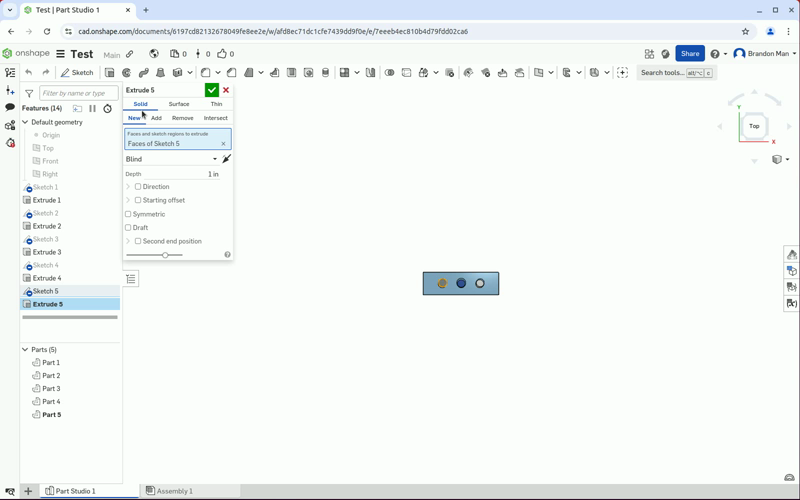
mouse_move(137, 120)
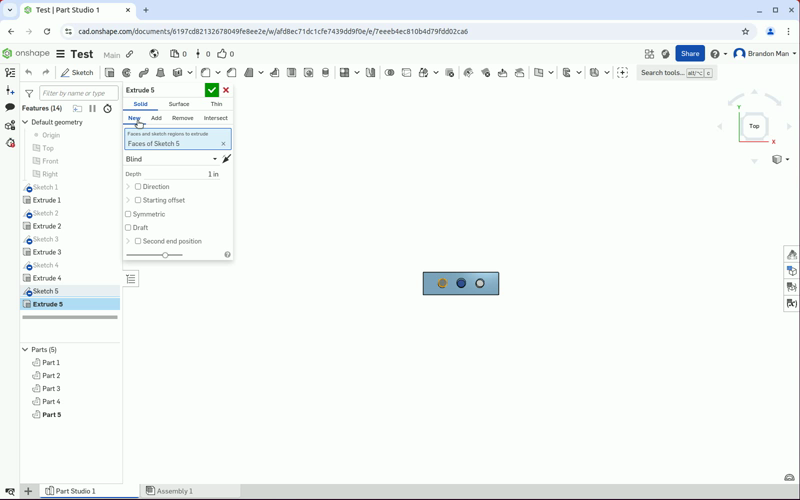
click(137, 120)
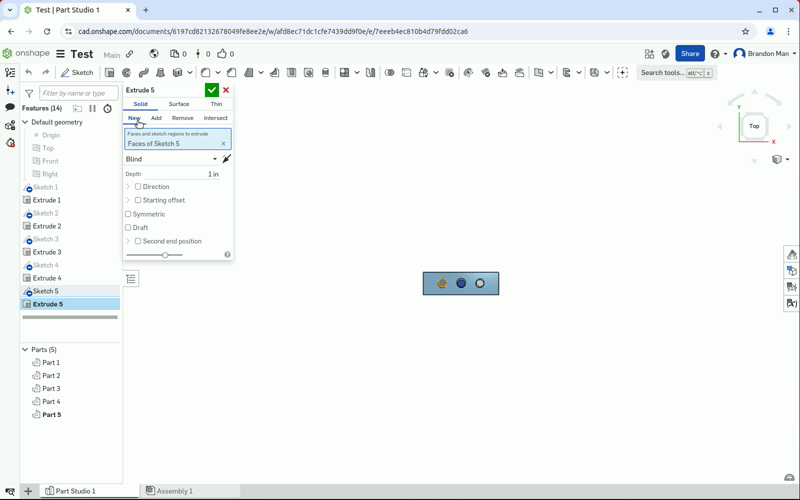
key(tab, 4)
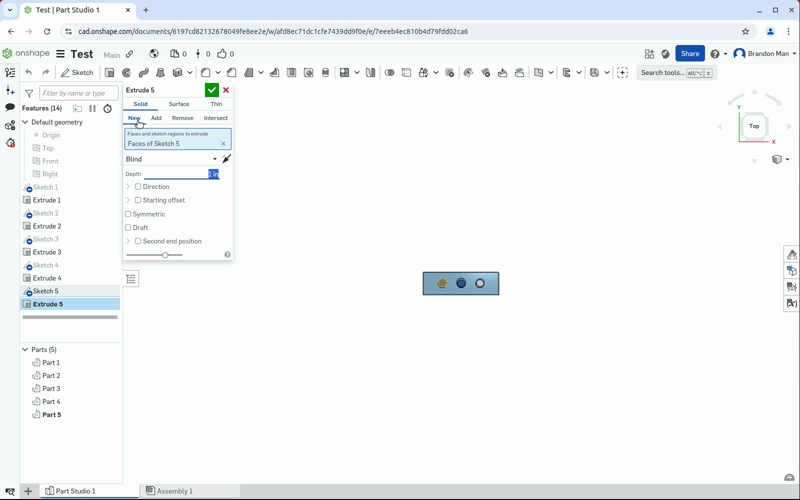
text(23.108)
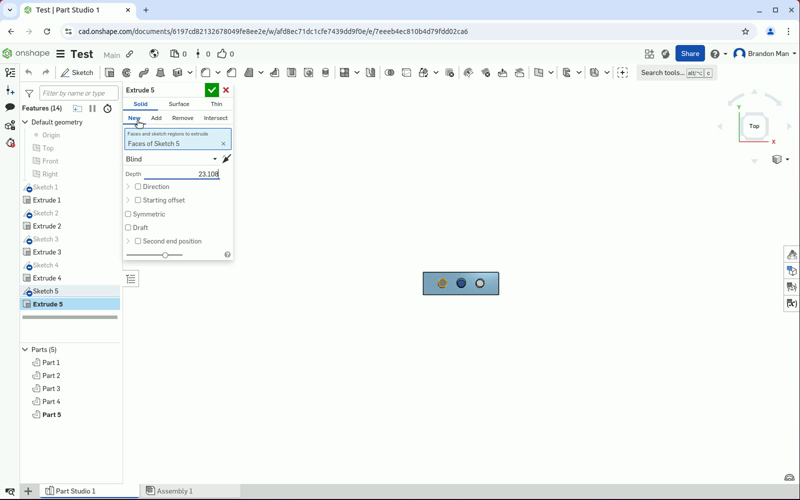
key(enter)
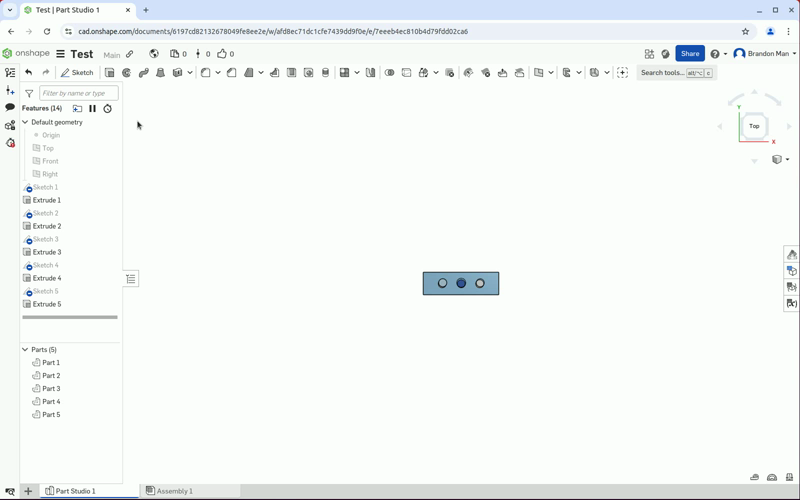
key(shift+h)
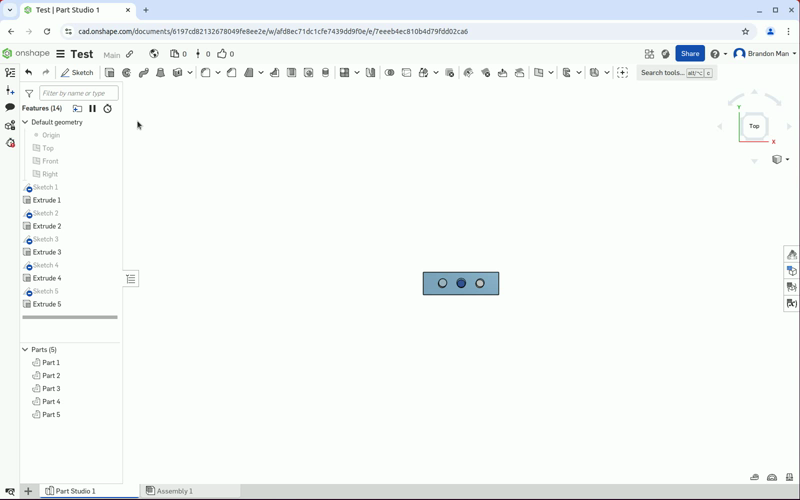
key(shift+h)
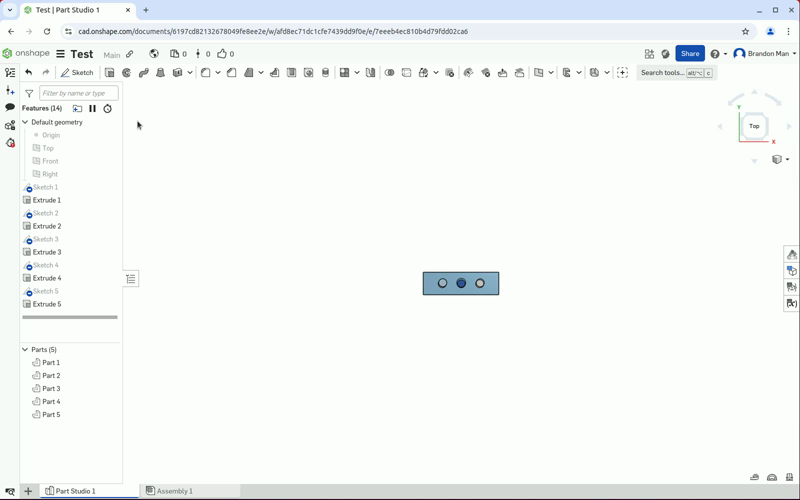
mouse_move(73, 189)
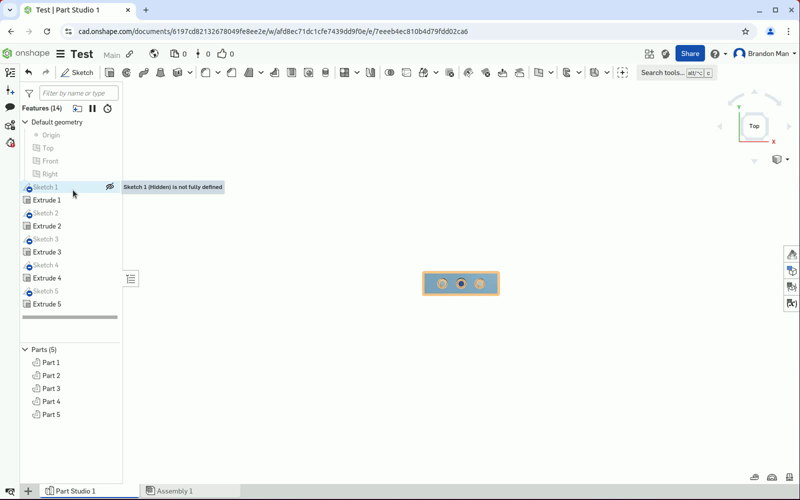
click(73, 189)
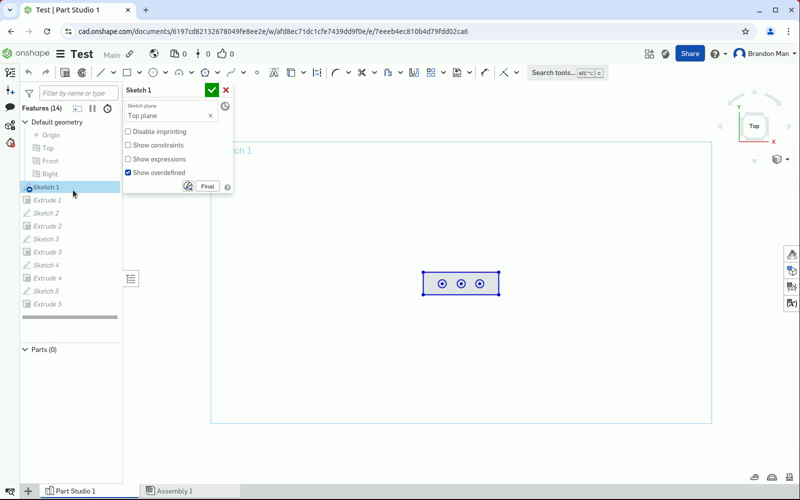
mouse_move(229, 92)
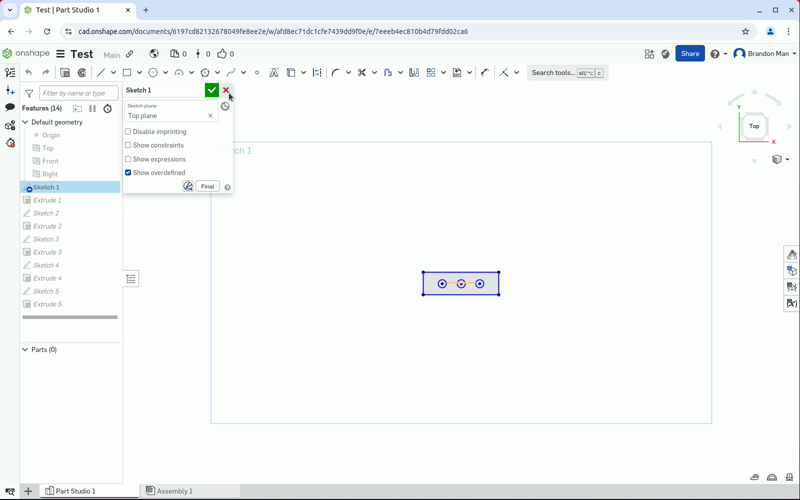
click(229, 92)
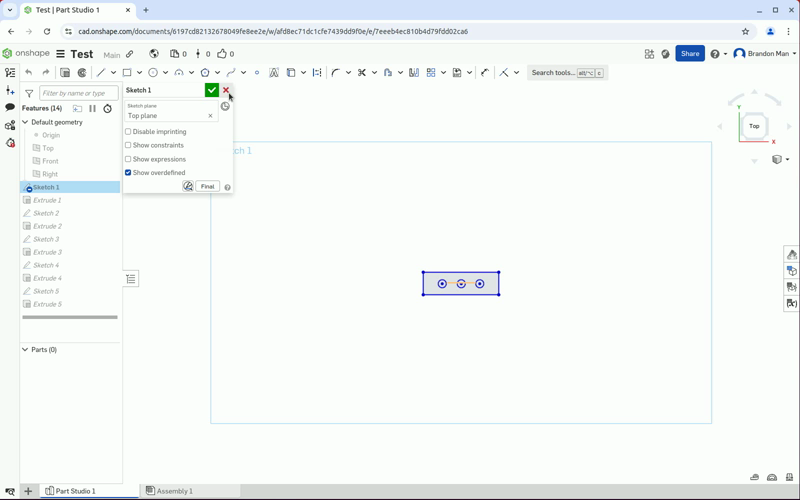
key(shift+s)
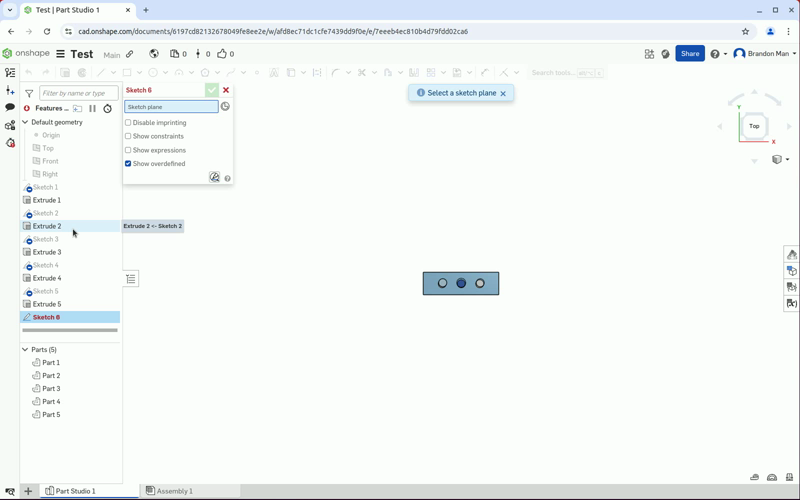
scroll(3)
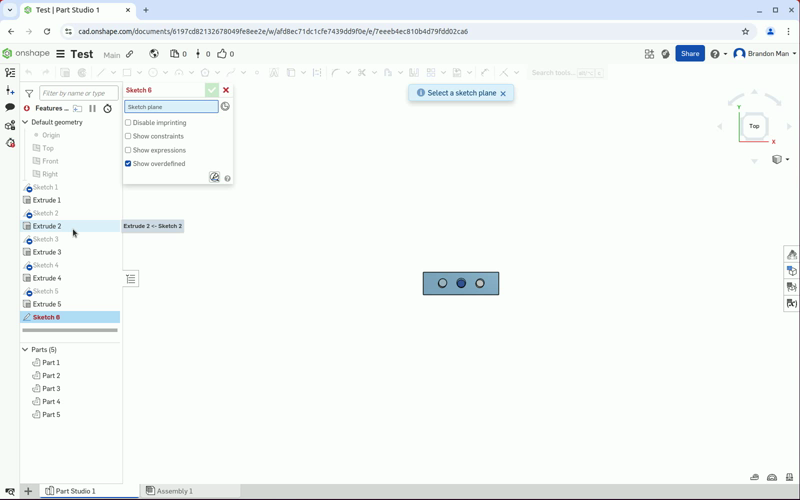
mouse_move(73, 150)
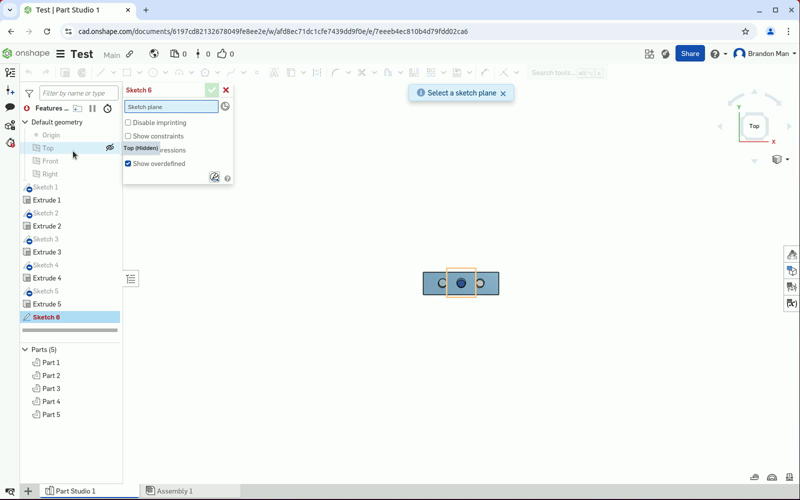
click(73, 150)
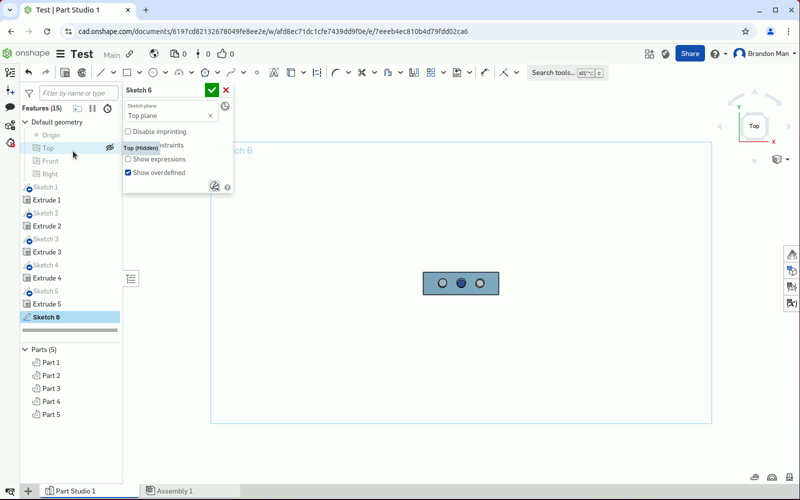
mouse_move(73, 352)
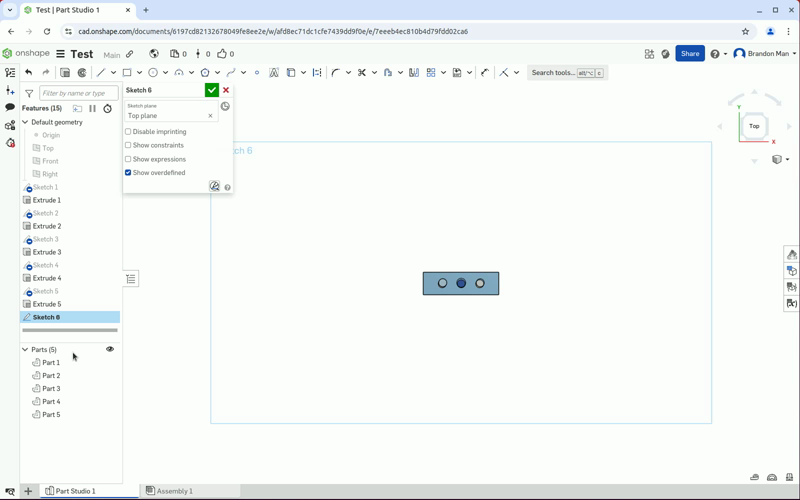
key(y)
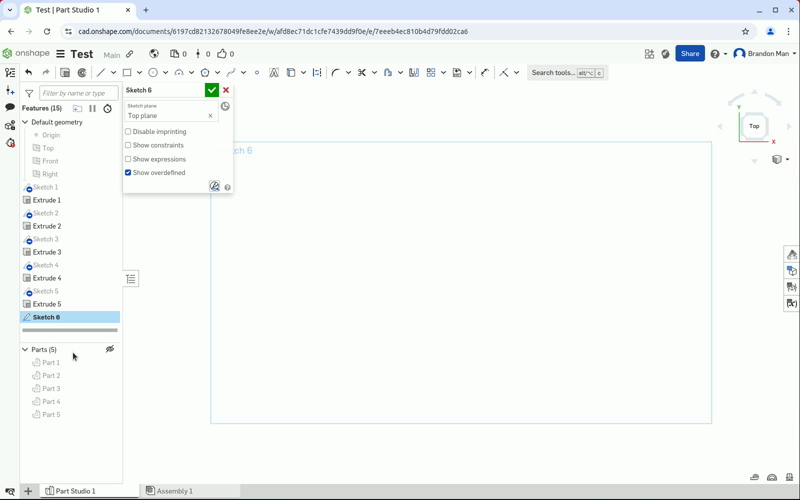
key(c)
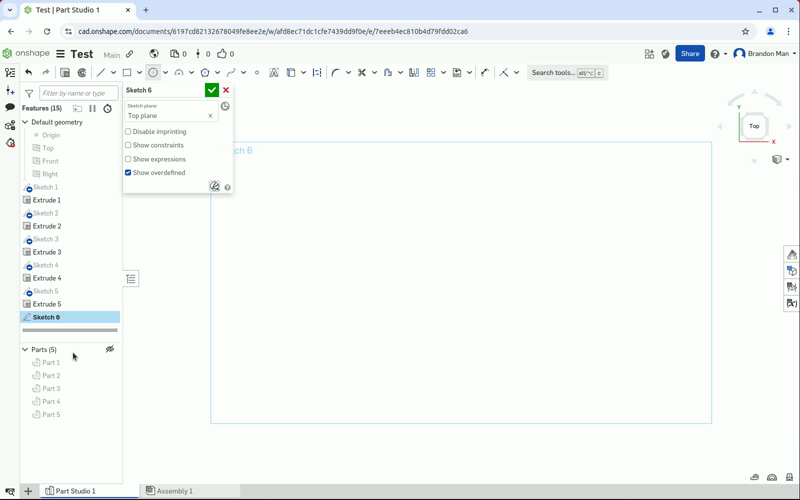
key_down(shift)
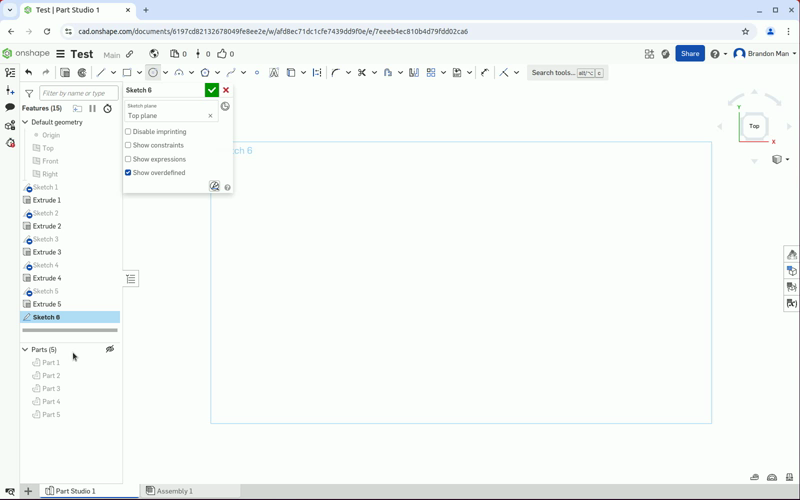
mouse_move(461, 282)
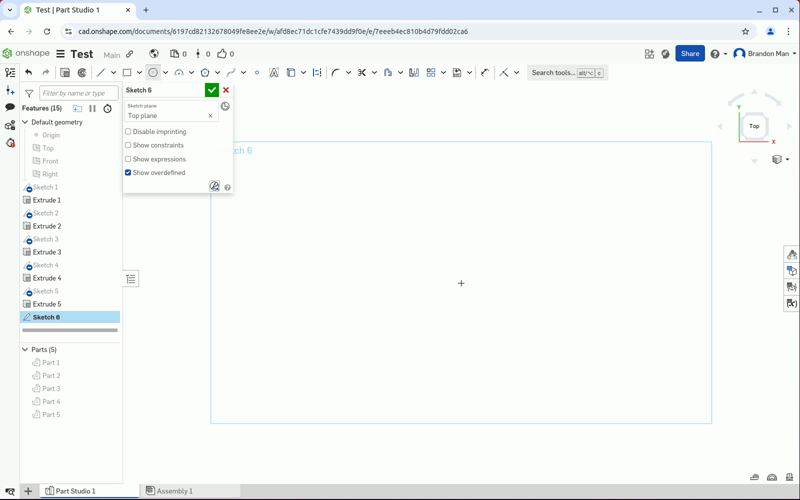
click(461, 282)
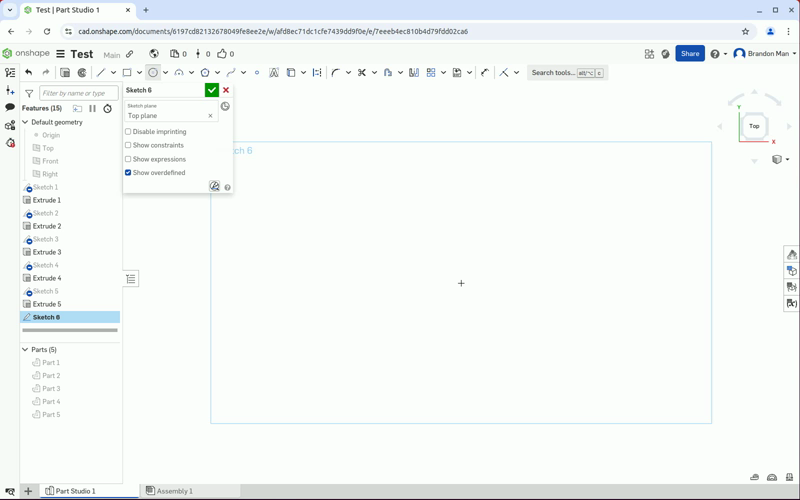
key_up(shift)
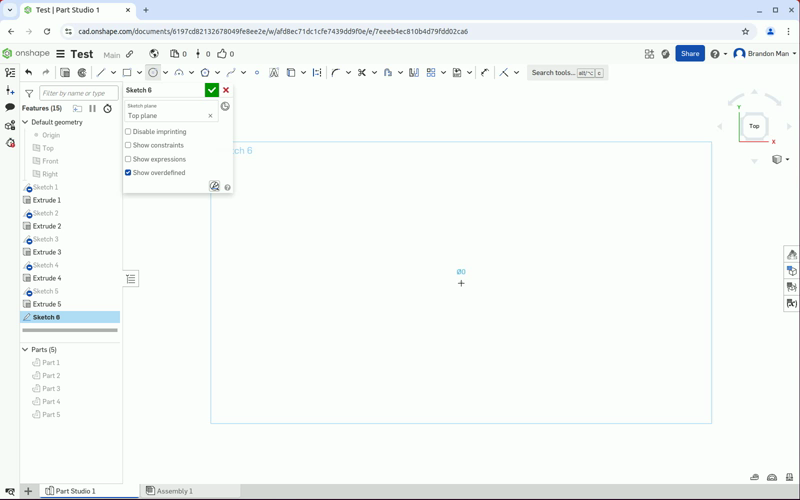
mouse_move(465, 282)
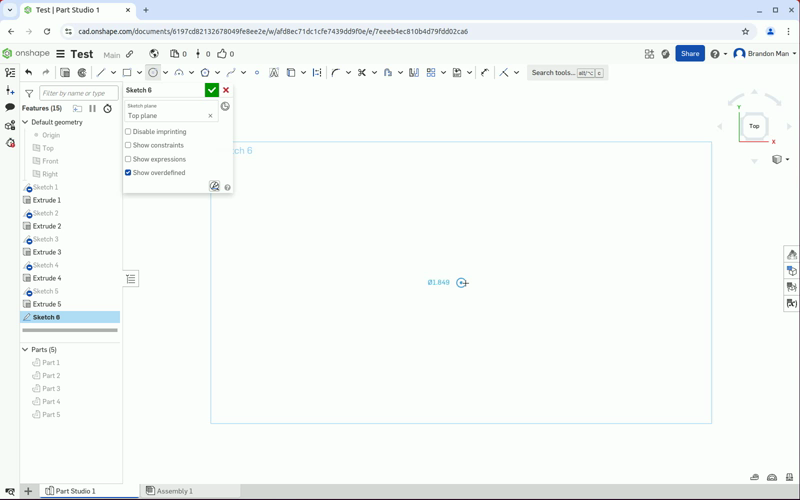
click(465, 282)
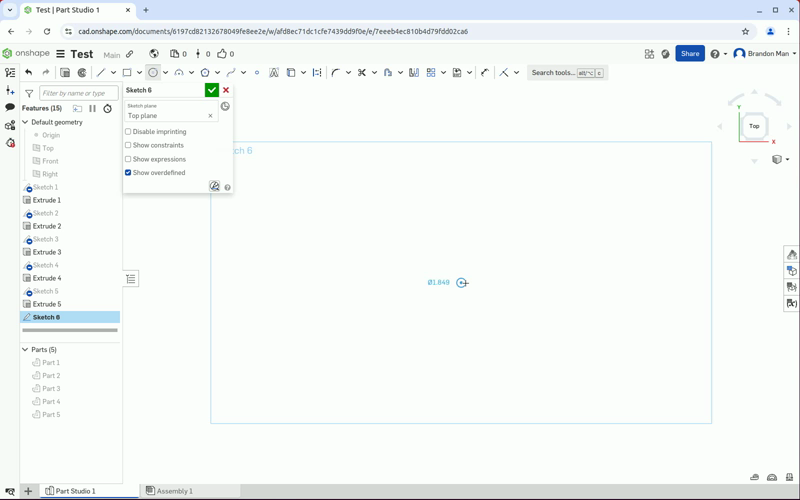
key(esc)
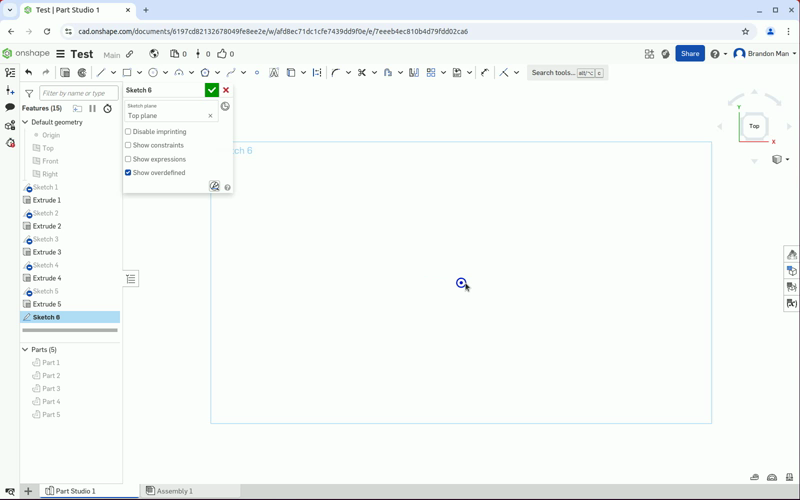
mouse_move(458, 283)
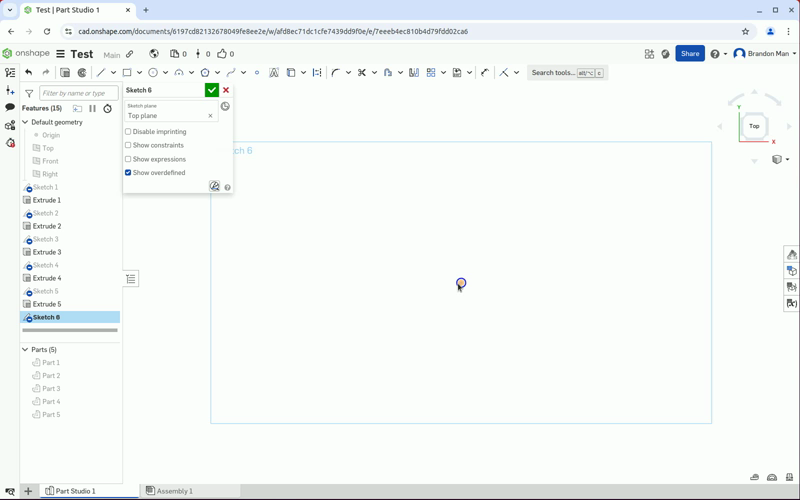
scroll(6)
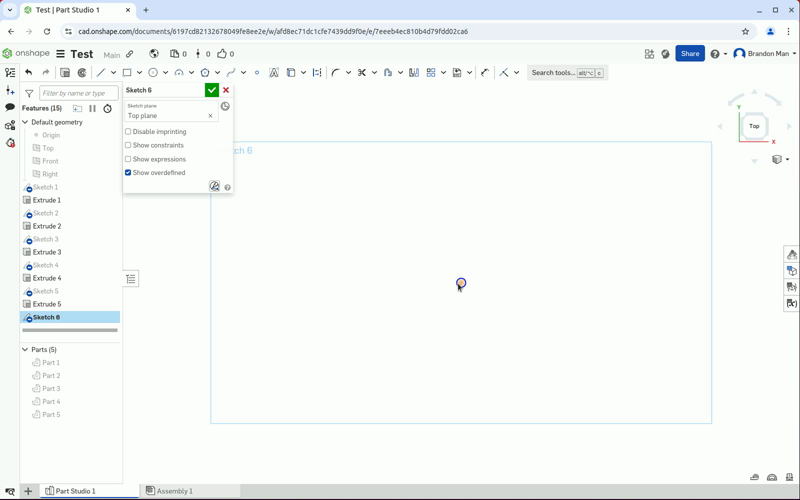
scroll(6)
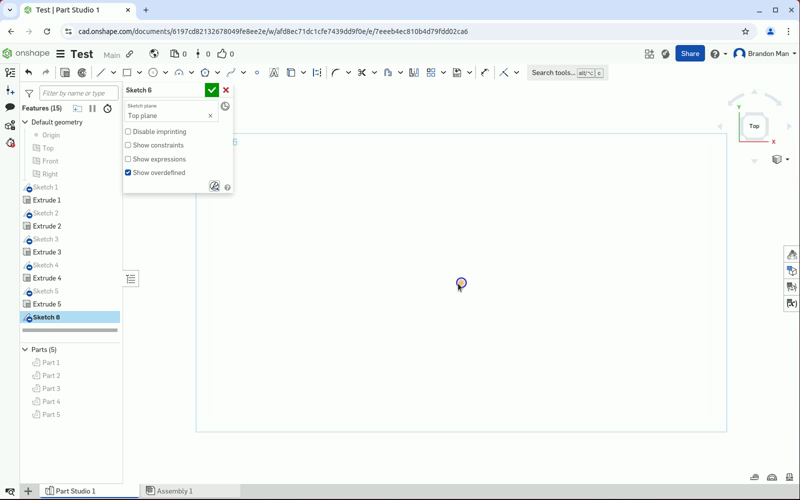
scroll(6)
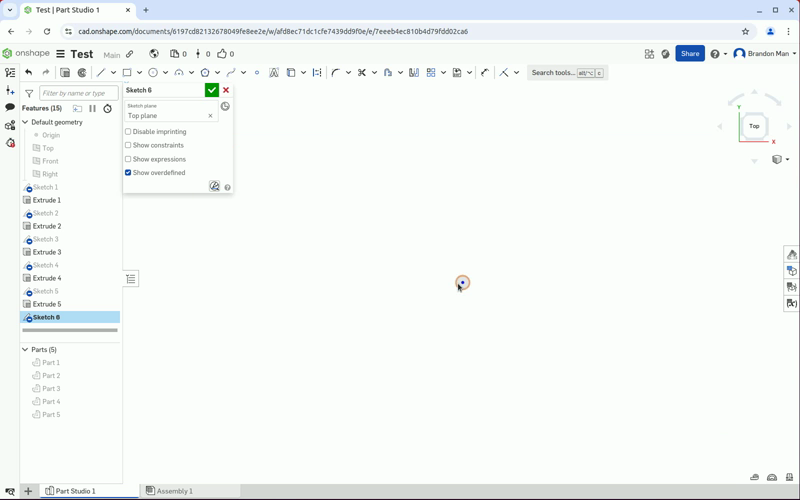
scroll(6)
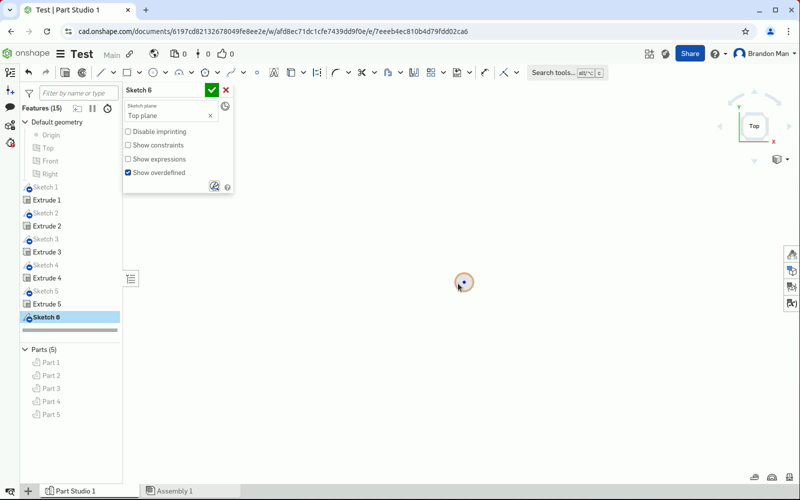
scroll(6)
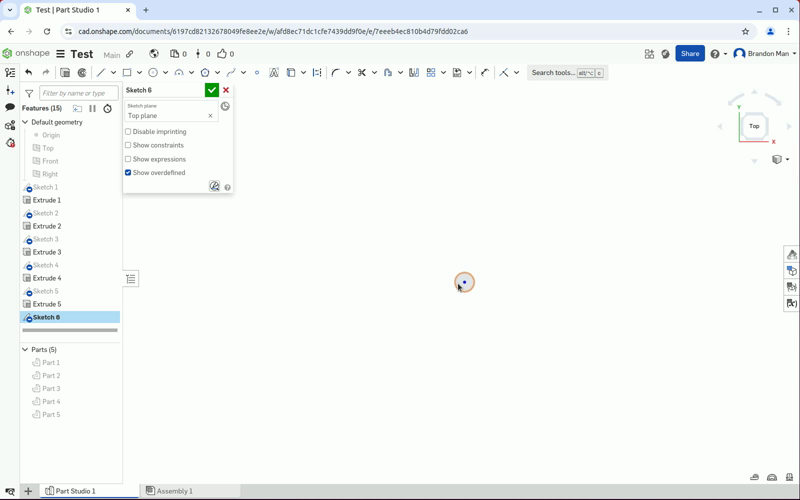
scroll(6)
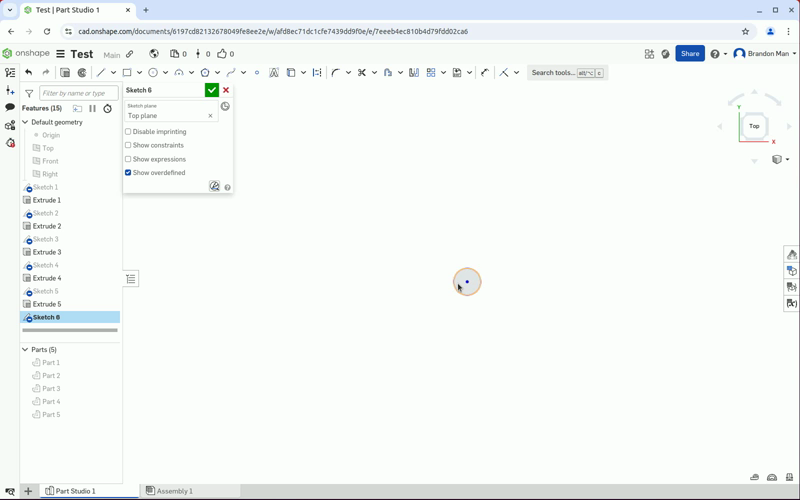
scroll(6)
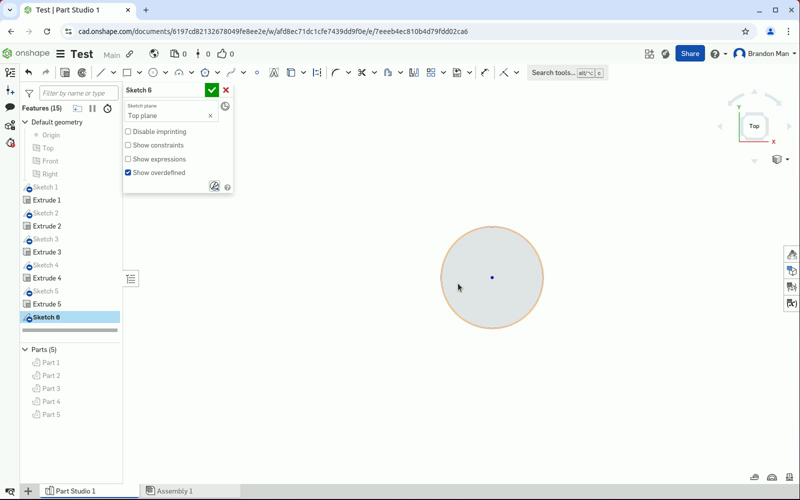
click(458, 283)
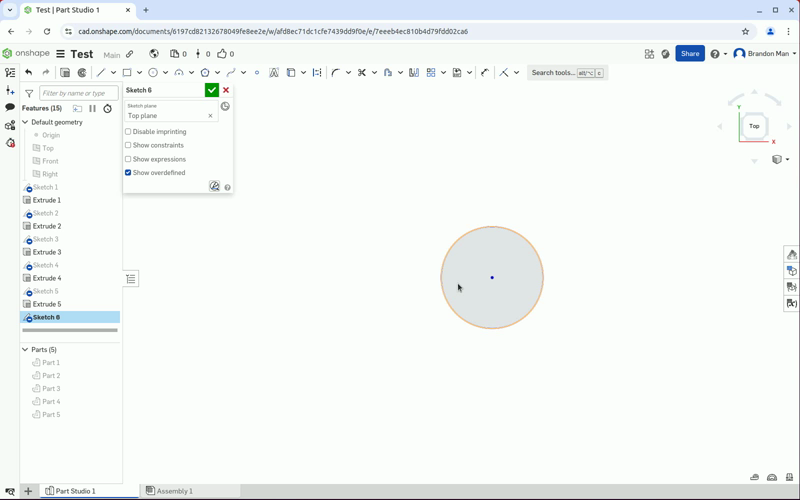
scroll(-6)
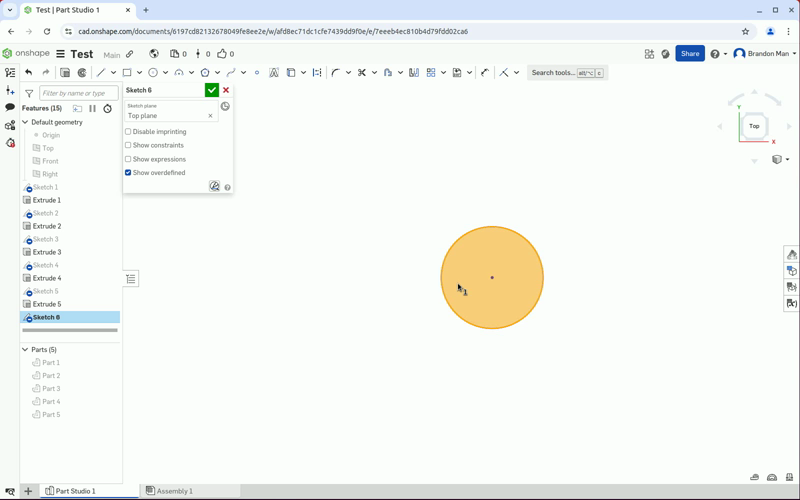
scroll(-6)
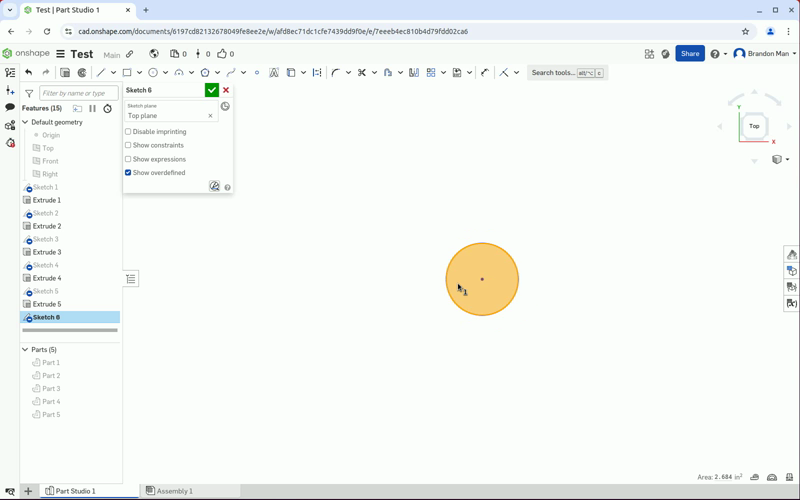
scroll(-6)
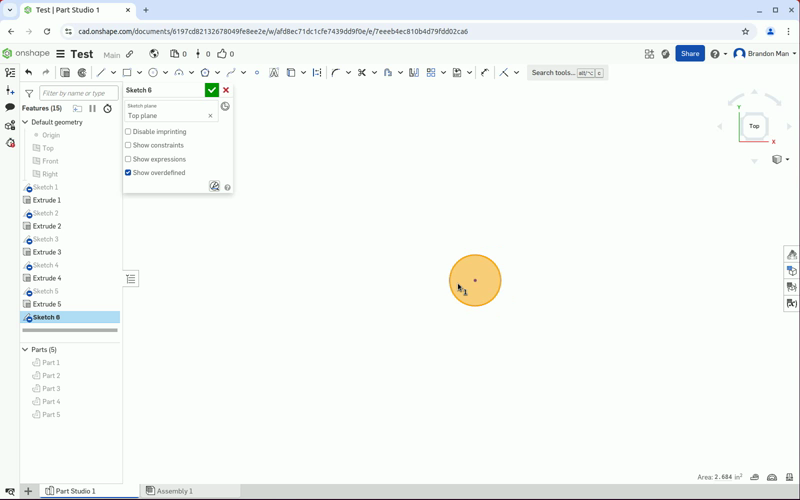
scroll(-6)
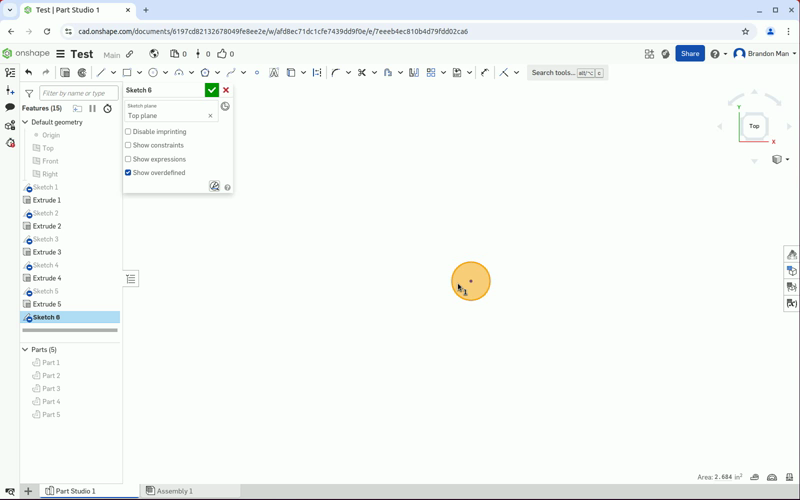
scroll(-6)
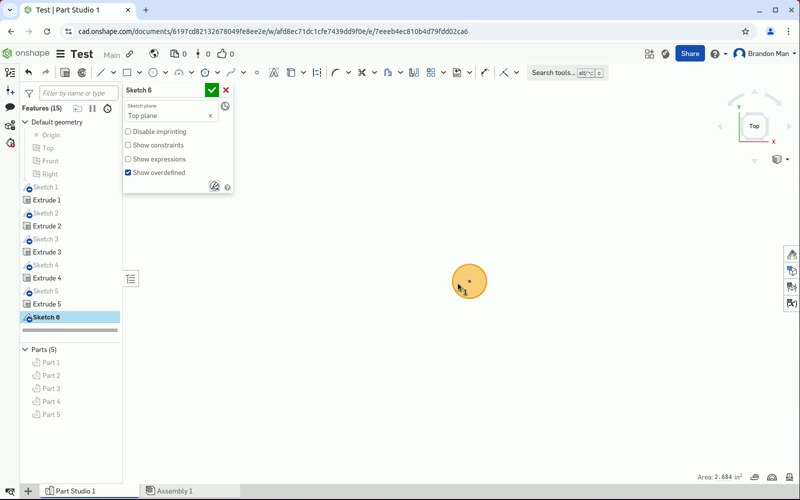
scroll(-6)
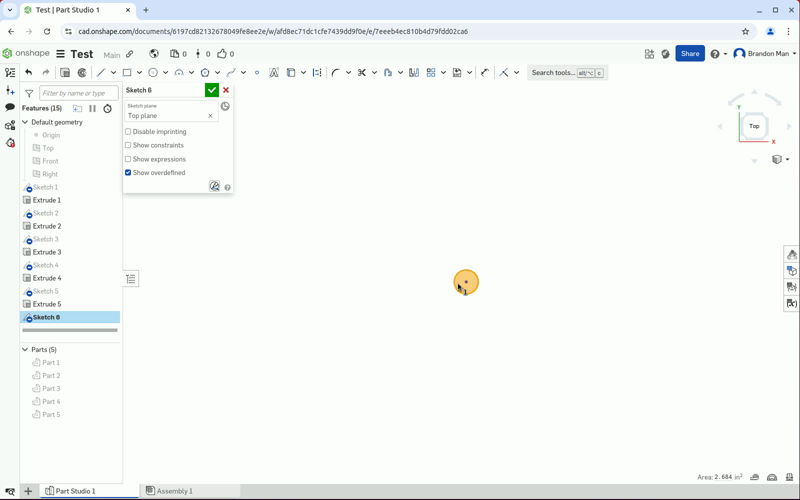
scroll(-6)
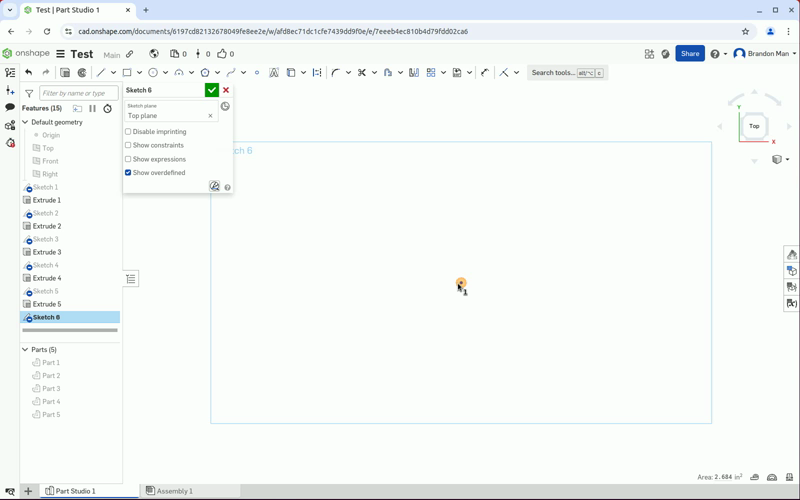
mouse_move(73, 352)
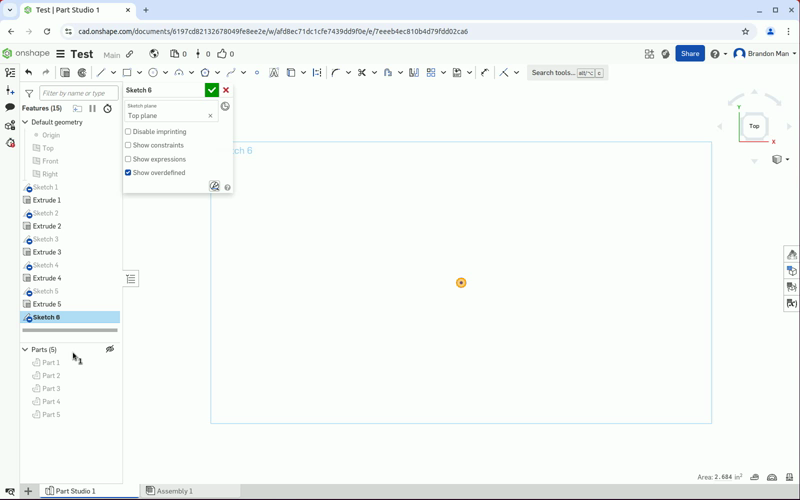
key(shift+y)
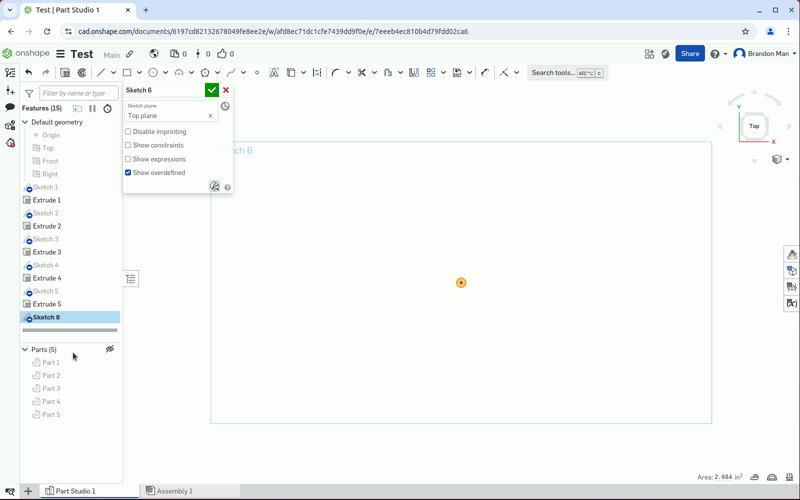
key(shift+e)
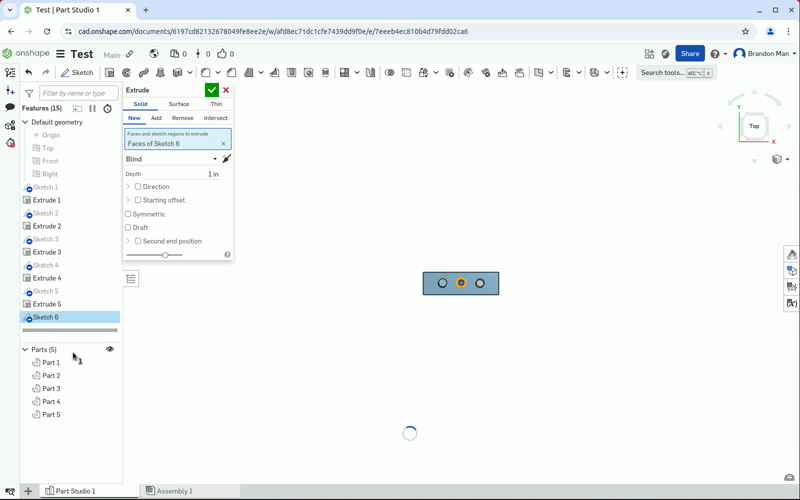
mouse_move(143, 106)
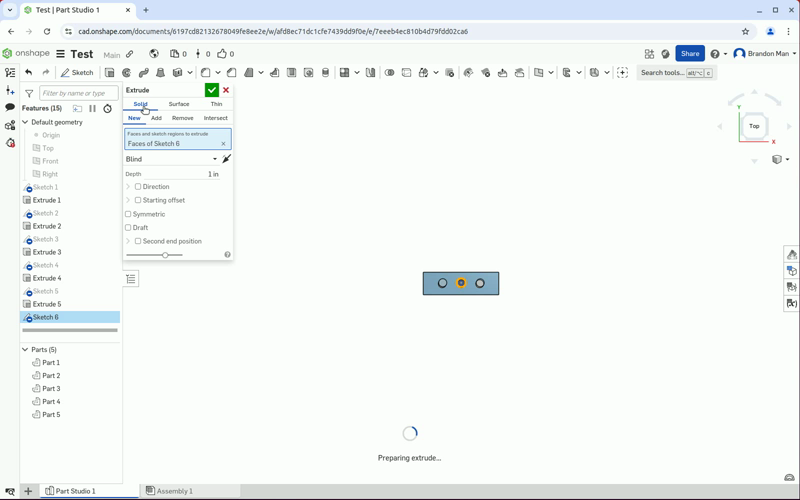
click(143, 106)
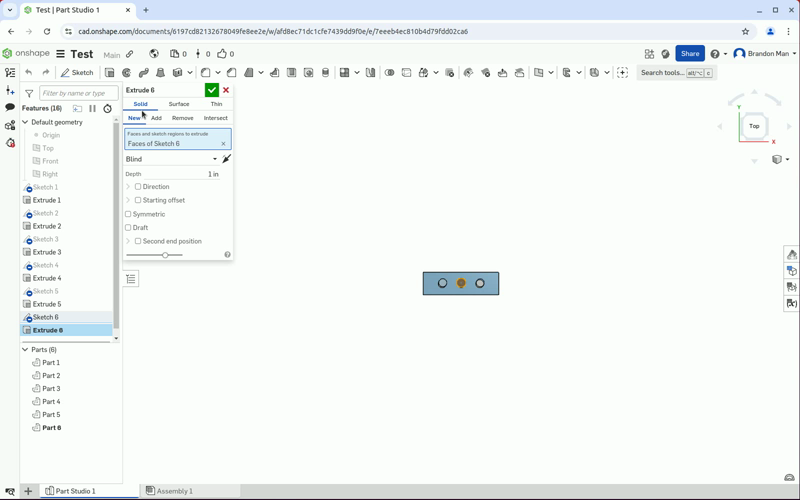
mouse_move(137, 120)
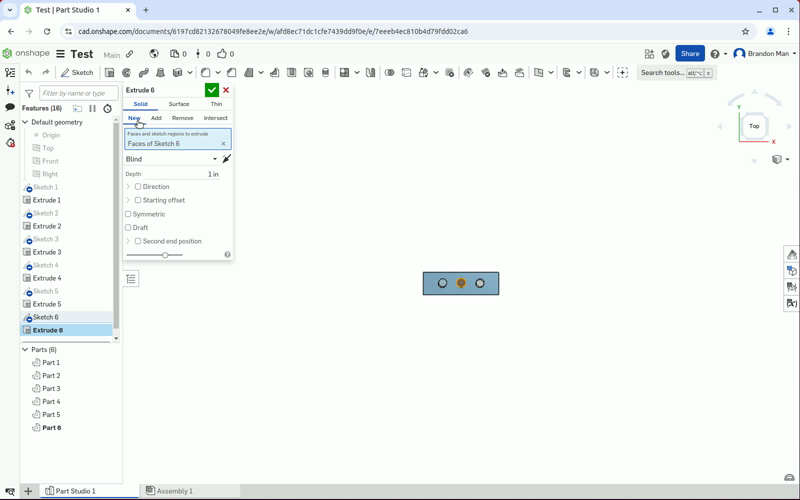
click(137, 120)
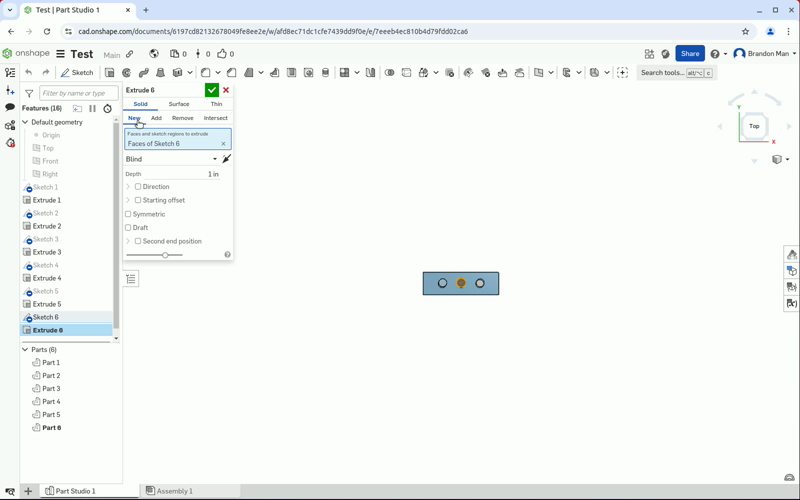
key(tab, 4)
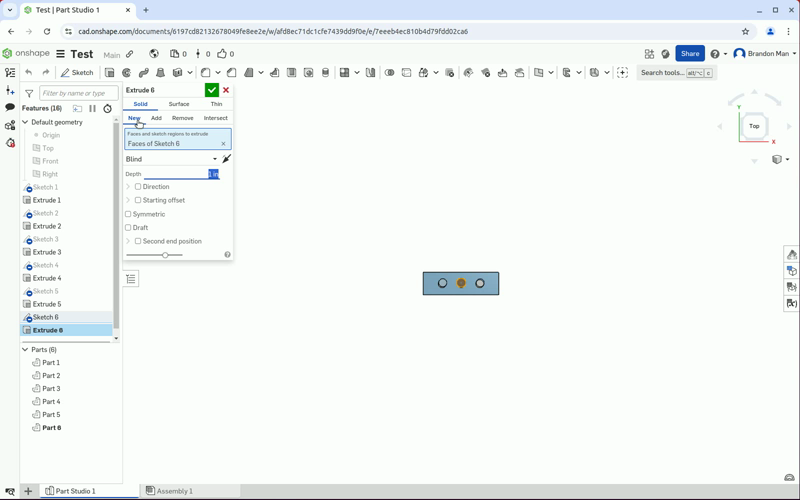
text(23.108)
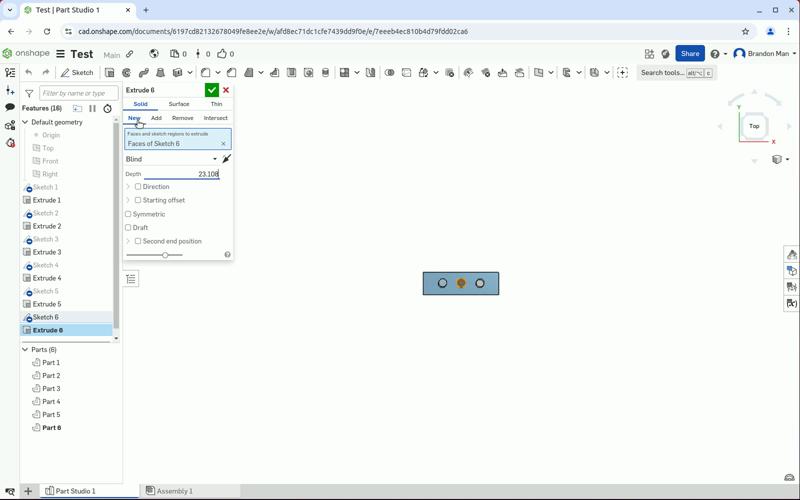
key(enter)
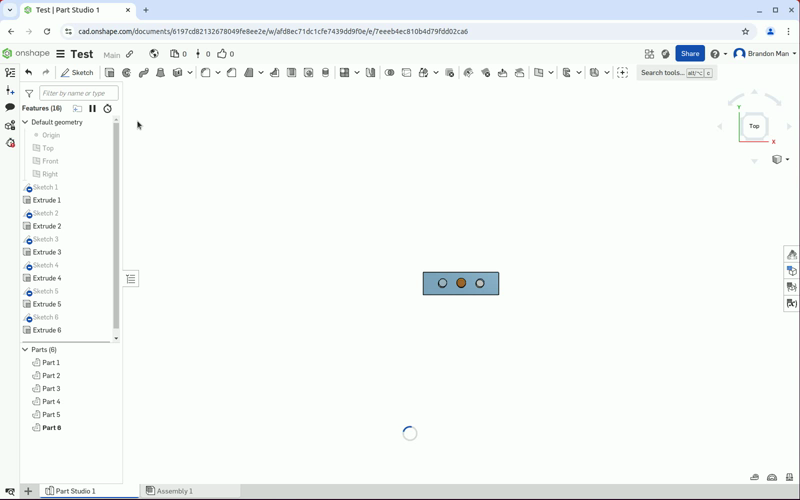
key(shift+h)
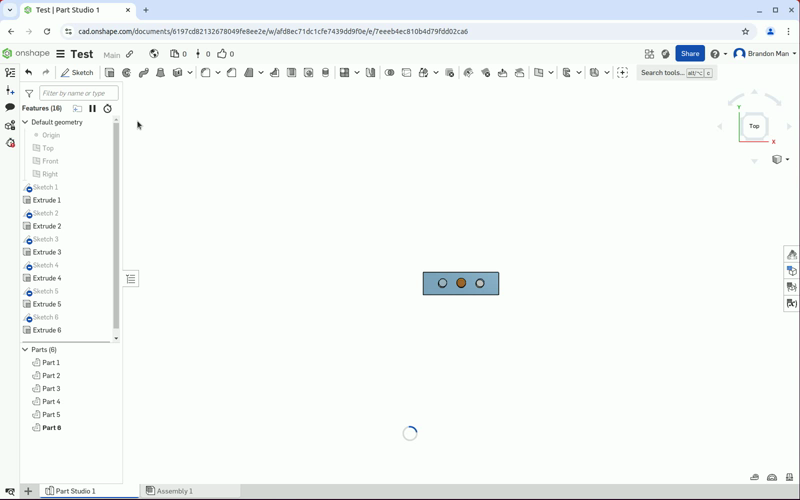
key(shift+h)
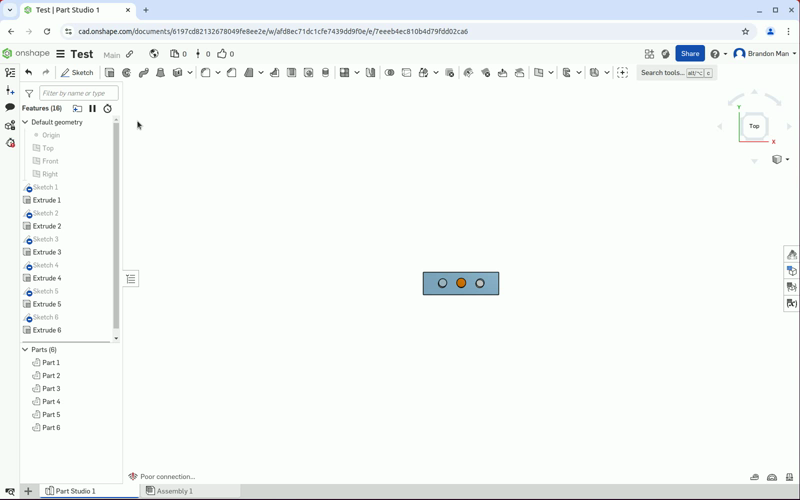
mouse_move(69, 189)
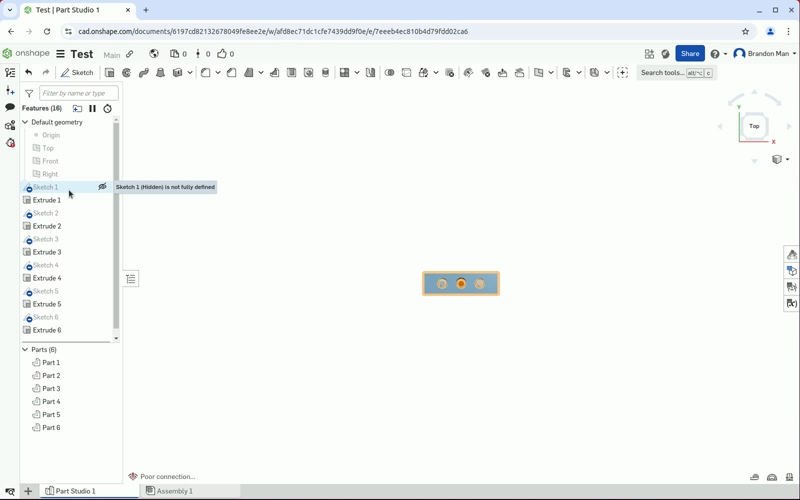
click(69, 189)
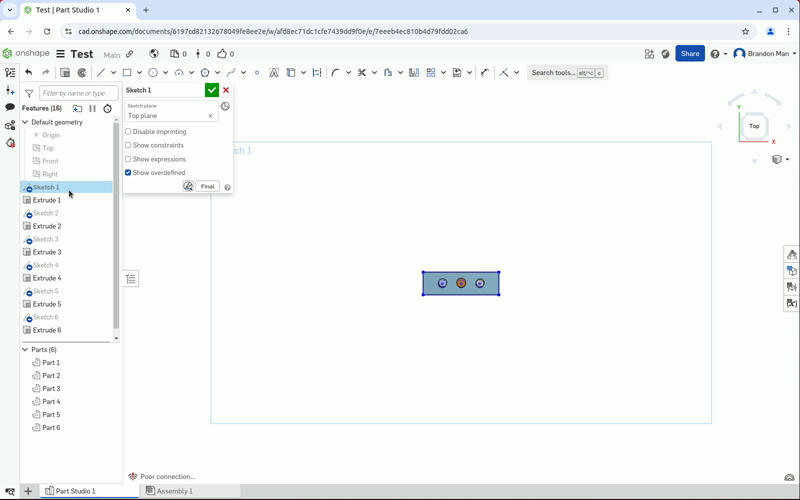
mouse_move(229, 92)
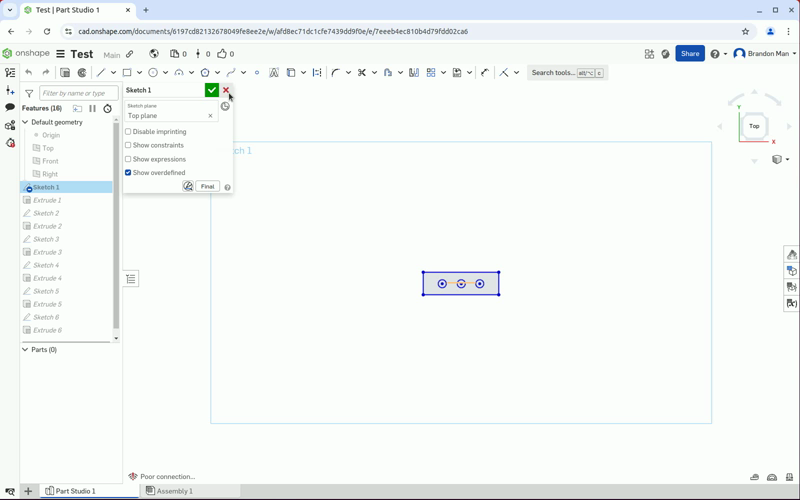
click(229, 92)
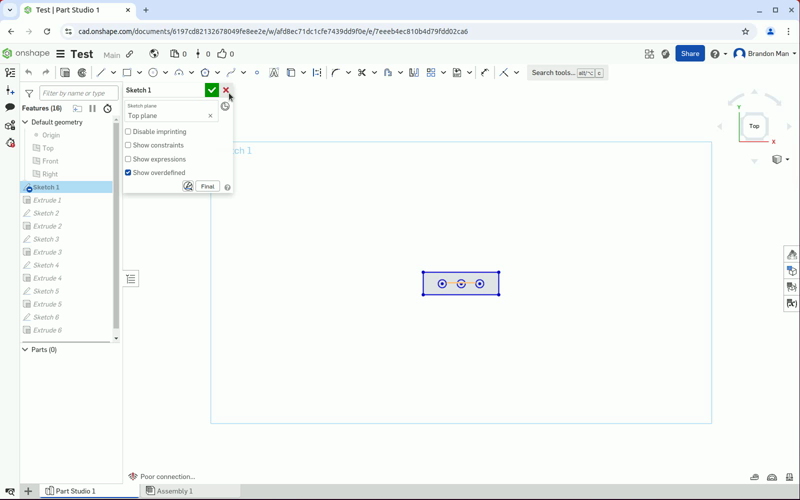
key(shift+s)
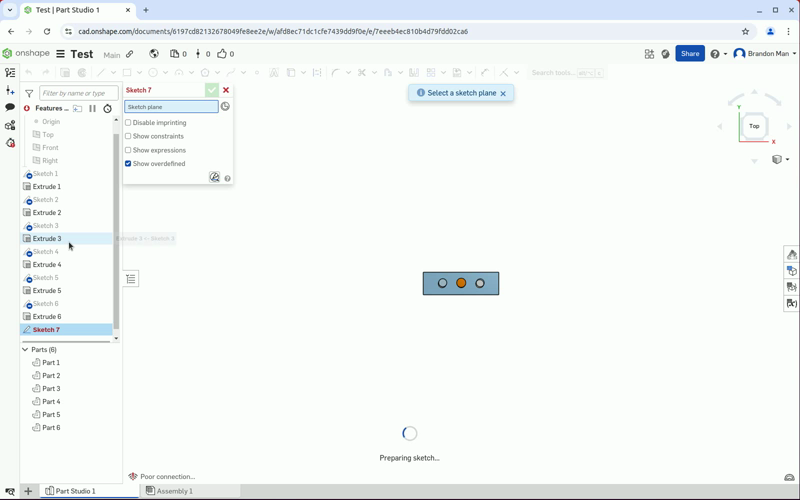
scroll(3)
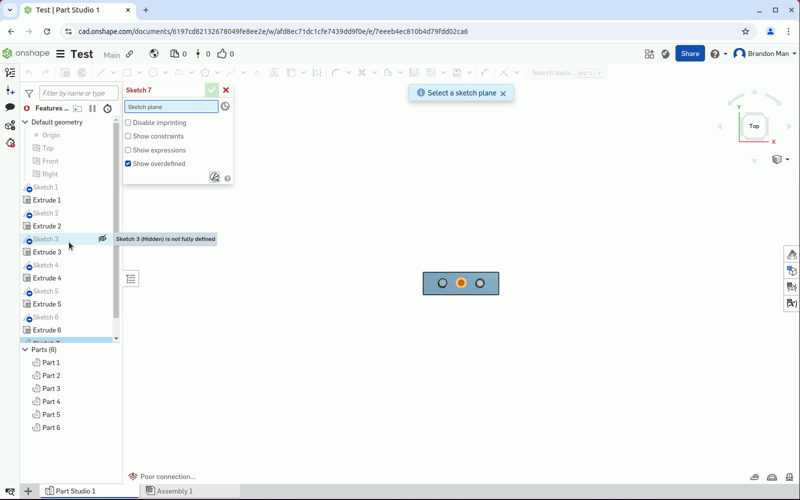
mouse_move(69, 150)
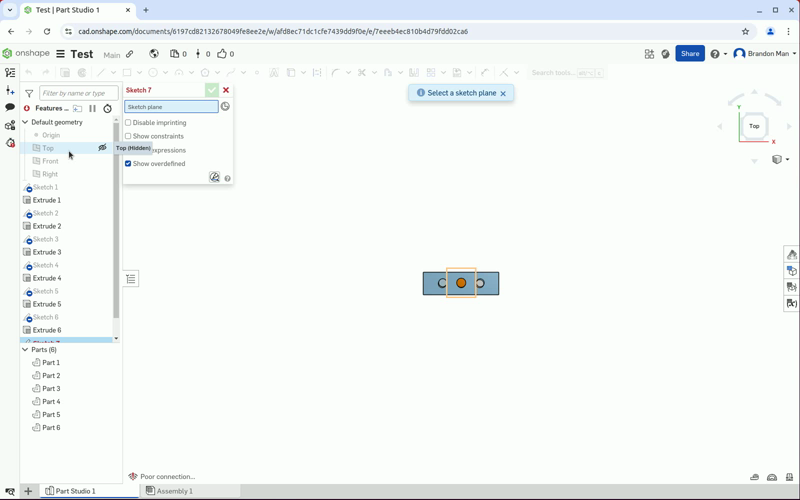
click(69, 150)
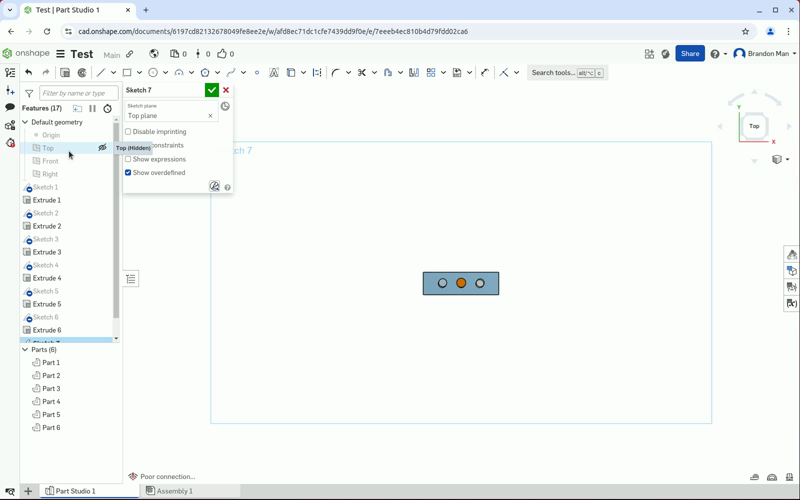
mouse_move(73, 352)
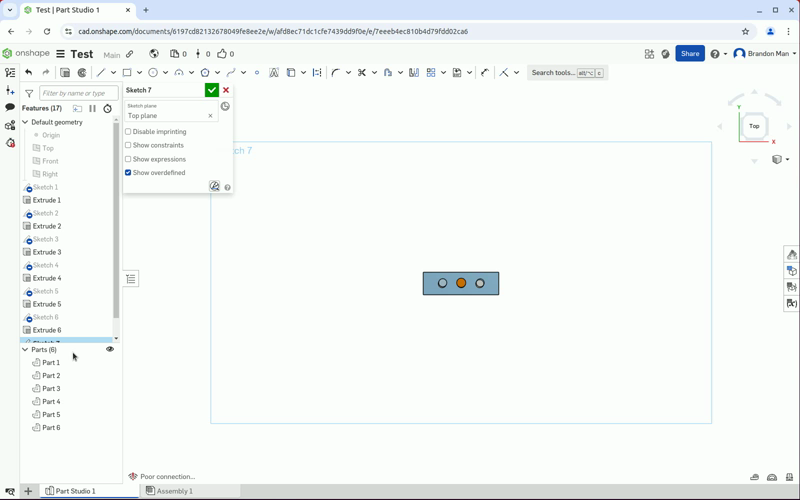
key(y)
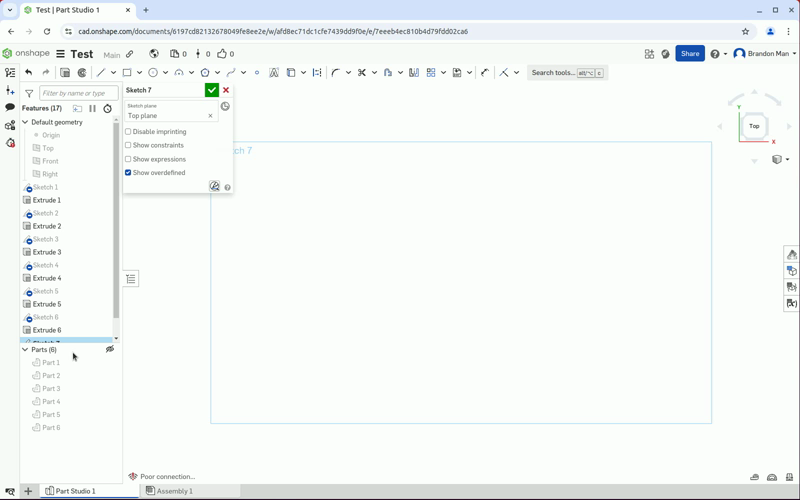
key(c)
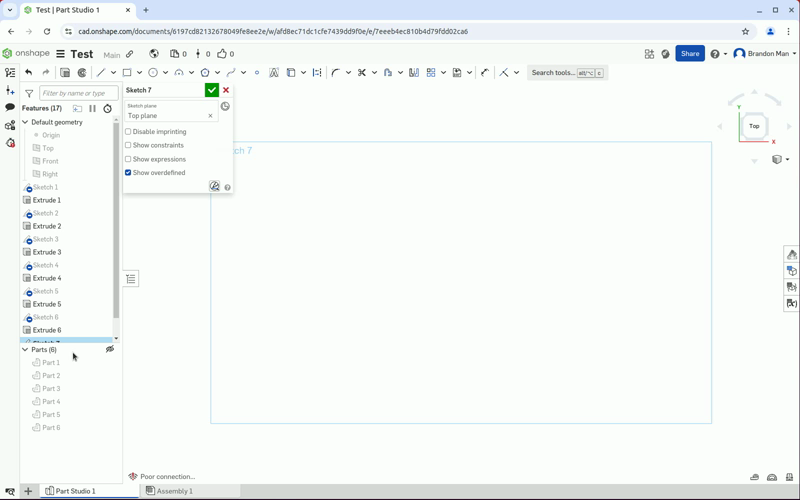
key_down(shift)
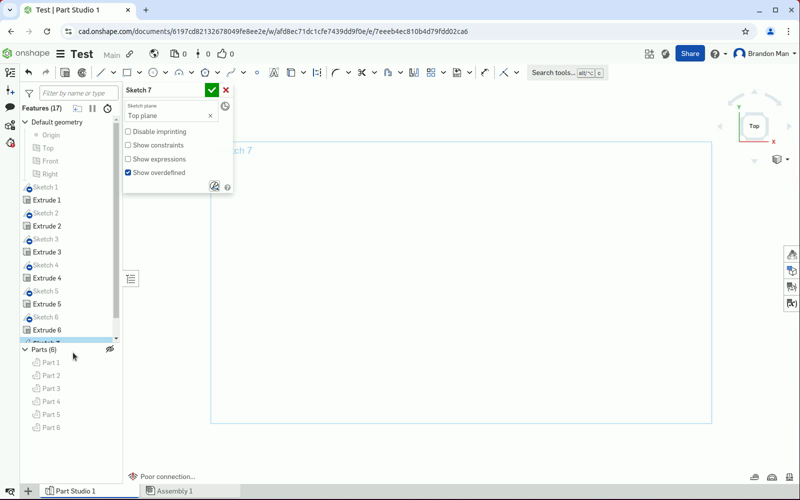
mouse_move(480, 282)
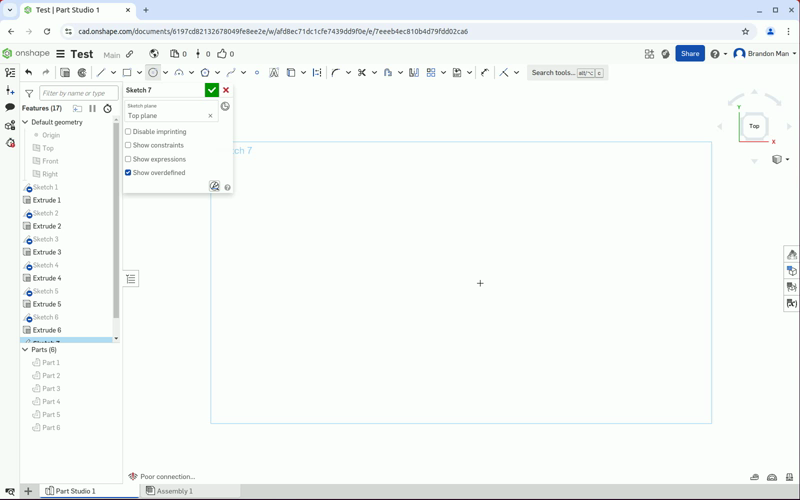
click(480, 282)
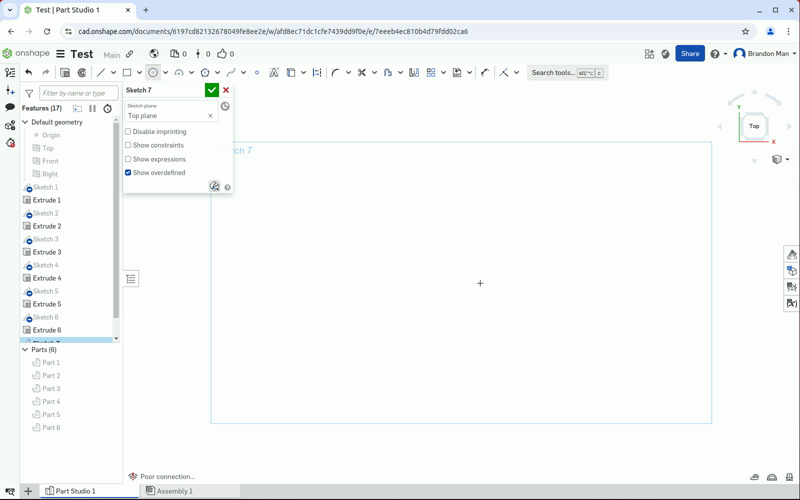
key_up(shift)
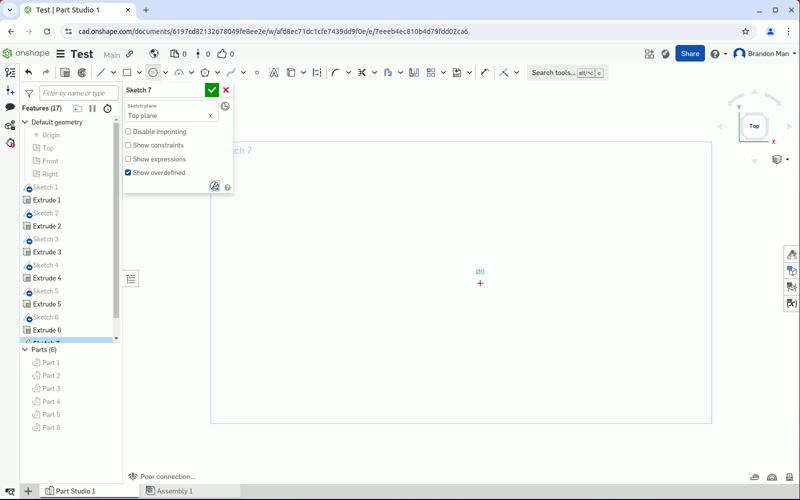
mouse_move(484, 282)
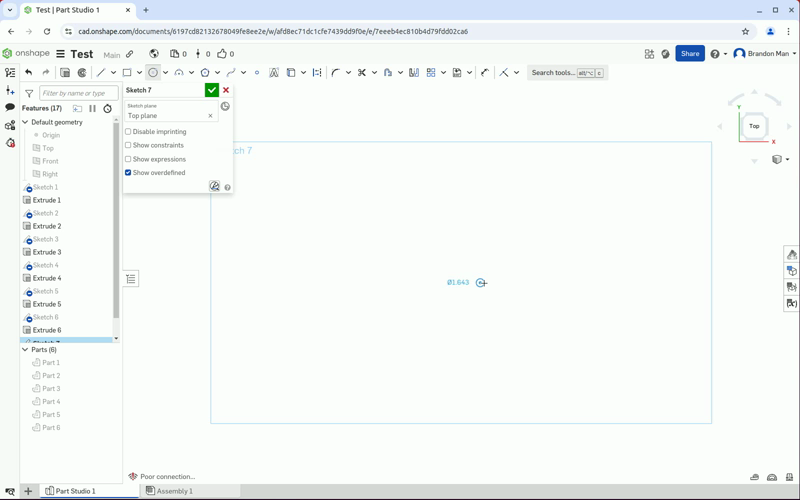
click(484, 282)
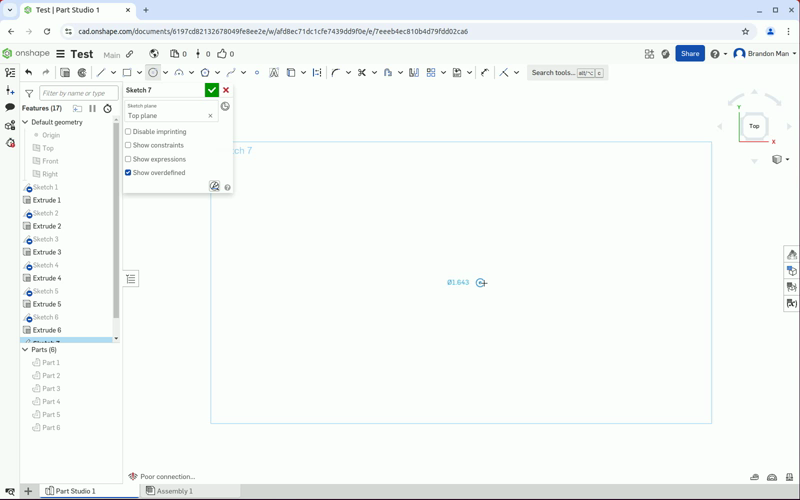
key(esc)
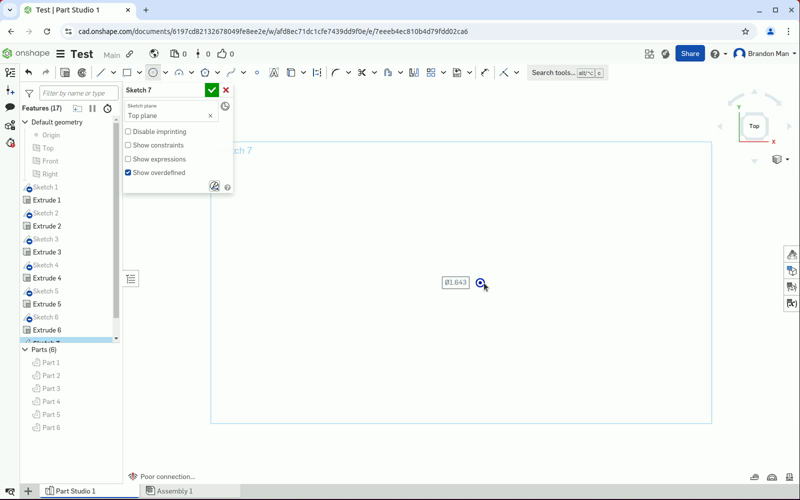
mouse_move(483, 282)
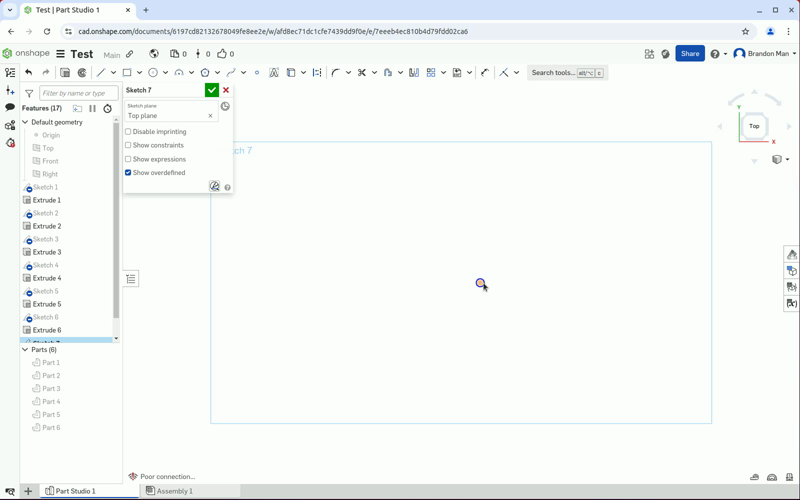
scroll(6)
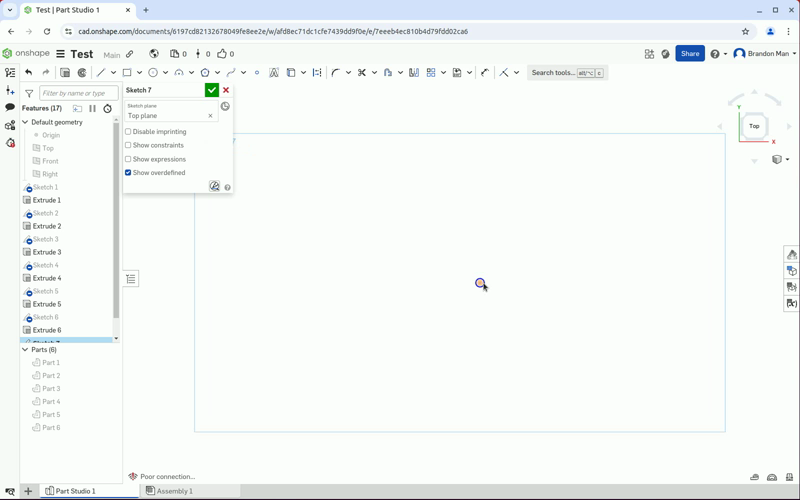
scroll(6)
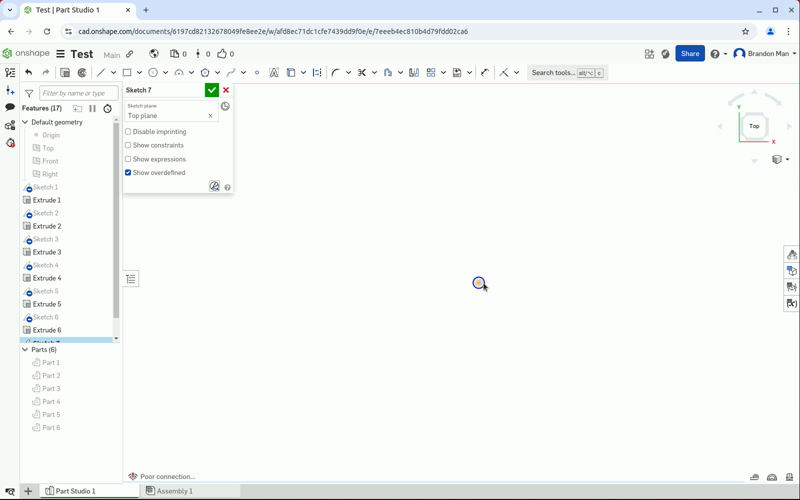
scroll(6)
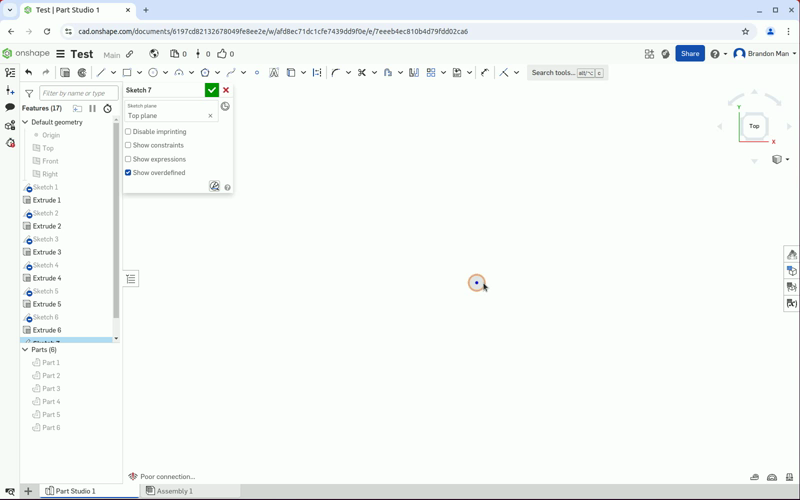
scroll(6)
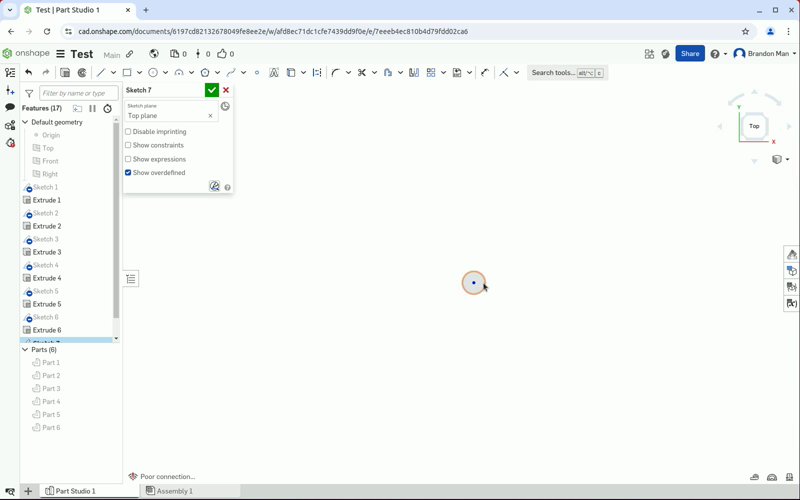
scroll(6)
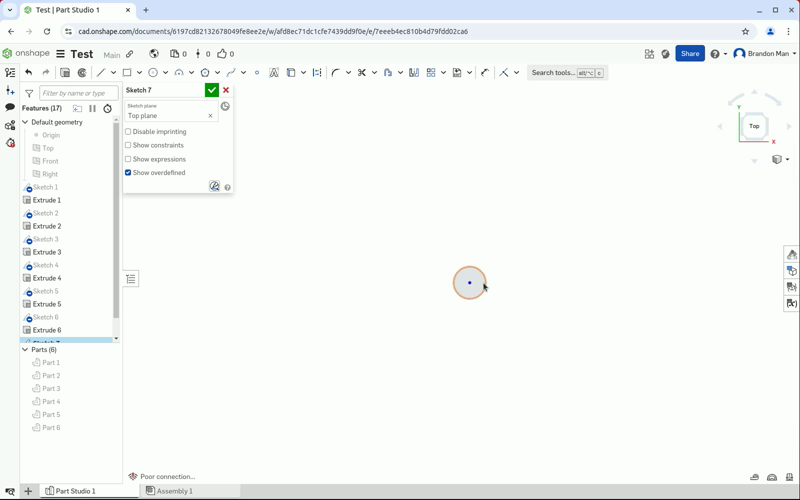
scroll(6)
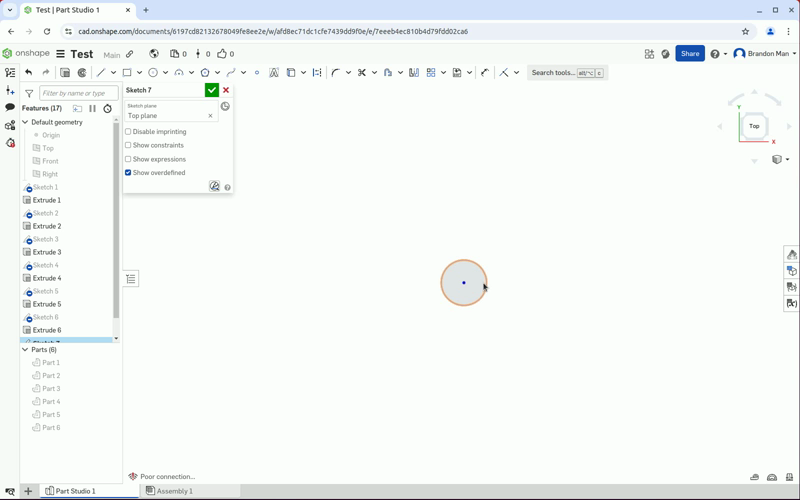
scroll(6)
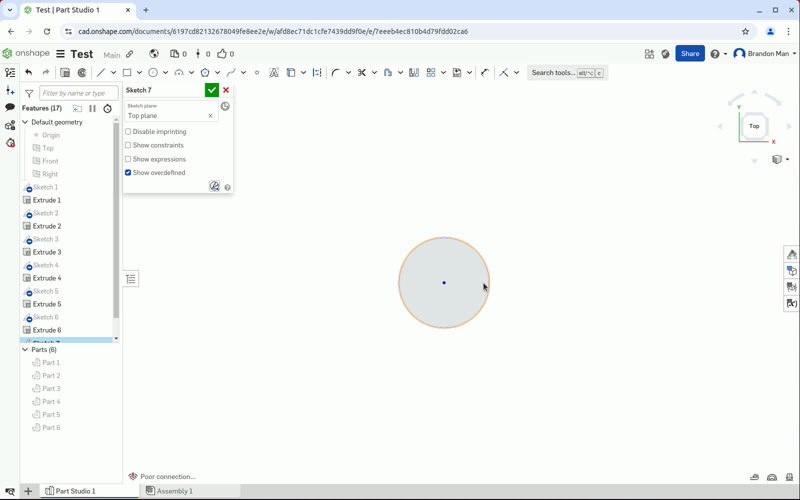
click(483, 282)
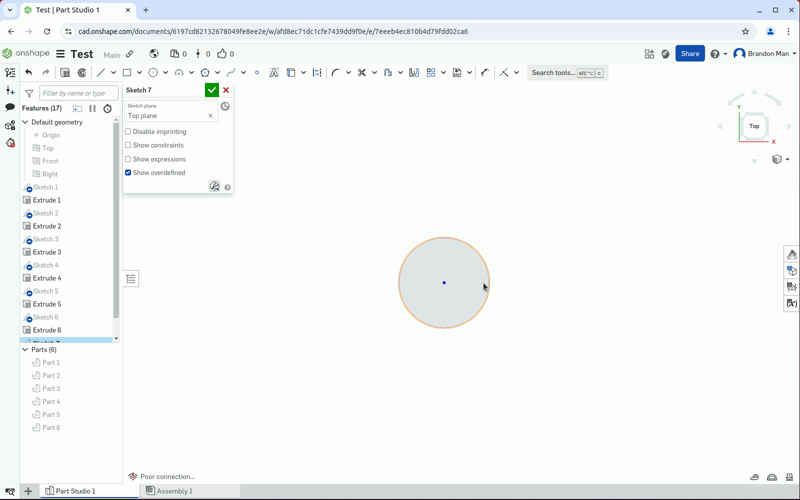
scroll(-6)
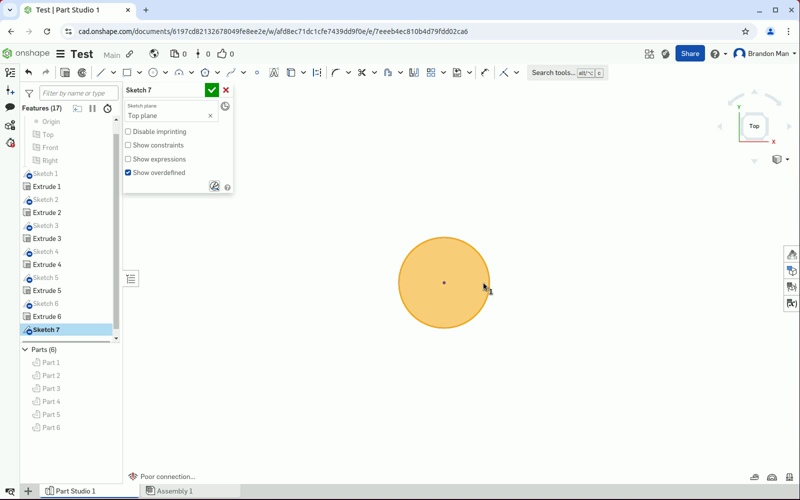
scroll(-6)
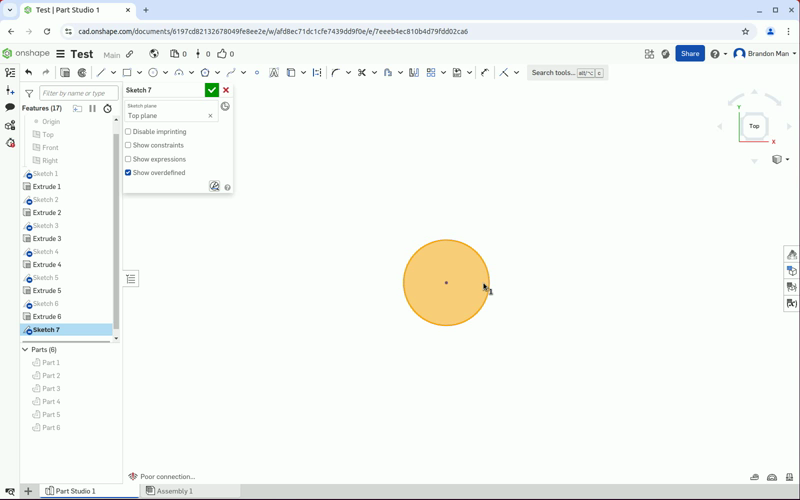
scroll(-6)
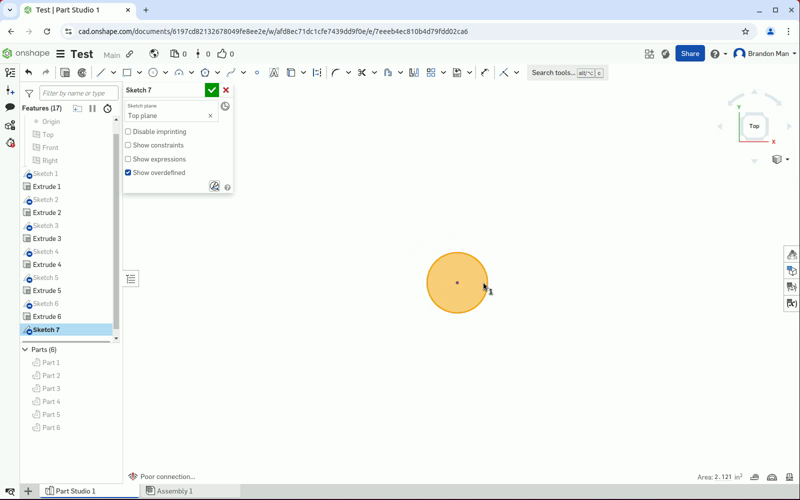
scroll(-6)
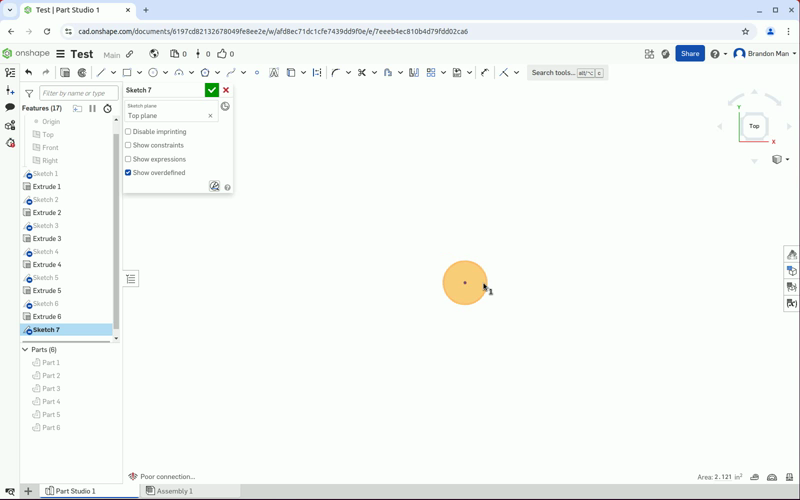
scroll(-6)
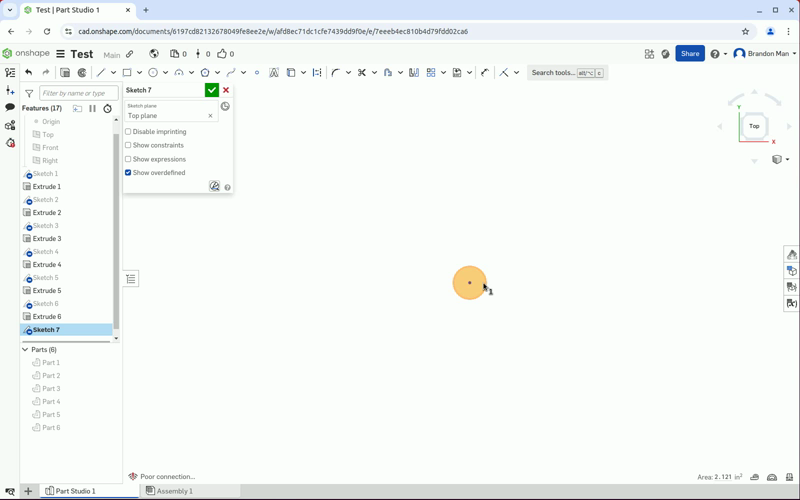
scroll(-6)
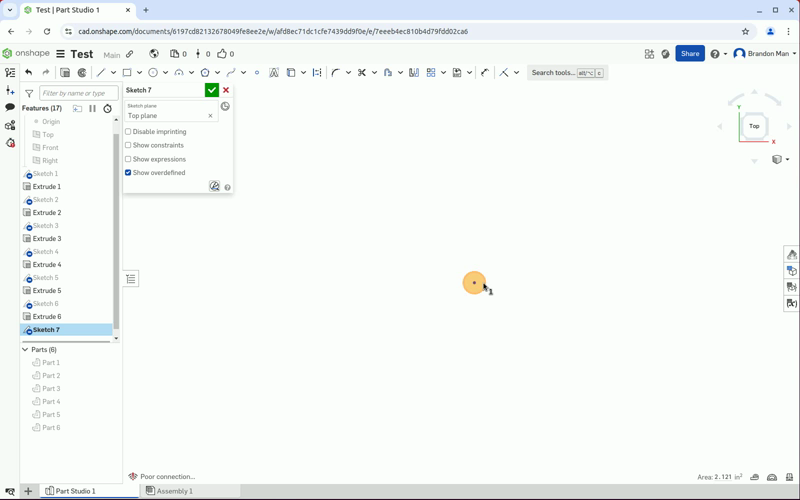
scroll(-6)
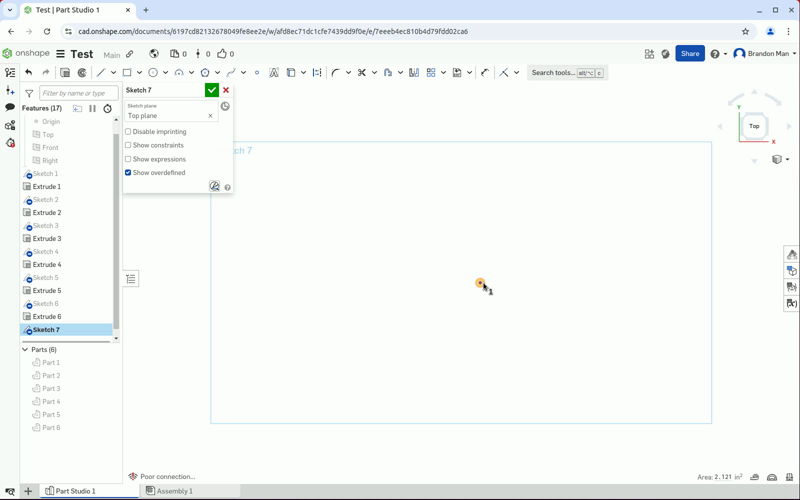
mouse_move(73, 352)
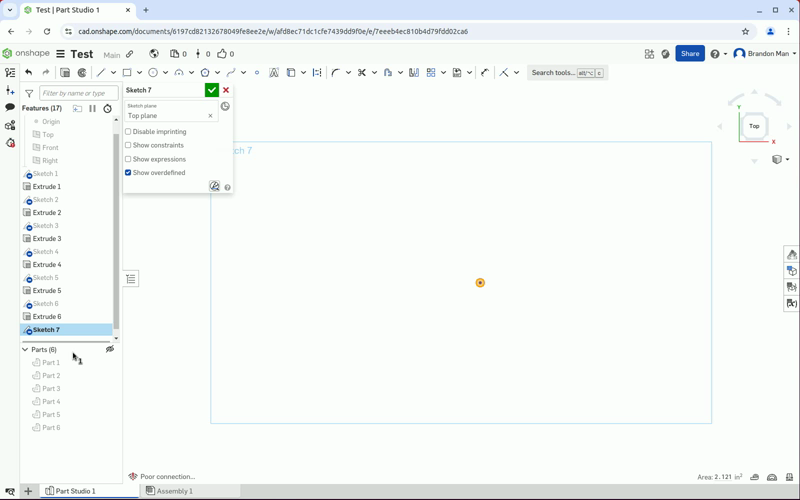
key(shift+y)
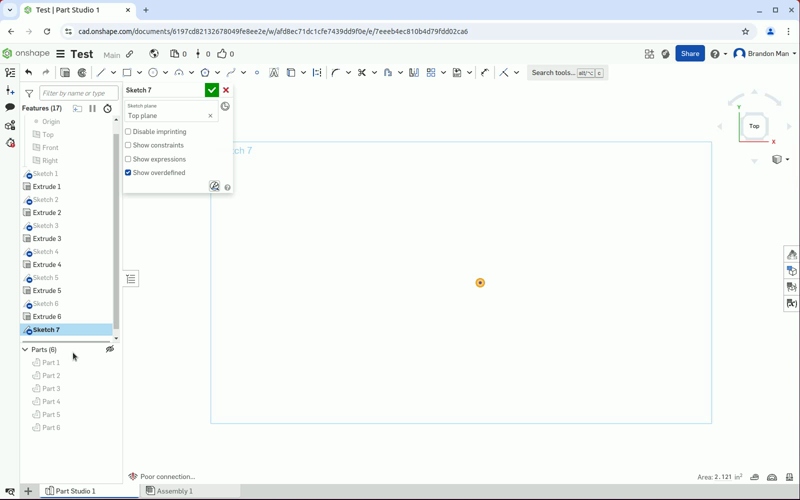
key(shift+e)
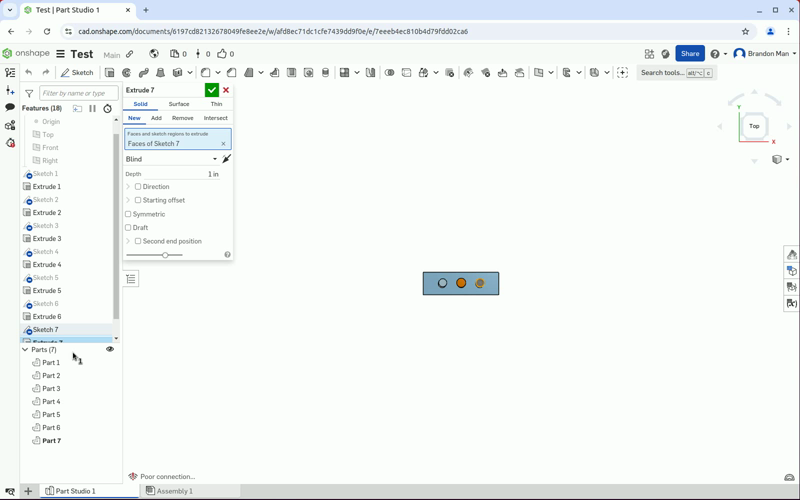
mouse_move(143, 106)
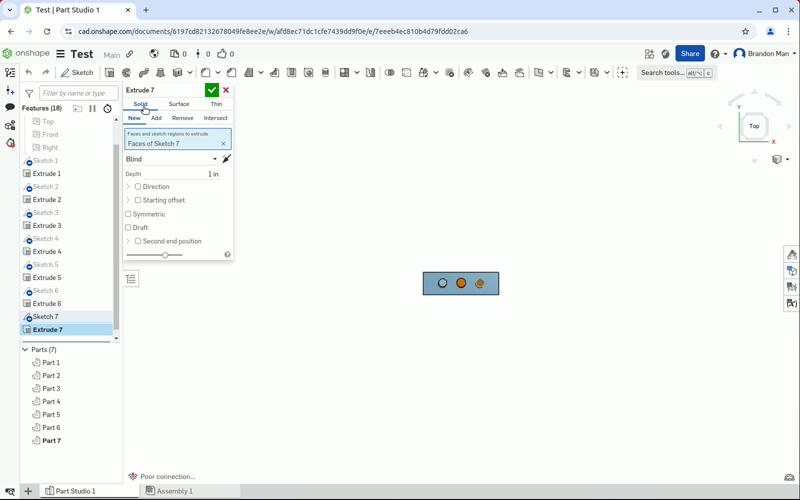
click(143, 106)
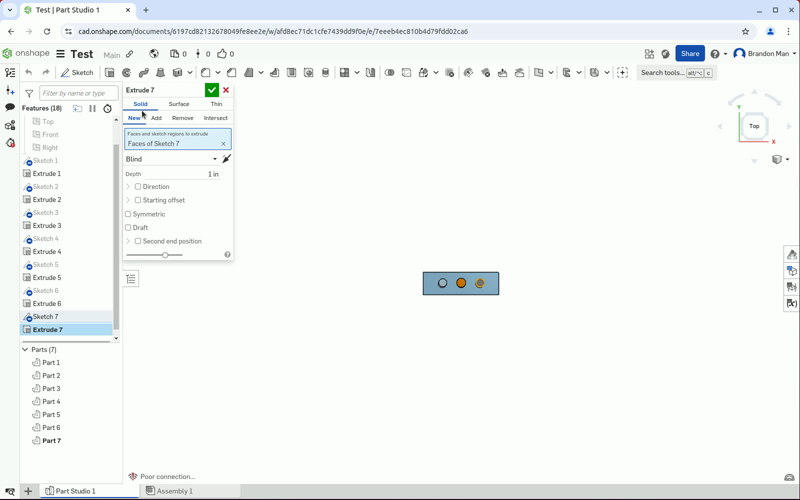
mouse_move(137, 120)
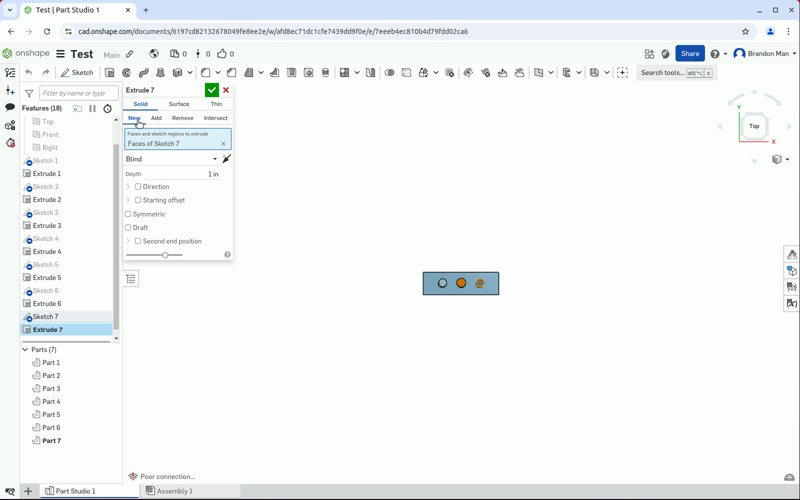
click(137, 120)
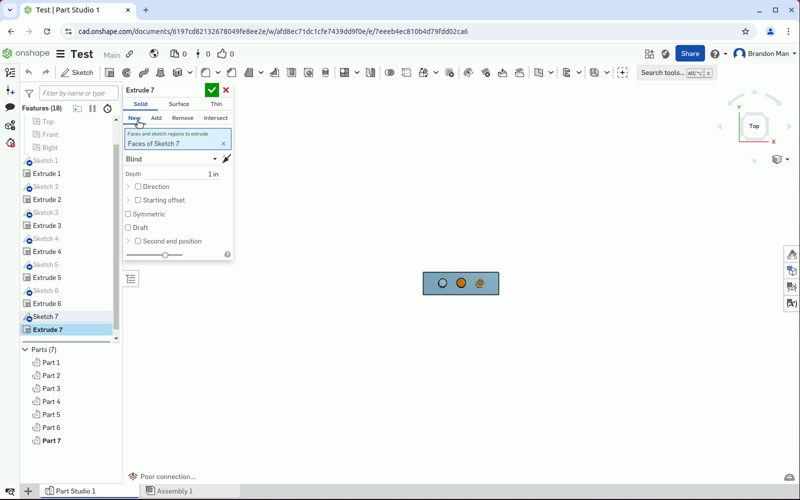
key(tab, 4)
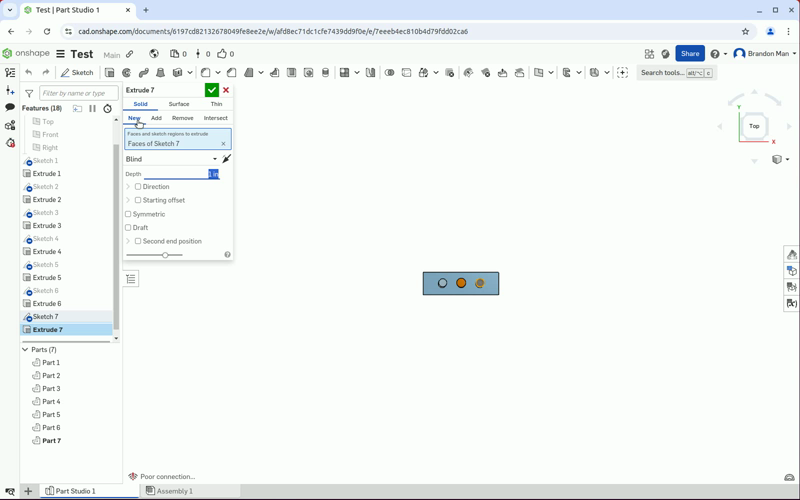
text(23.108)
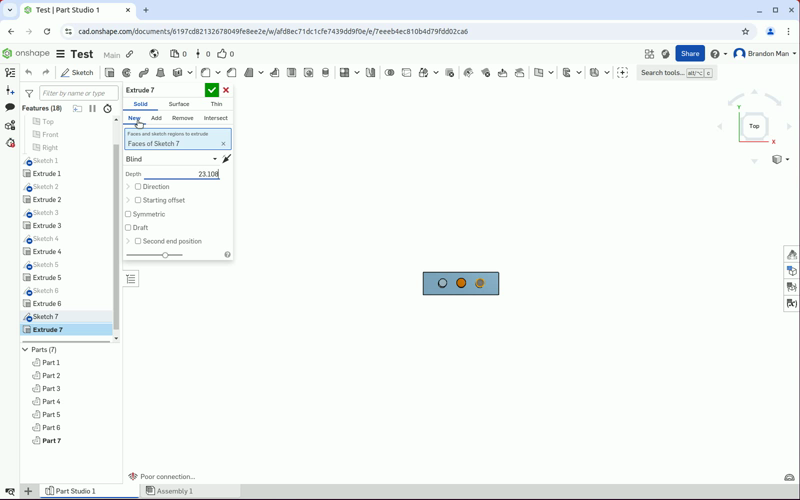
key(enter)
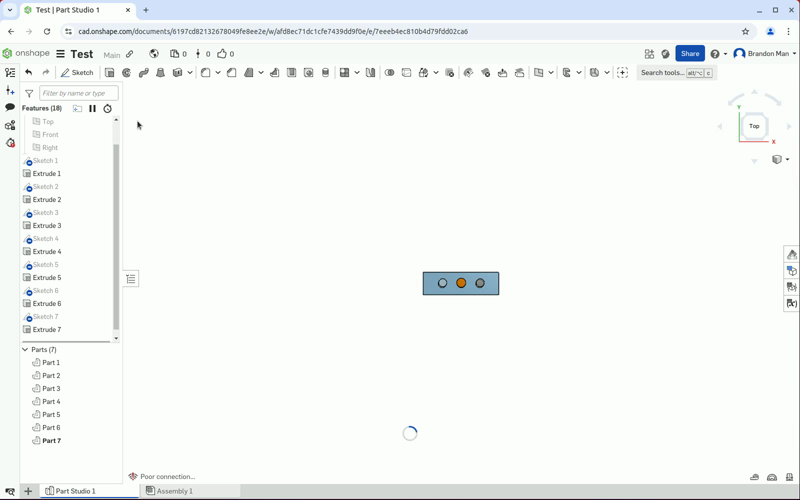
key(shift+h)
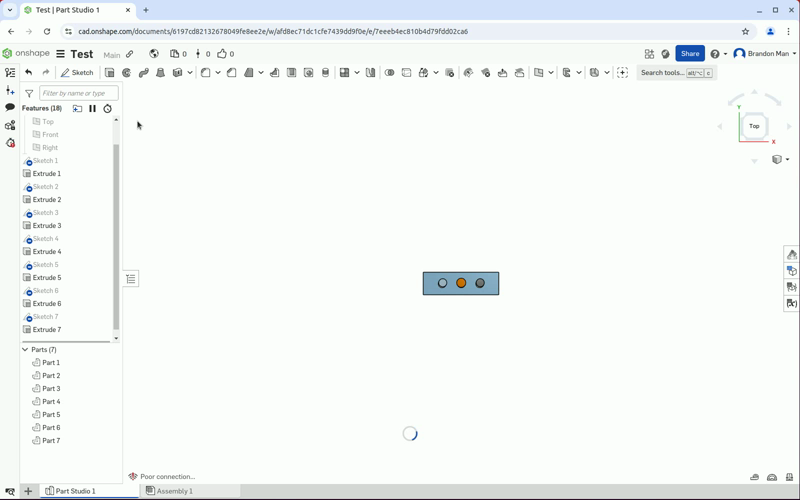
key(shift+h)
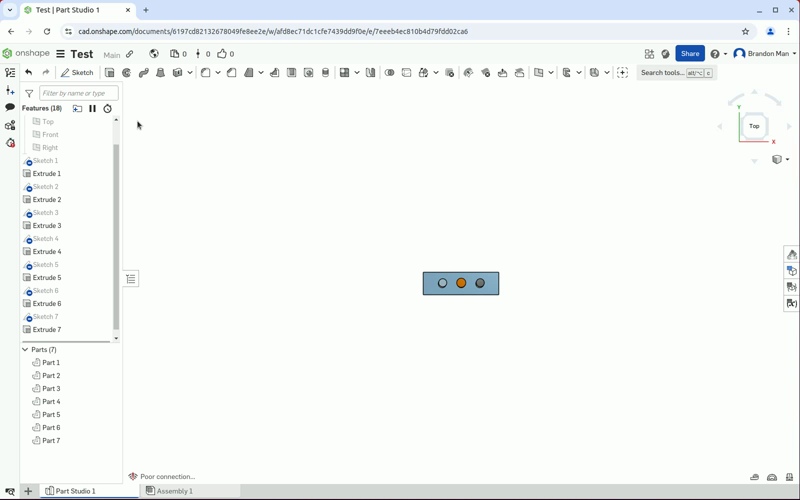
key(shift+7)
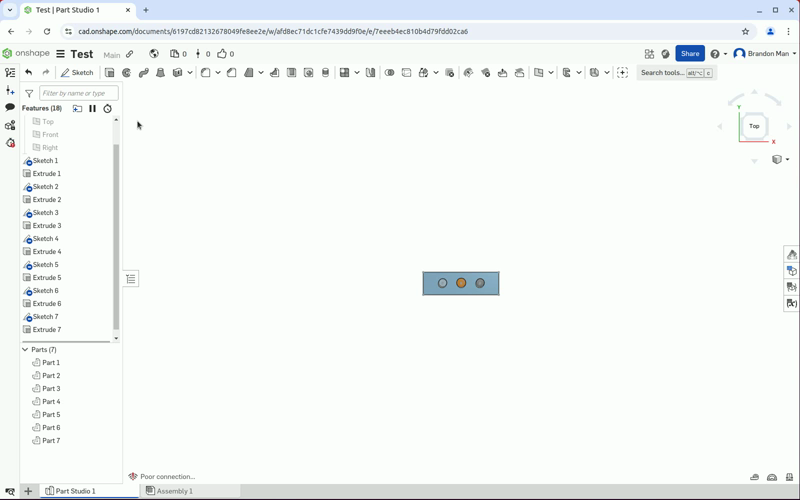
key(up, 3)
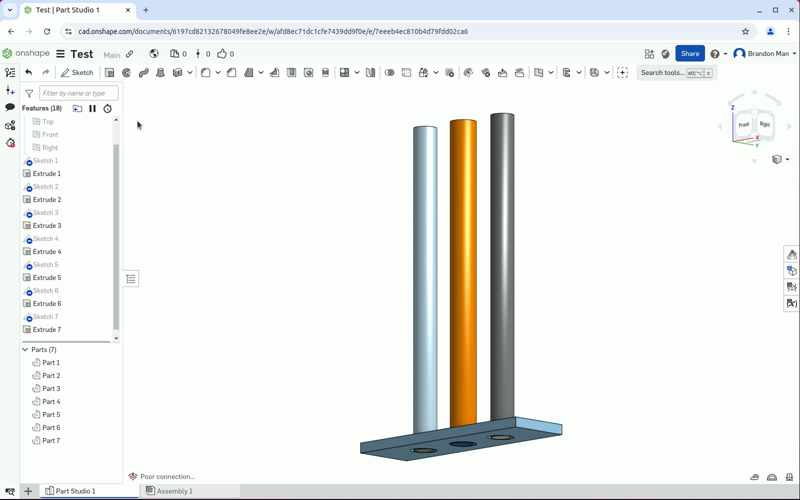
key(left, 3)
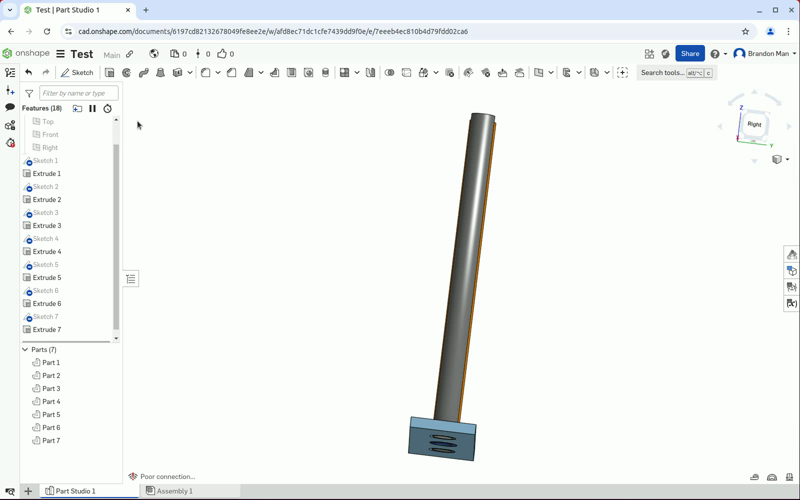
key(right, 3)
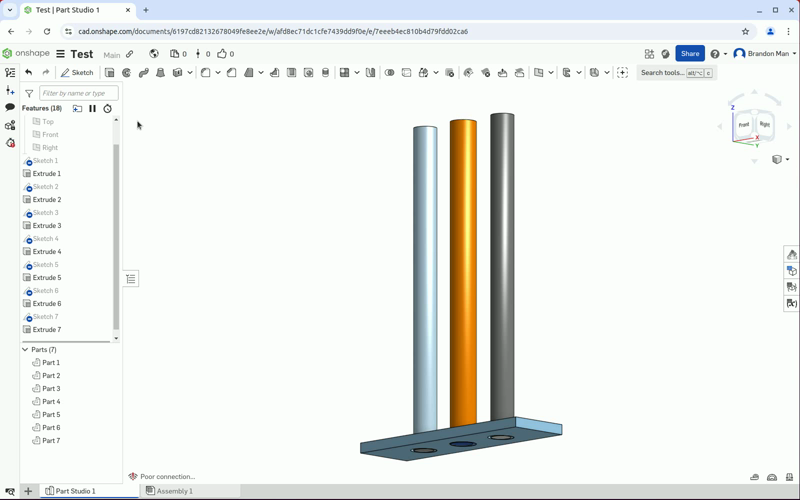
key(down, 3)
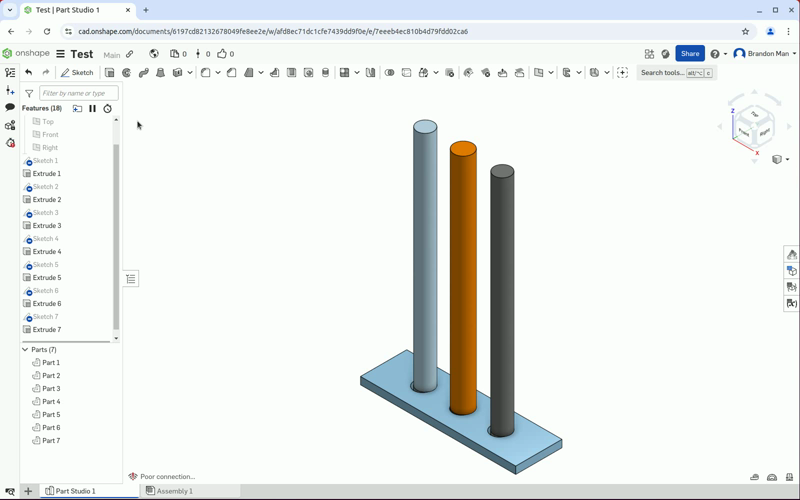
mouse_move(69, 163)
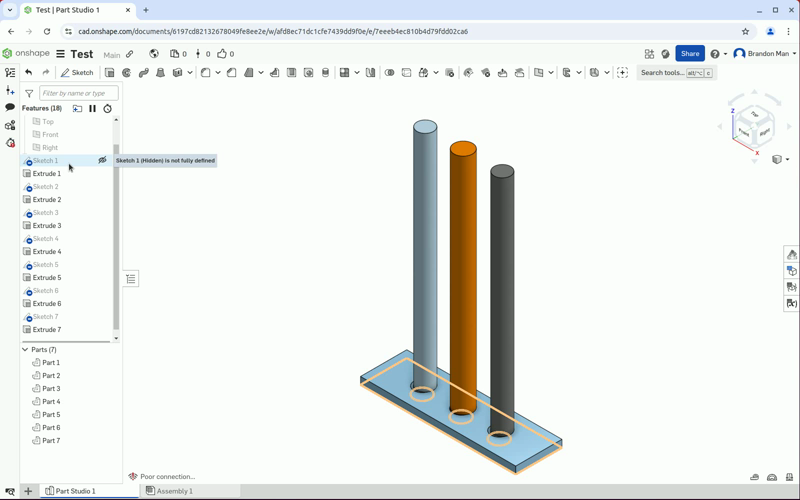
click(69, 163)